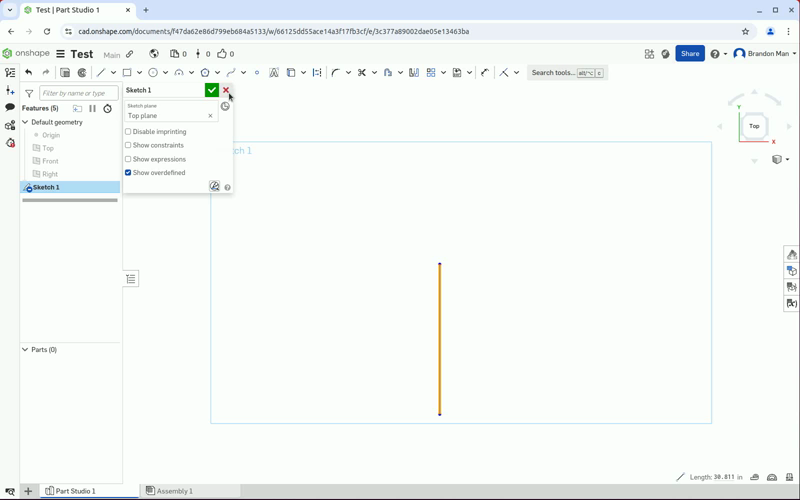
key(shift+h)
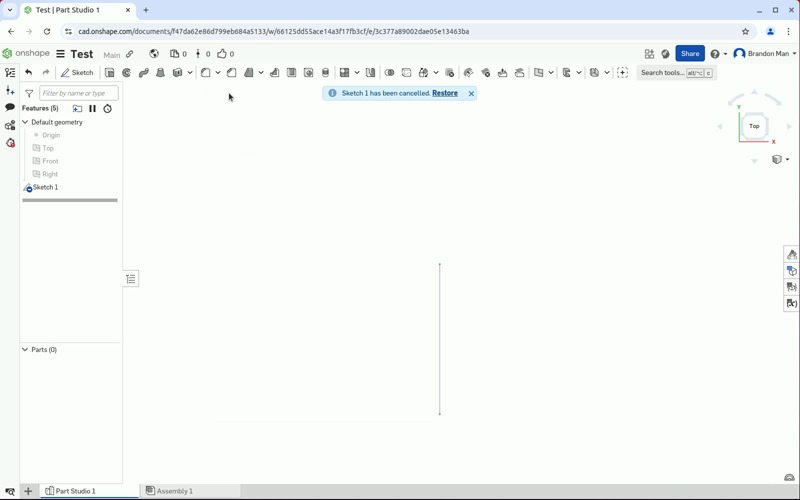
key(shift+s)
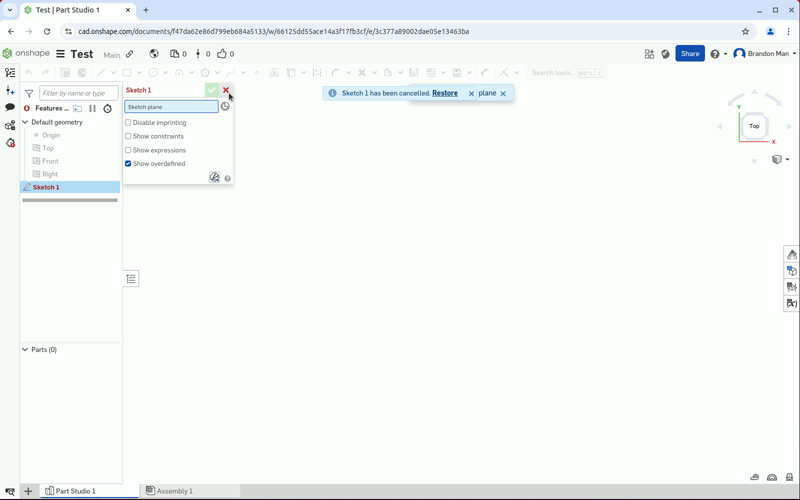
mouse_move(73, 150)
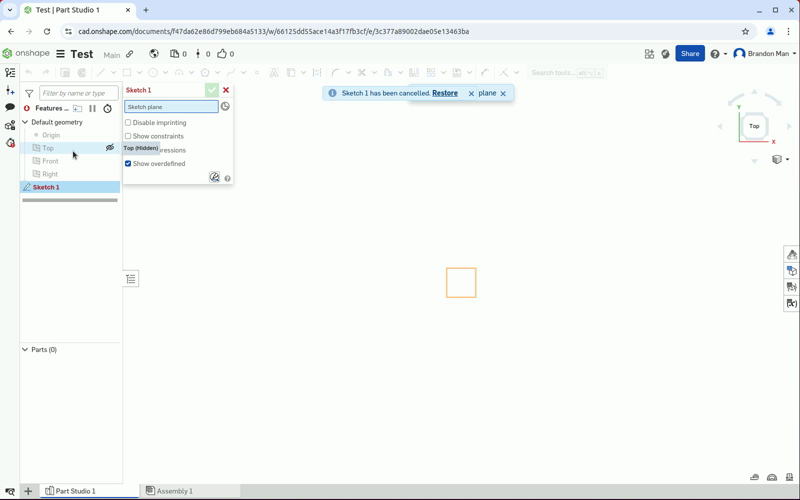
click(73, 150)
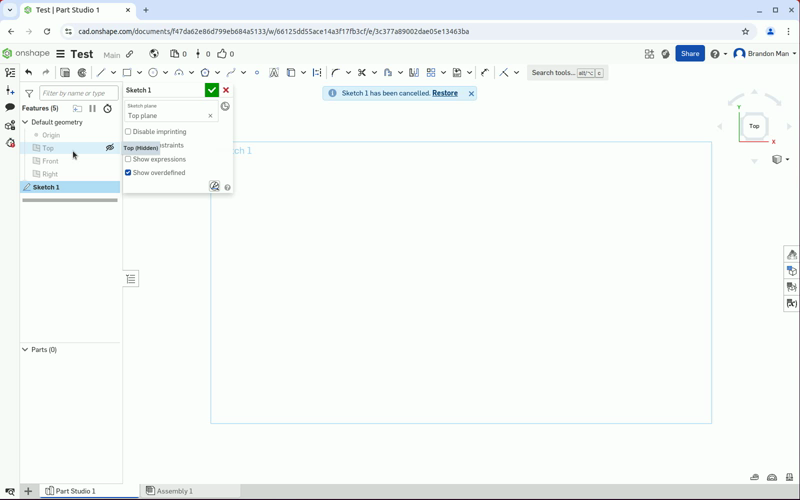
mouse_move(73, 352)
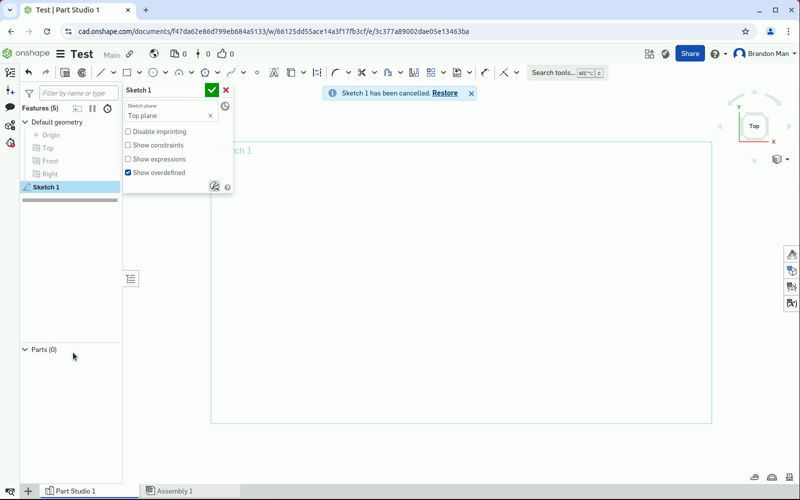
key(y)
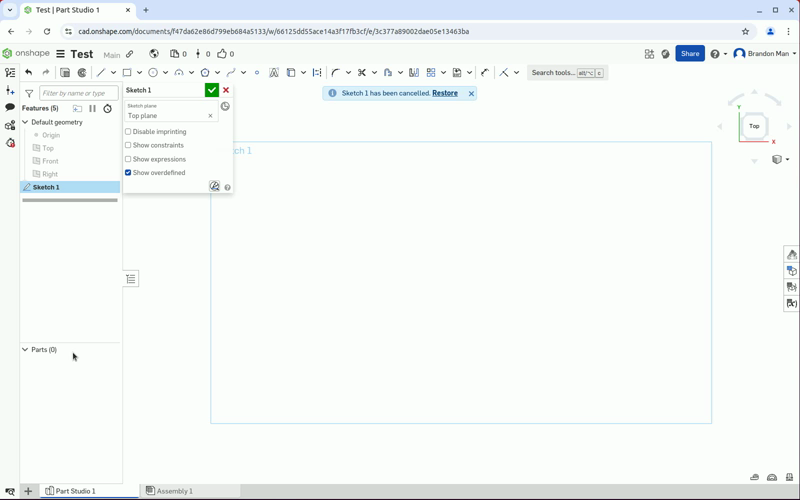
key(l)
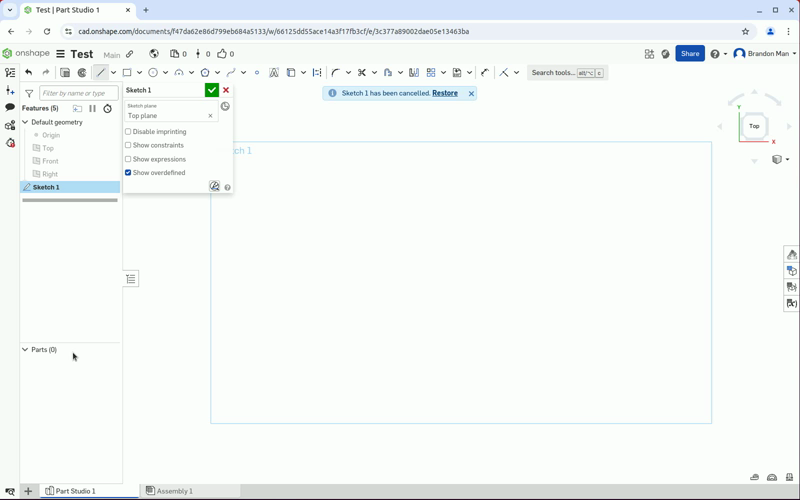
key_down(shift)
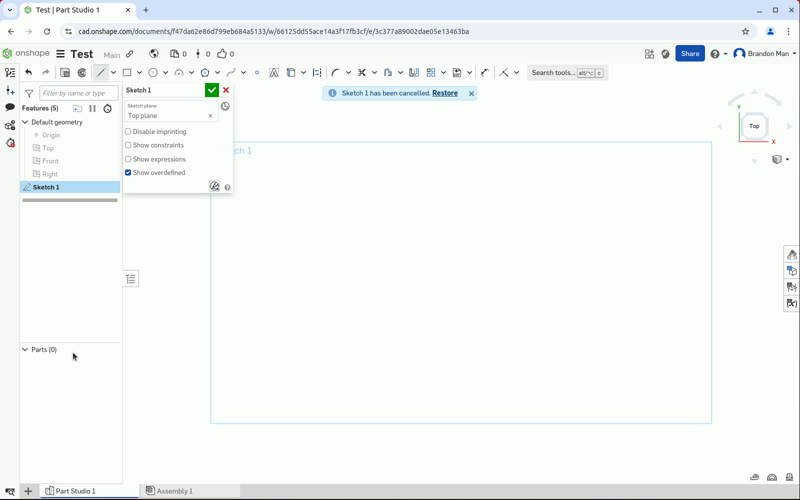
mouse_move(467, 290)
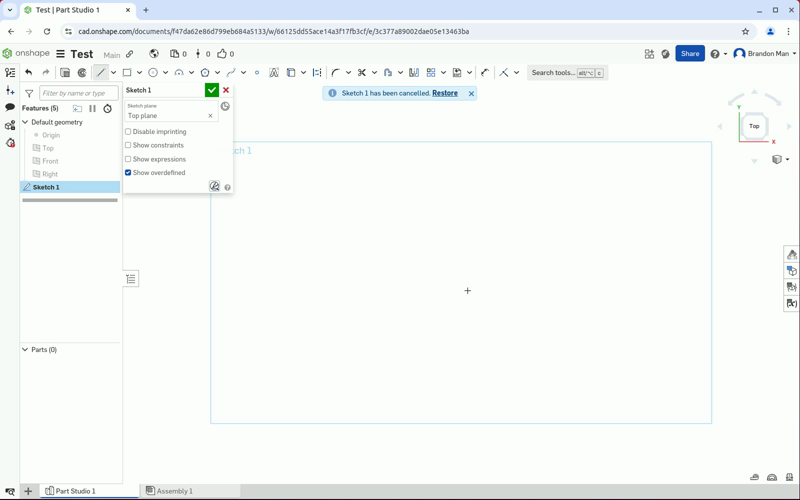
click(467, 290)
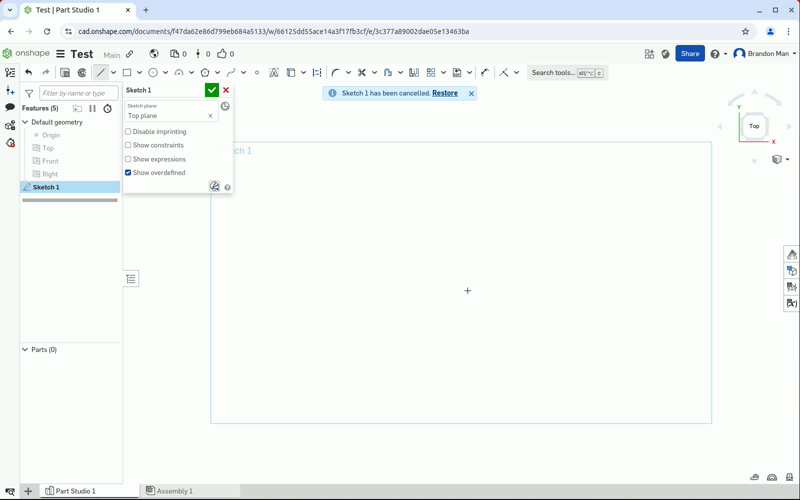
key_up(shift)
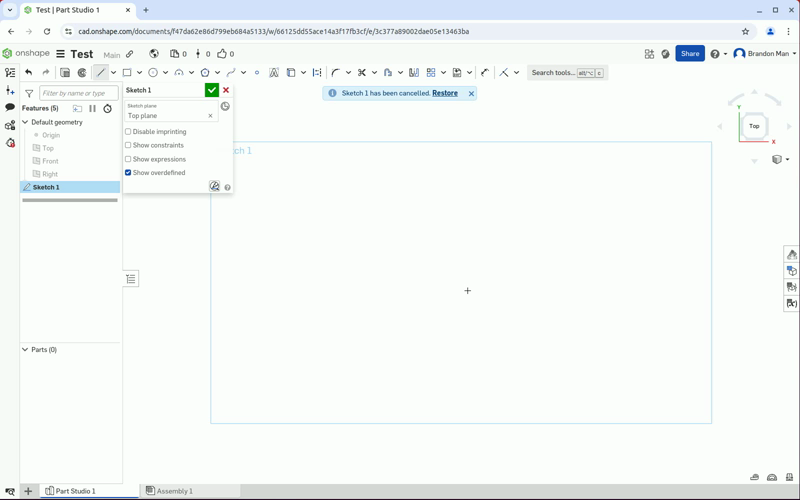
key_down(shift)
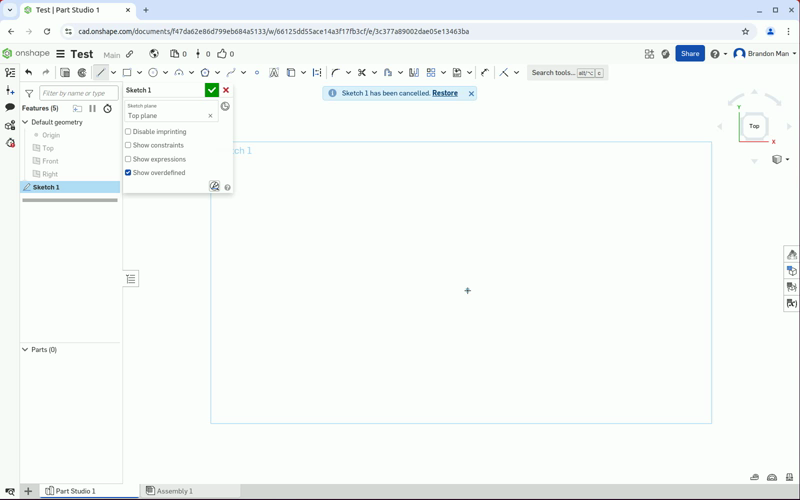
mouse_move(573, 290)
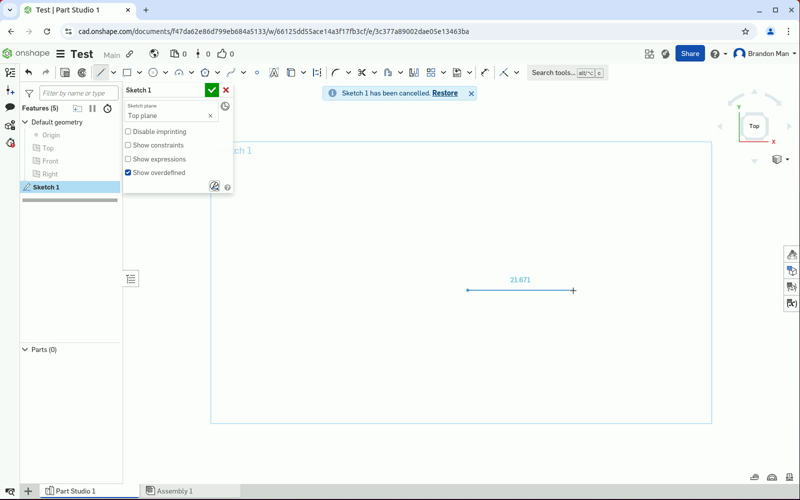
click(573, 290)
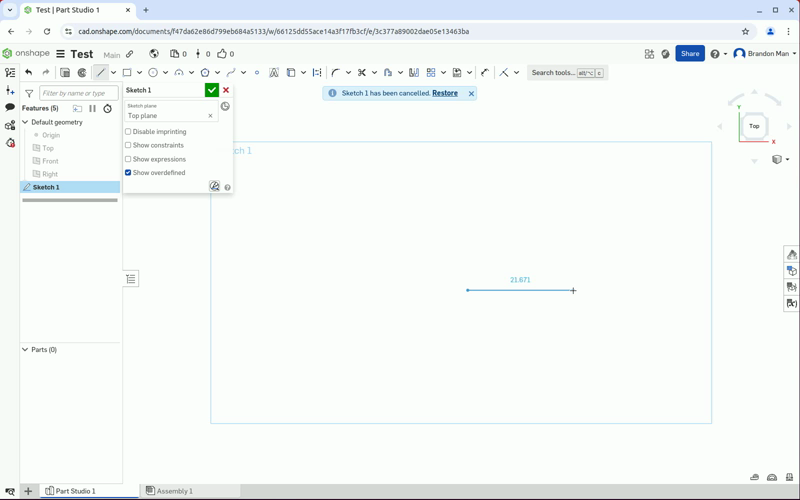
key_up(shift)
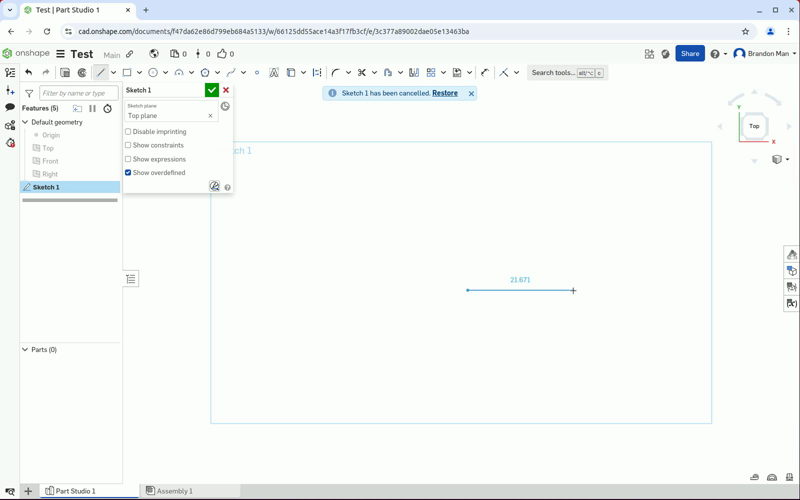
key_down(shift)
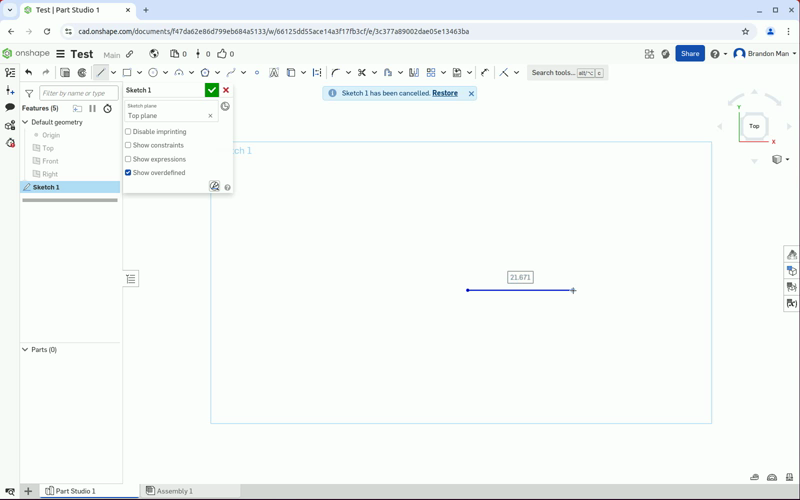
mouse_move(589, 290)
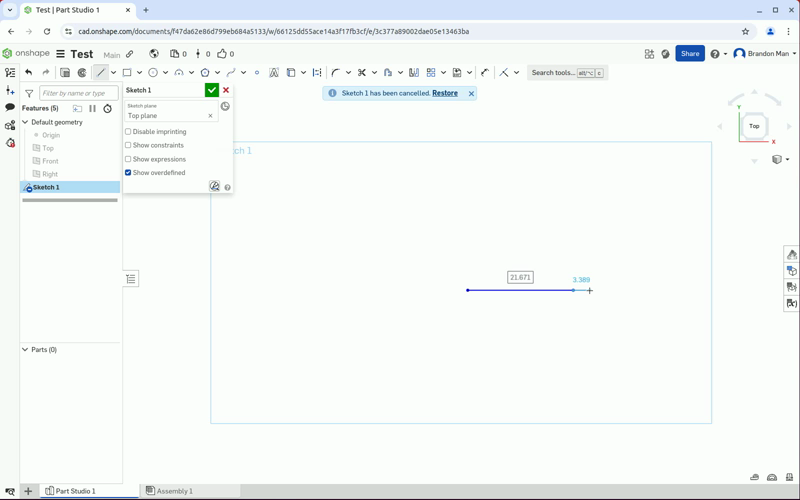
mouse_move(573, 275)
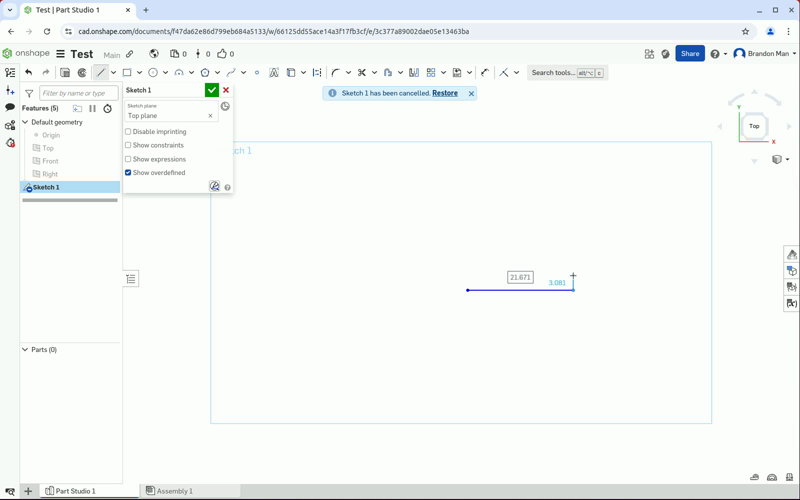
click(573, 275)
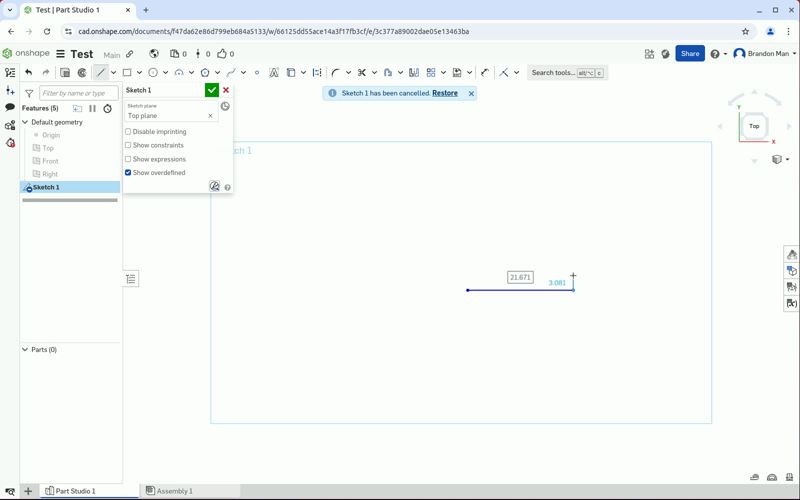
key_up(shift)
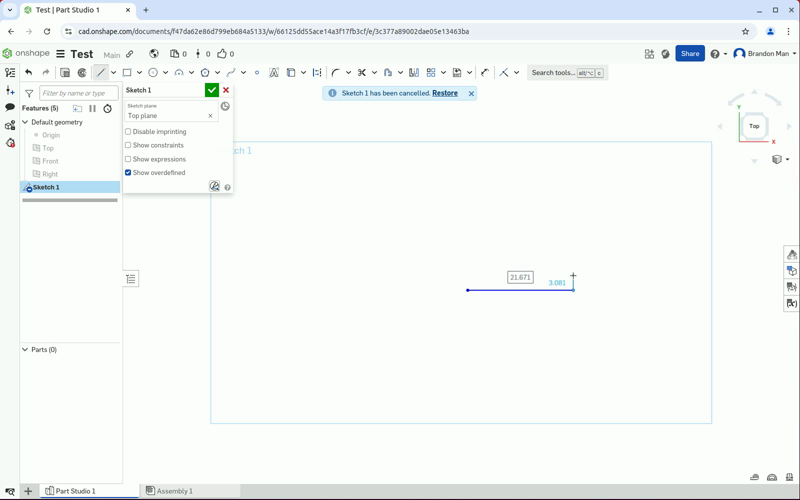
key_down(shift)
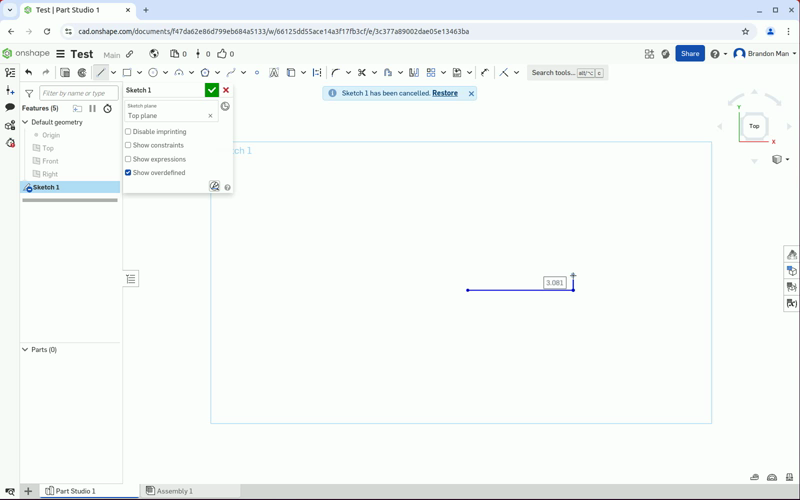
mouse_move(467, 275)
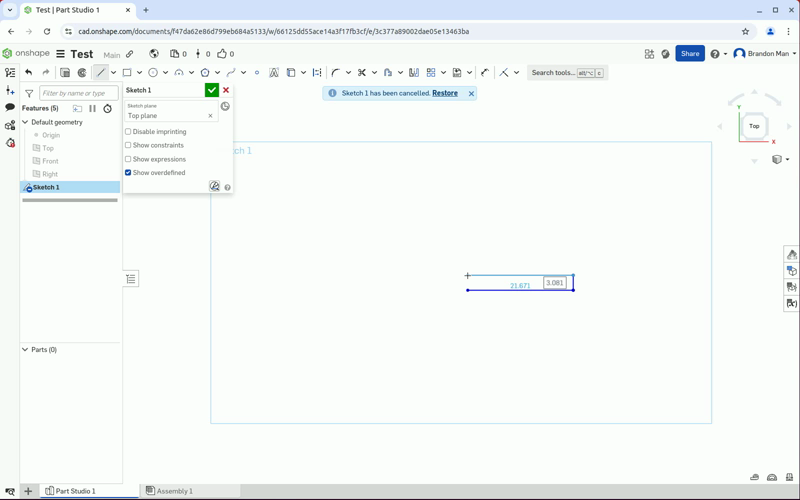
click(467, 275)
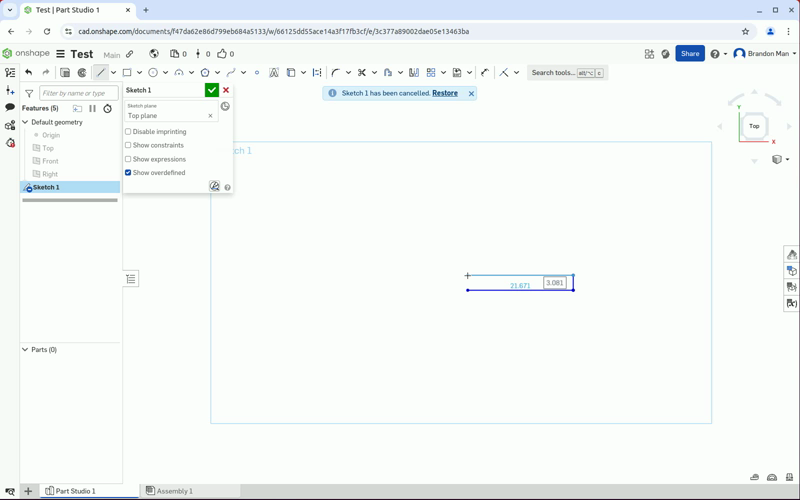
key_up(shift)
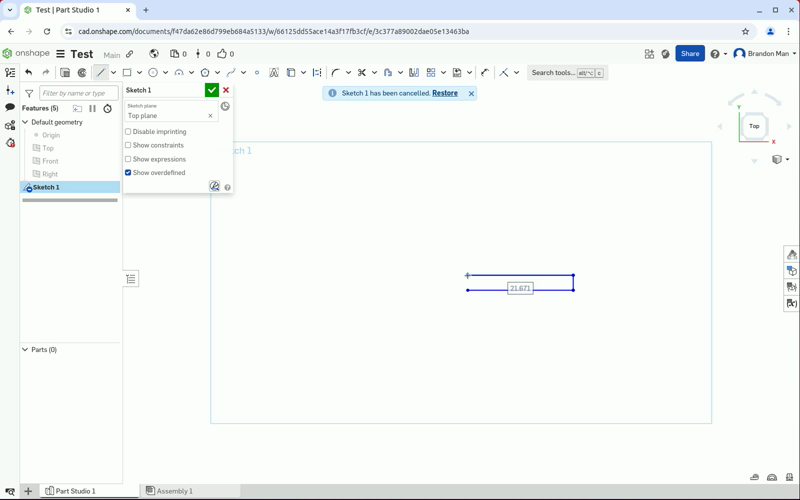
mouse_move(497, 275)
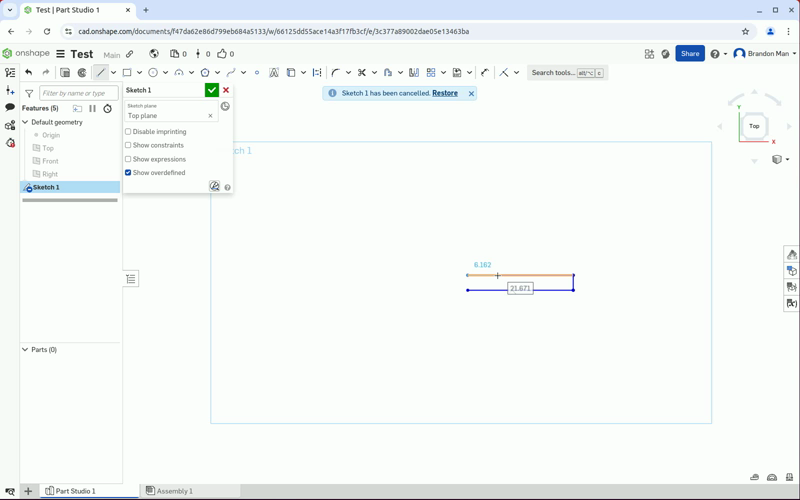
key_down(shift)
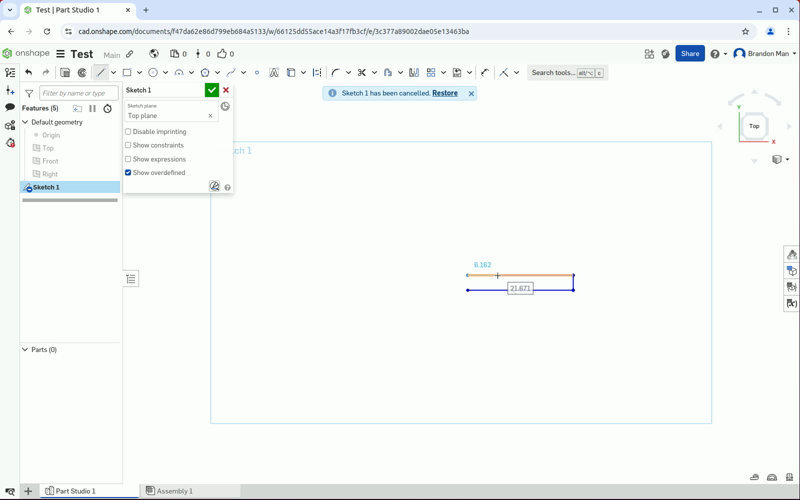
mouse_move(467, 290)
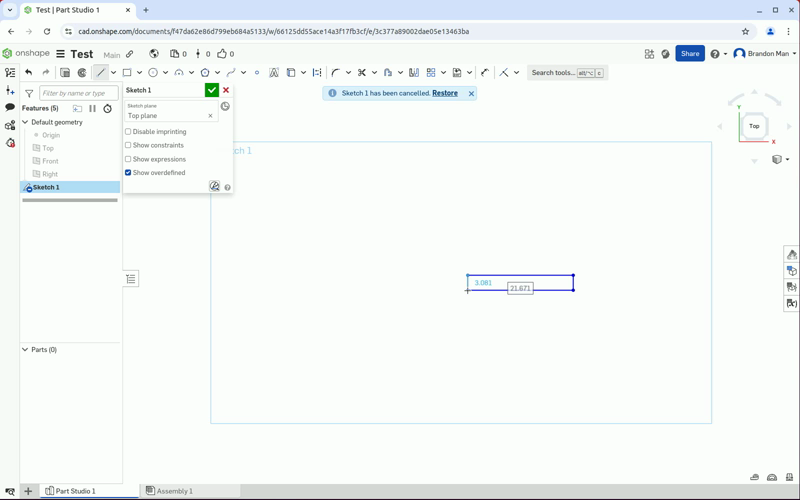
key_up(shift)
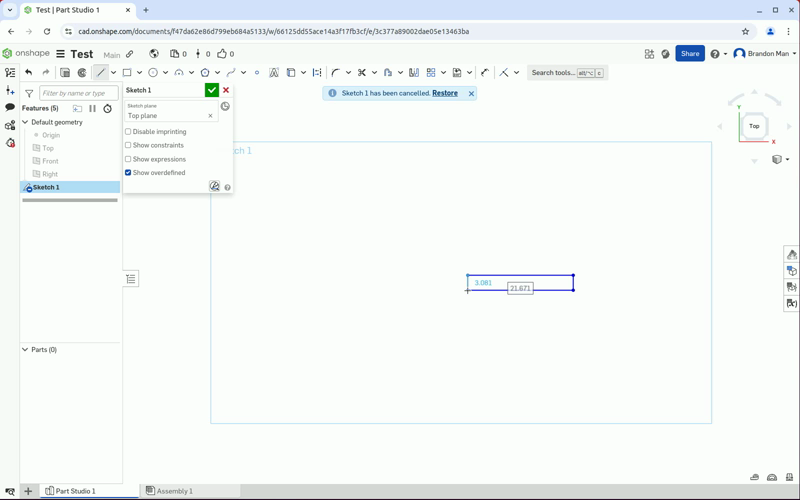
click(467, 290)
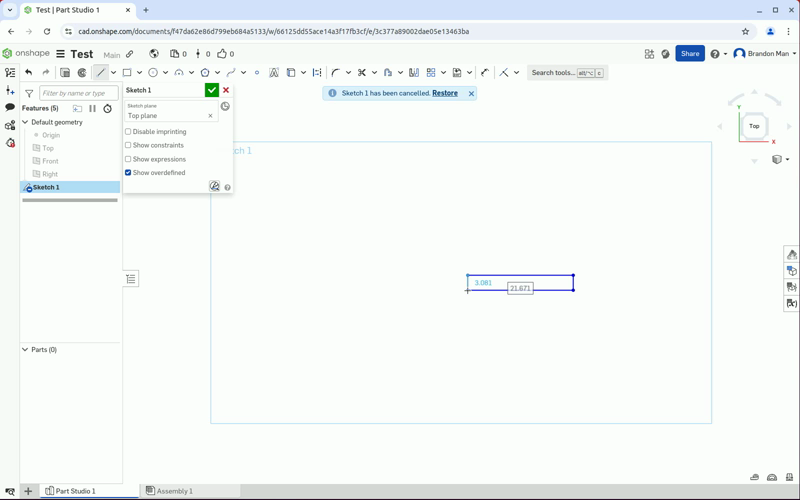
key(esc)
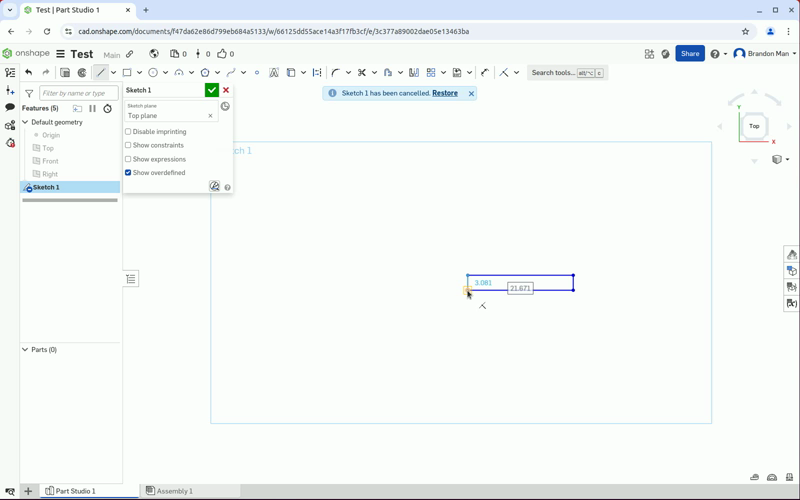
key(l)
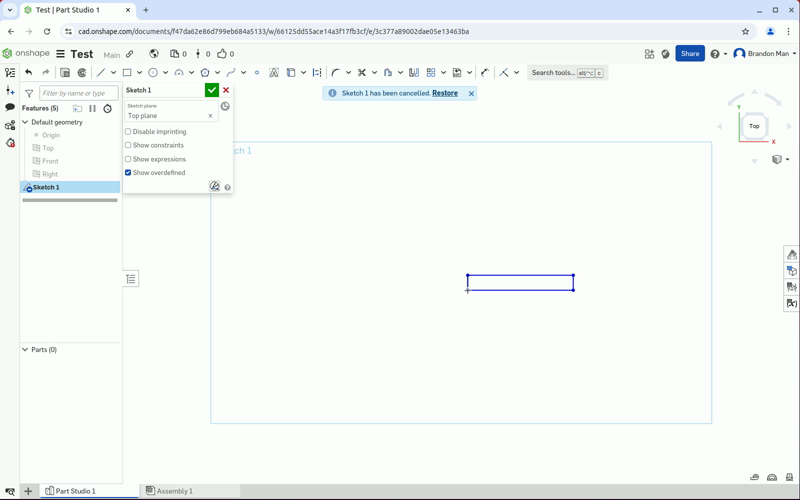
key_down(shift)
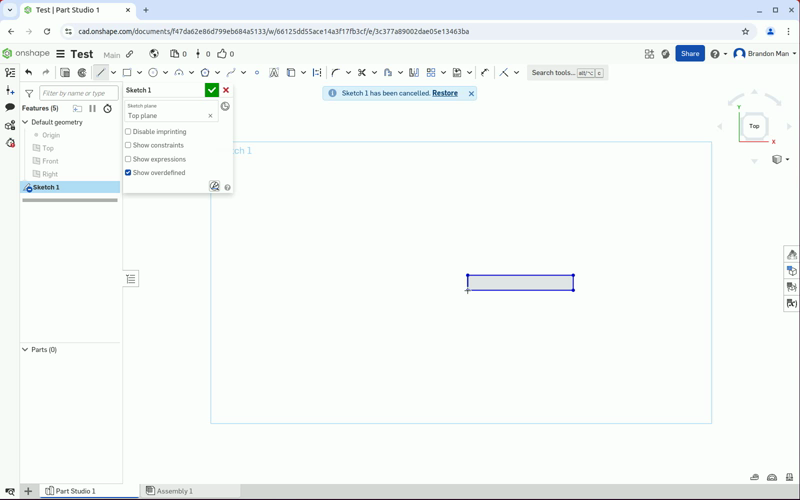
mouse_move(514, 285)
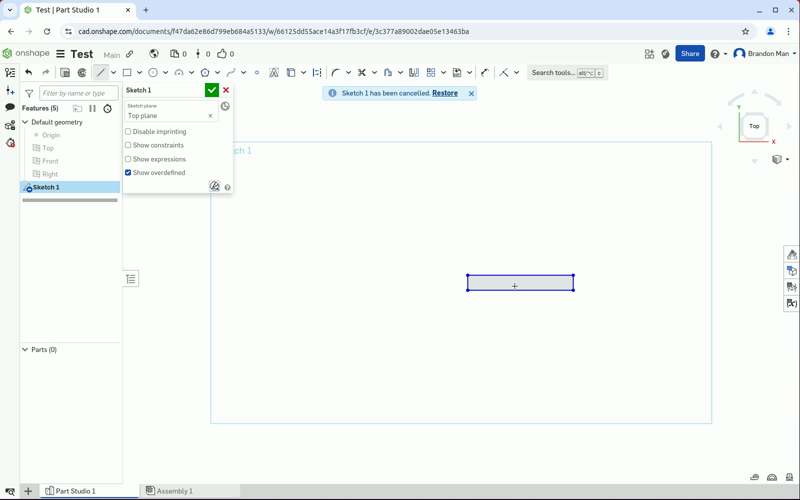
click(514, 285)
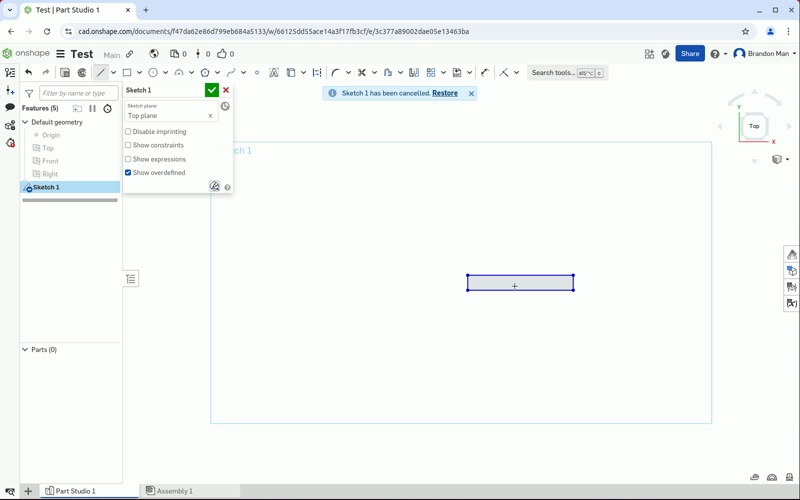
key_up(shift)
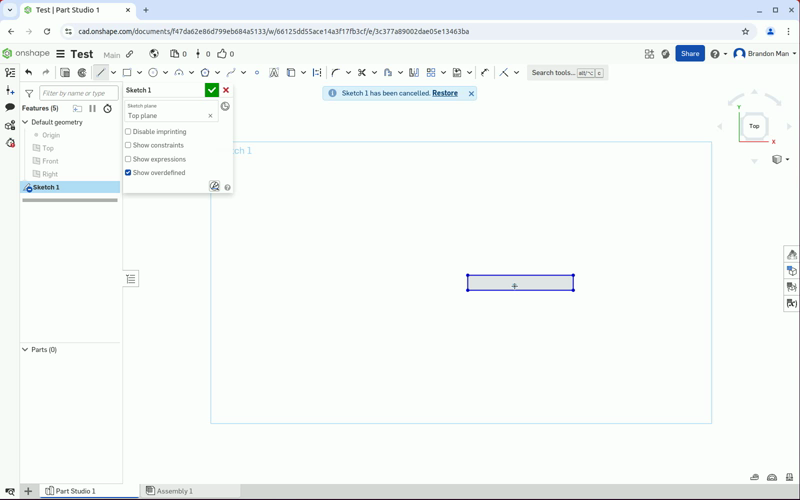
key_down(shift)
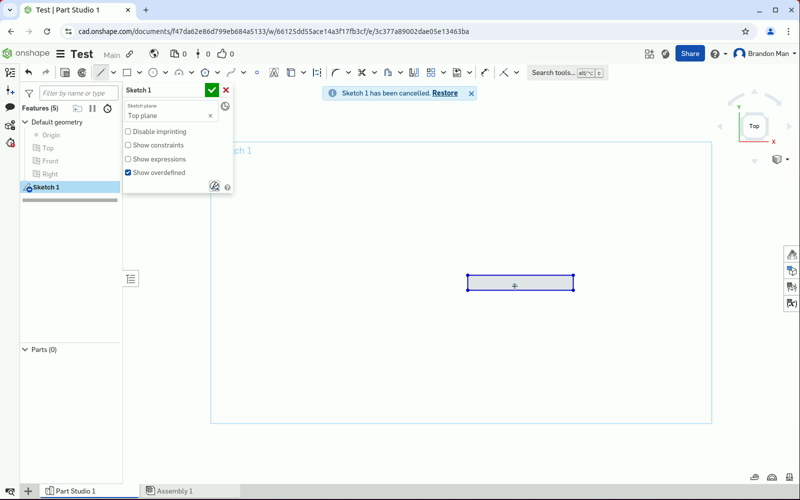
mouse_move(544, 285)
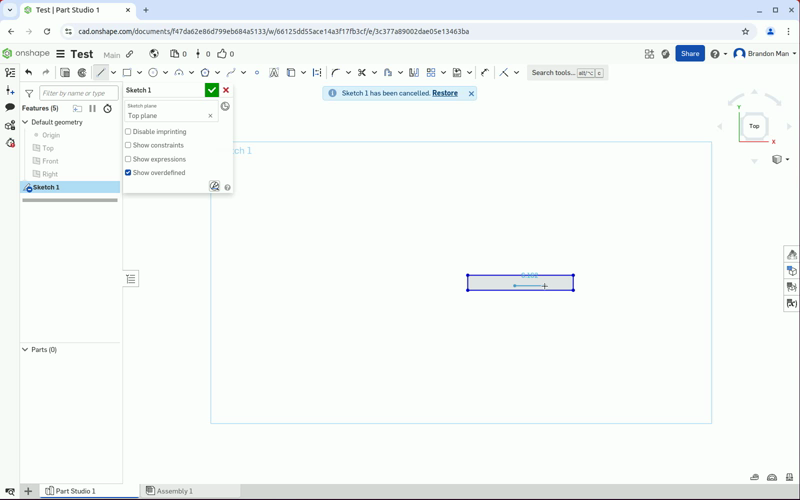
mouse_move(568, 285)
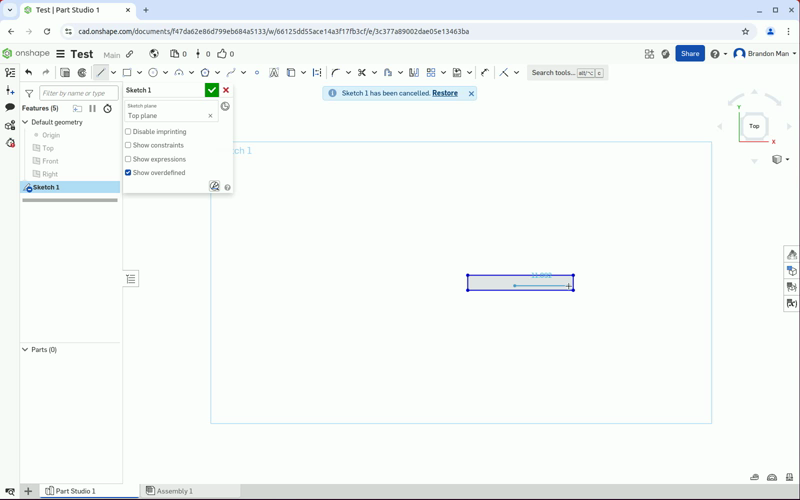
click(568, 285)
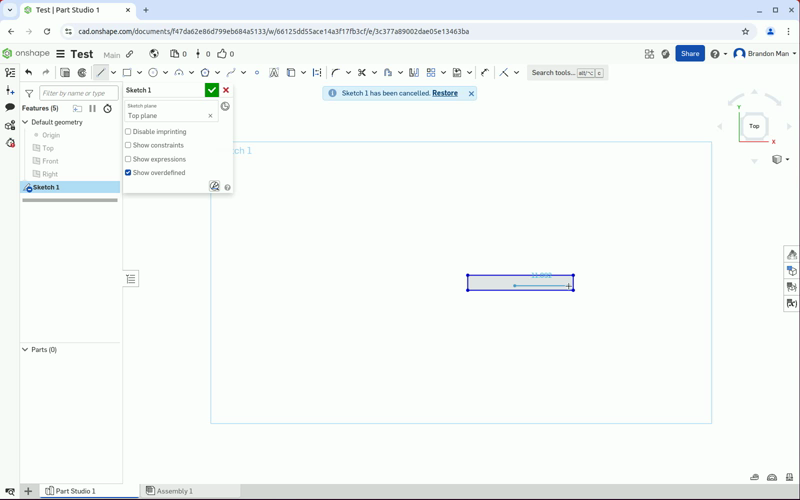
key_up(shift)
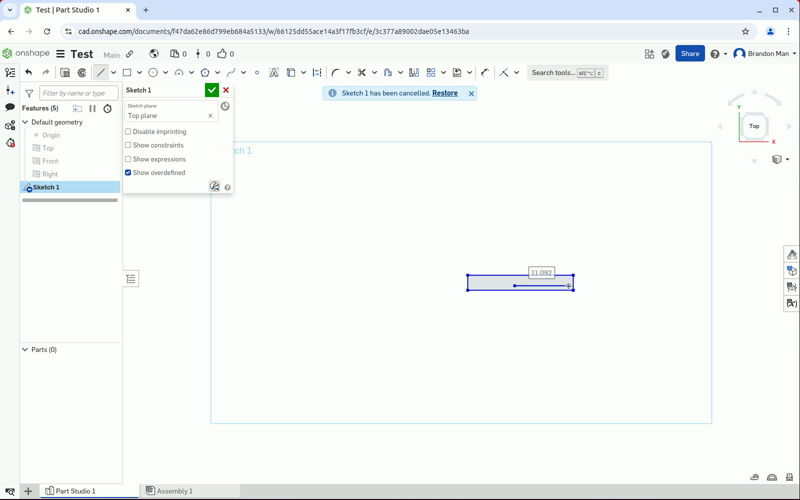
key_down(shift)
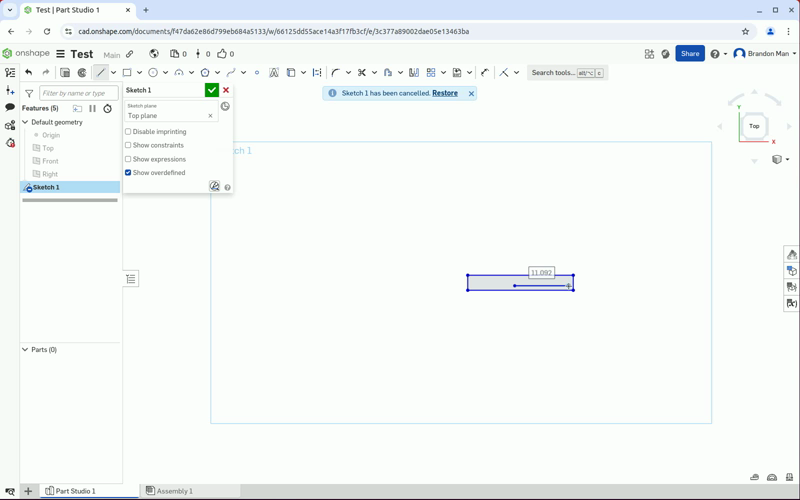
mouse_move(589, 285)
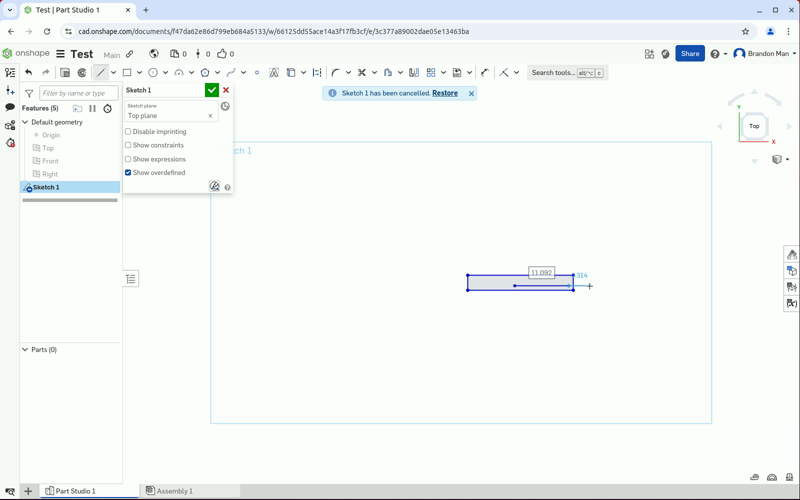
mouse_move(568, 278)
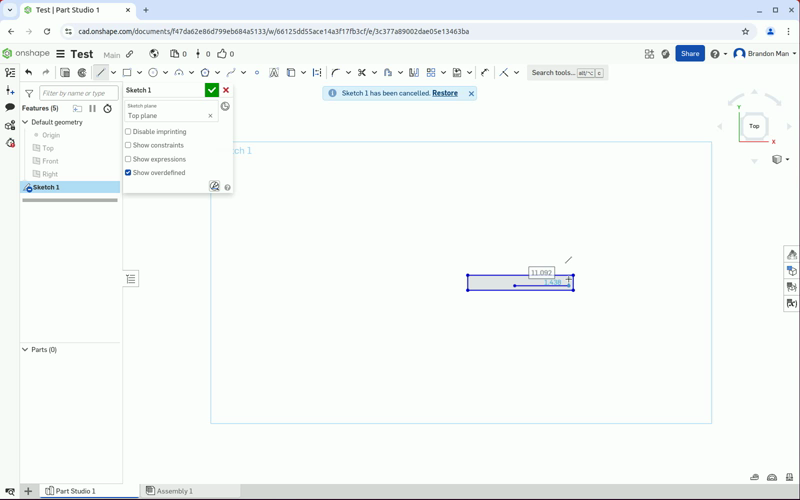
scroll(6)
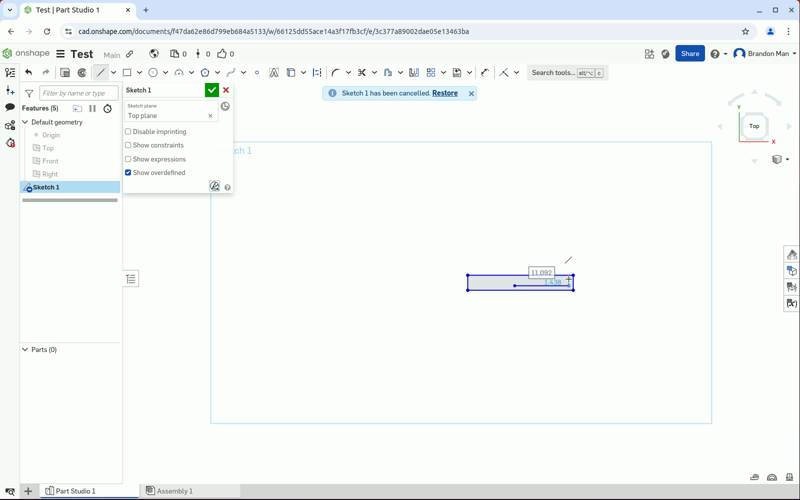
scroll(6)
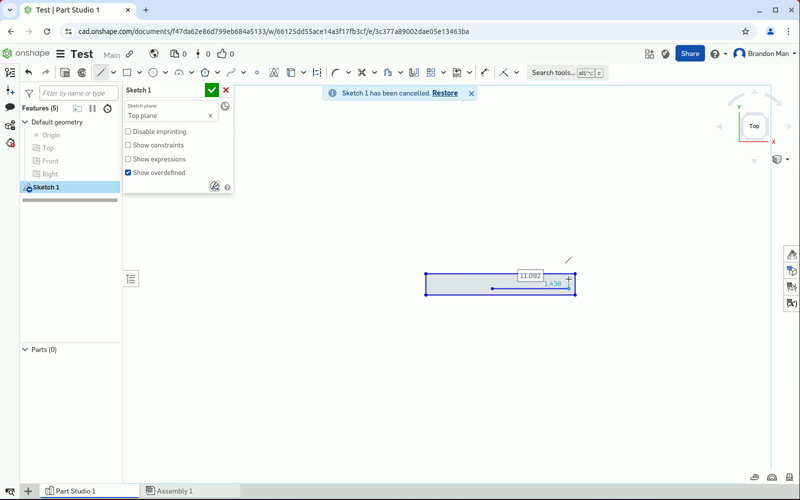
scroll(6)
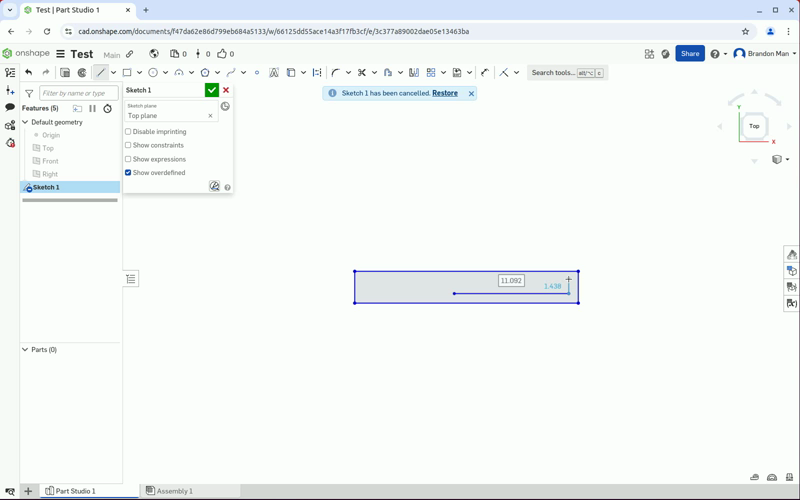
scroll(6)
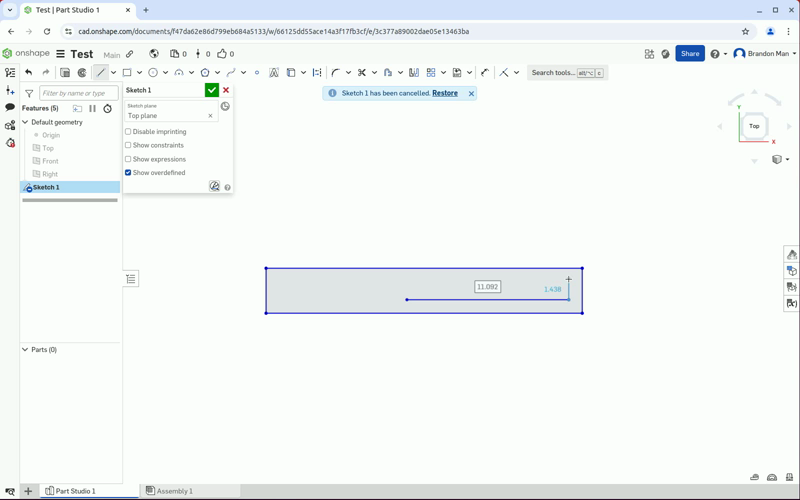
scroll(6)
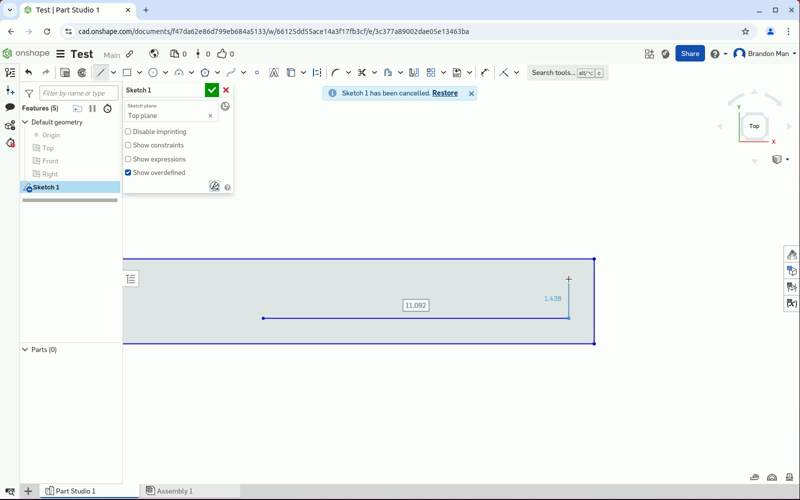
scroll(6)
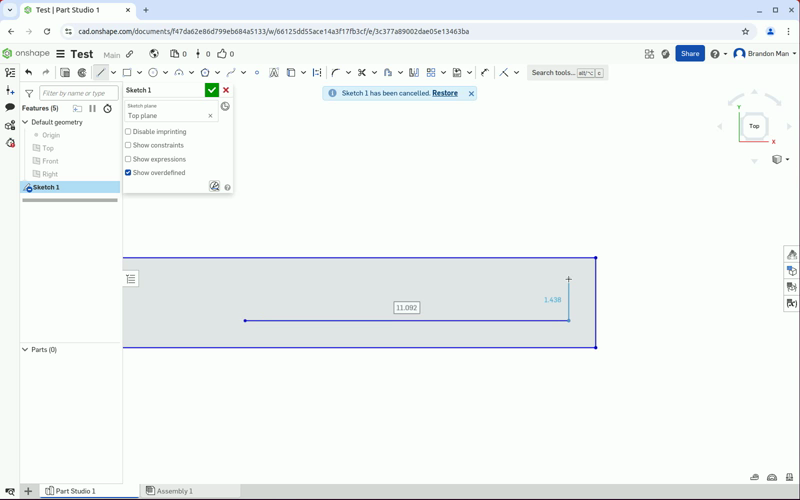
scroll(6)
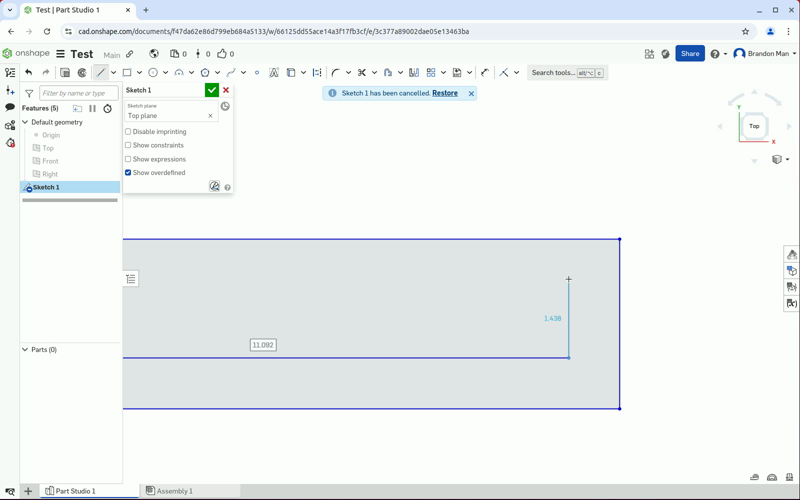
click(568, 278)
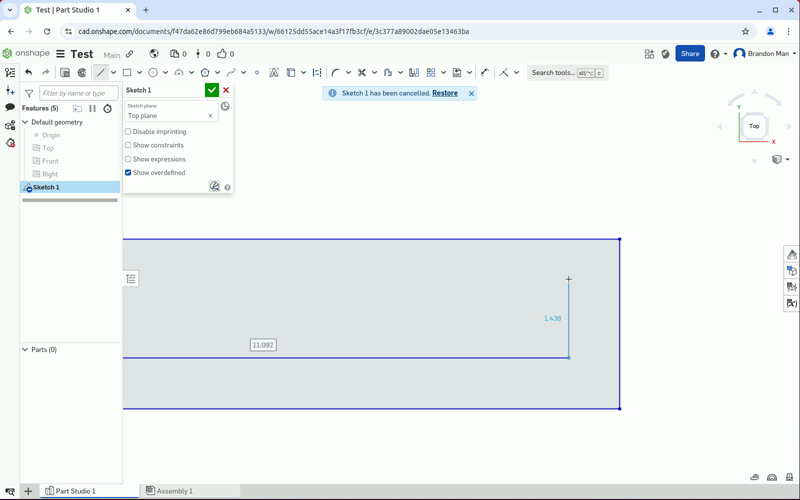
scroll(-6)
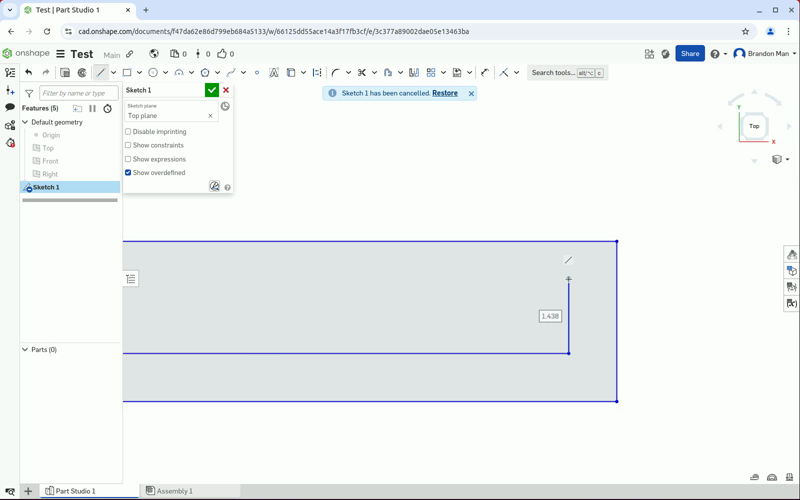
scroll(-6)
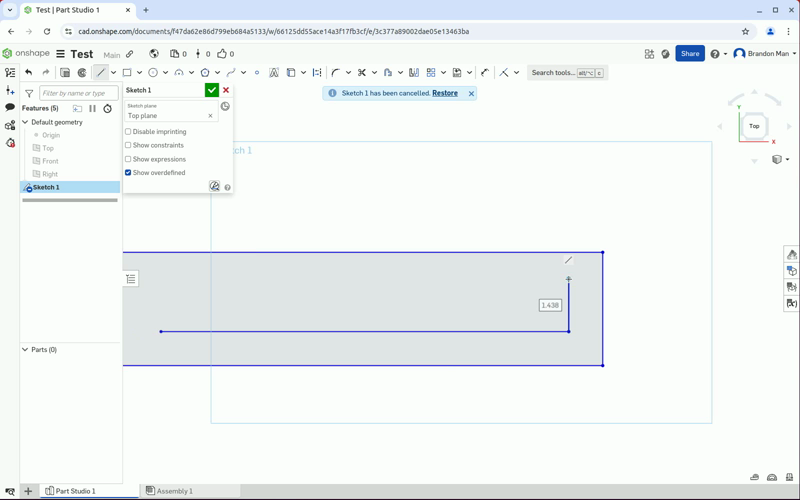
scroll(-6)
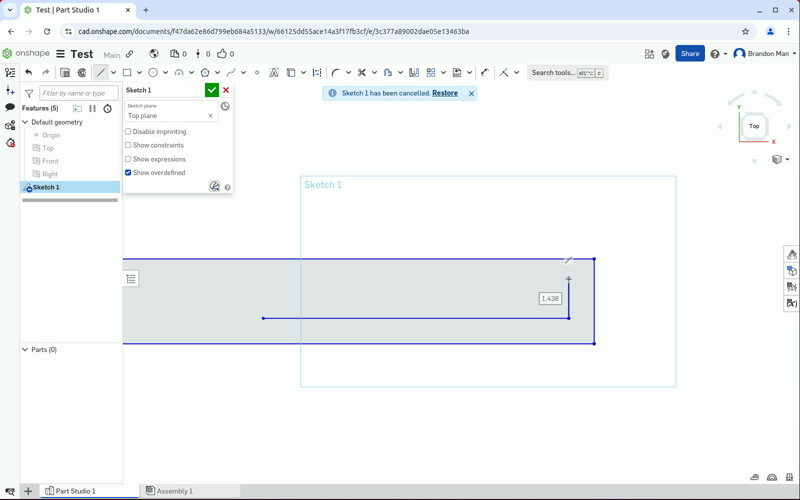
scroll(-6)
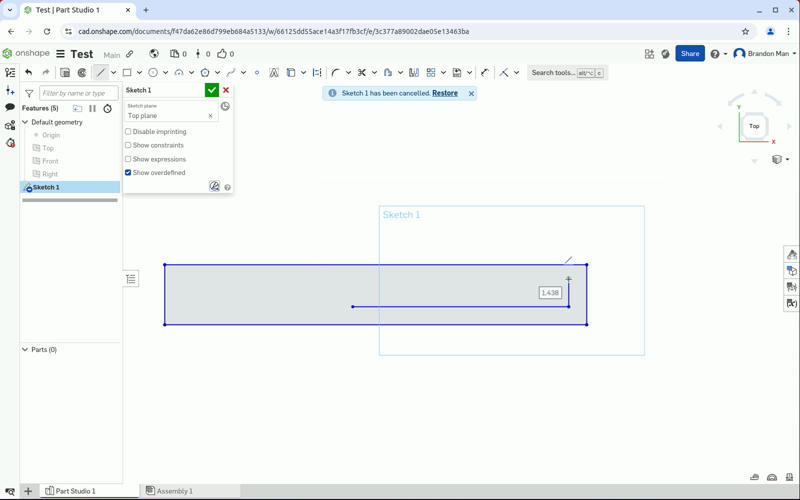
scroll(-6)
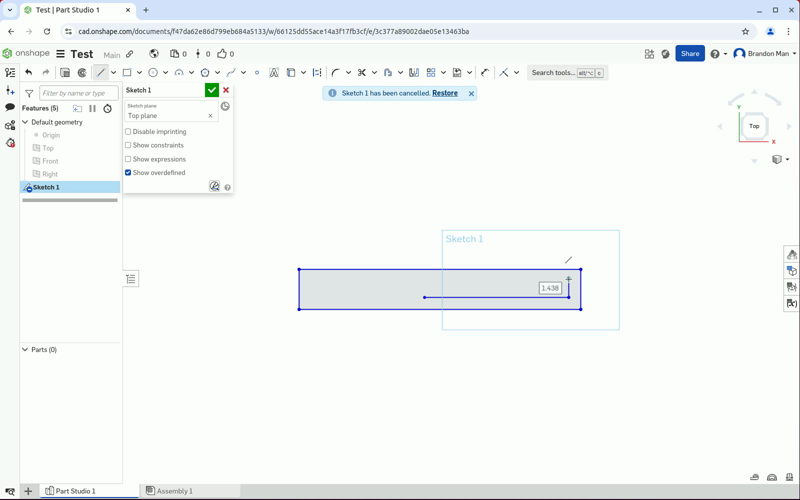
scroll(-6)
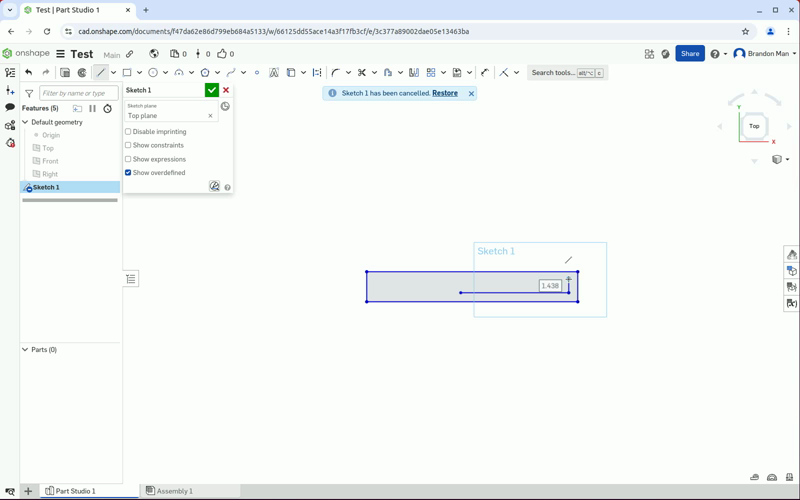
scroll(-6)
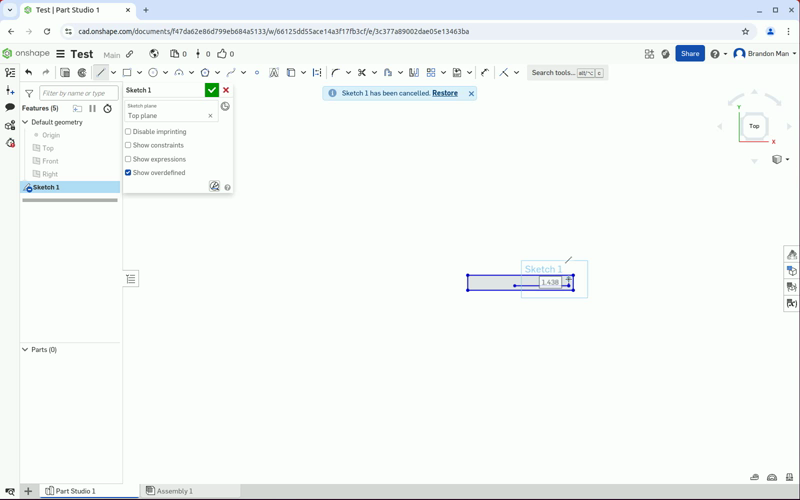
key_up(shift)
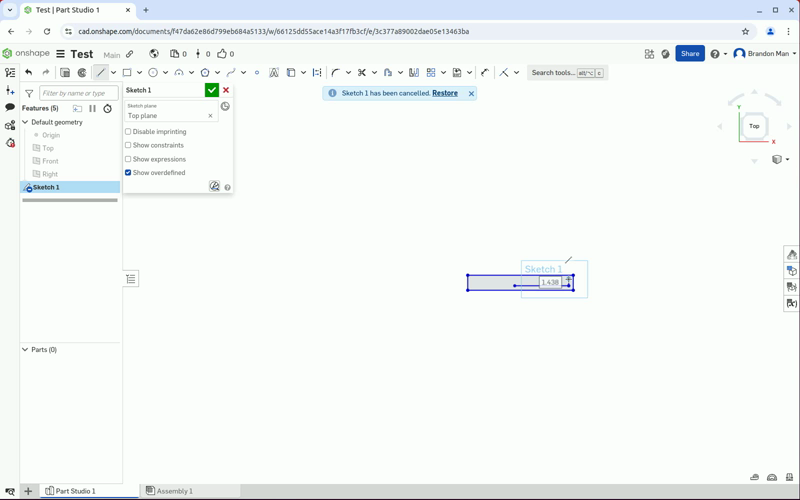
key_down(shift)
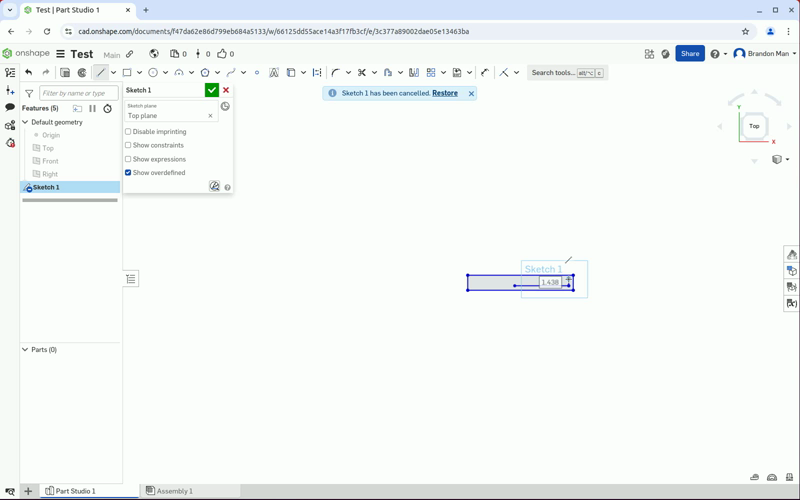
mouse_move(589, 278)
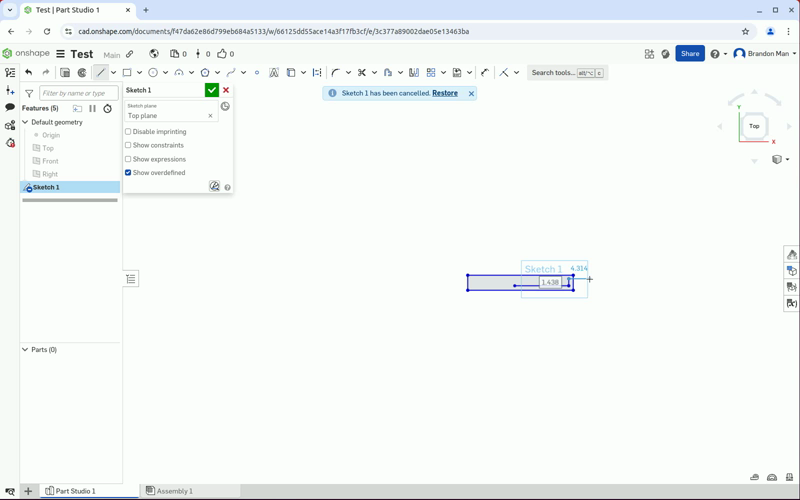
mouse_move(514, 278)
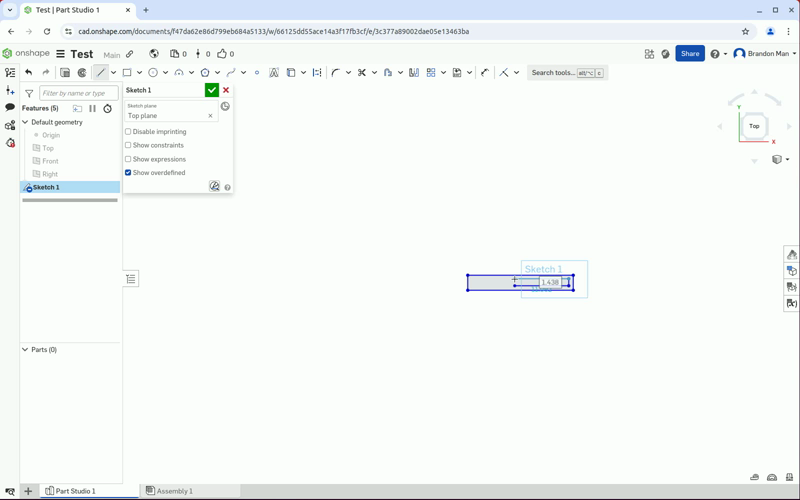
click(514, 278)
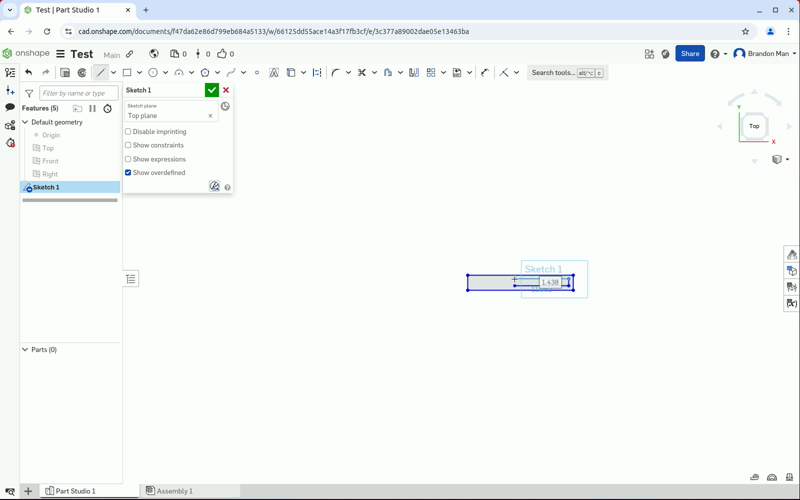
key_up(shift)
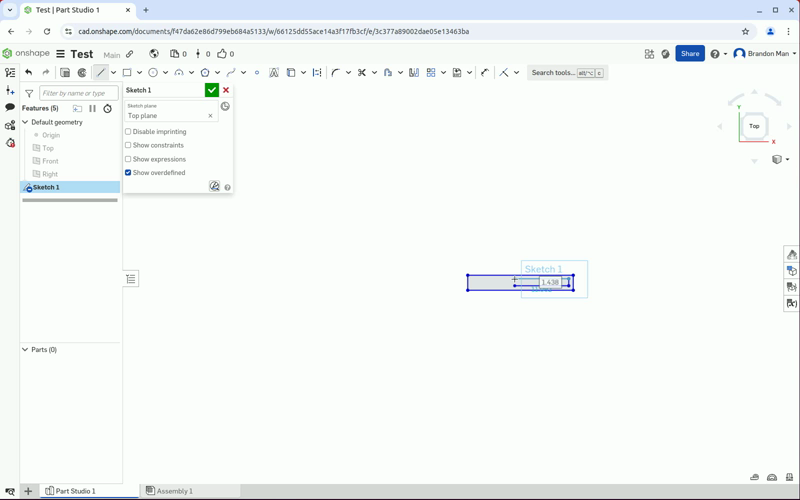
mouse_move(544, 278)
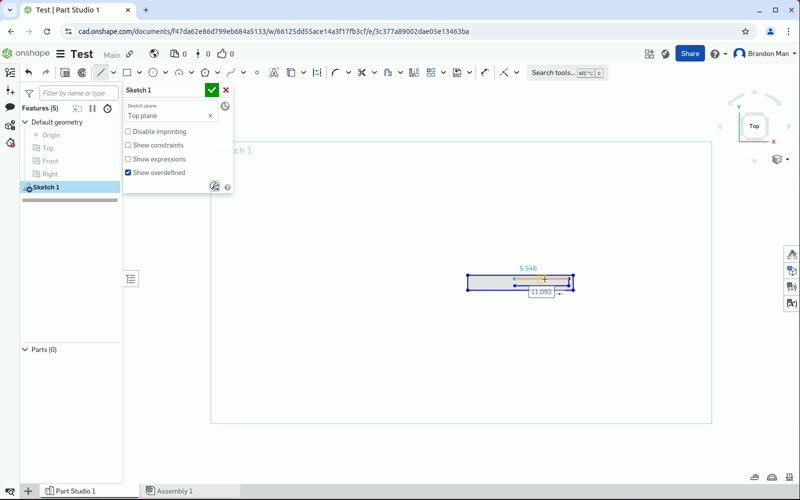
key_down(shift)
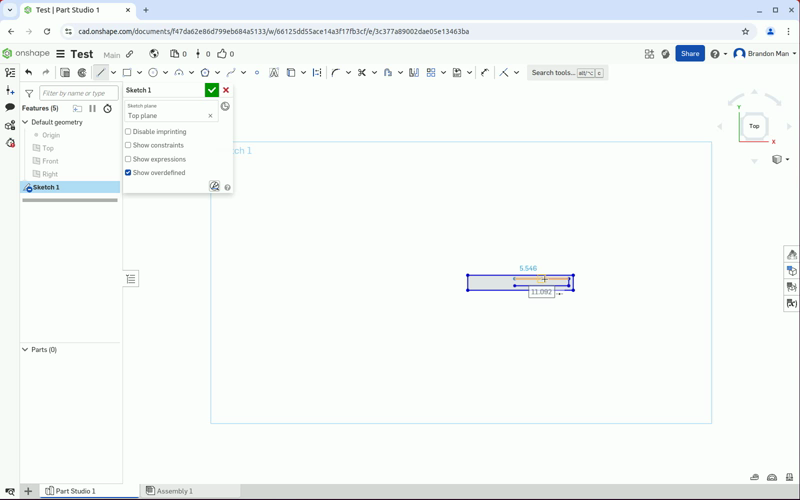
mouse_move(514, 285)
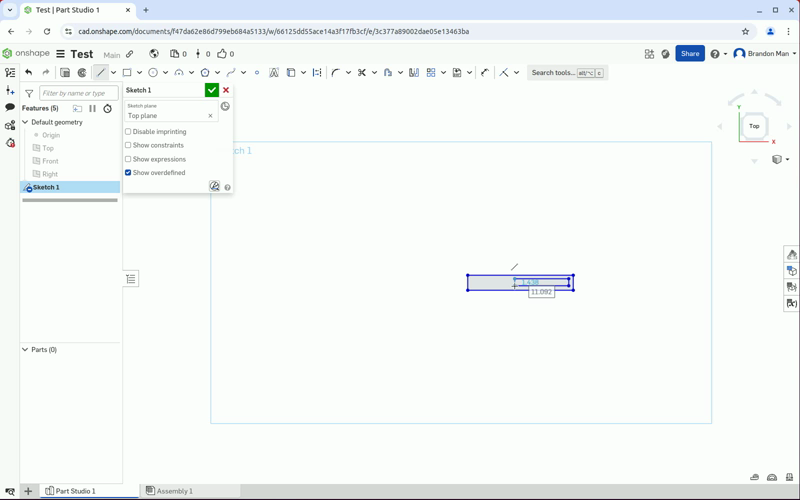
scroll(6)
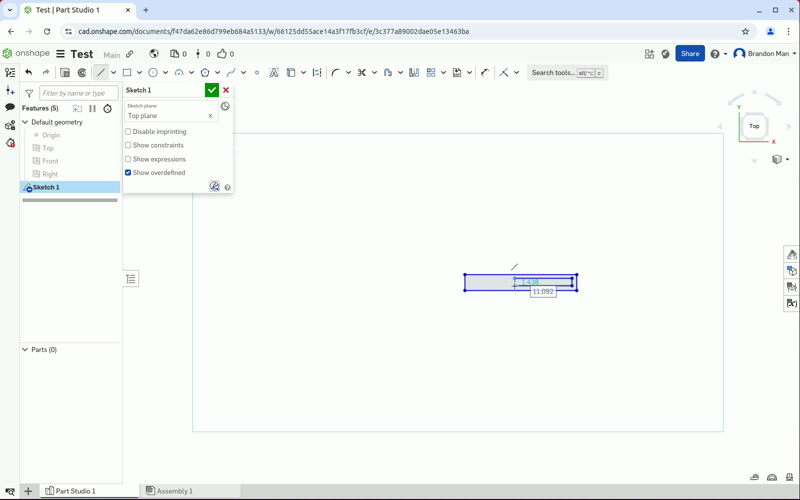
scroll(6)
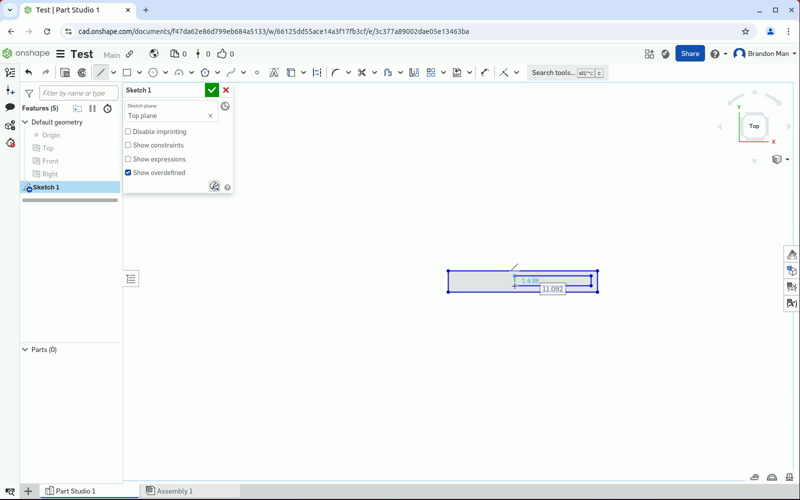
scroll(6)
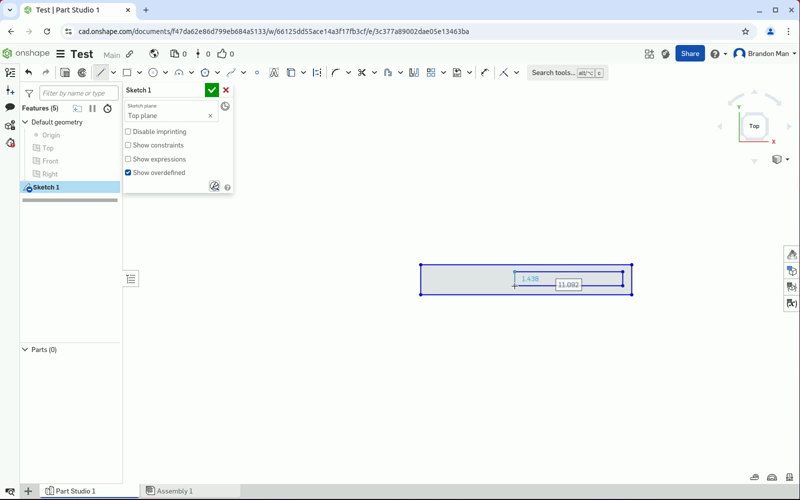
scroll(6)
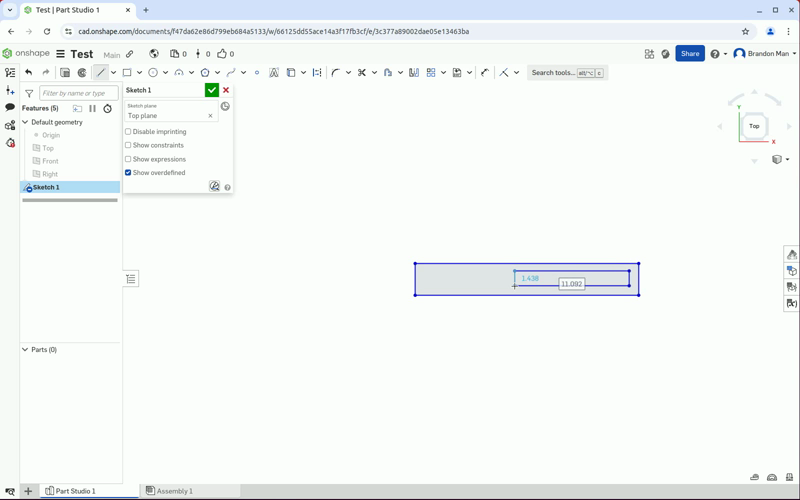
scroll(6)
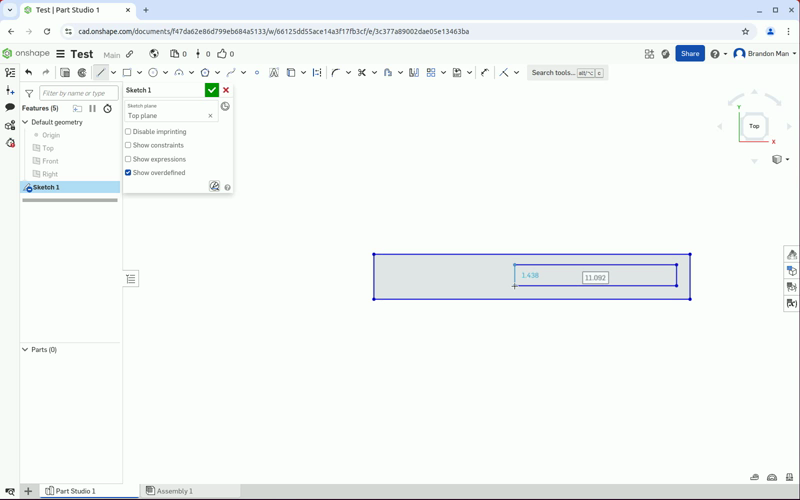
scroll(6)
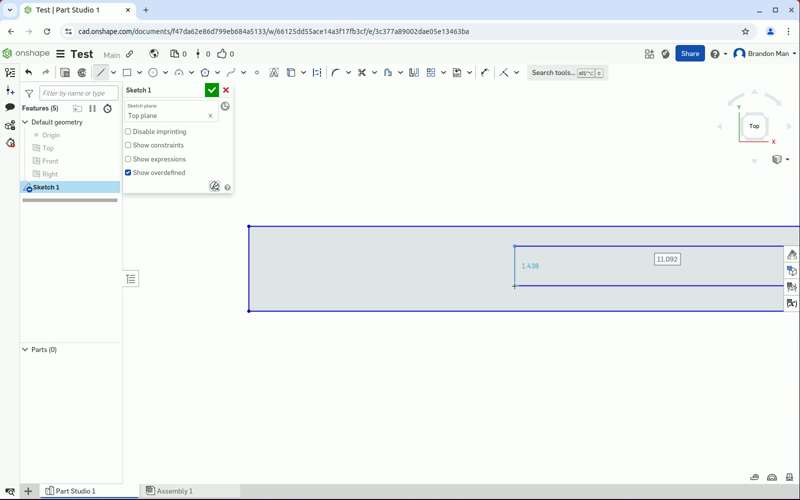
scroll(6)
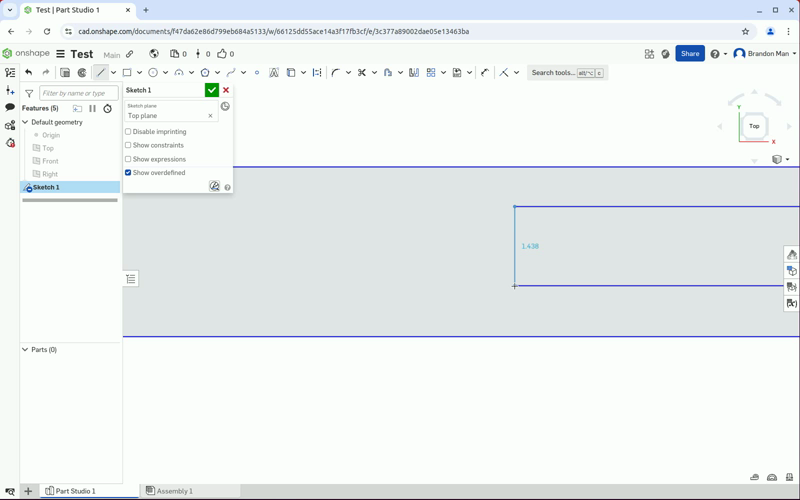
key_up(shift)
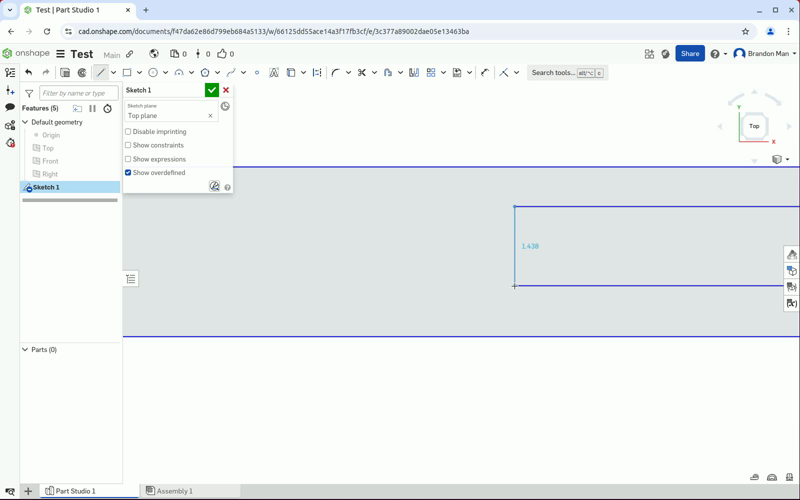
click(514, 285)
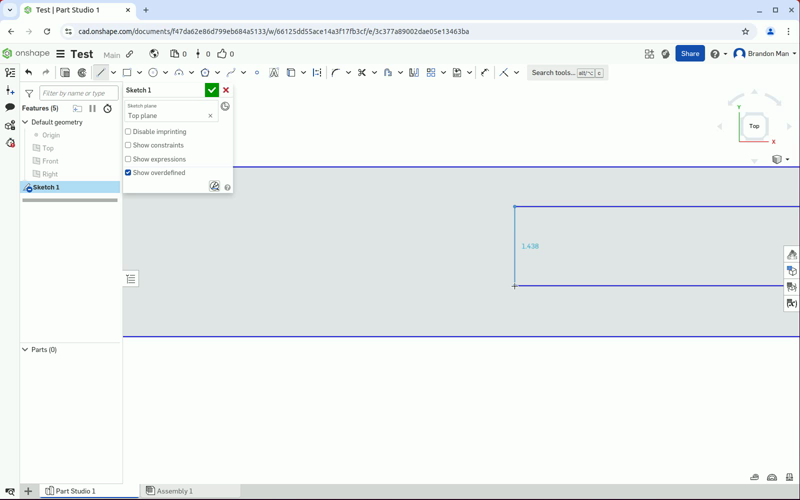
scroll(-6)
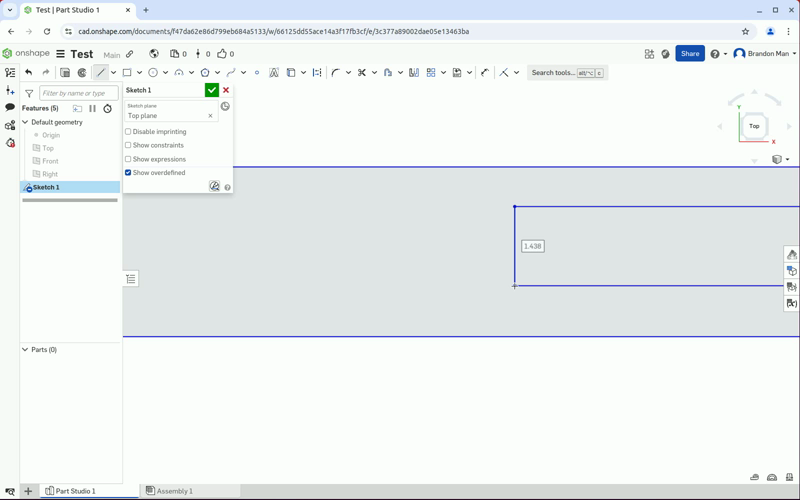
scroll(-6)
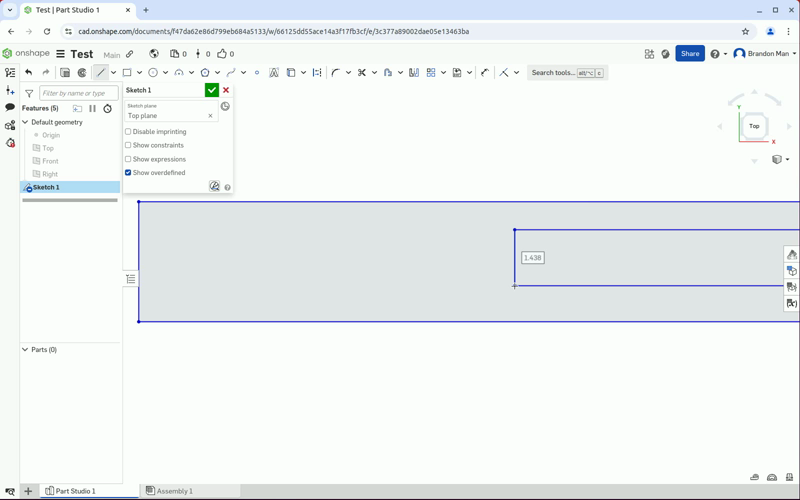
scroll(-6)
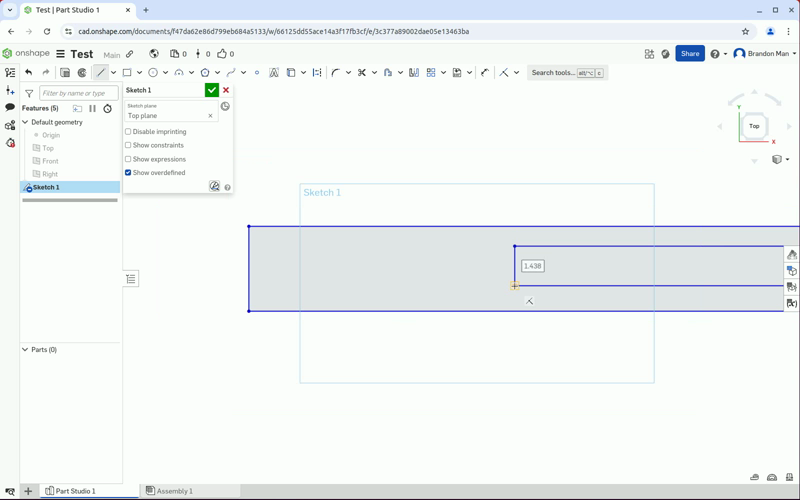
scroll(-6)
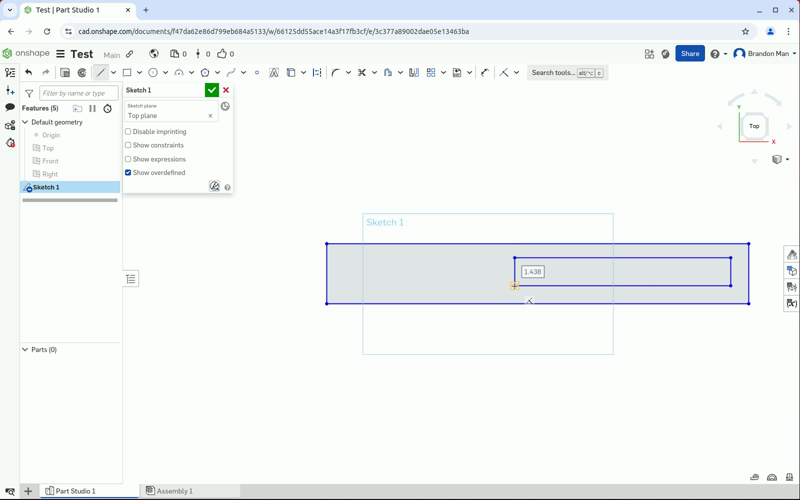
scroll(-6)
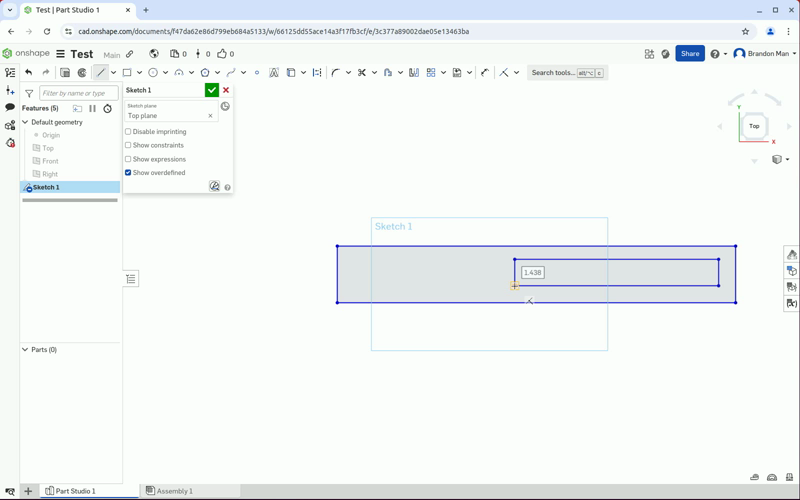
scroll(-6)
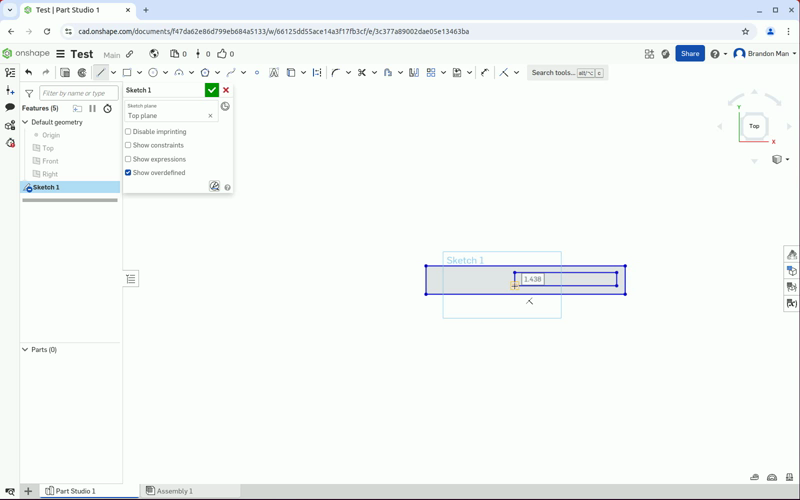
scroll(-6)
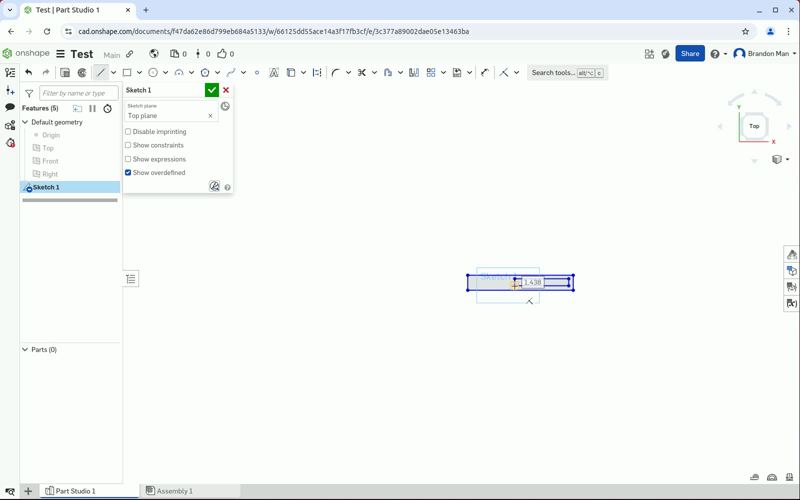
key(esc)
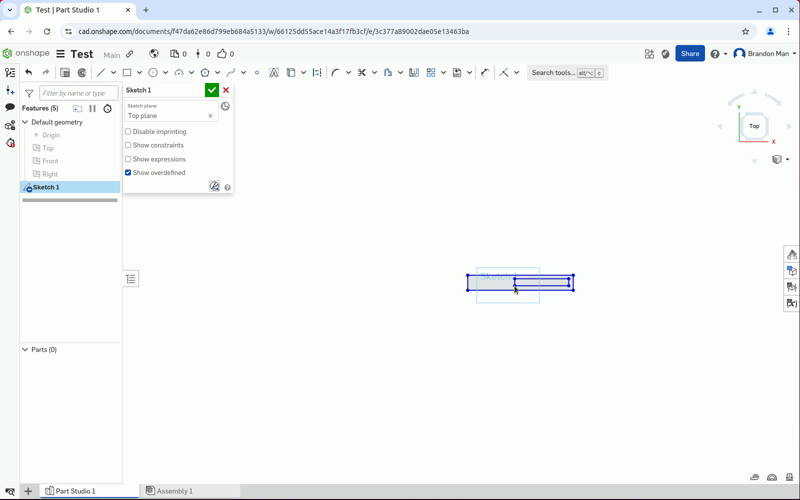
mouse_move(473, 279)
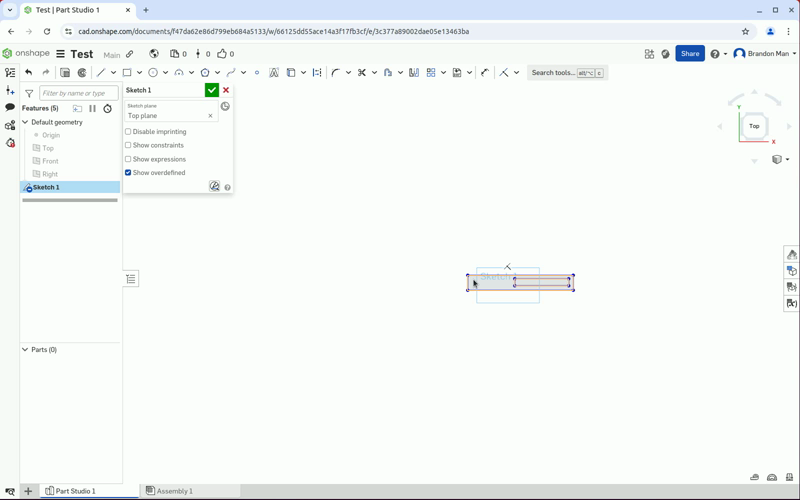
scroll(6)
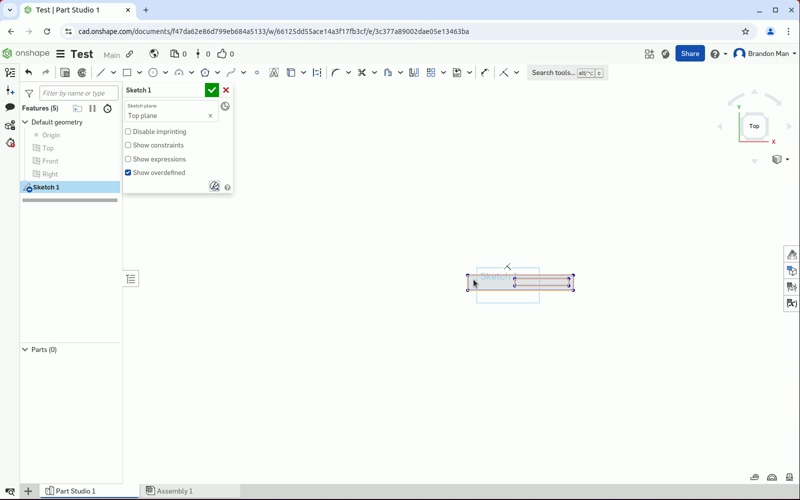
scroll(6)
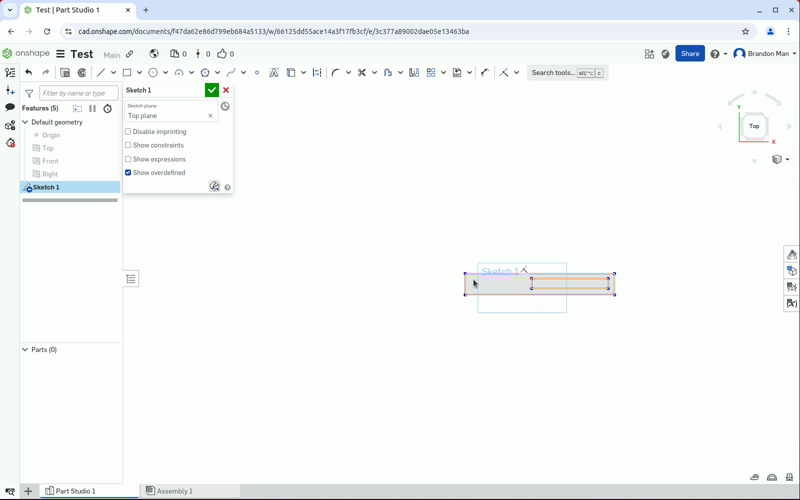
scroll(6)
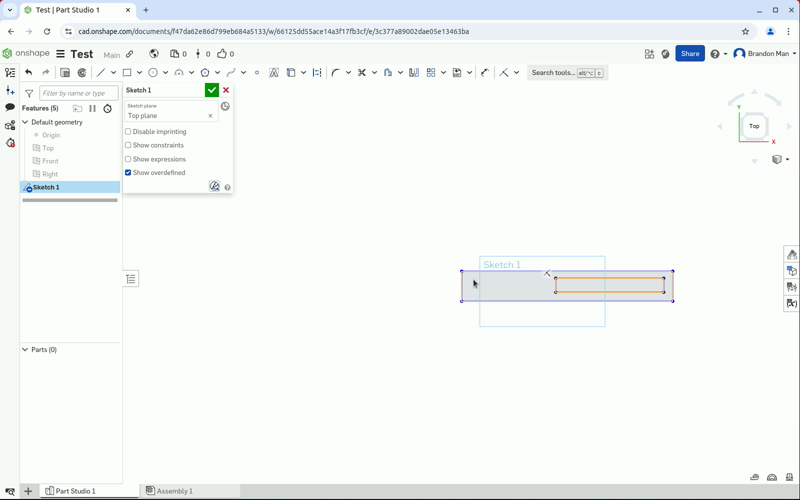
scroll(6)
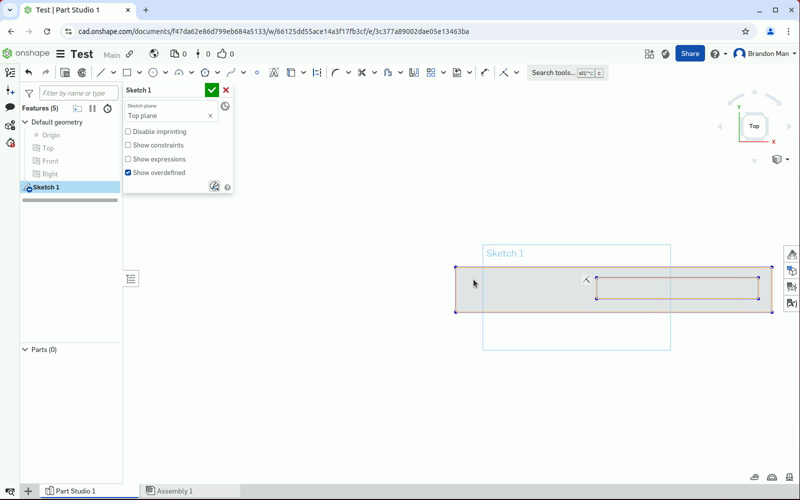
scroll(6)
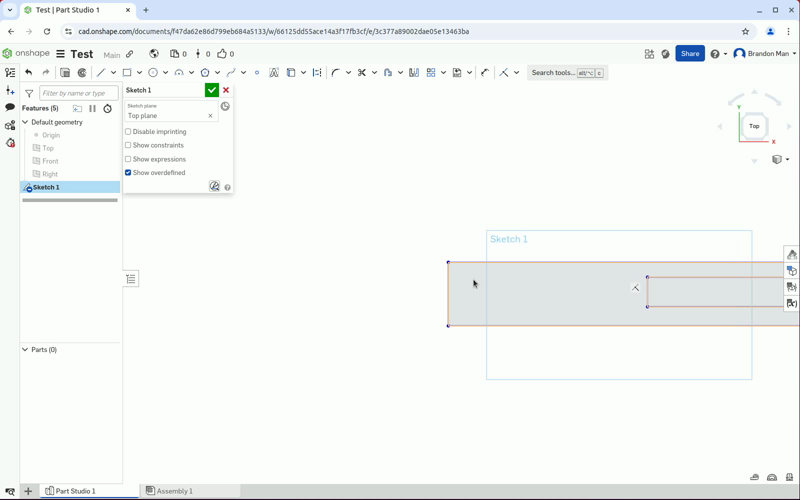
scroll(6)
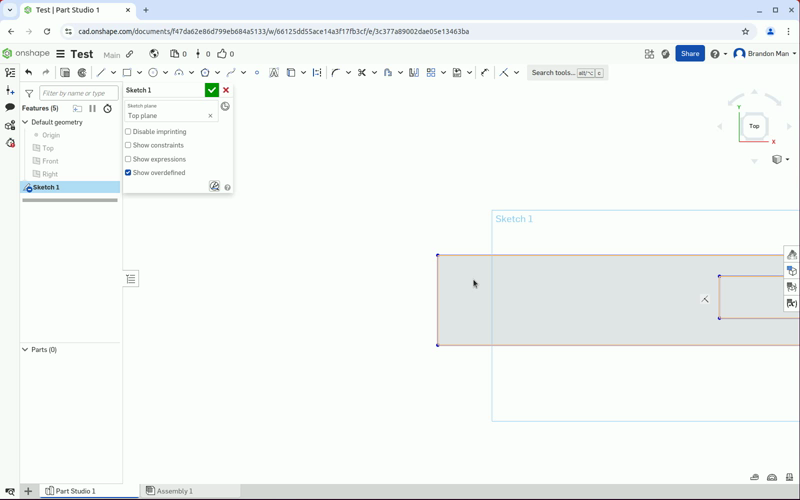
scroll(6)
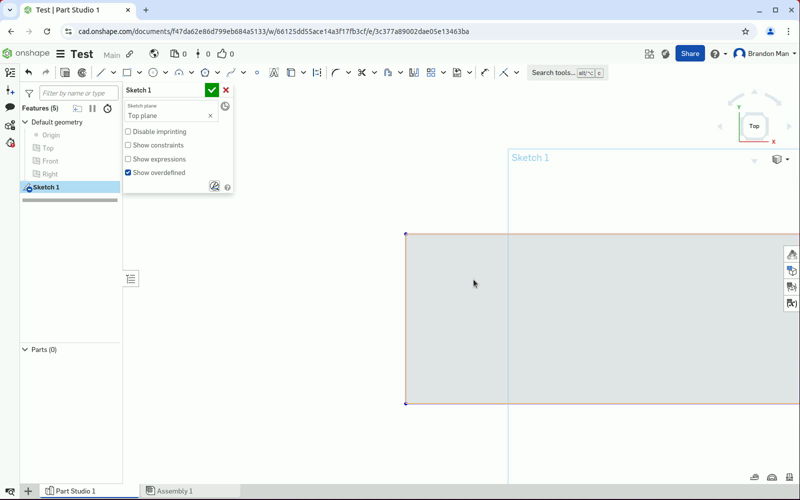
click(473, 279)
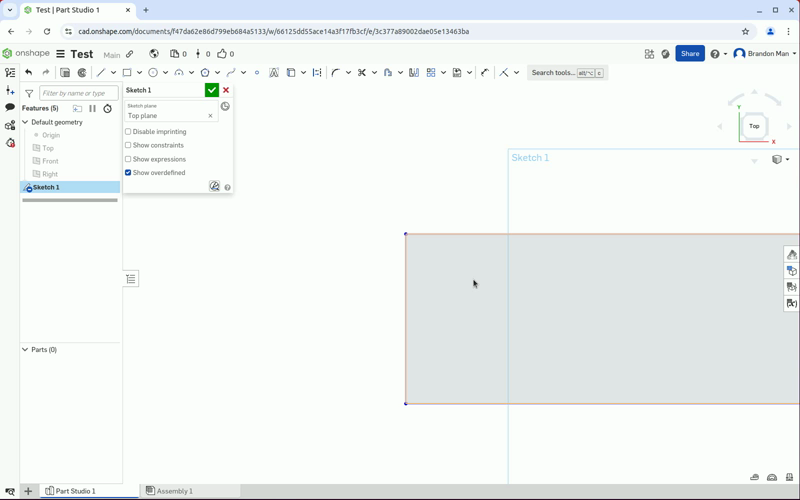
scroll(-6)
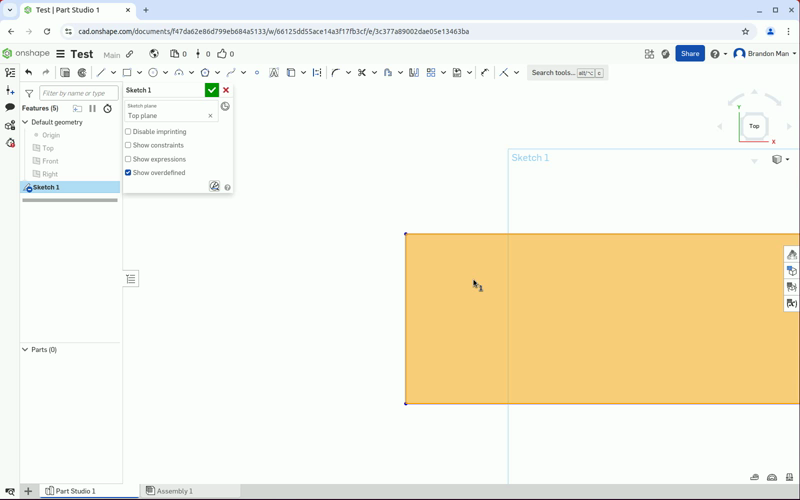
scroll(-6)
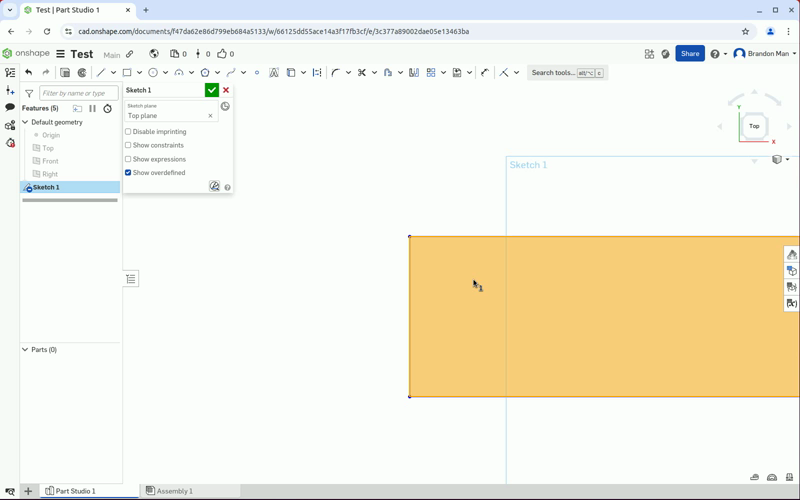
scroll(-6)
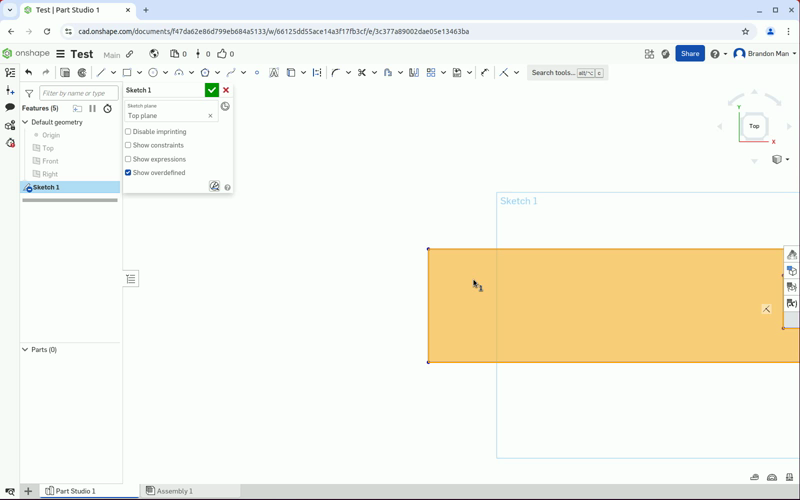
scroll(-6)
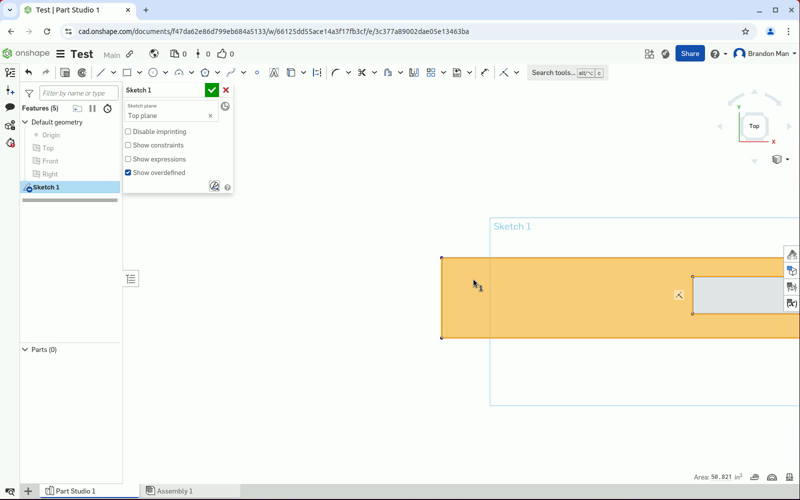
scroll(-6)
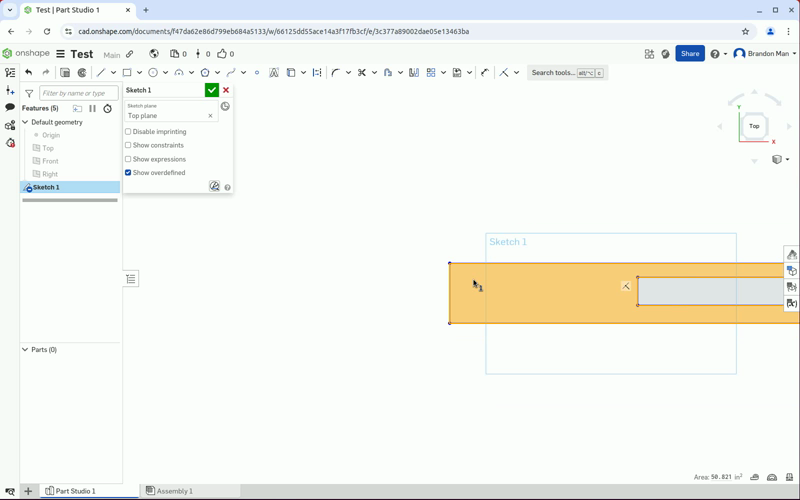
scroll(-6)
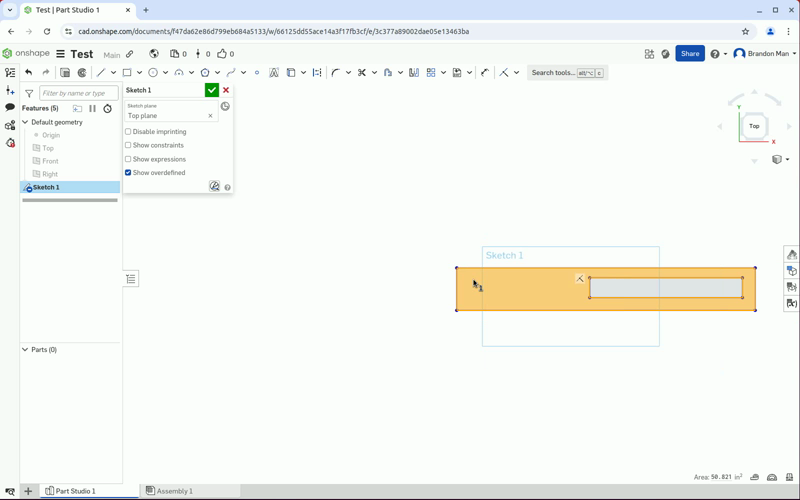
scroll(-6)
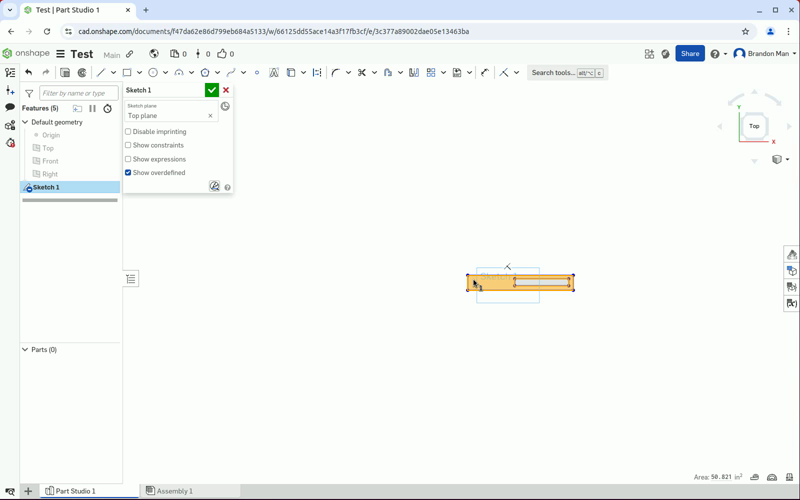
mouse_move(73, 352)
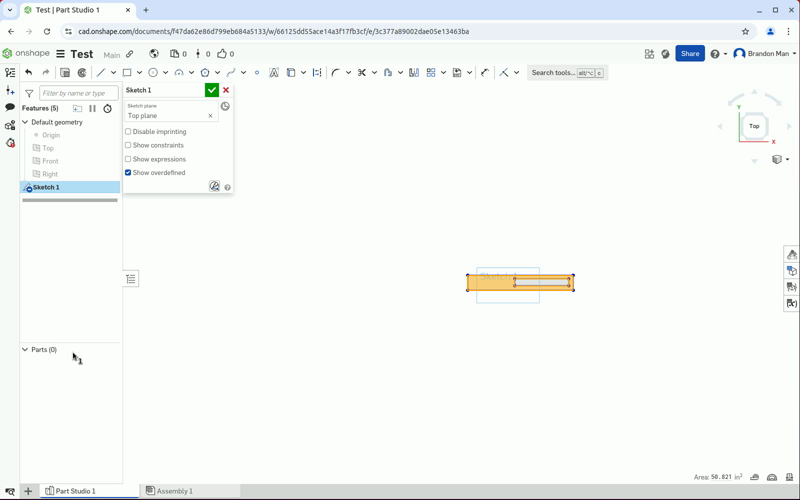
key(shift+y)
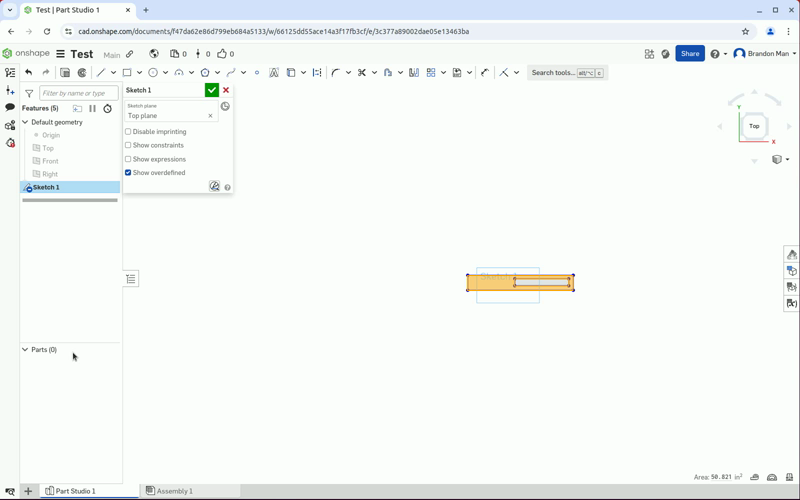
key(shift+e)
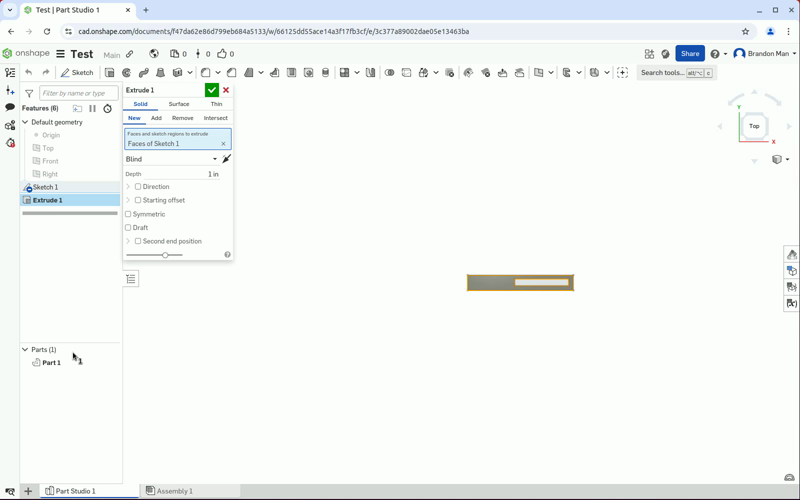
mouse_move(143, 106)
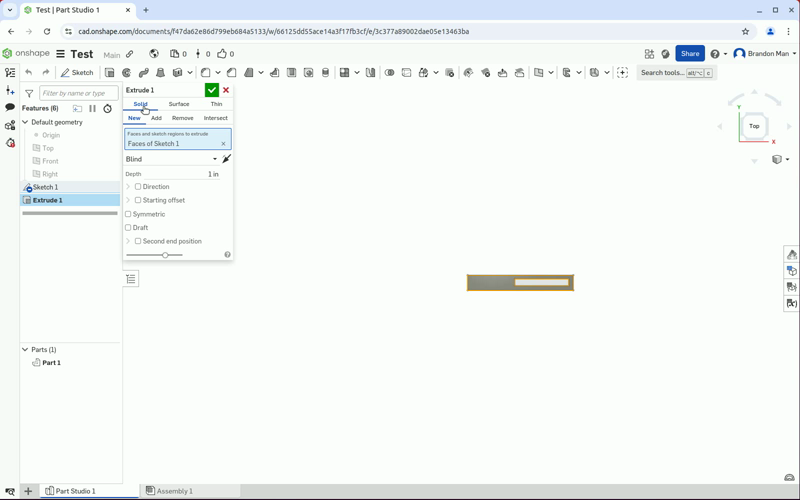
click(143, 106)
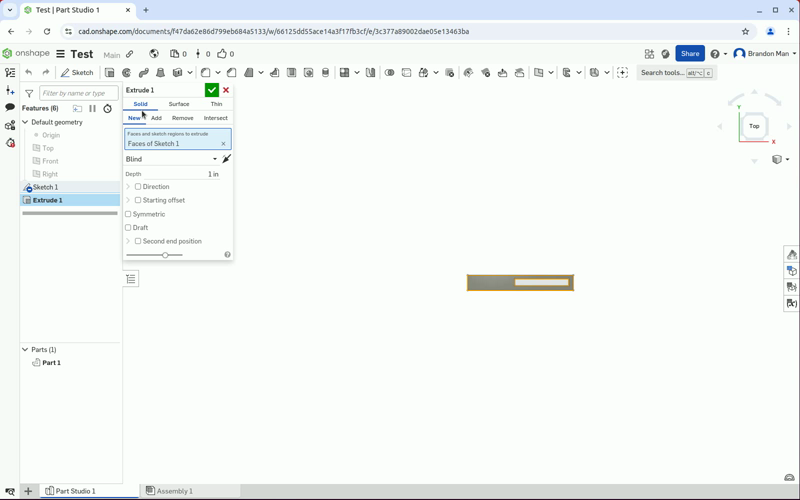
mouse_move(137, 120)
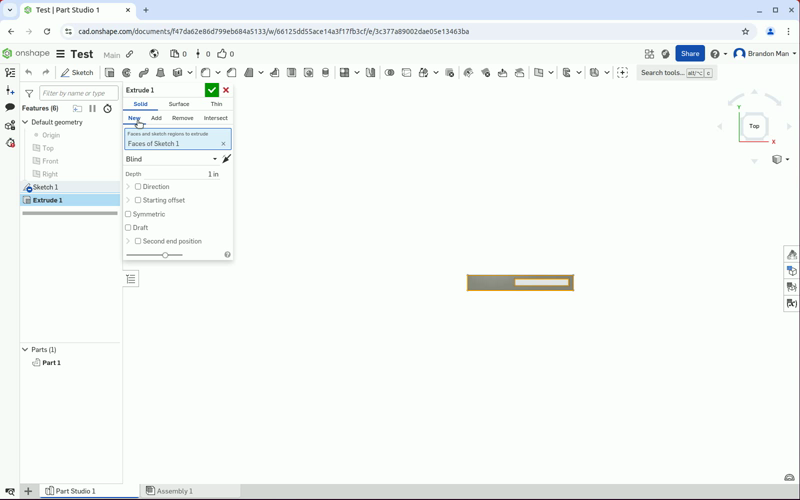
click(137, 120)
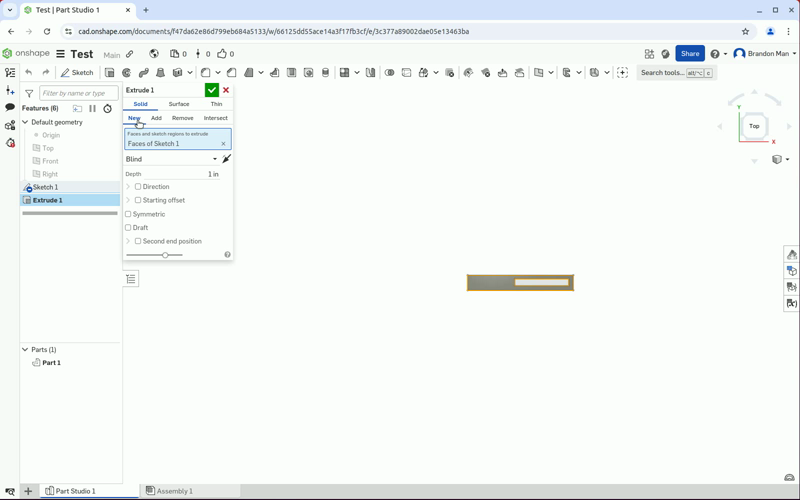
key(tab, 4)
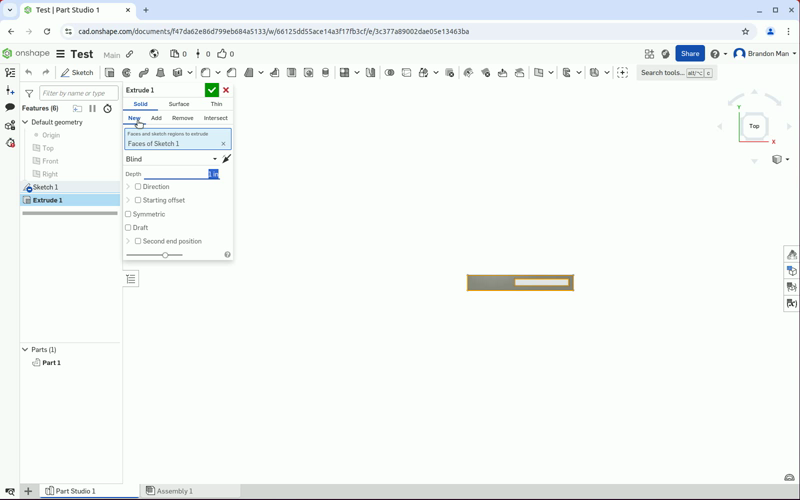
text(4.092)
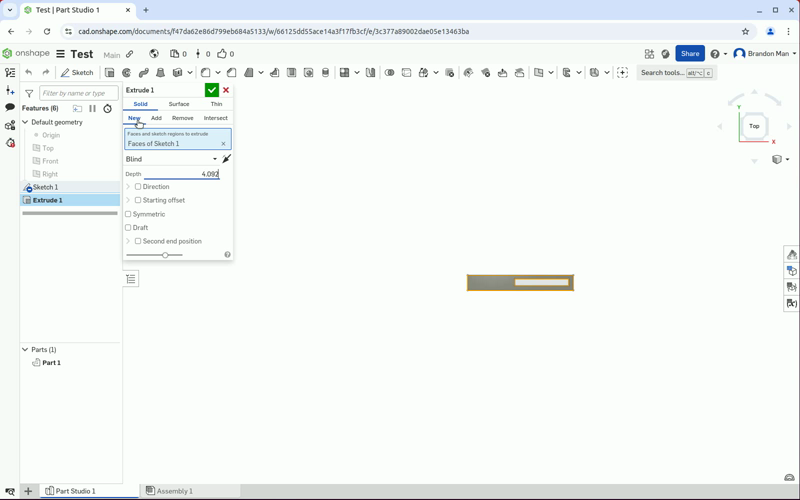
key(enter)
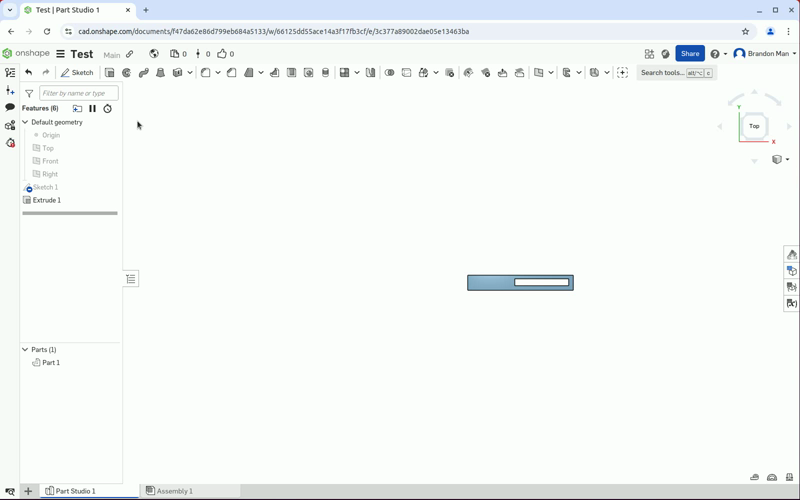
key(shift+h)
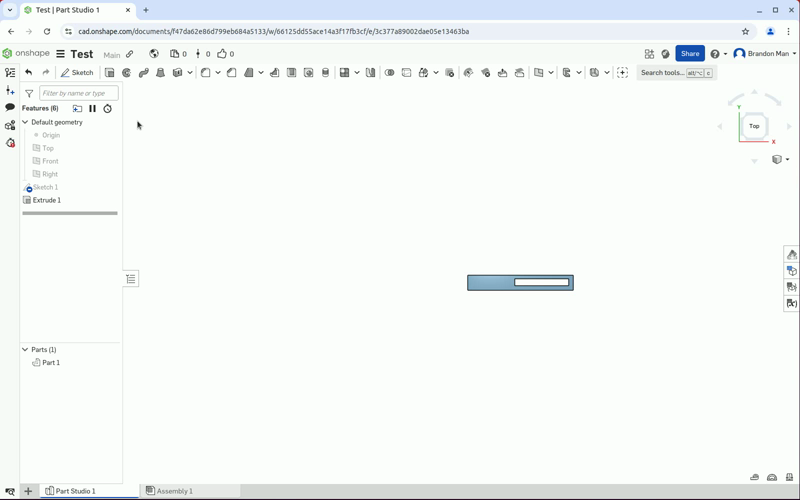
key(shift+h)
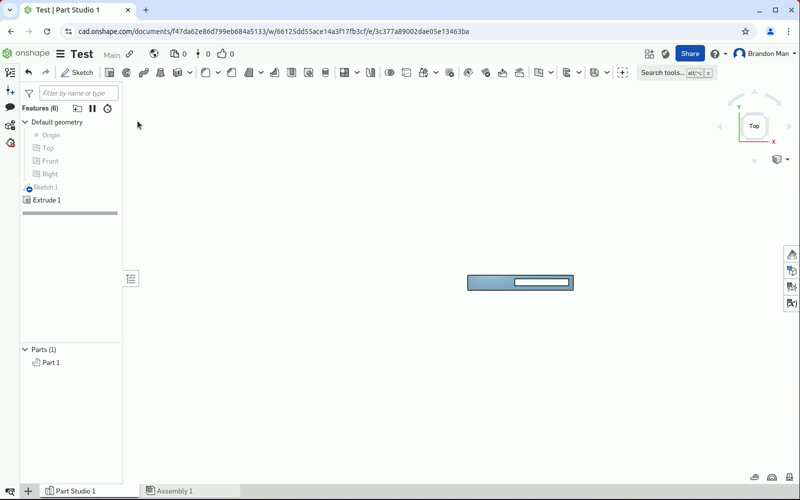
mouse_move(73, 189)
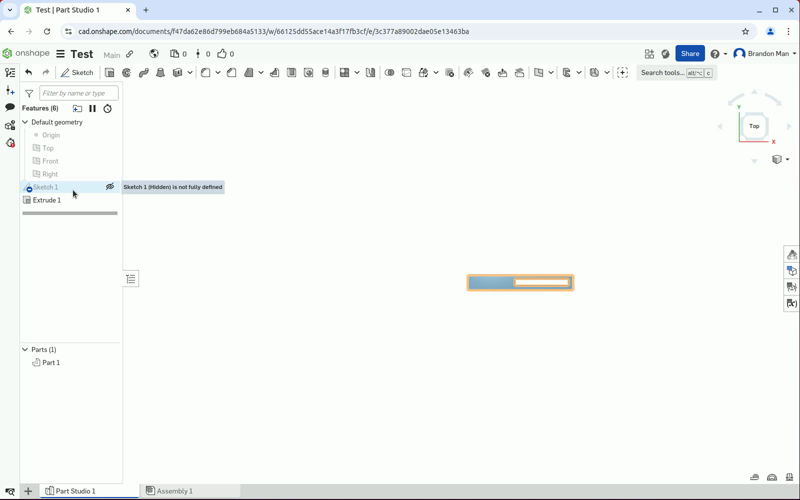
click(73, 189)
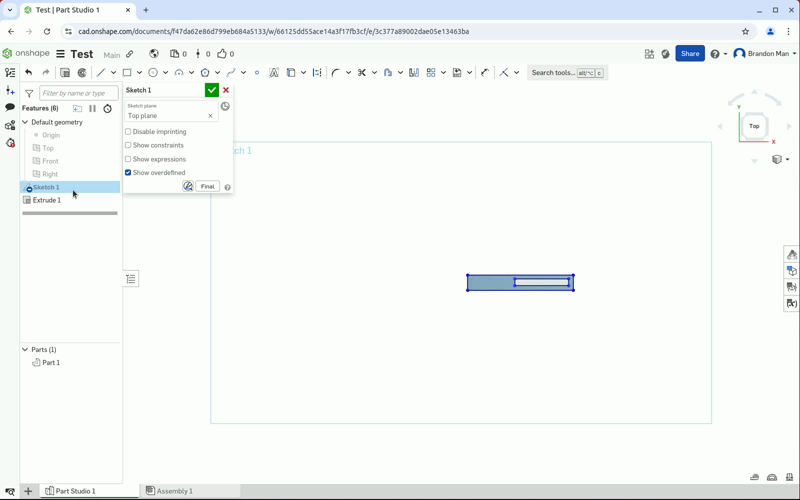
mouse_move(229, 92)
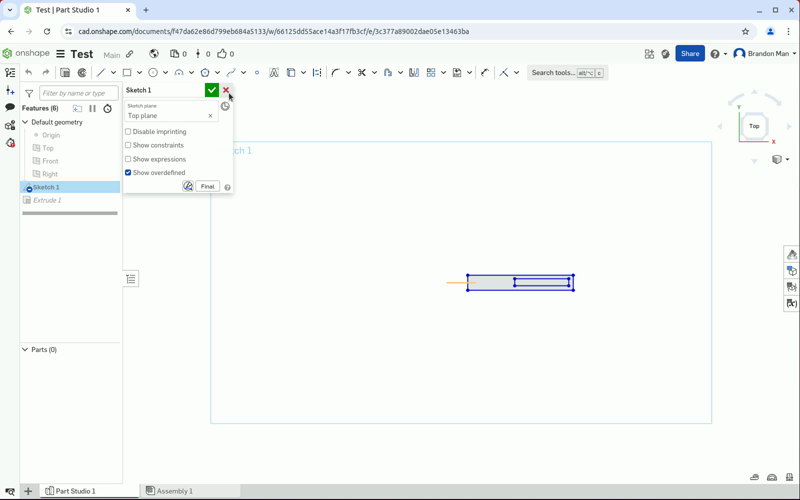
click(229, 92)
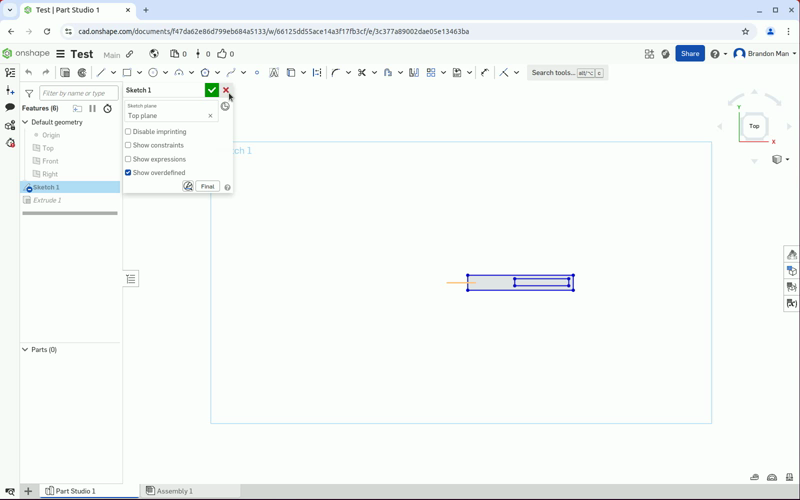
key(shift+s)
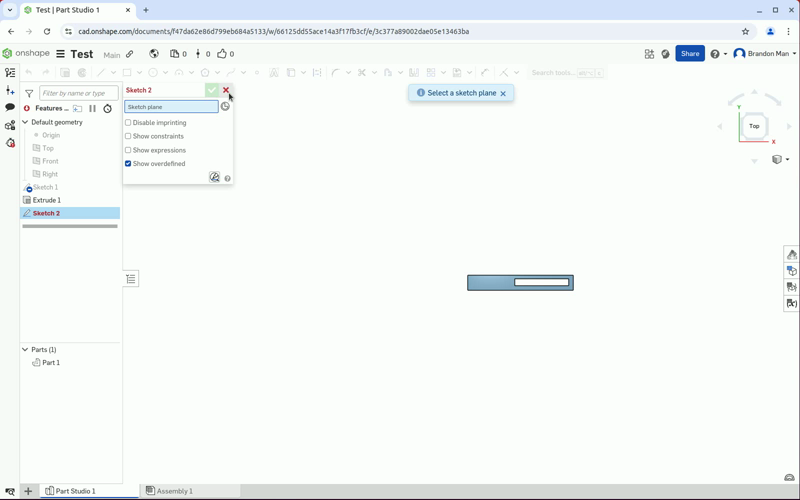
mouse_move(73, 150)
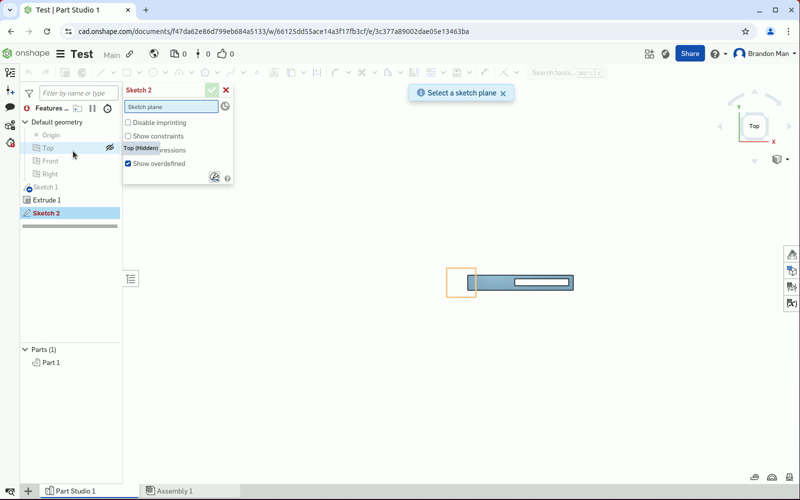
click(73, 150)
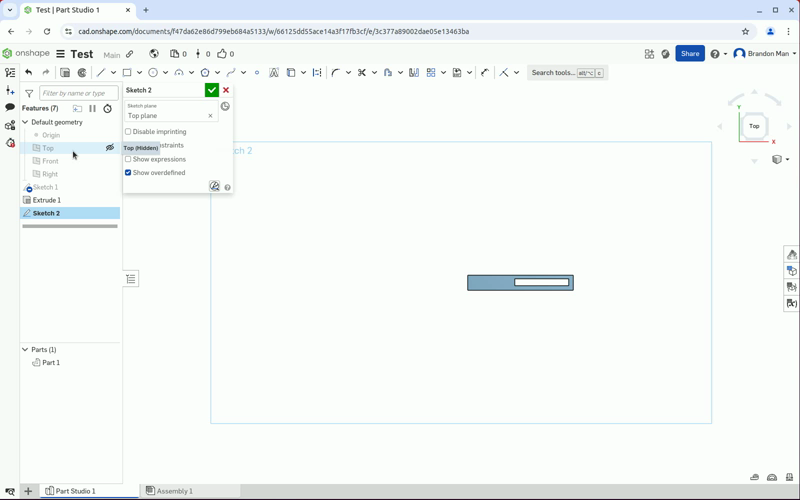
mouse_move(73, 352)
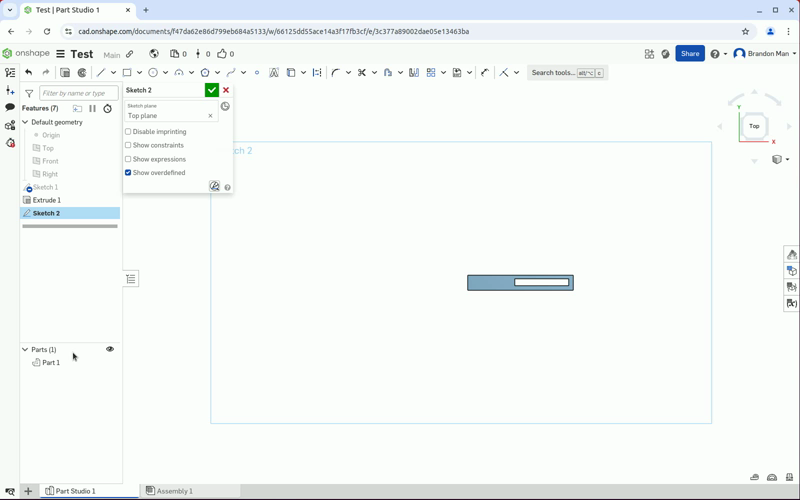
key(y)
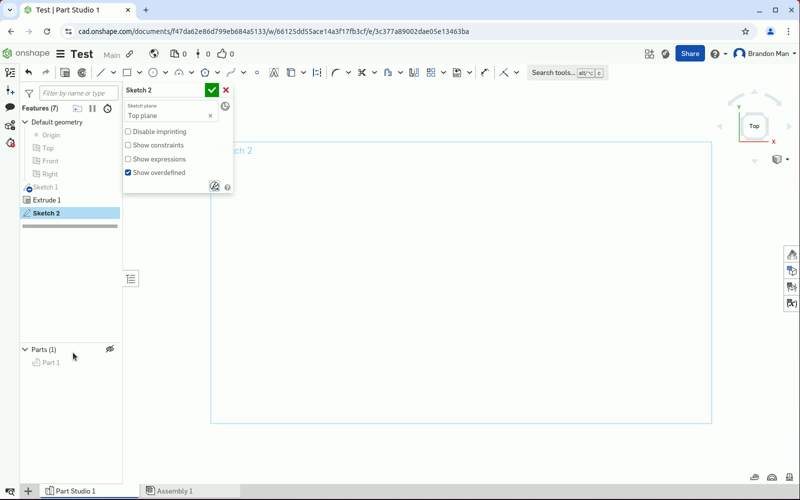
key(l)
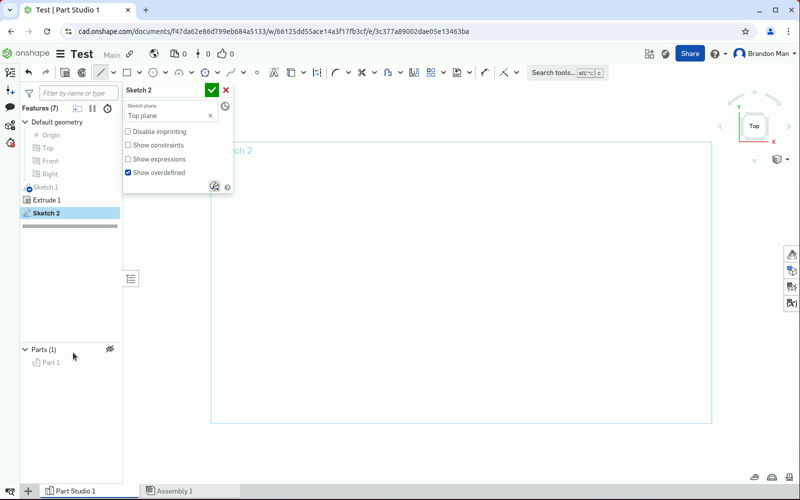
key_down(shift)
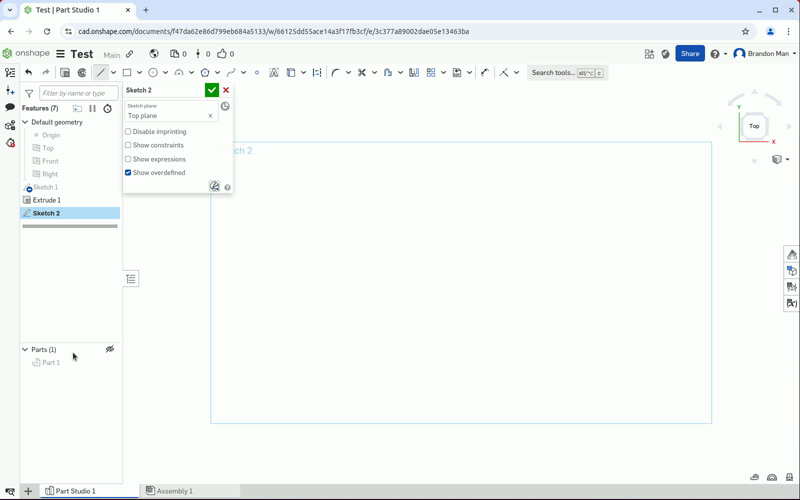
mouse_move(348, 290)
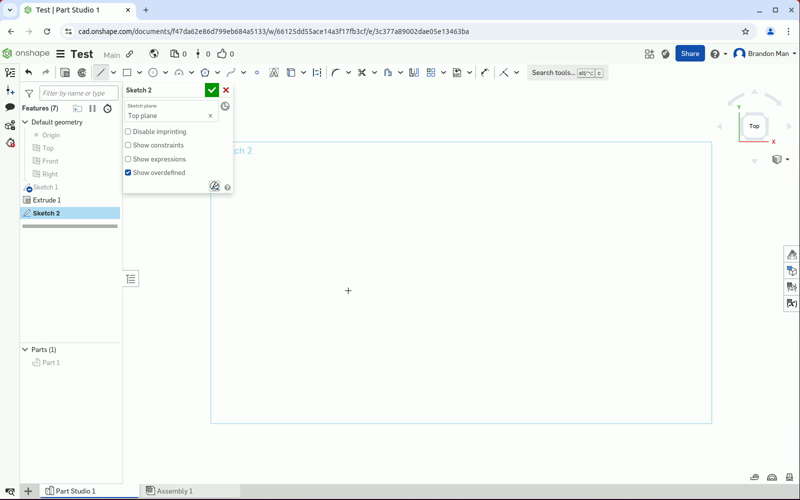
click(348, 290)
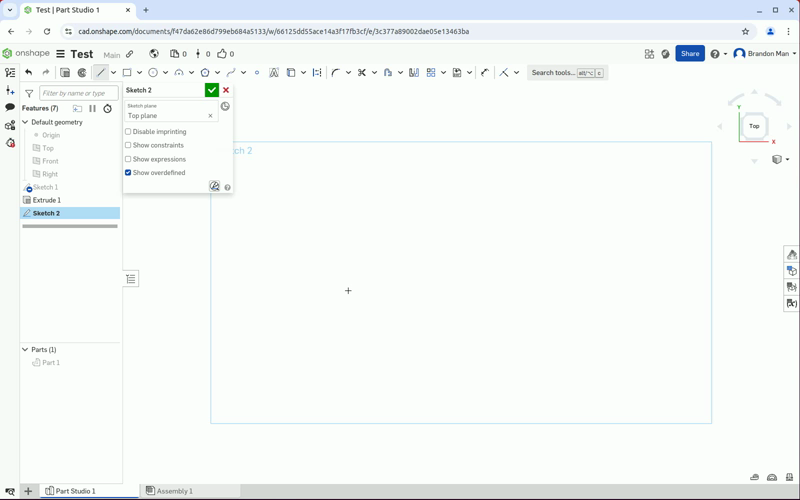
key_up(shift)
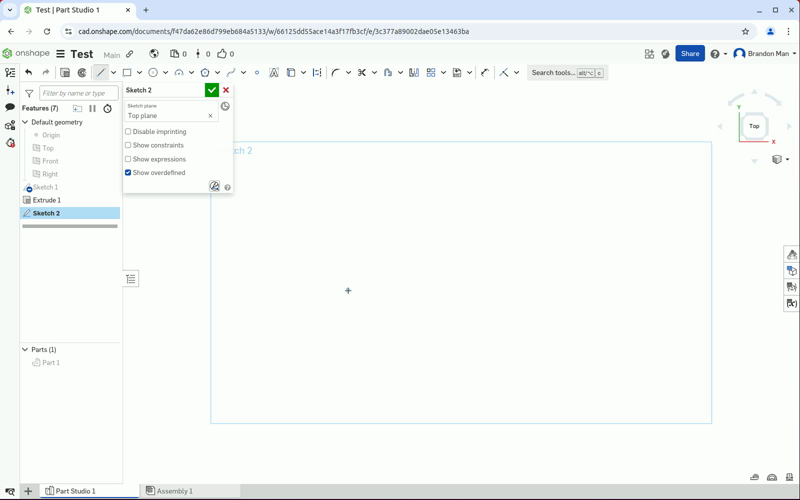
key_down(shift)
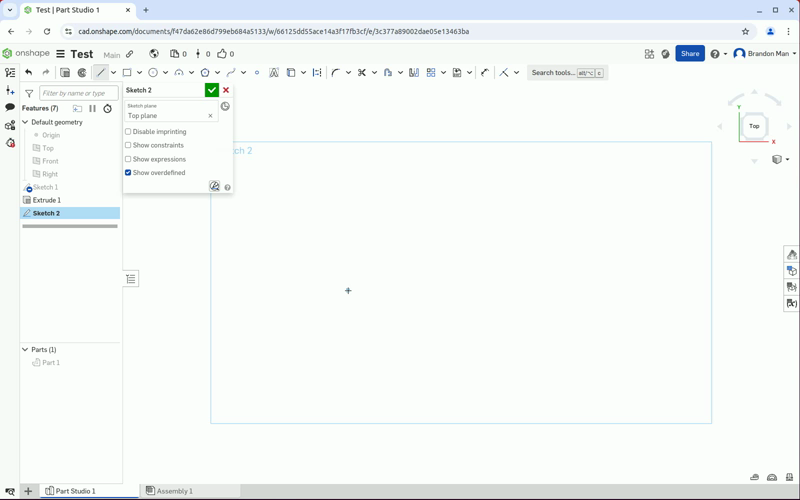
mouse_move(453, 290)
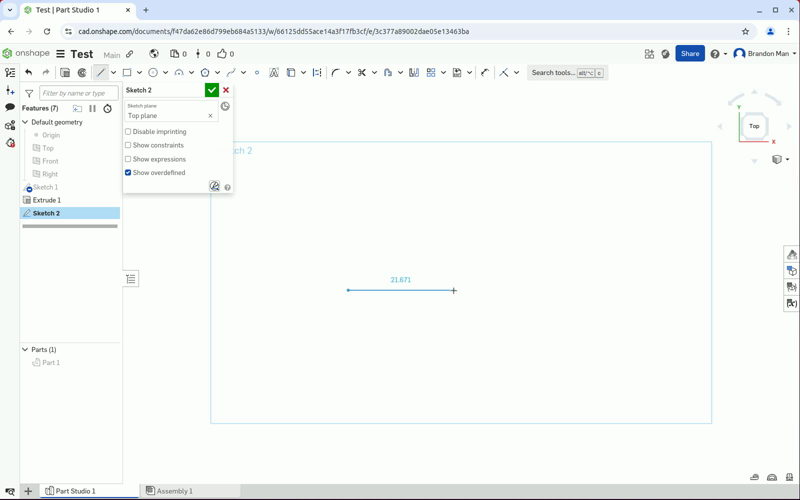
click(453, 290)
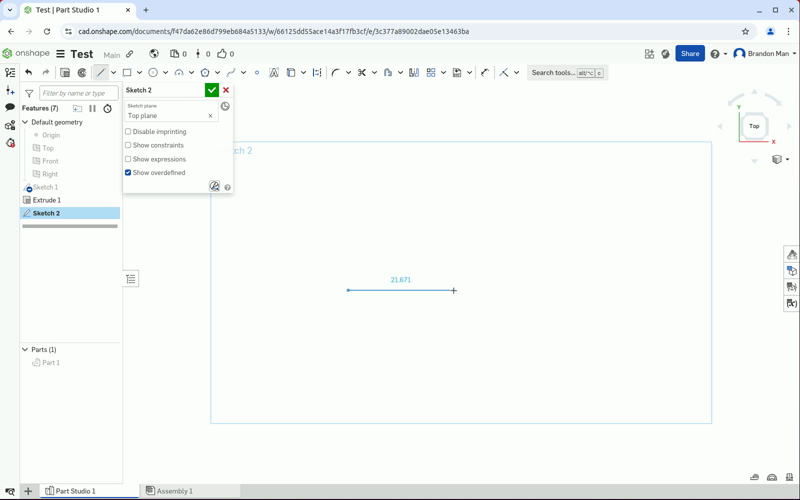
key_up(shift)
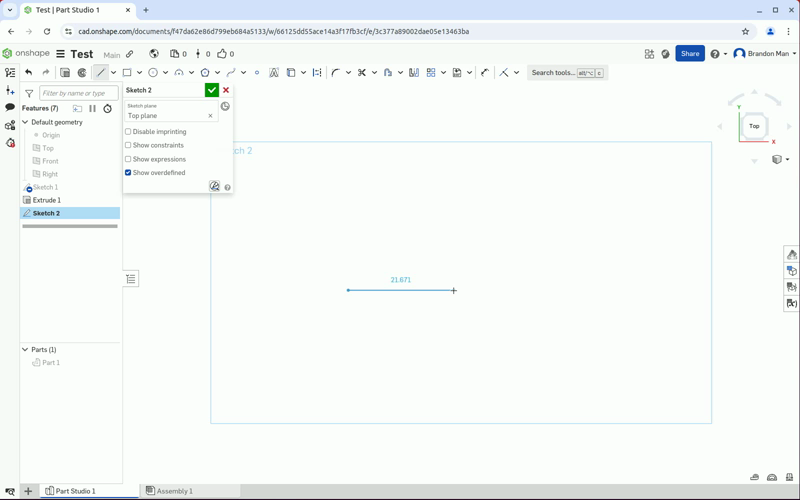
key_down(shift)
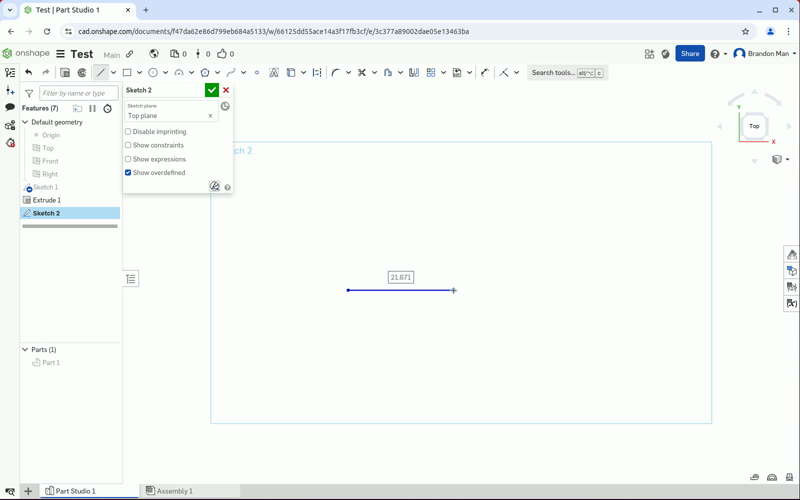
mouse_move(483, 290)
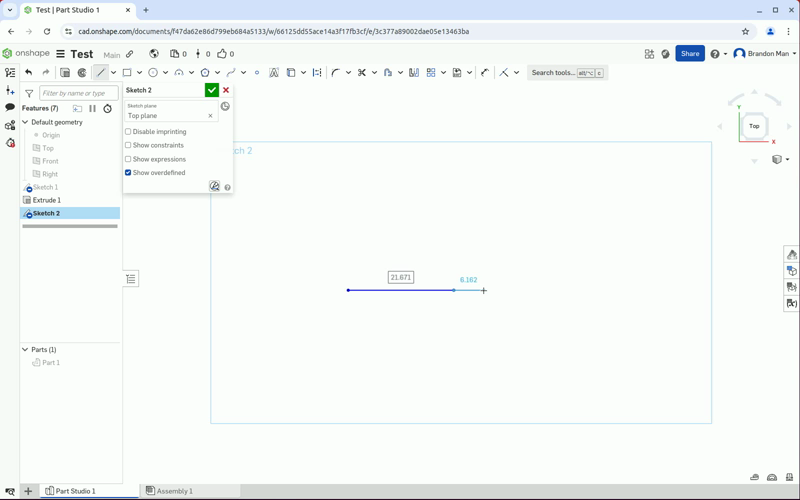
mouse_move(453, 275)
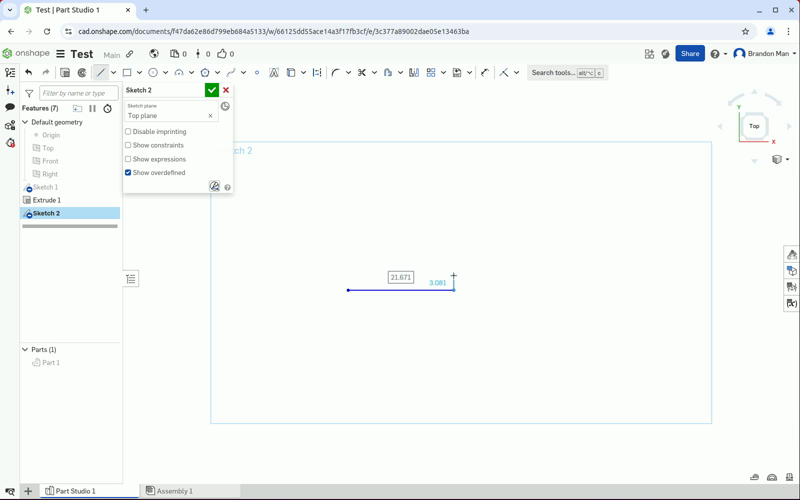
click(453, 275)
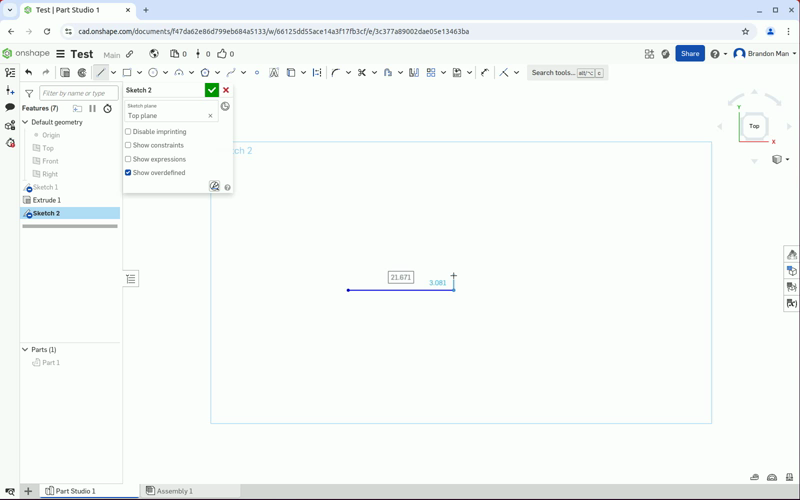
key_up(shift)
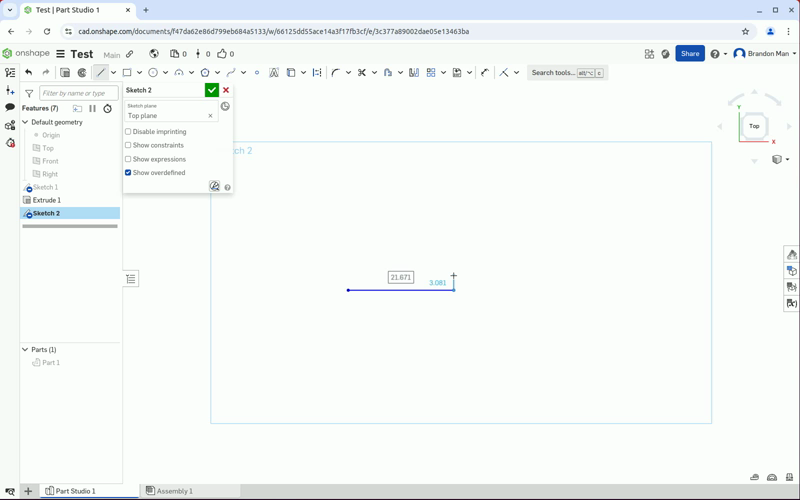
key_down(shift)
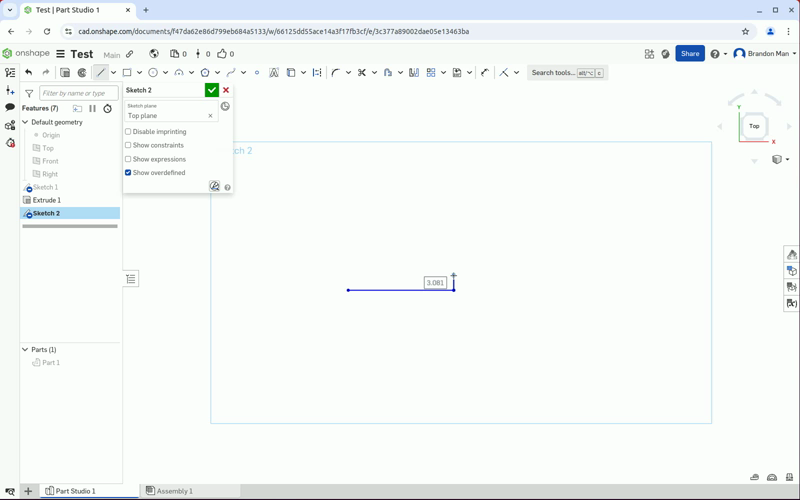
mouse_move(348, 275)
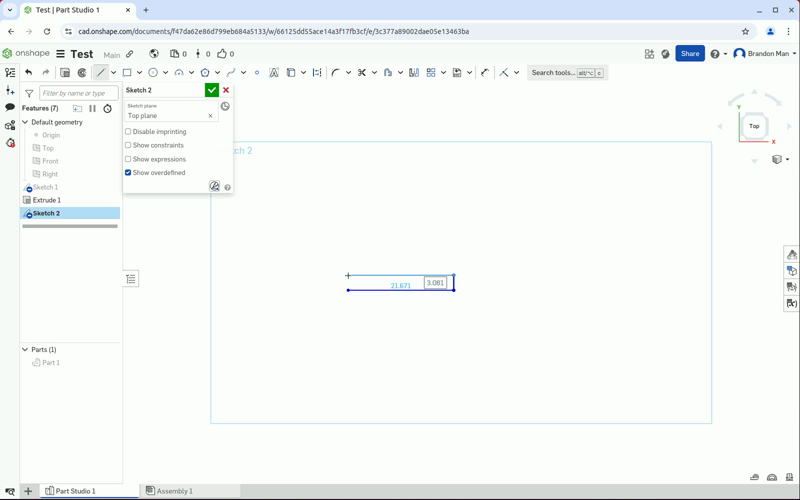
click(348, 275)
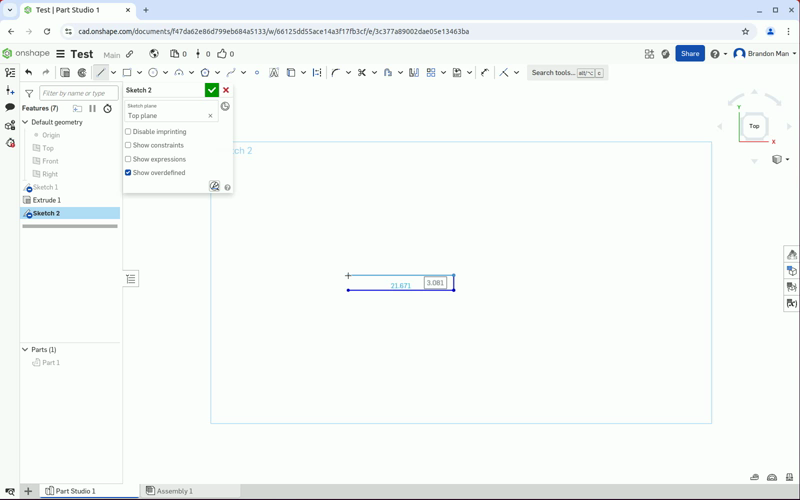
key_up(shift)
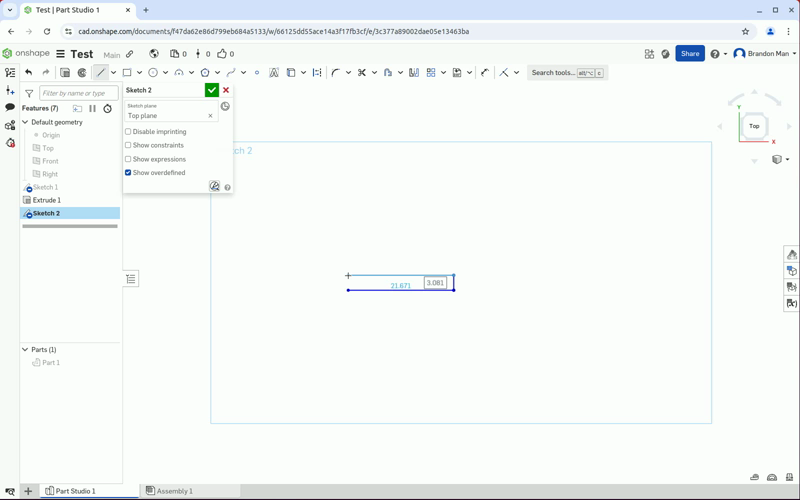
mouse_move(378, 275)
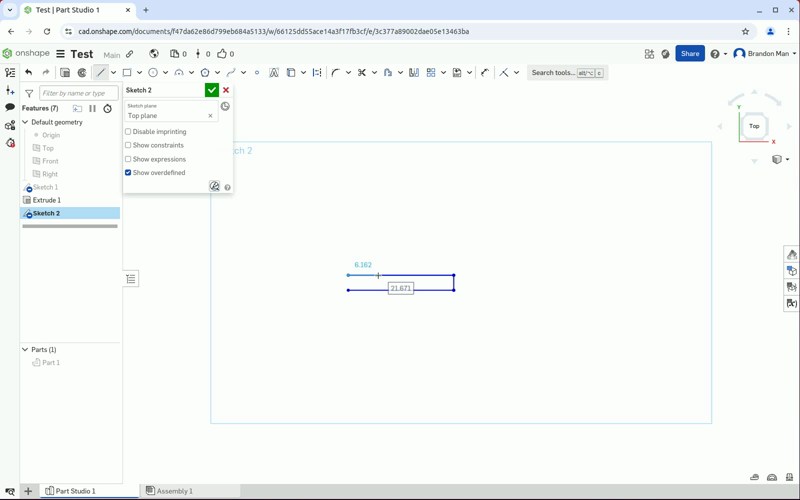
key_down(shift)
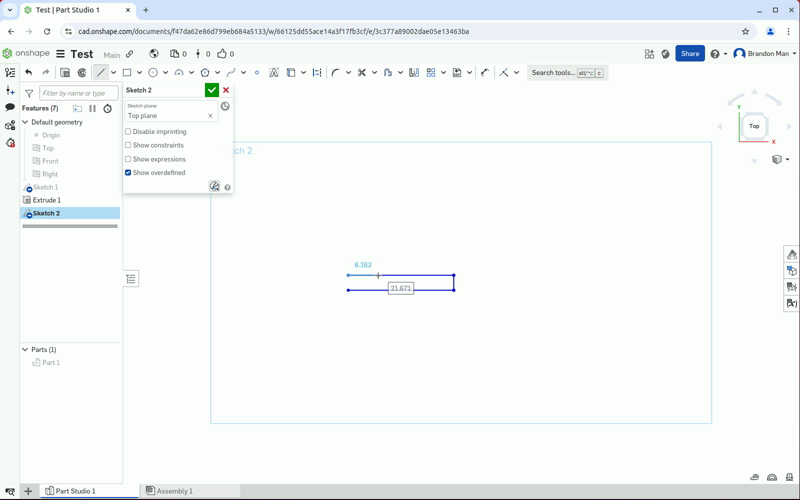
mouse_move(348, 290)
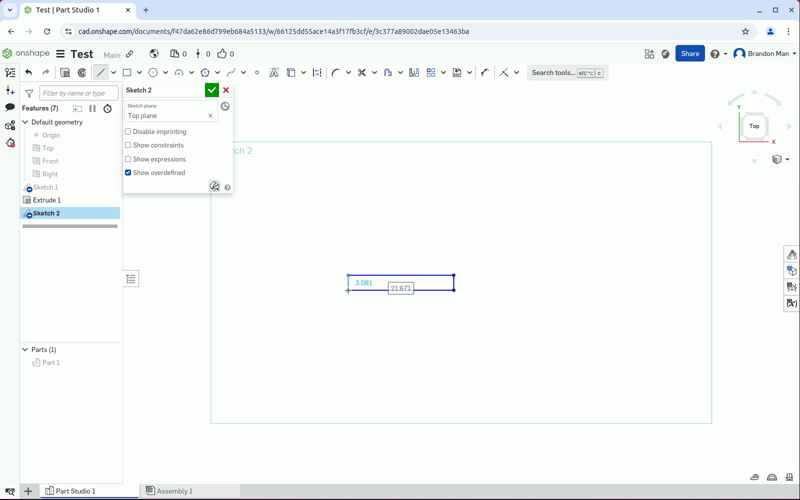
key_up(shift)
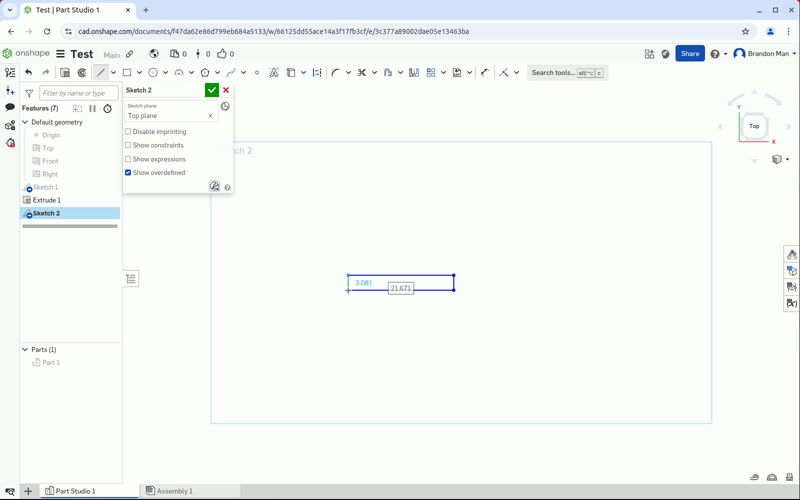
click(348, 290)
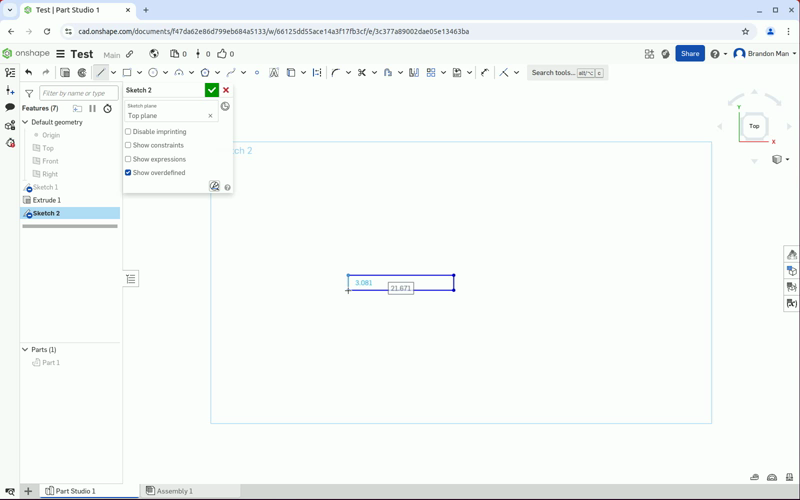
key(esc)
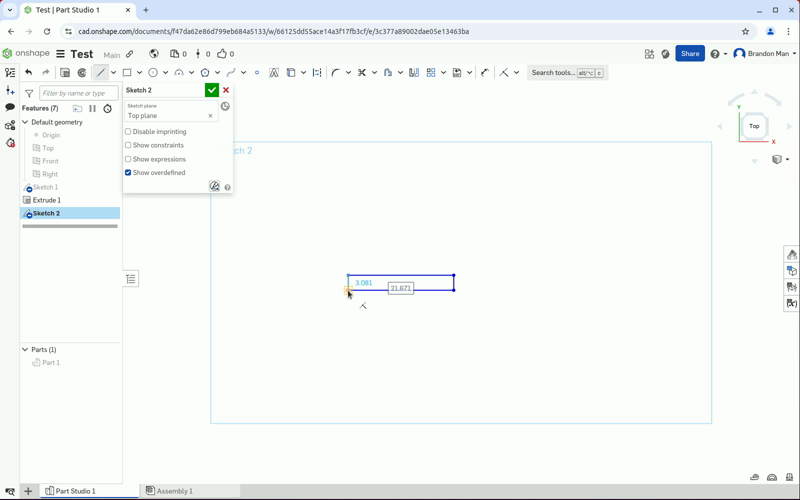
key(l)
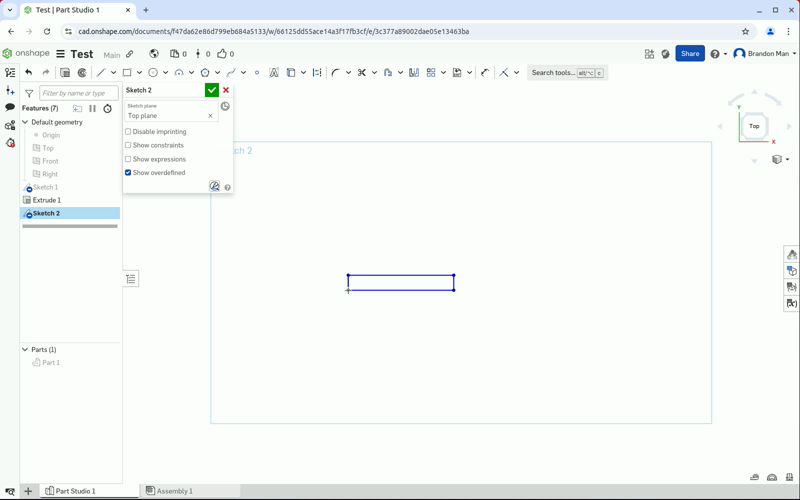
key_down(shift)
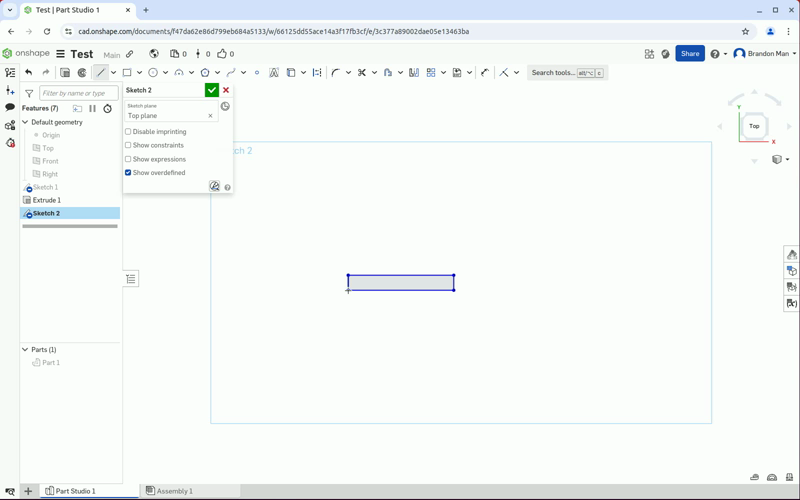
mouse_move(352, 285)
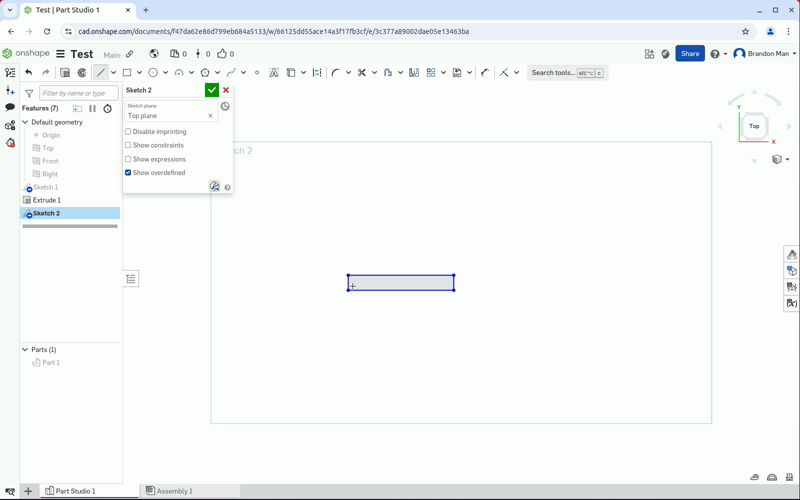
click(352, 285)
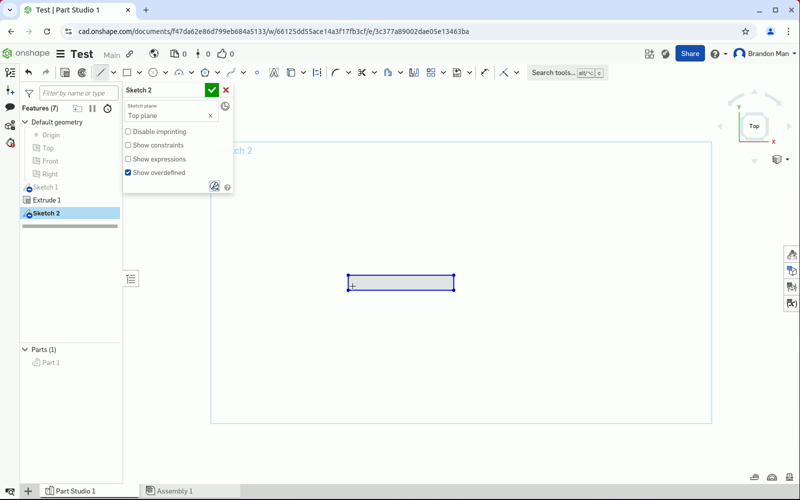
key_up(shift)
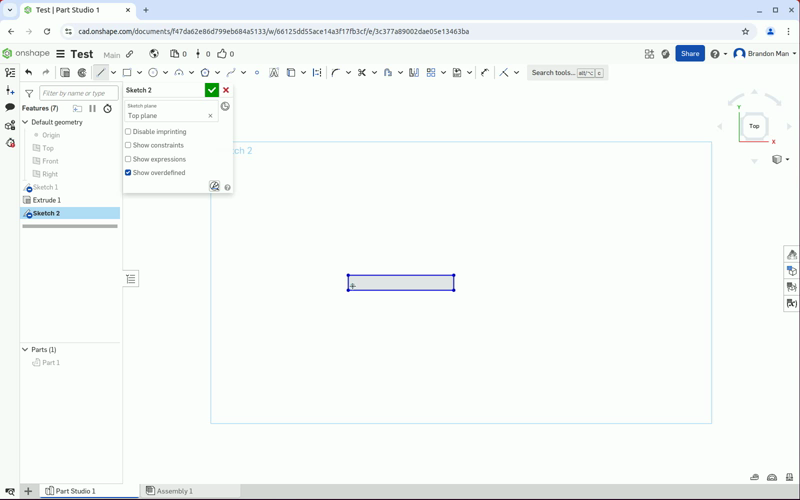
key_down(shift)
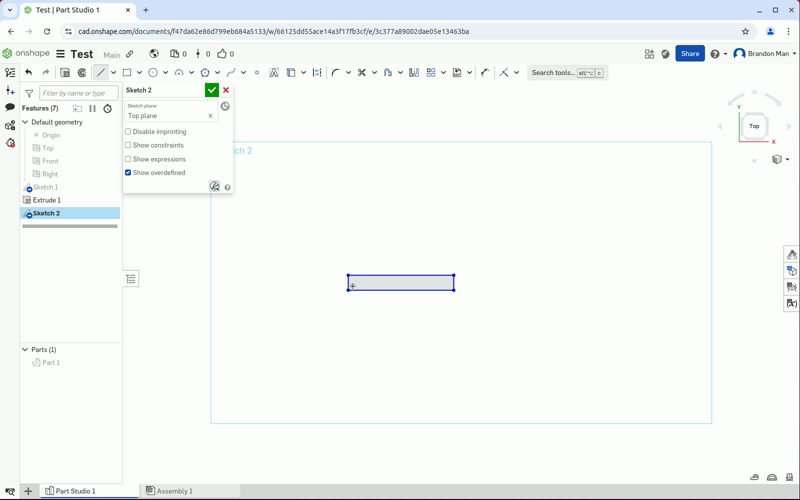
mouse_move(382, 285)
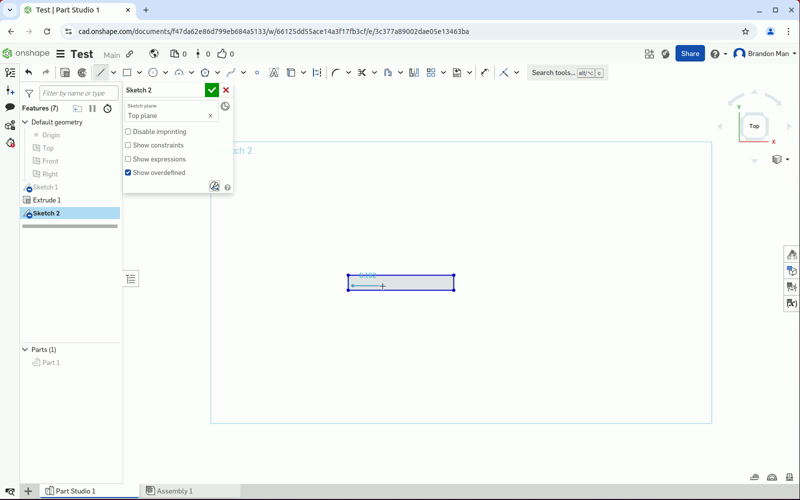
mouse_move(407, 285)
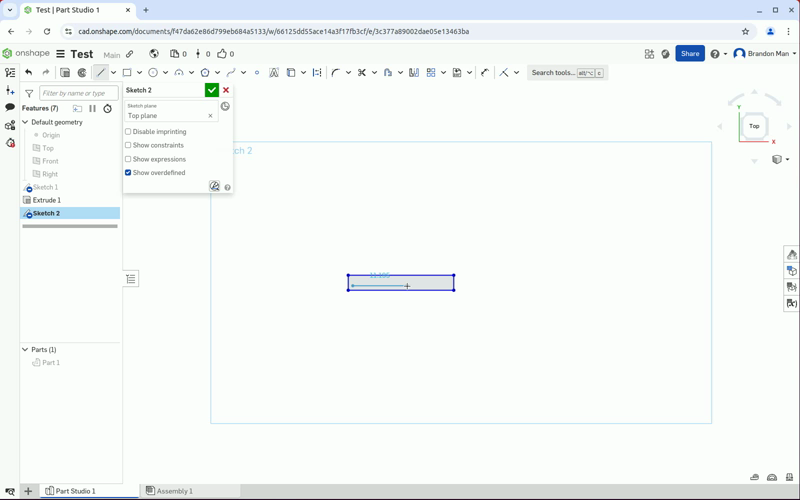
click(407, 285)
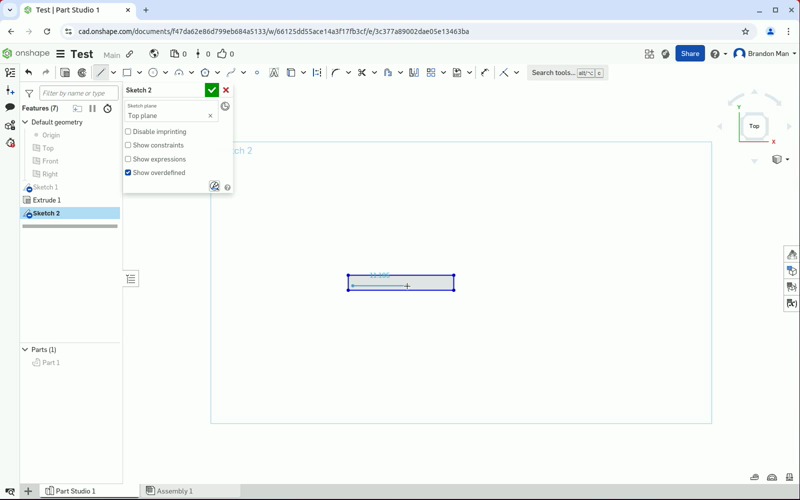
key_up(shift)
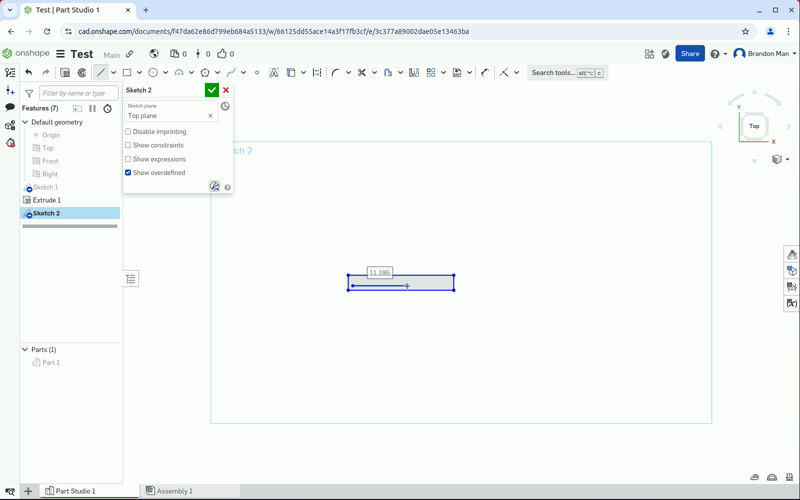
key_down(shift)
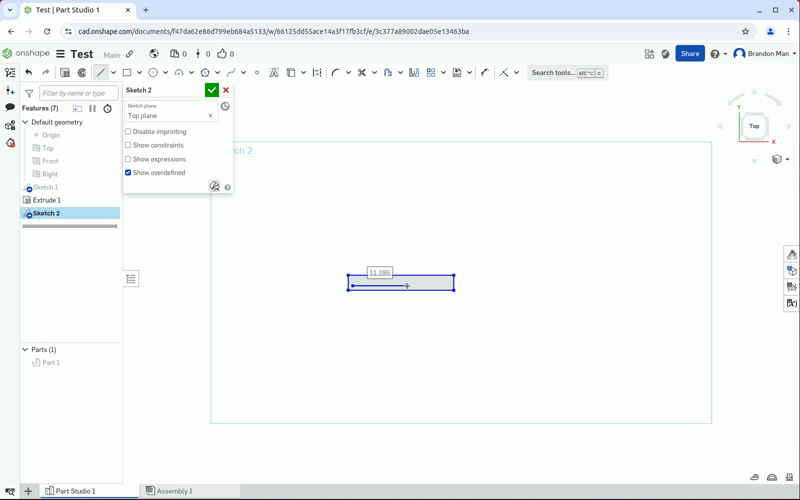
mouse_move(437, 285)
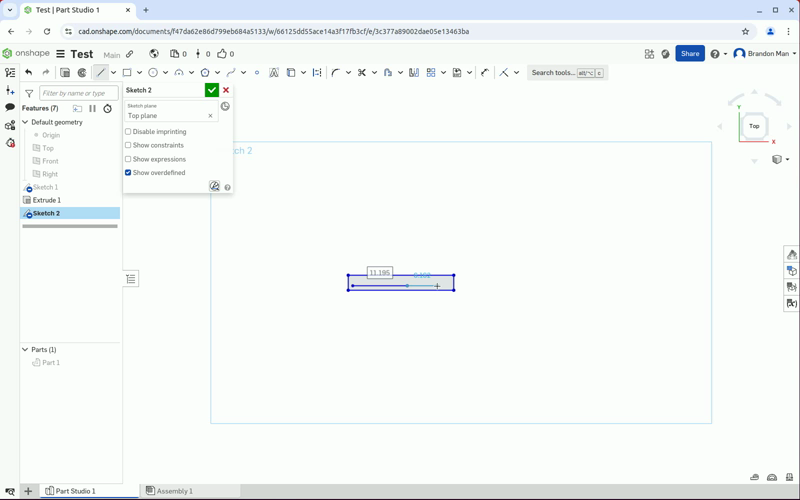
mouse_move(407, 278)
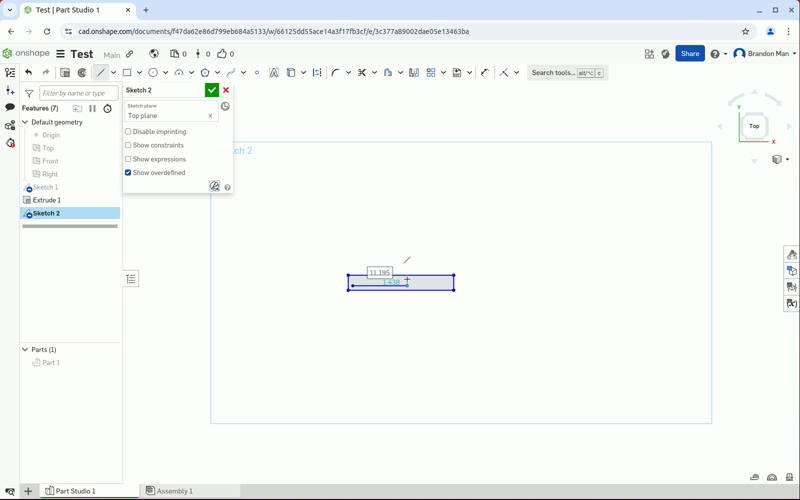
scroll(6)
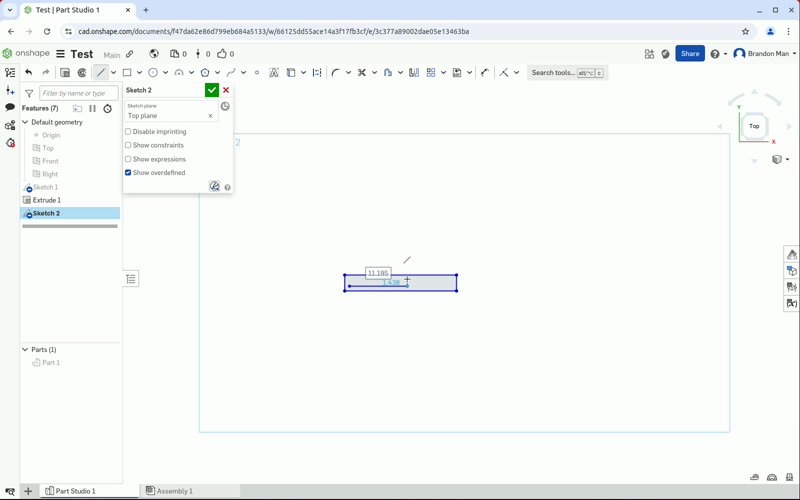
scroll(6)
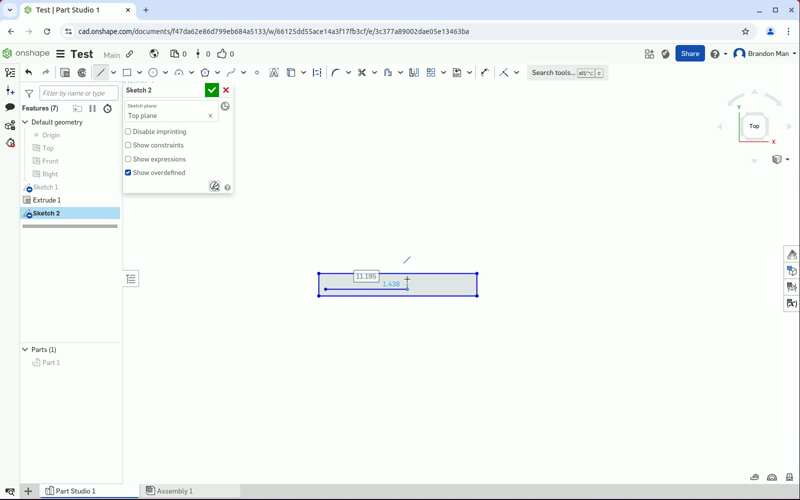
scroll(6)
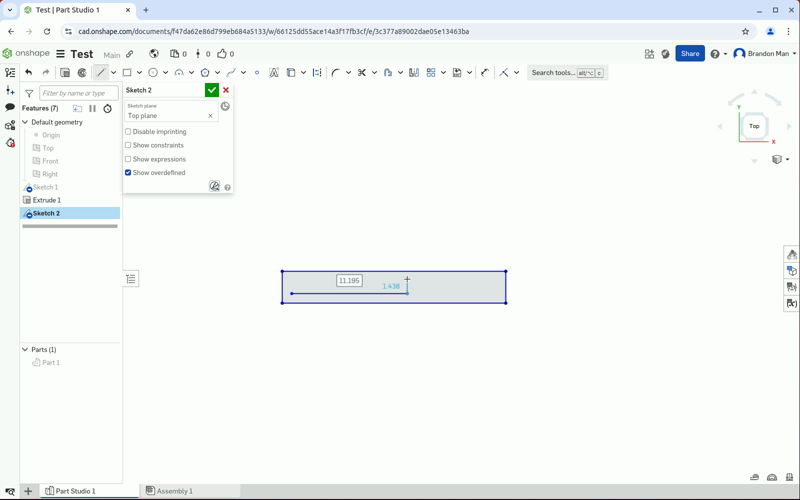
scroll(6)
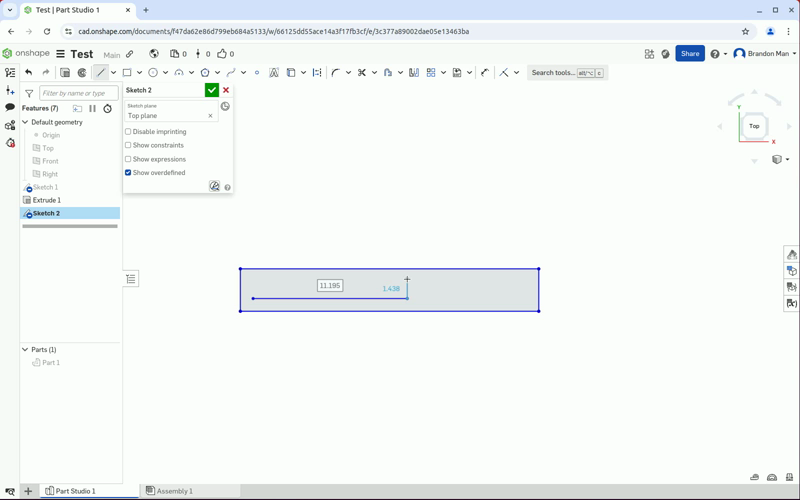
scroll(6)
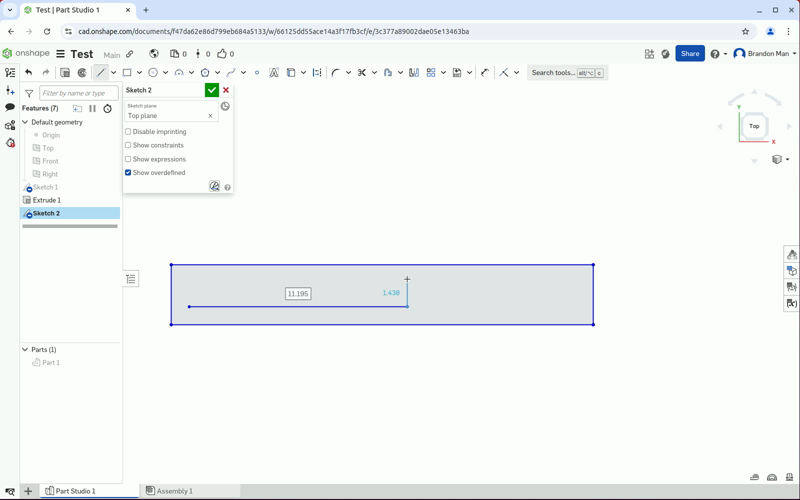
scroll(6)
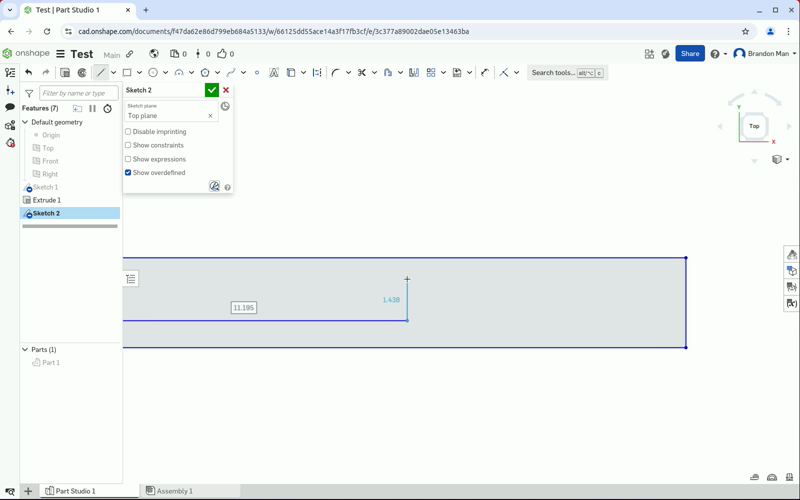
scroll(6)
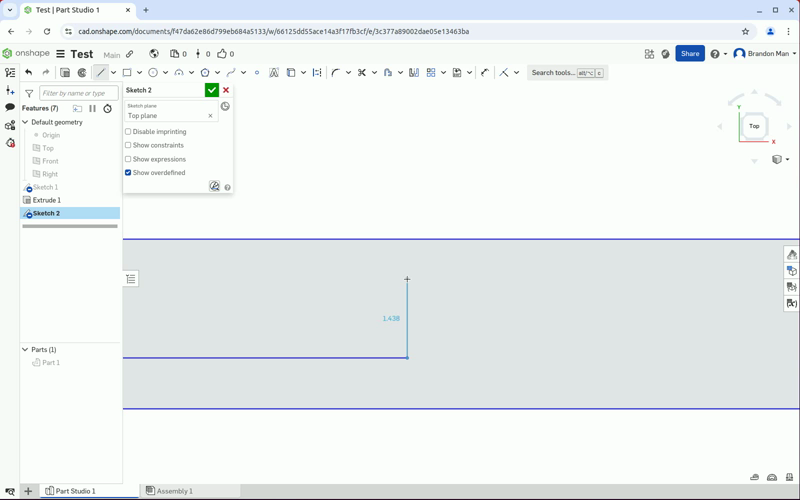
click(407, 278)
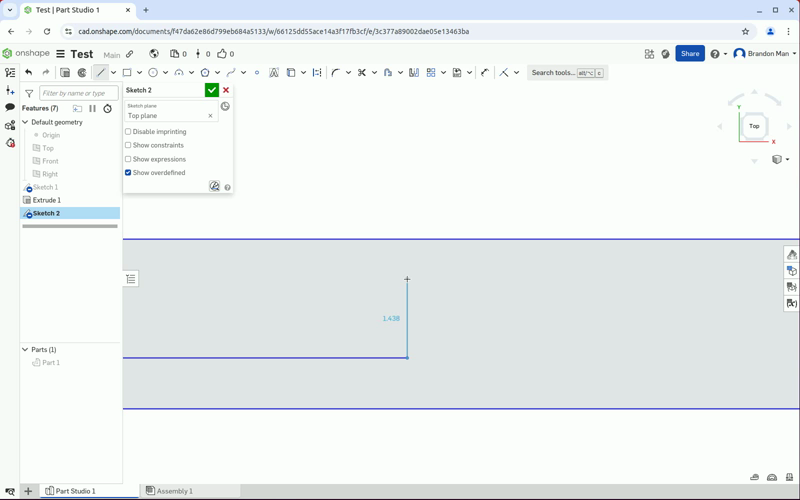
scroll(-6)
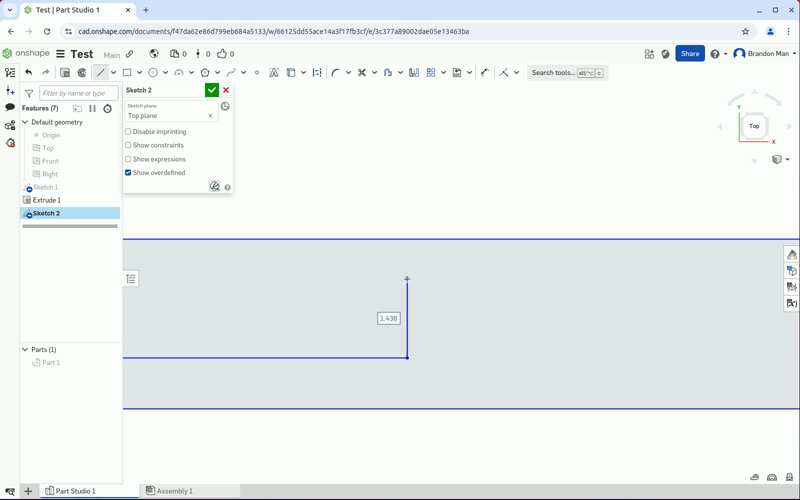
scroll(-6)
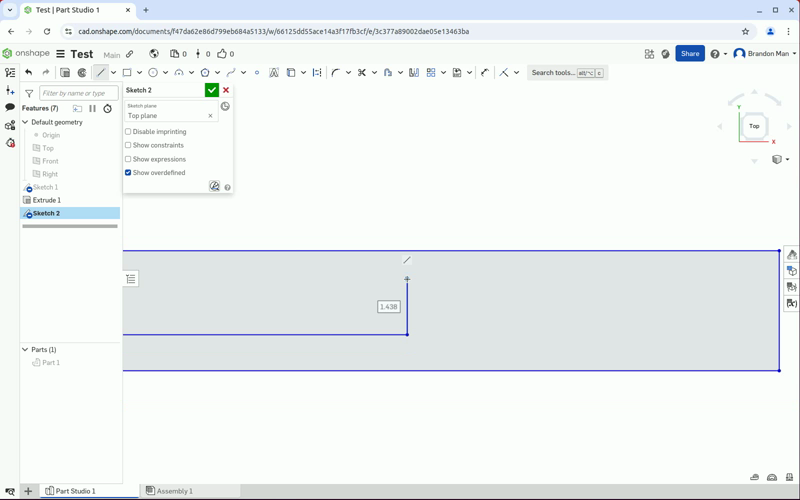
scroll(-6)
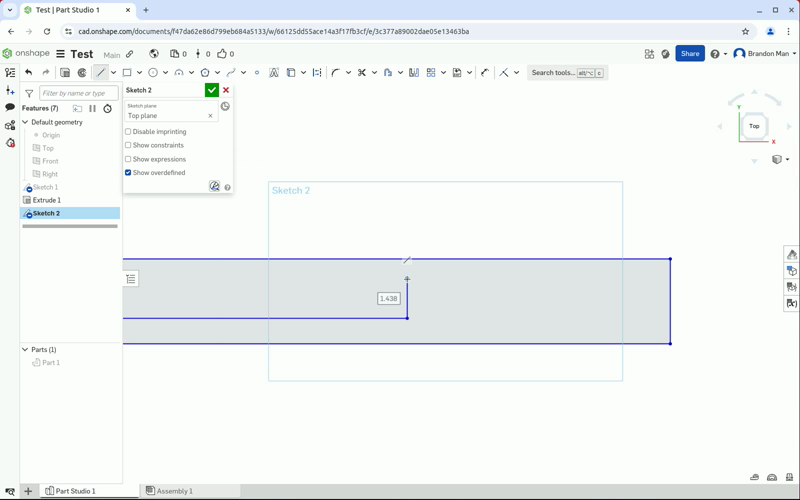
scroll(-6)
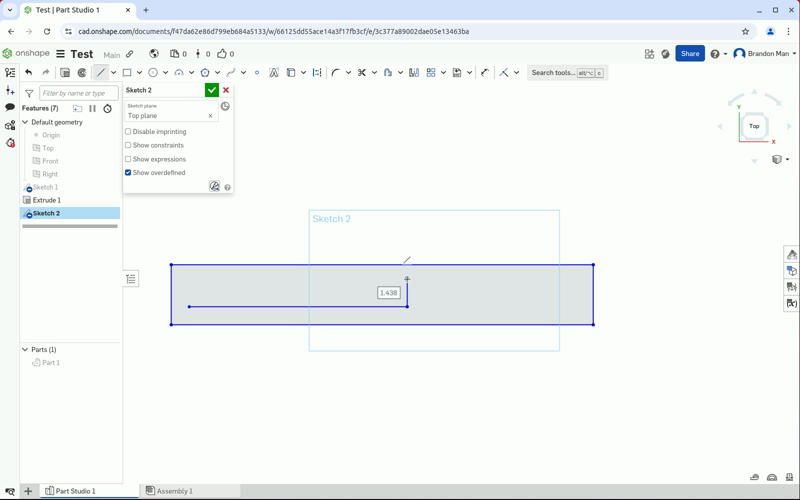
scroll(-6)
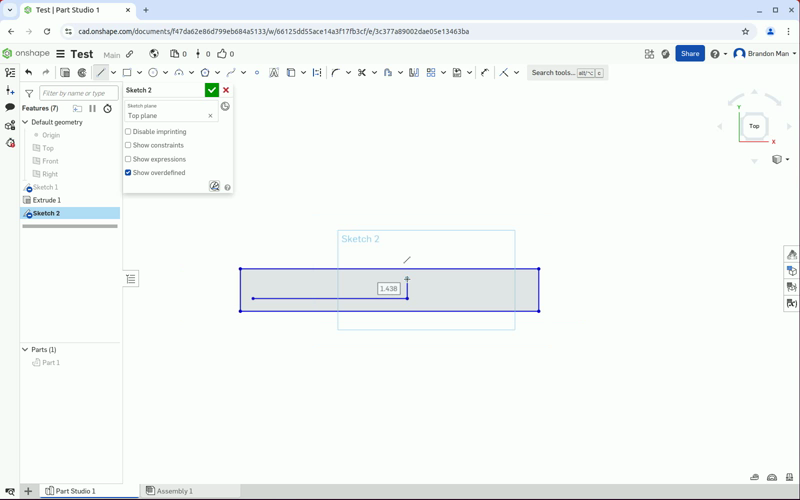
scroll(-6)
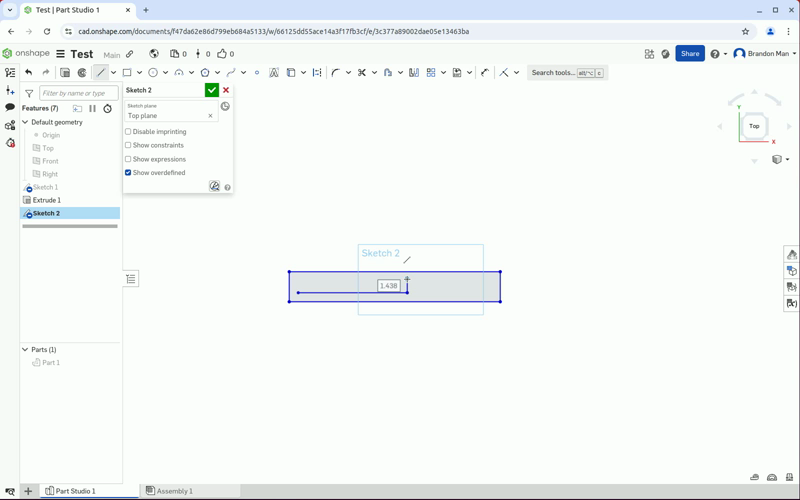
scroll(-6)
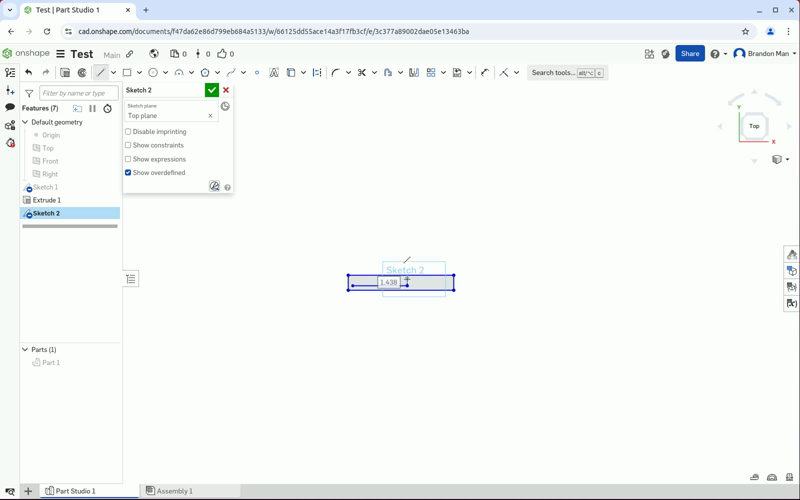
key_up(shift)
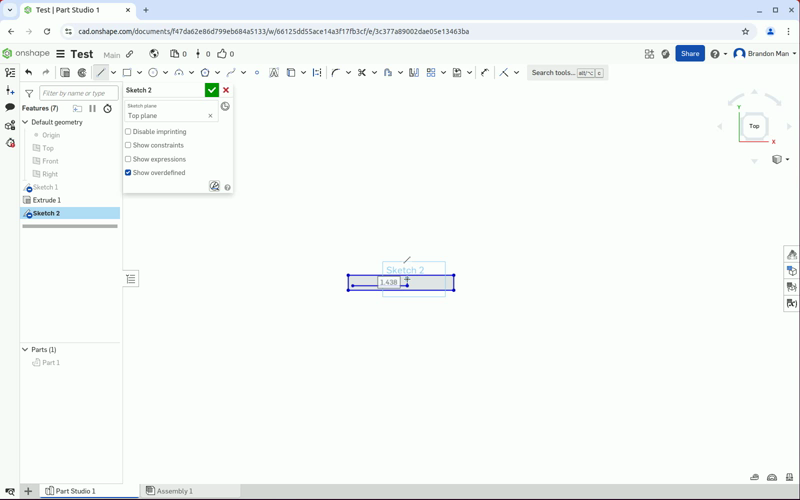
key_down(shift)
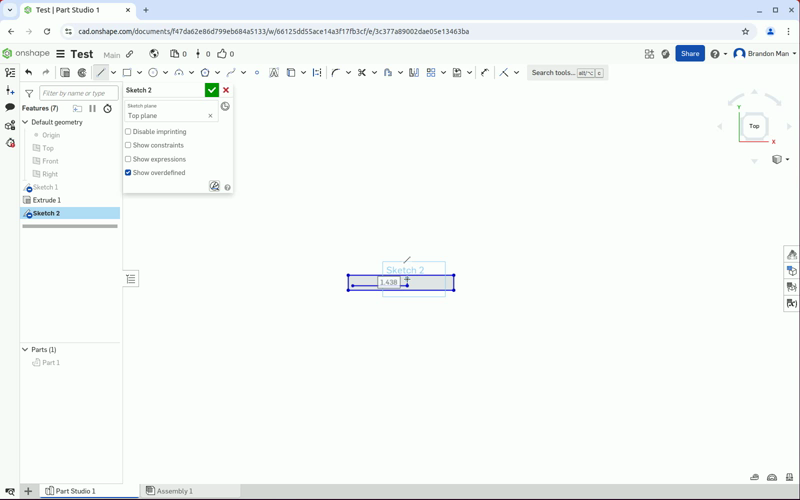
mouse_move(437, 278)
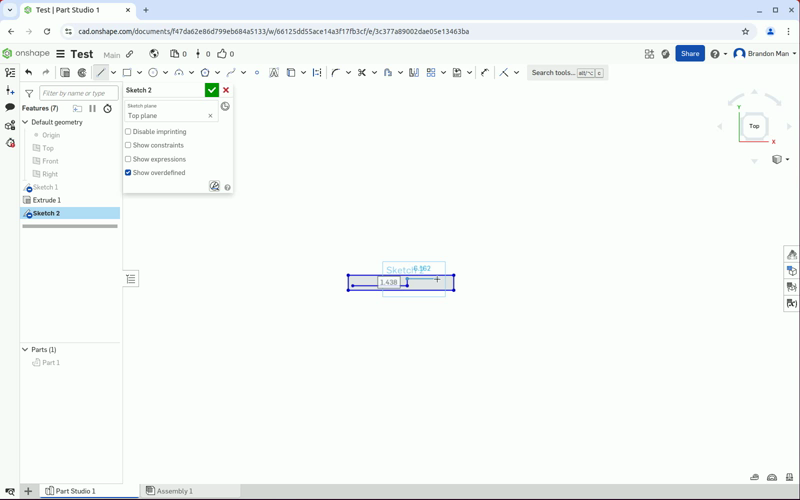
mouse_move(352, 278)
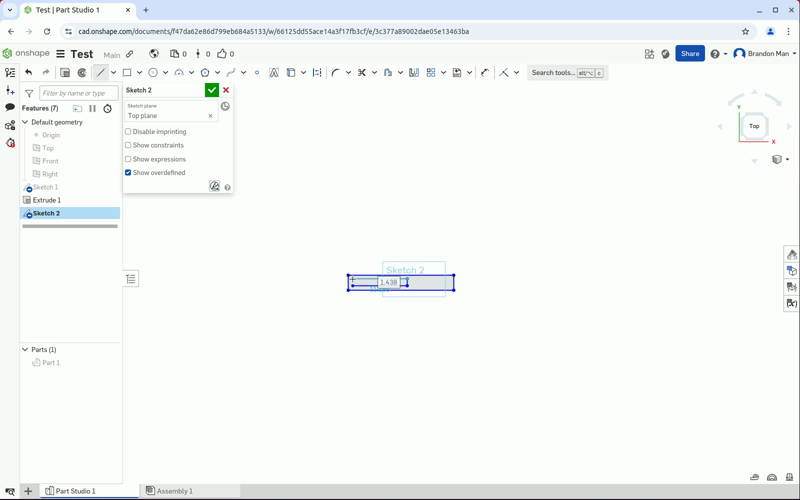
click(352, 278)
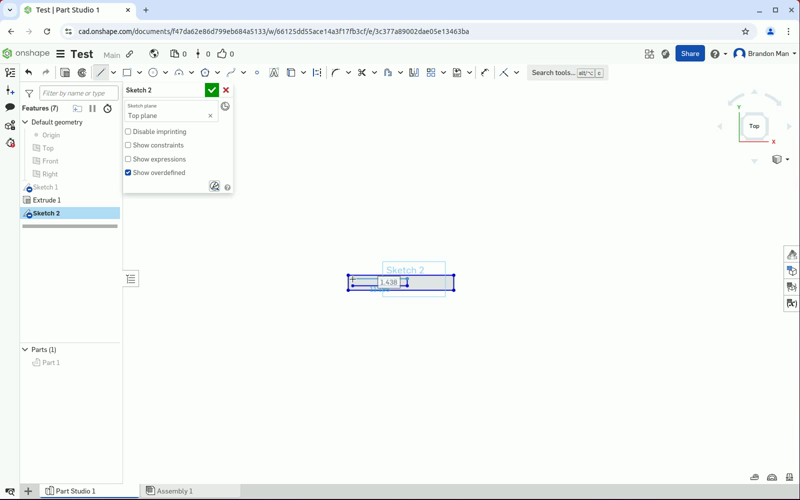
key_up(shift)
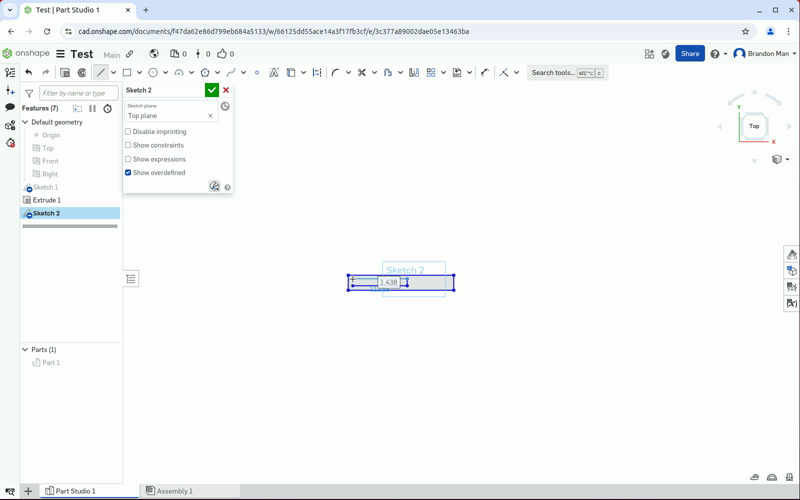
mouse_move(382, 278)
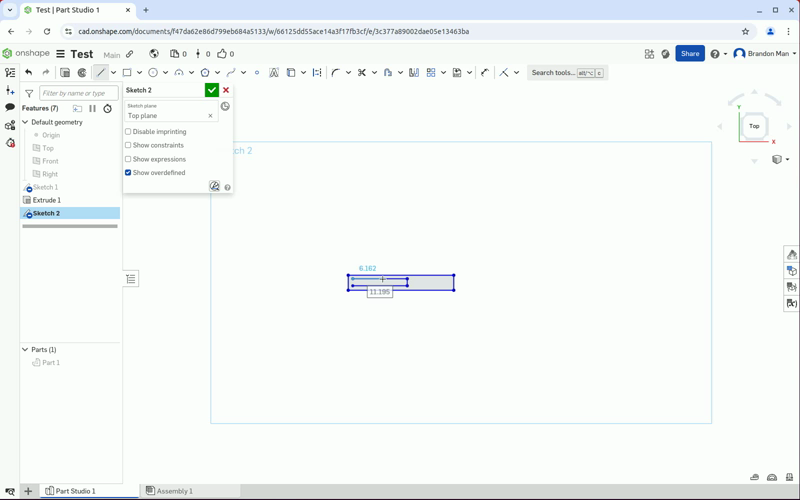
key_down(shift)
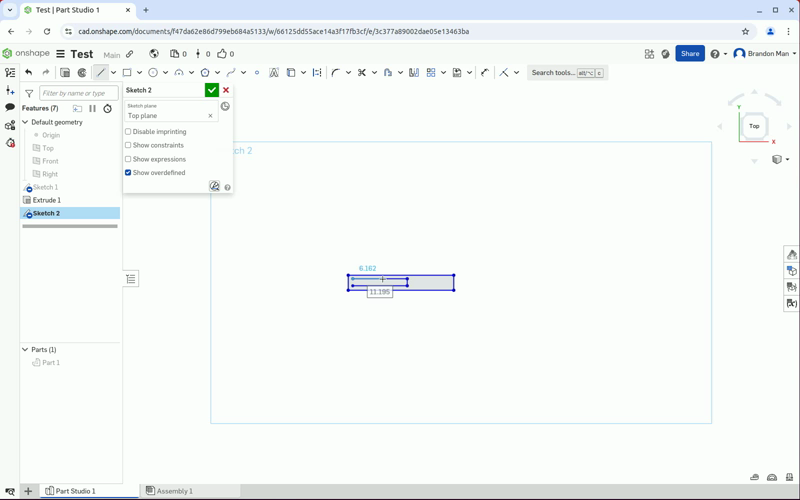
mouse_move(352, 285)
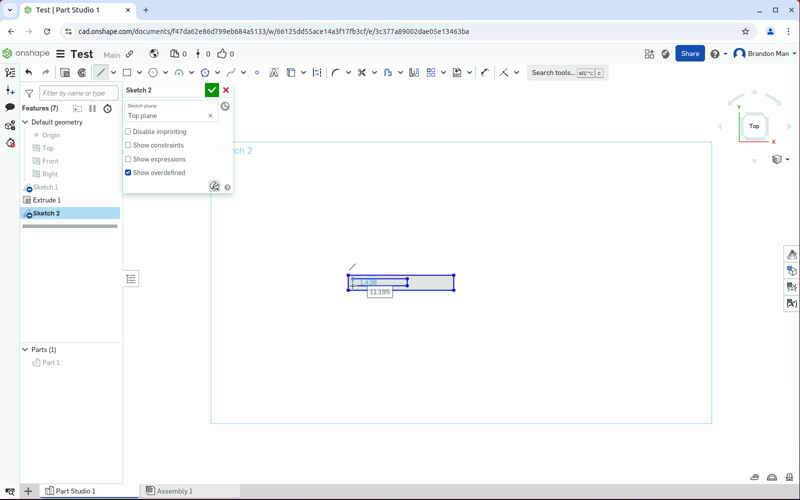
scroll(6)
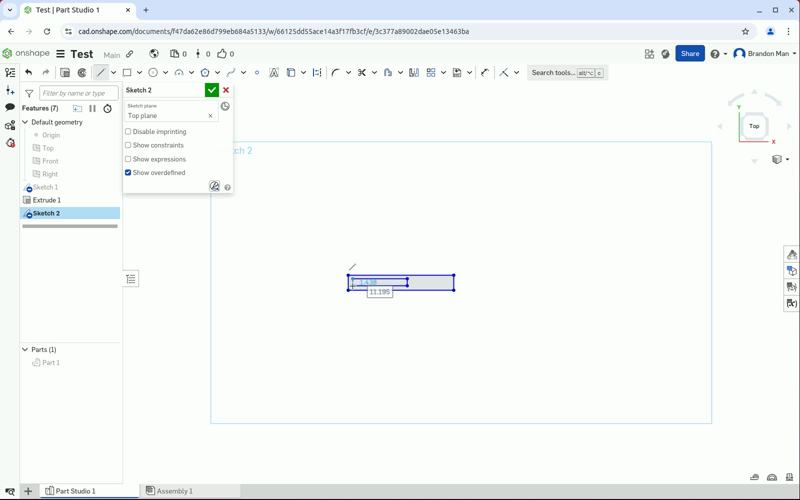
scroll(6)
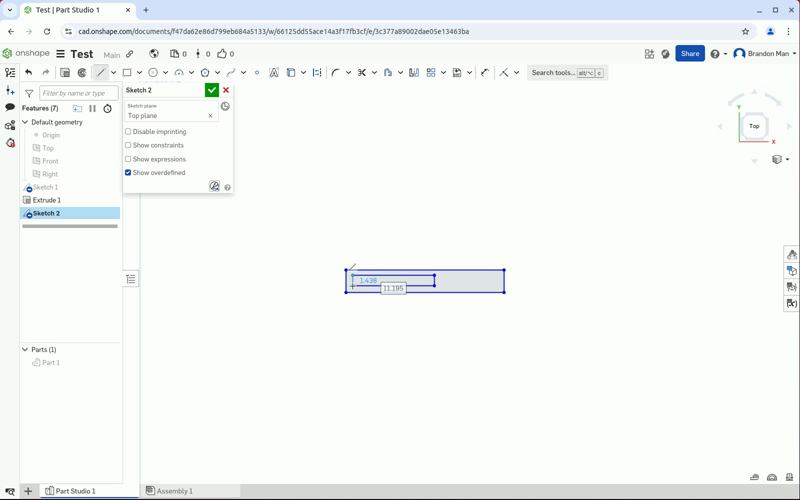
scroll(6)
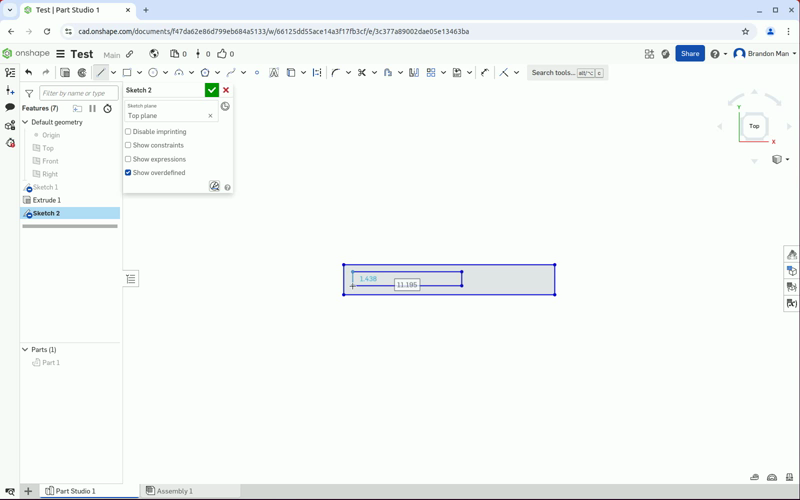
scroll(6)
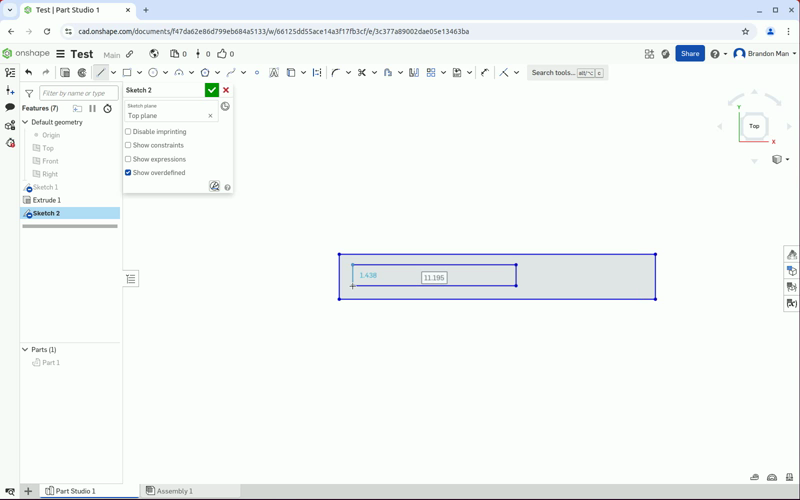
scroll(6)
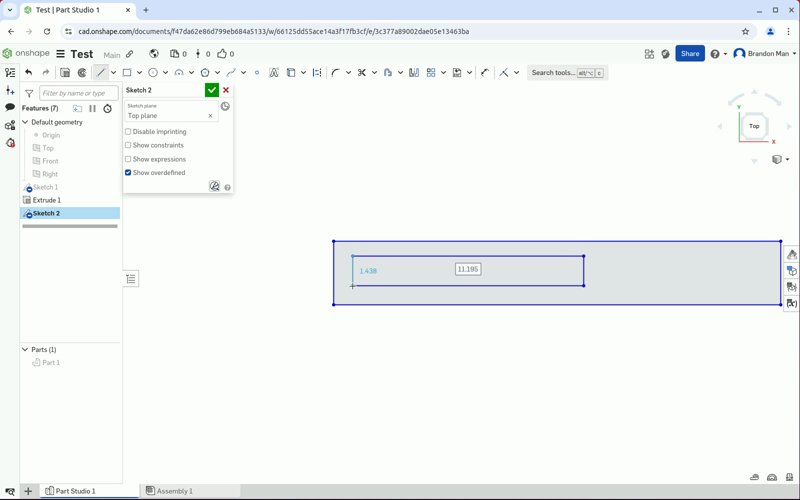
scroll(6)
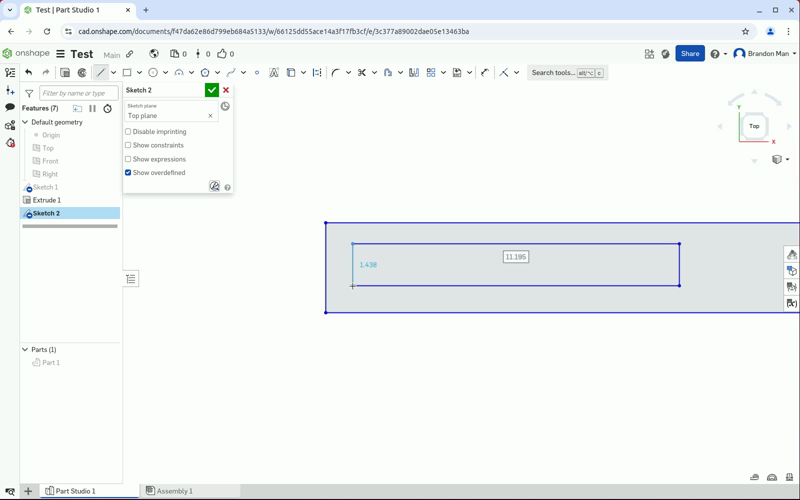
scroll(6)
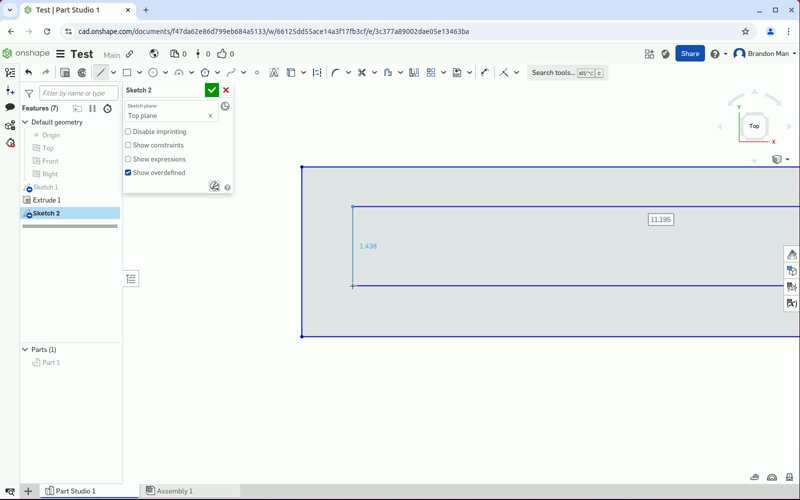
key_up(shift)
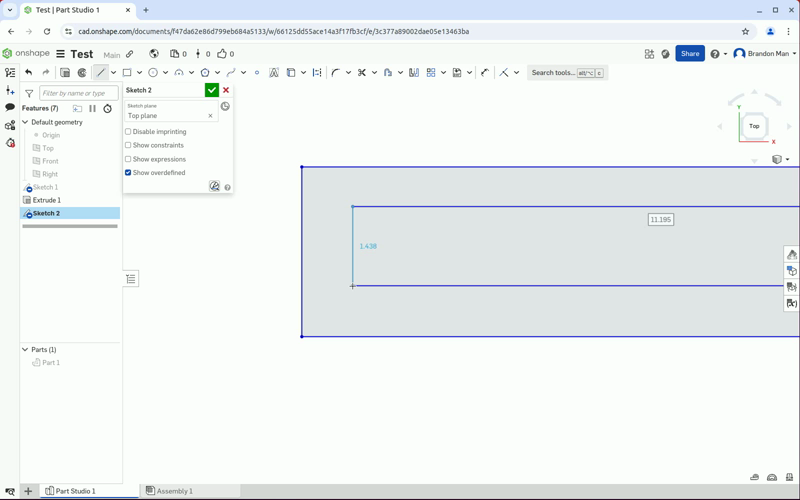
click(352, 285)
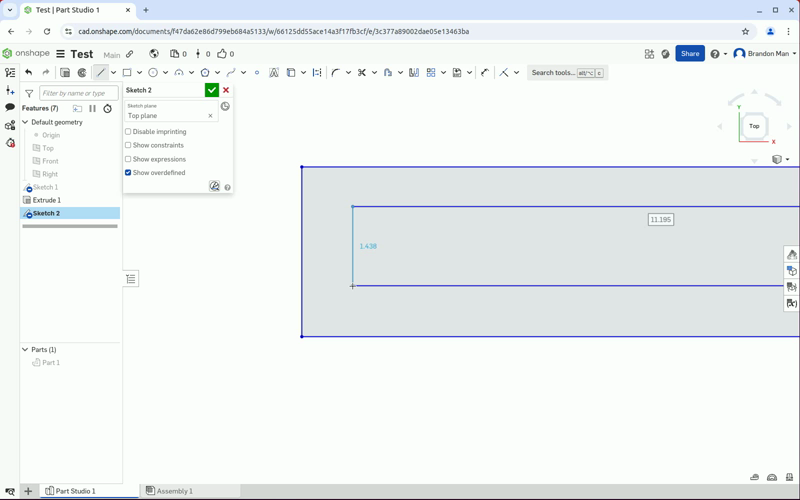
scroll(-6)
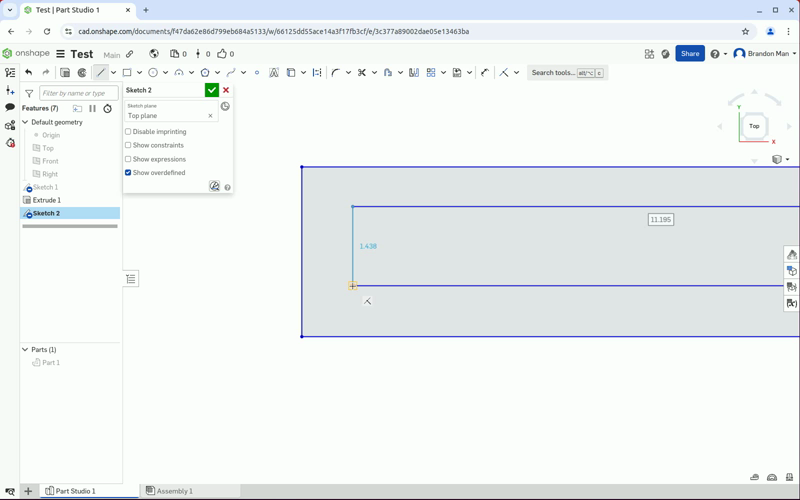
scroll(-6)
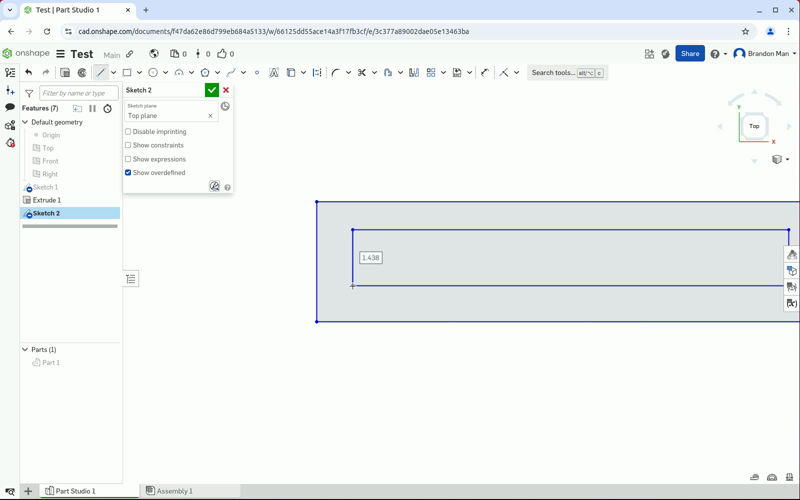
scroll(-6)
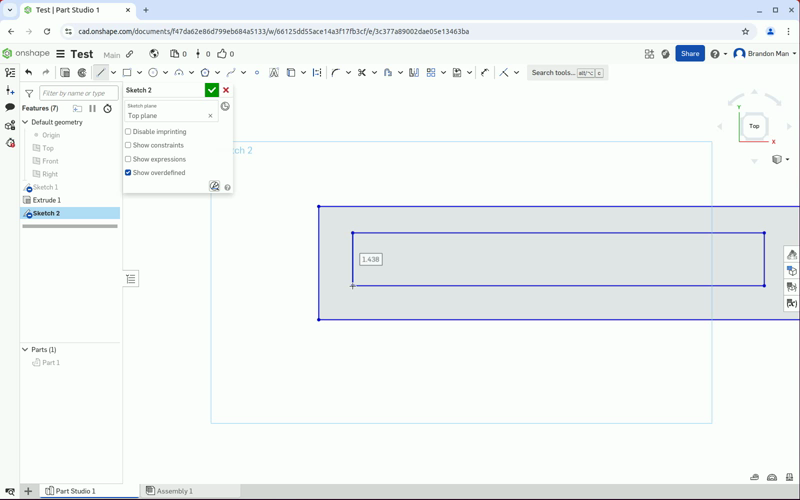
scroll(-6)
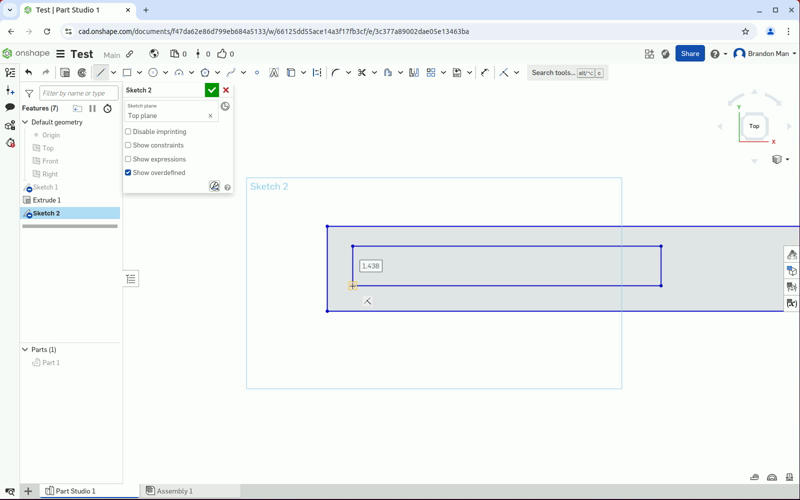
scroll(-6)
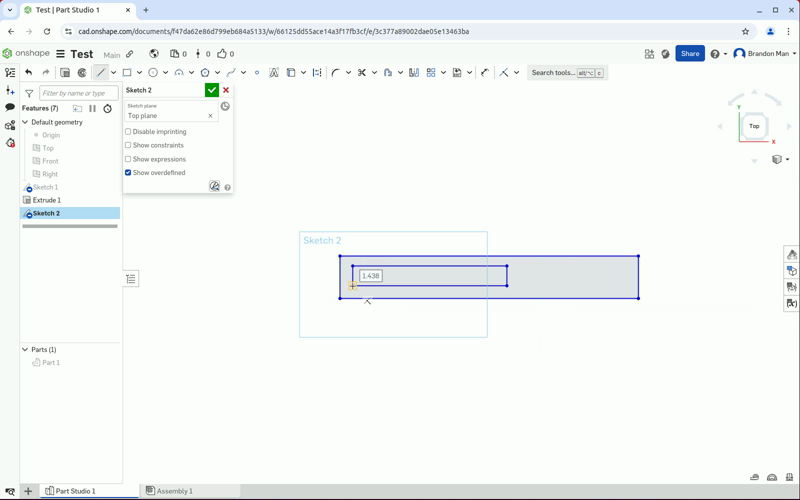
scroll(-6)
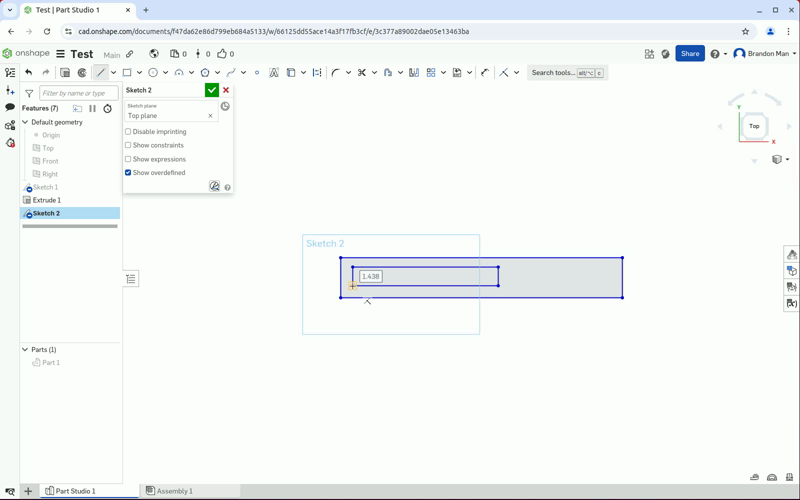
scroll(-6)
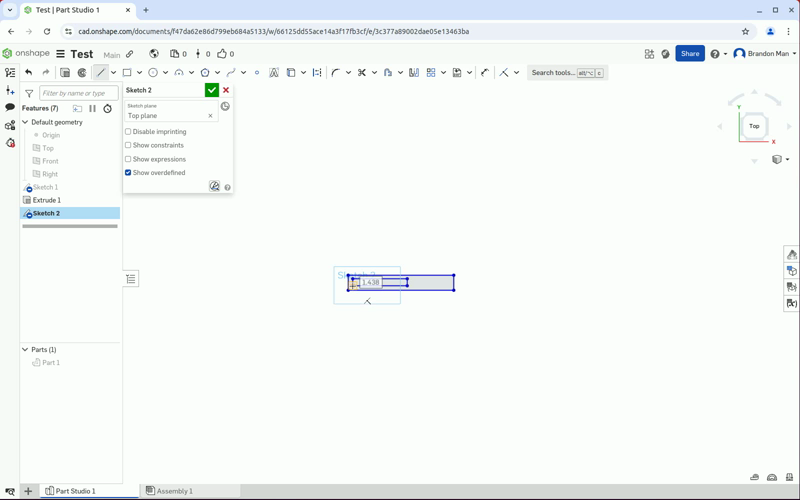
key(esc)
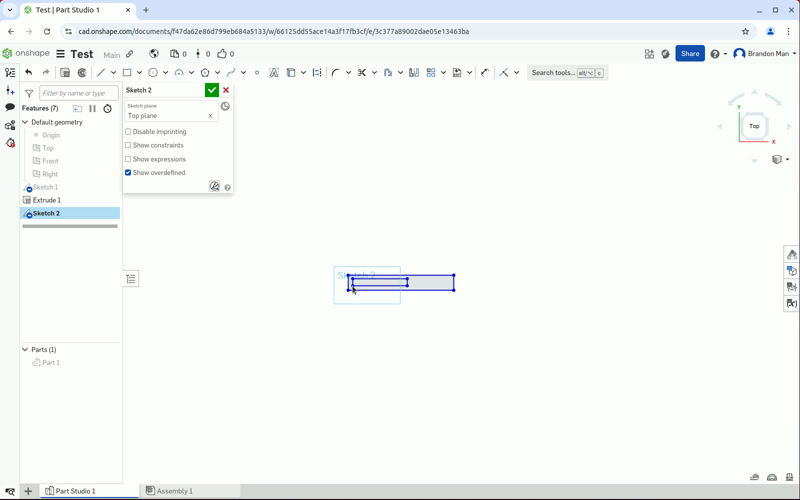
mouse_move(451, 289)
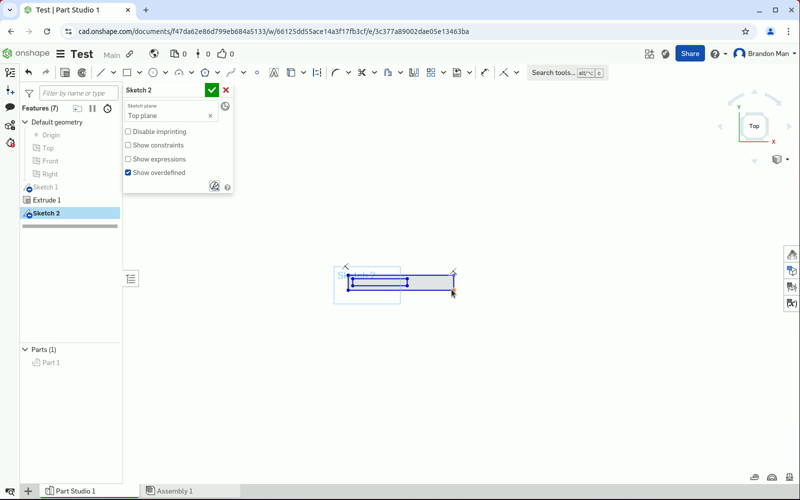
scroll(6)
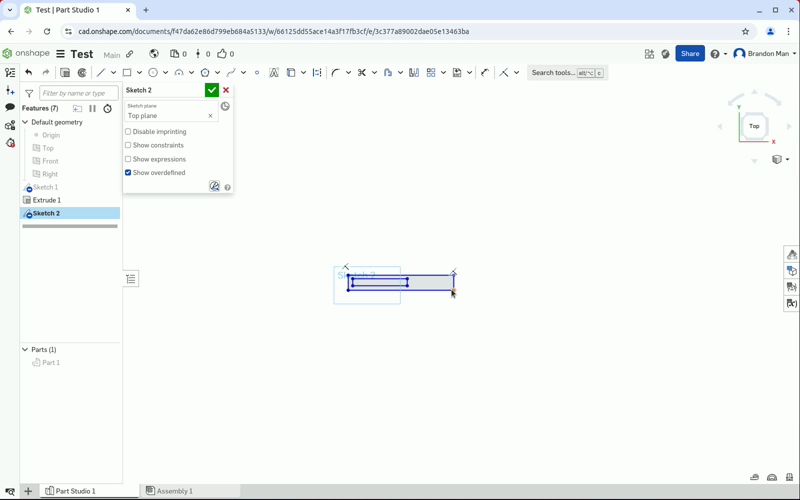
scroll(6)
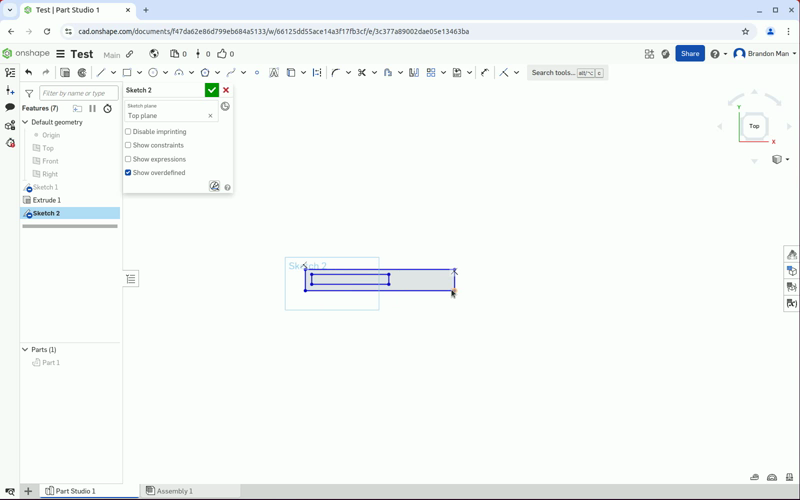
scroll(6)
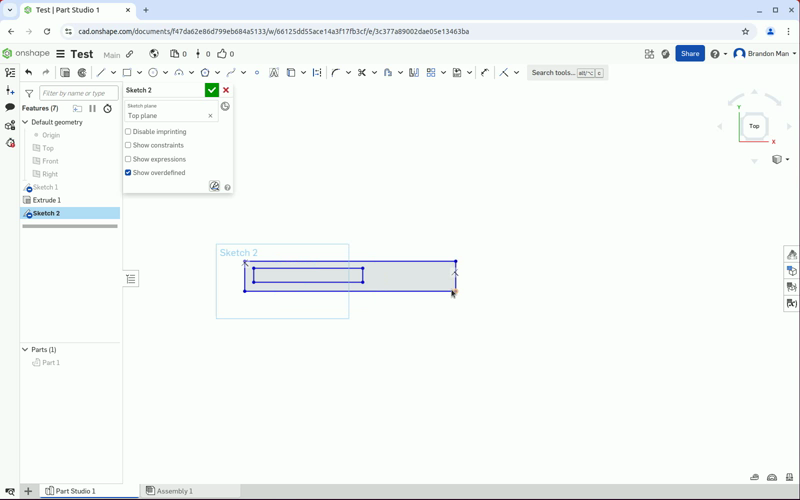
scroll(6)
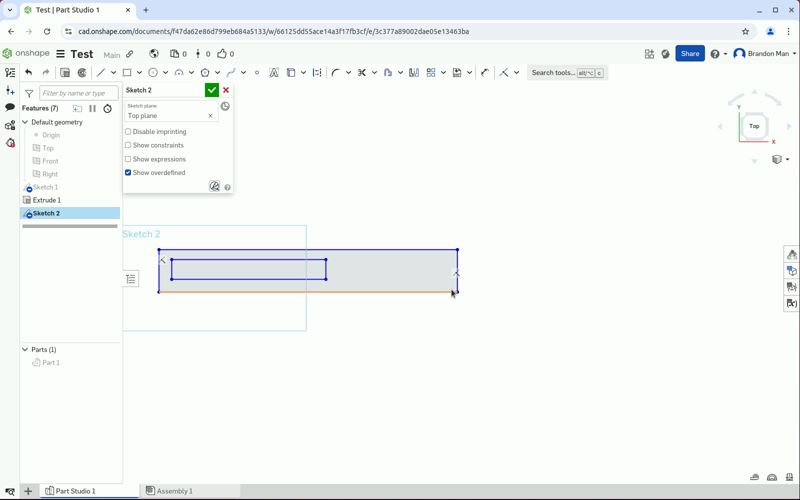
scroll(6)
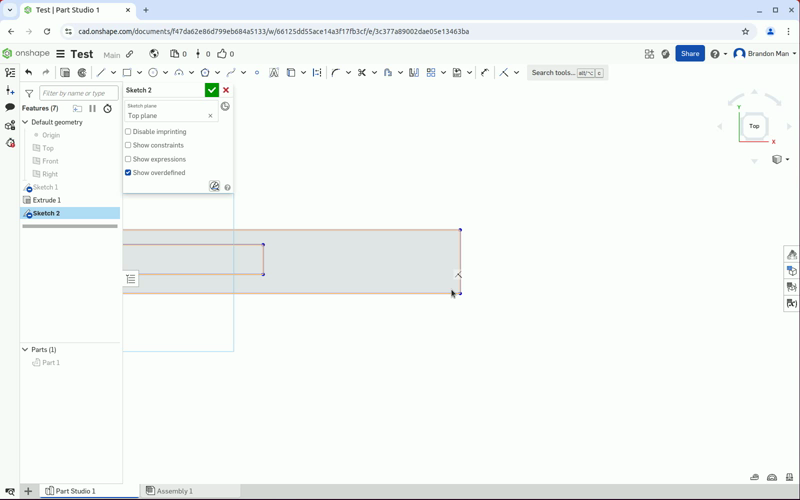
scroll(6)
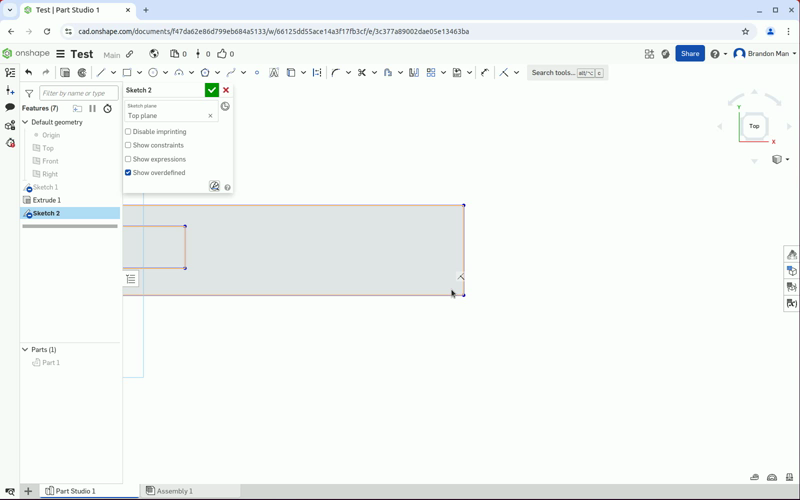
scroll(6)
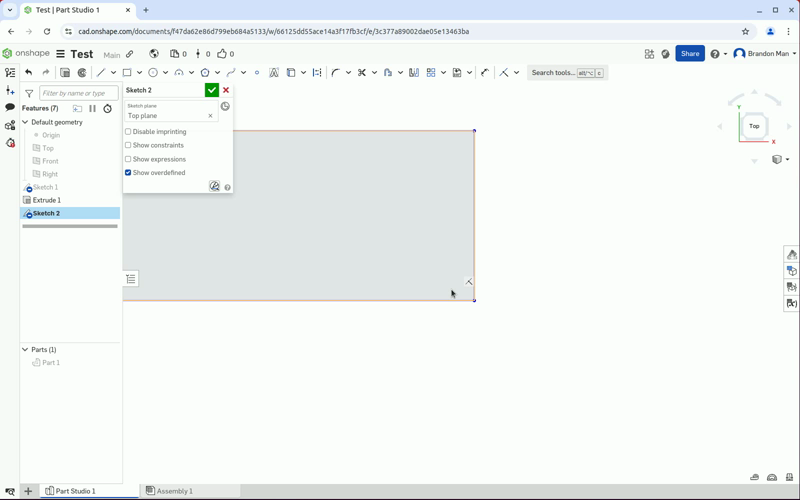
click(451, 289)
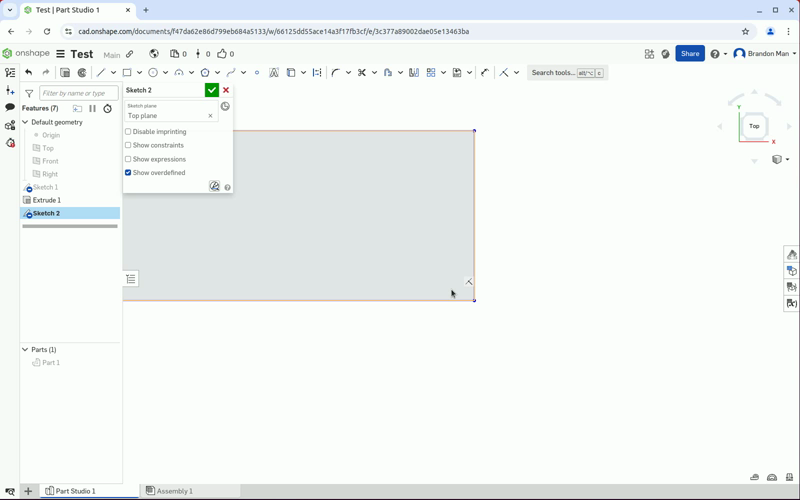
scroll(-6)
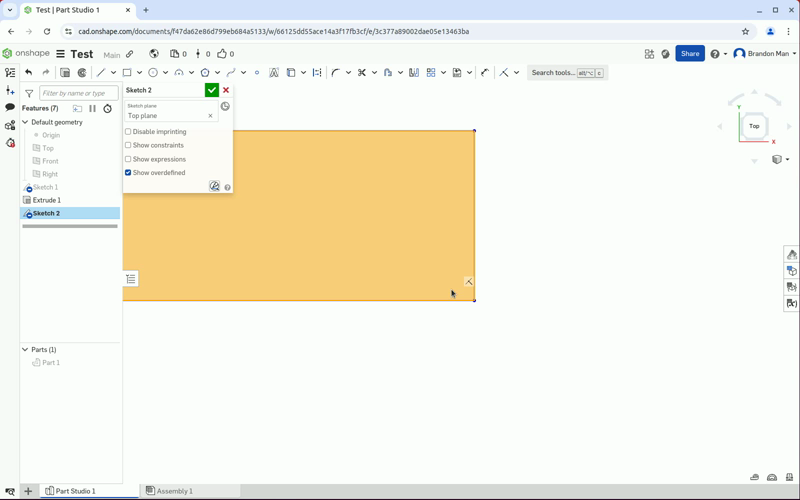
scroll(-6)
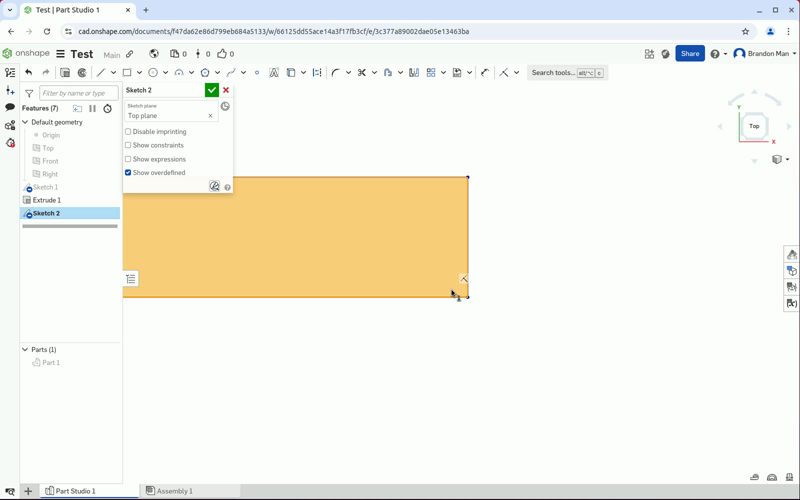
scroll(-6)
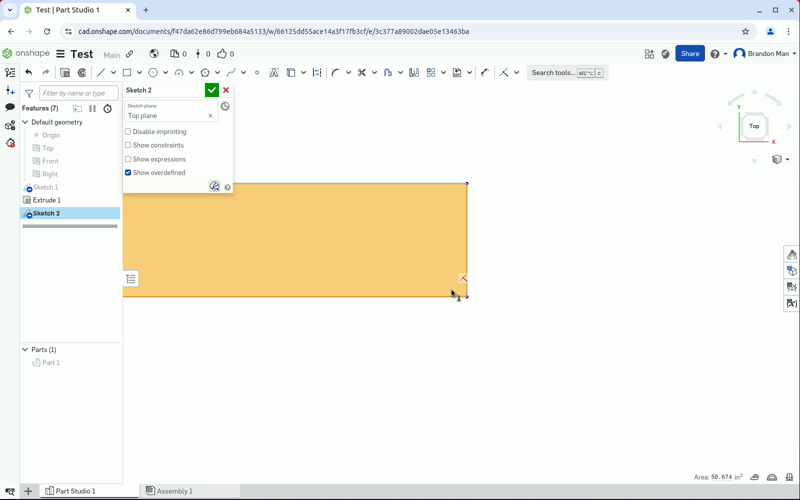
scroll(-6)
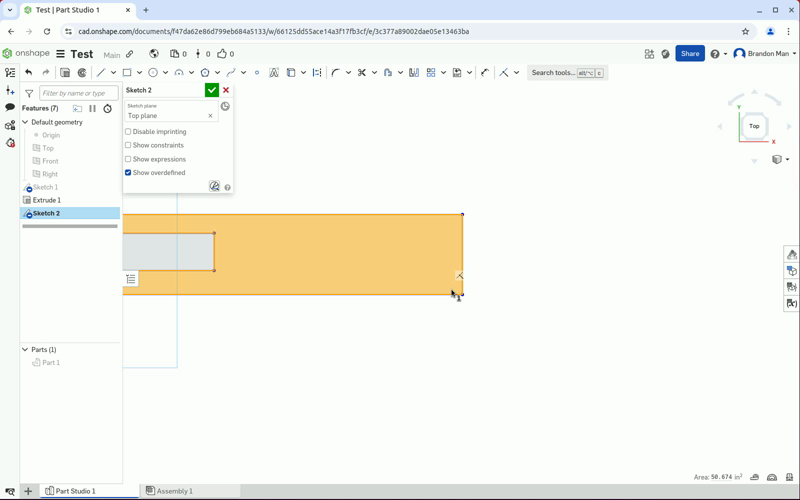
scroll(-6)
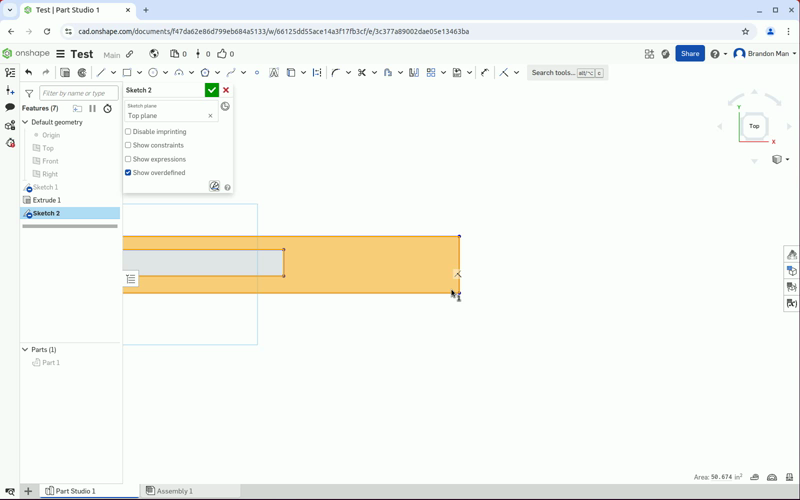
scroll(-6)
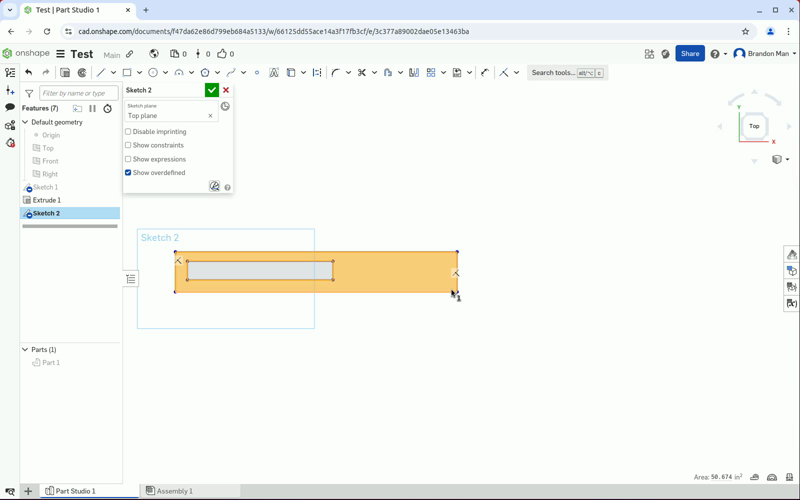
scroll(-6)
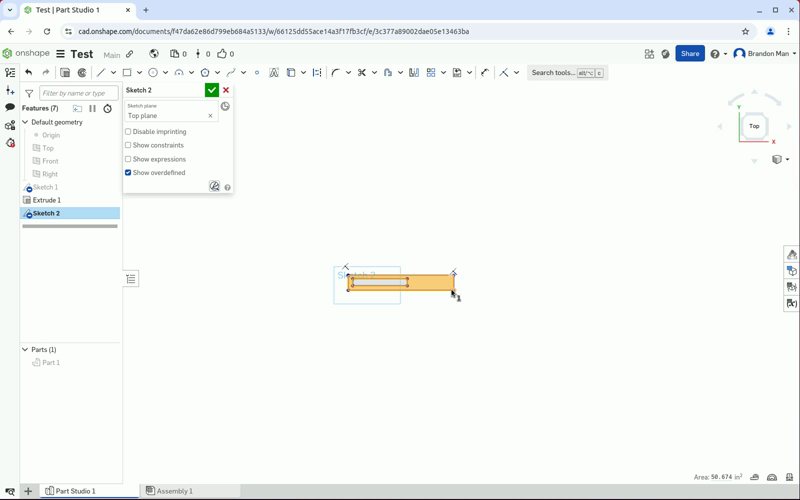
mouse_move(73, 352)
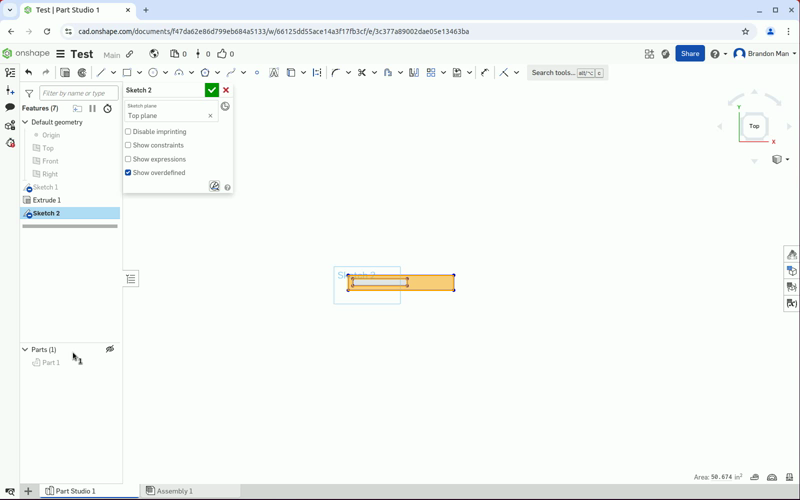
key(shift+y)
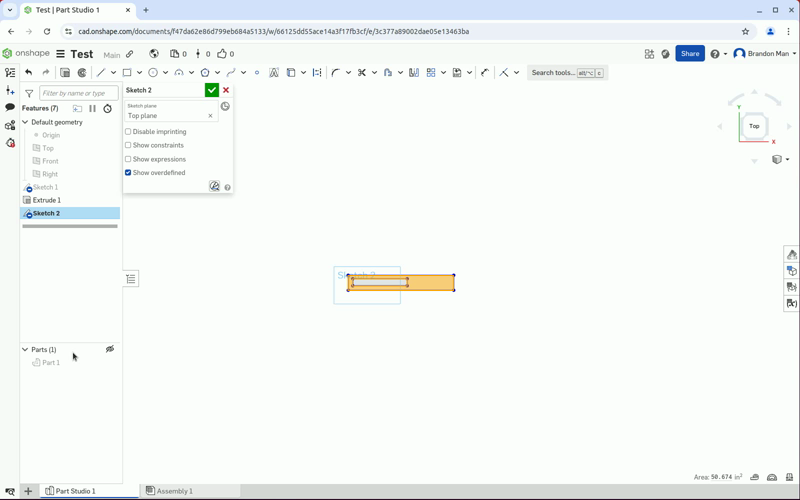
key(shift+e)
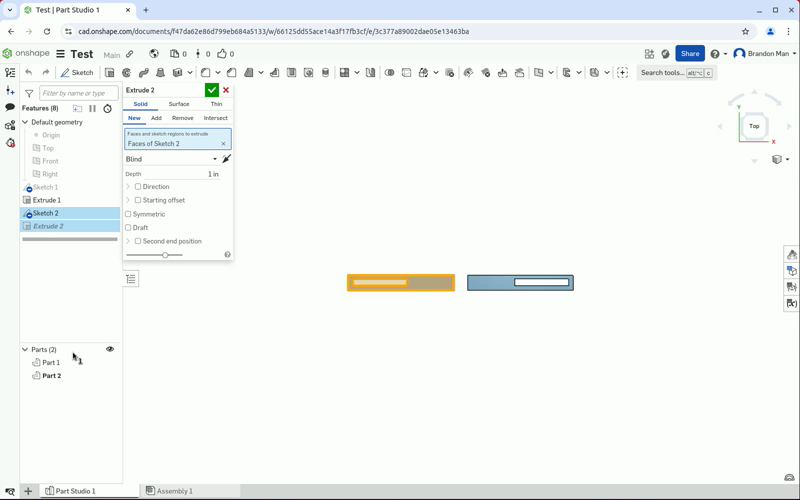
mouse_move(143, 106)
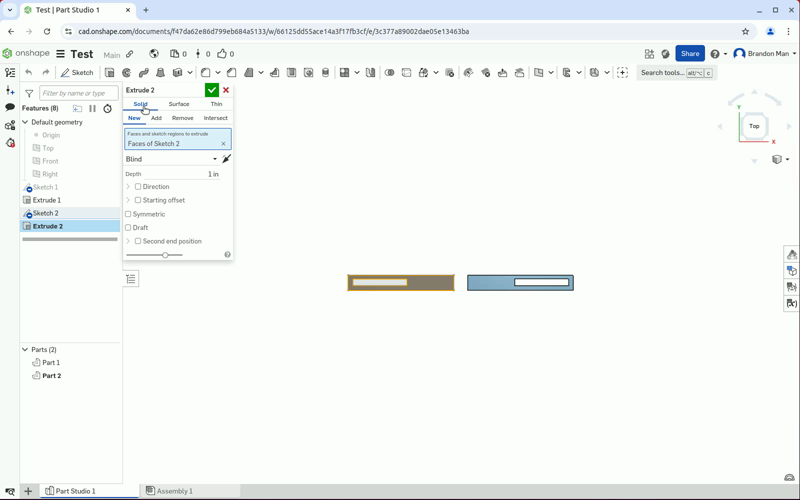
click(143, 106)
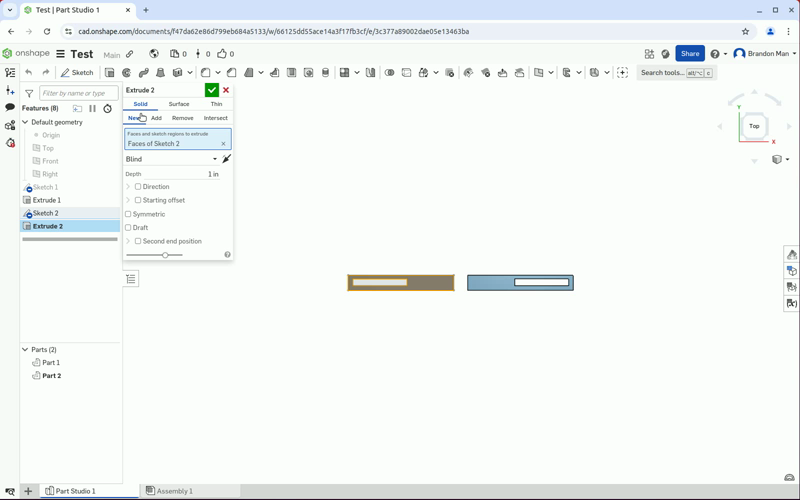
mouse_move(137, 120)
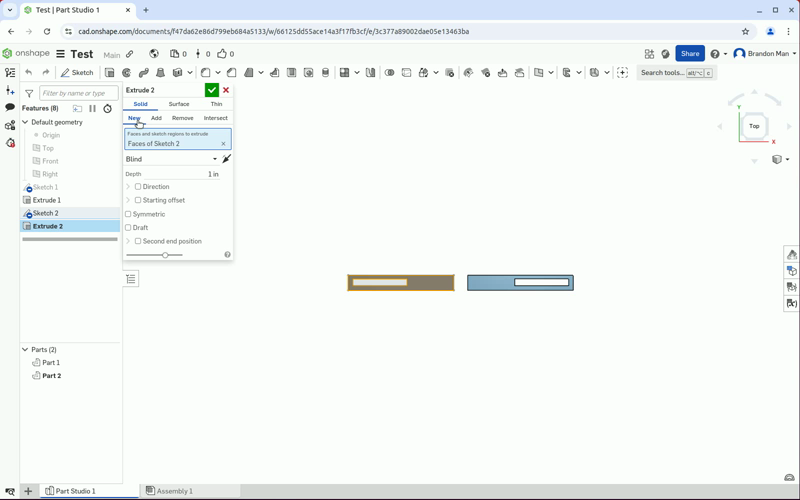
click(137, 120)
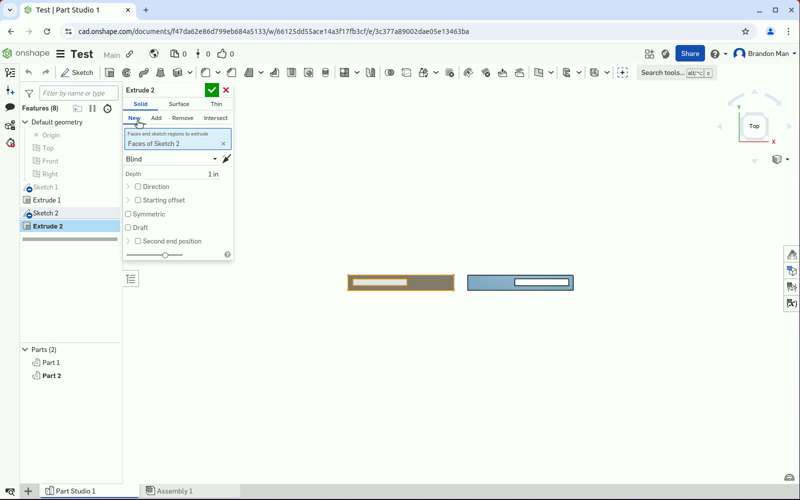
key(tab, 4)
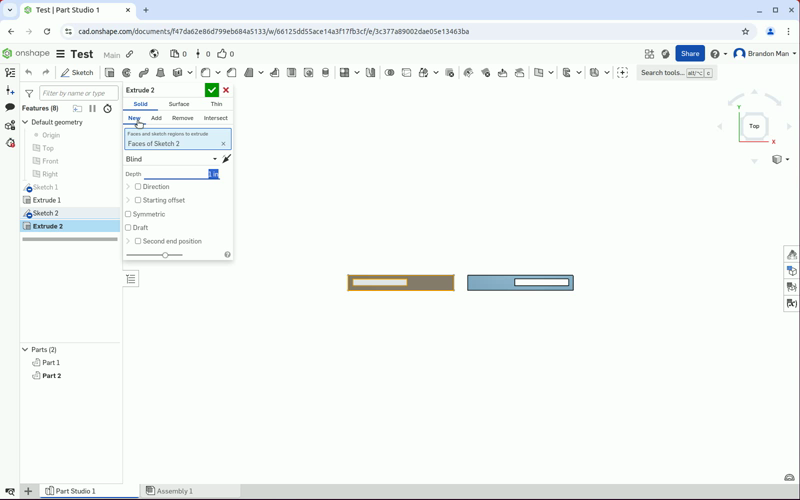
text(4.092)
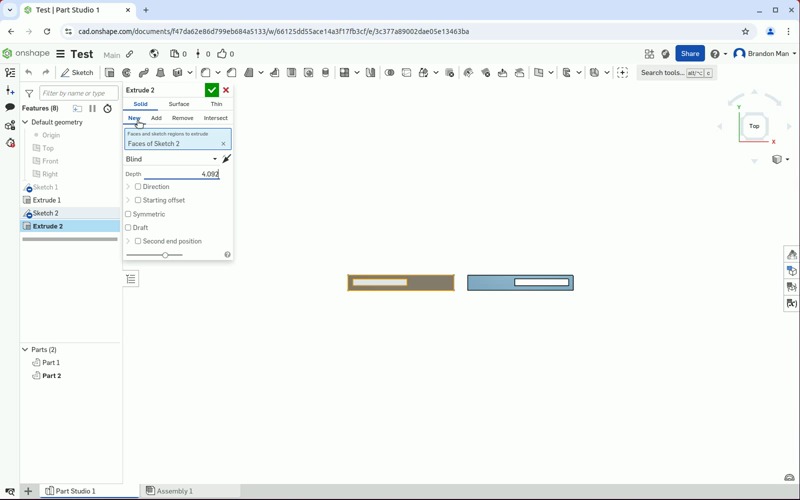
key(enter)
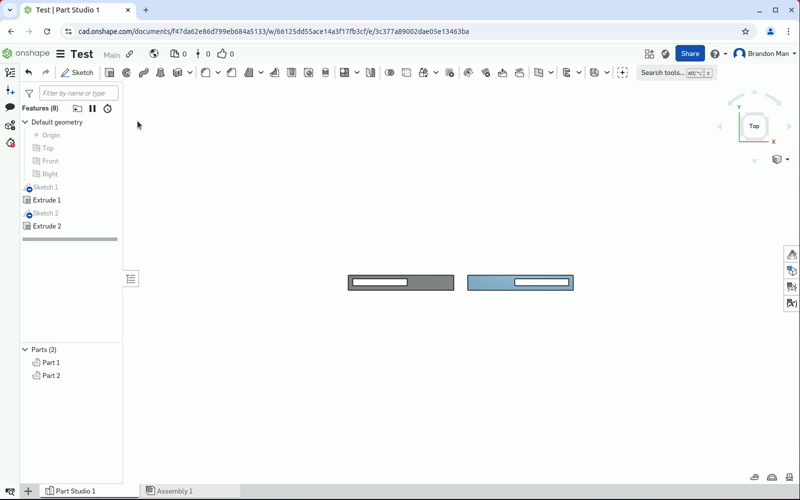
key(shift+h)
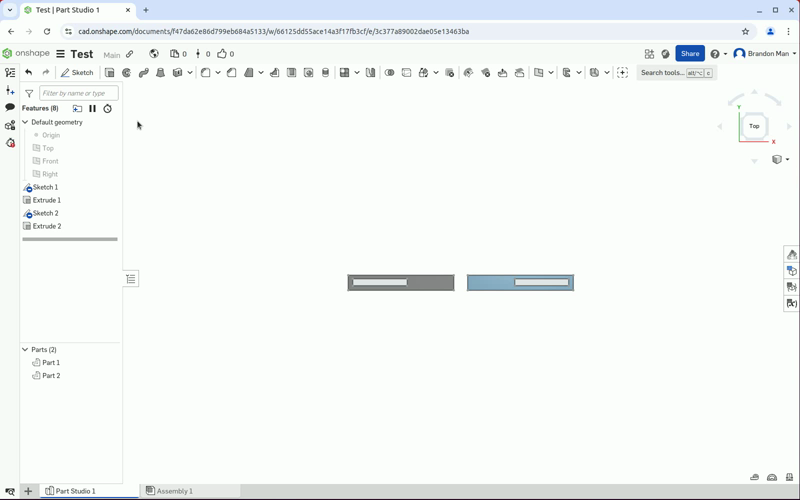
key(shift+h)
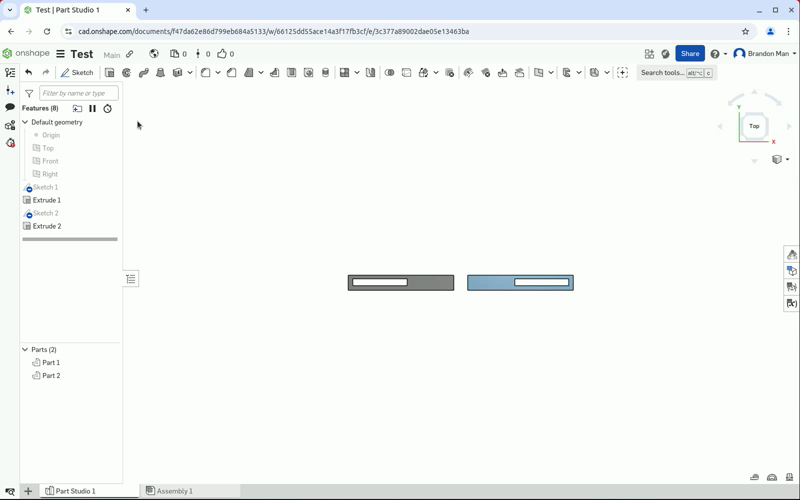
mouse_move(73, 189)
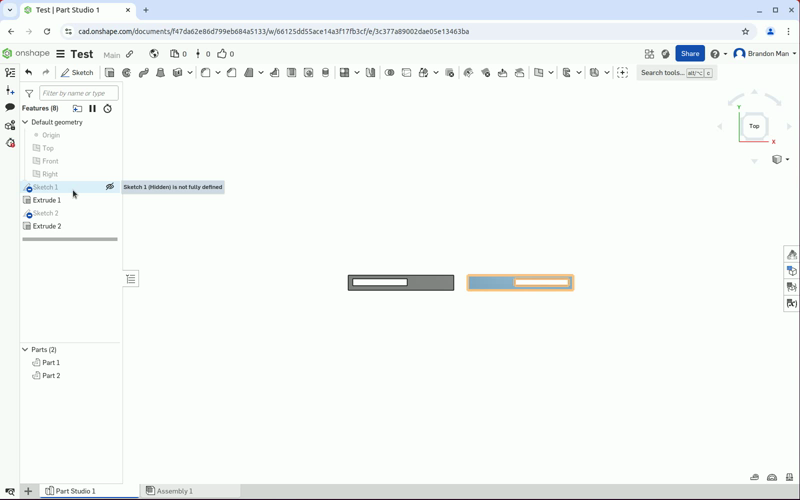
click(73, 189)
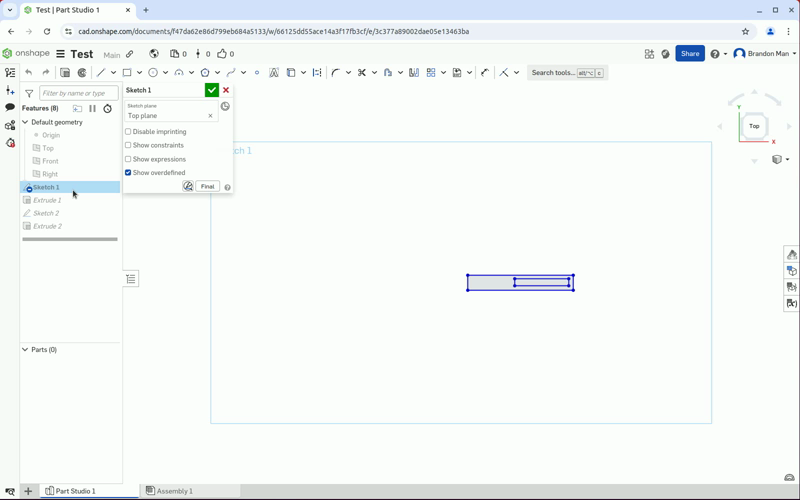
mouse_move(229, 92)
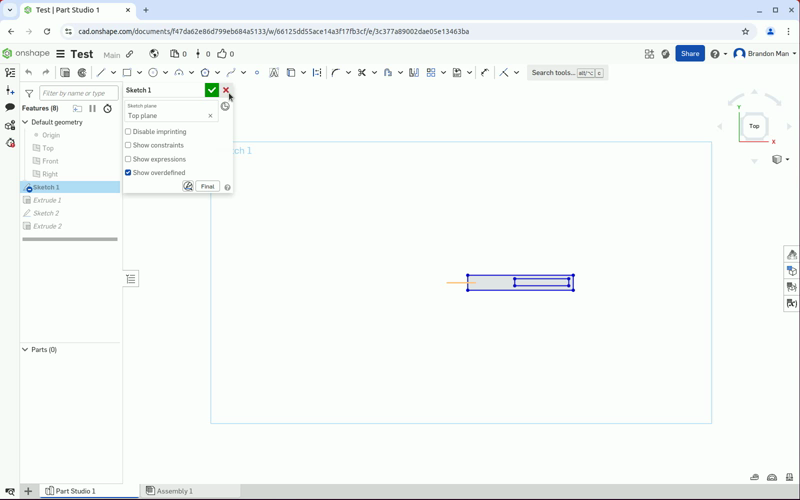
click(229, 92)
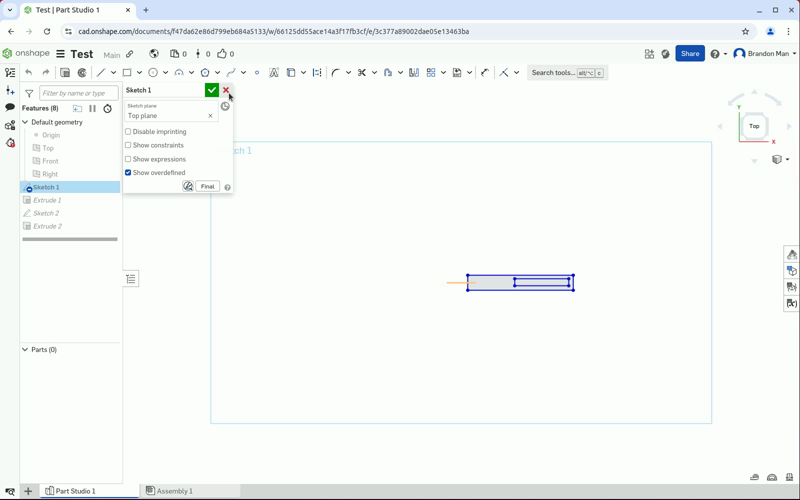
key(shift+s)
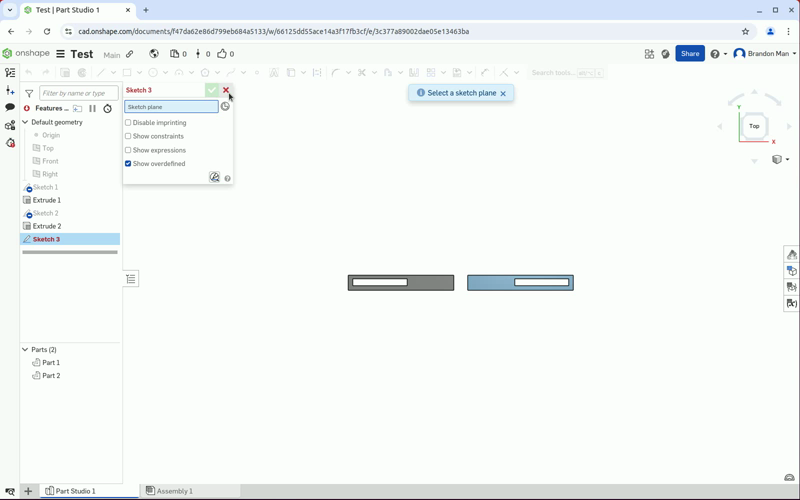
mouse_move(73, 150)
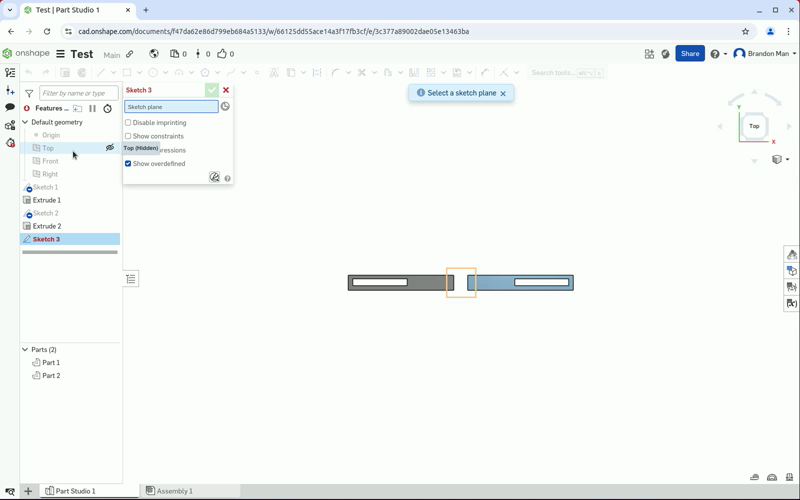
click(73, 150)
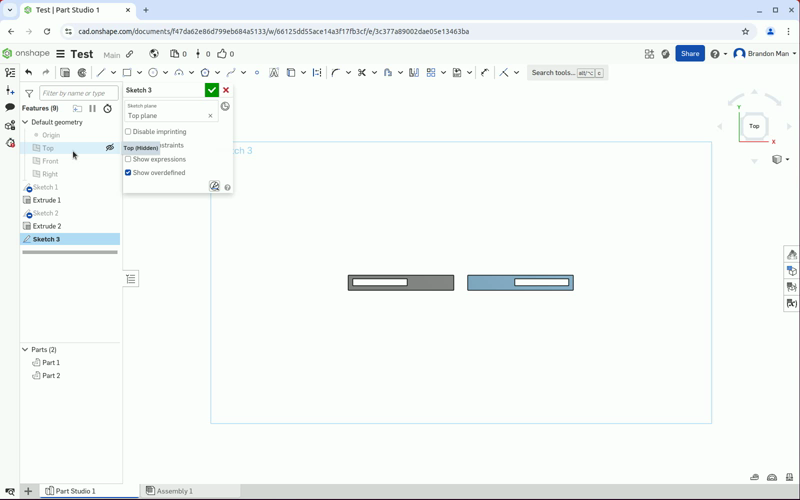
mouse_move(73, 352)
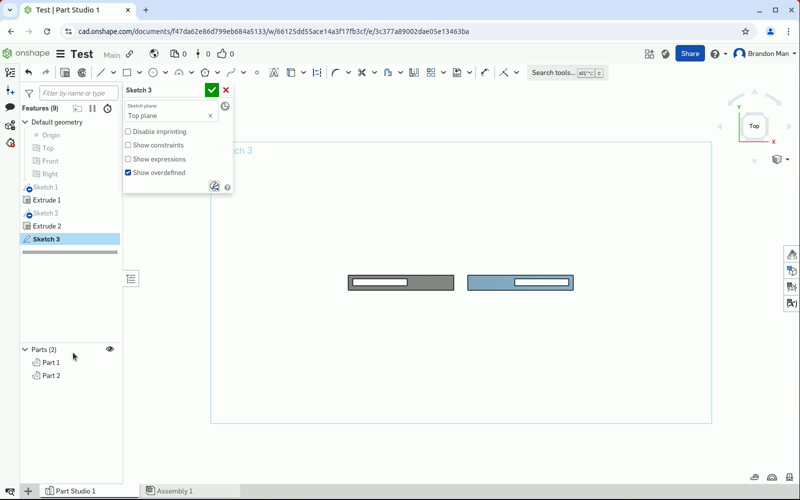
key(y)
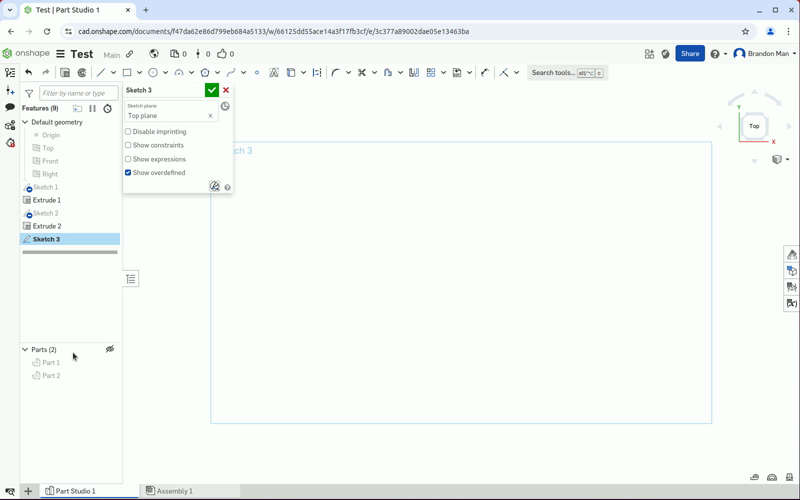
key(l)
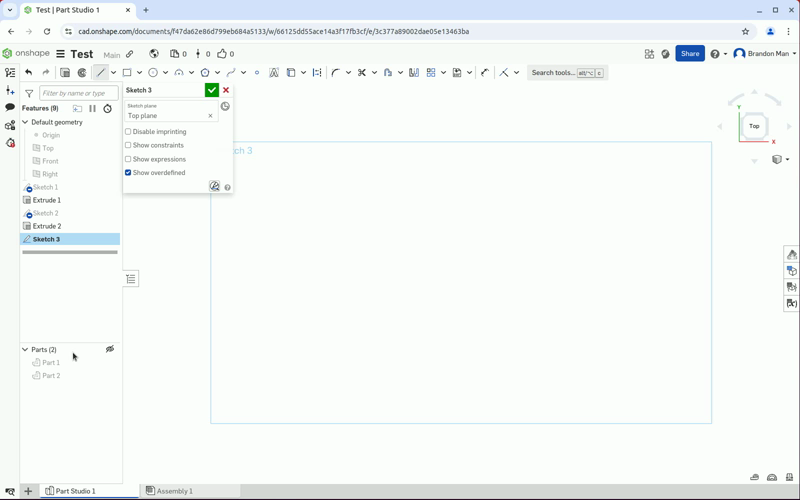
key_down(shift)
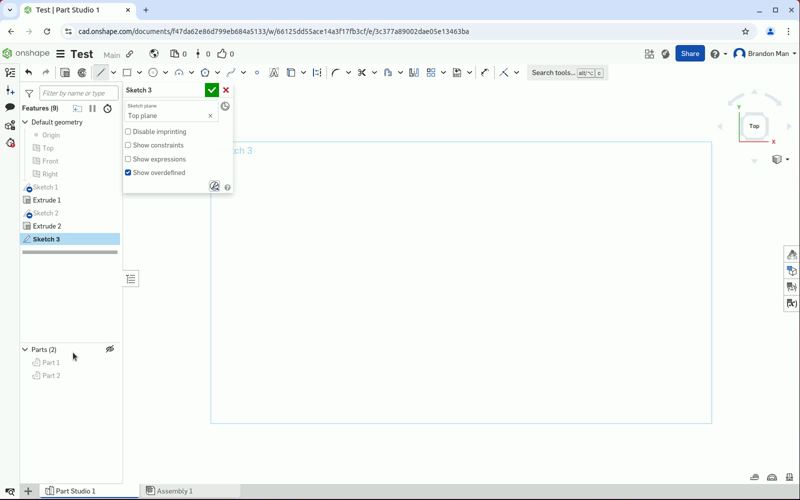
mouse_move(453, 290)
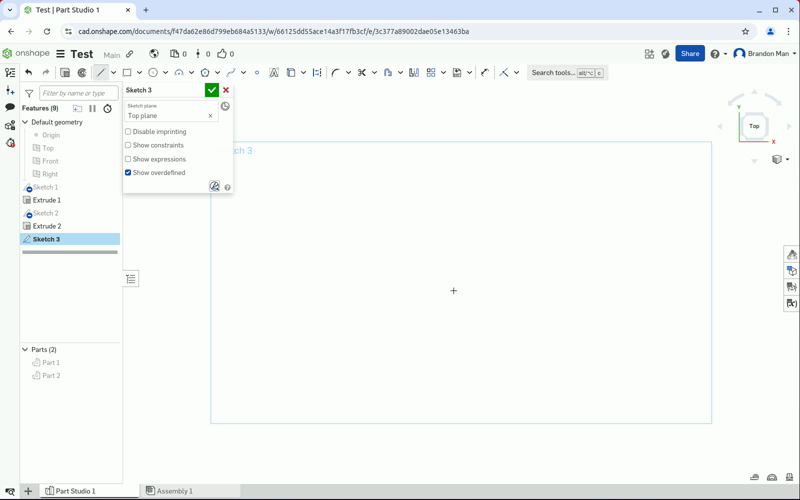
click(453, 290)
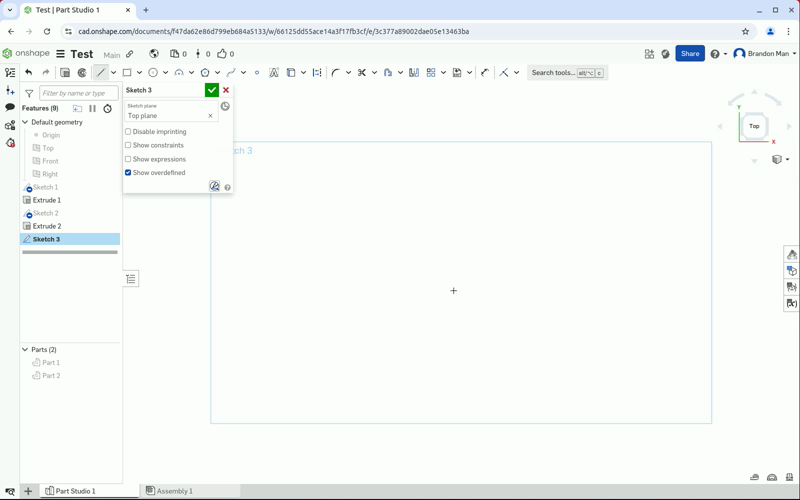
key_up(shift)
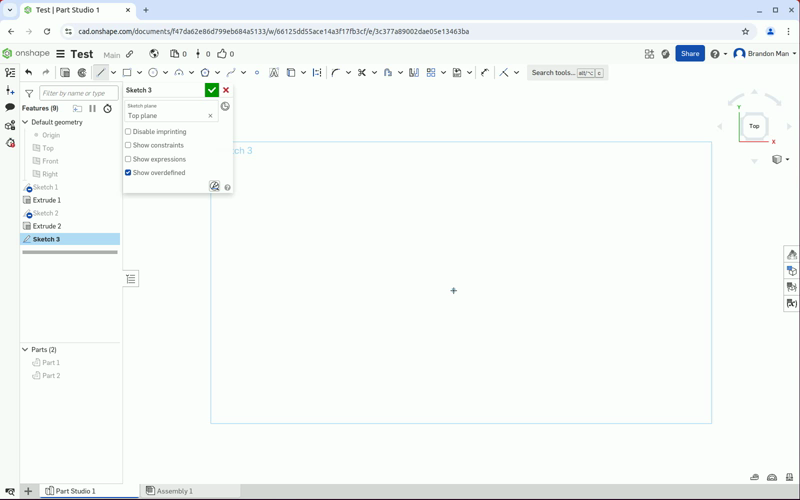
key_down(shift)
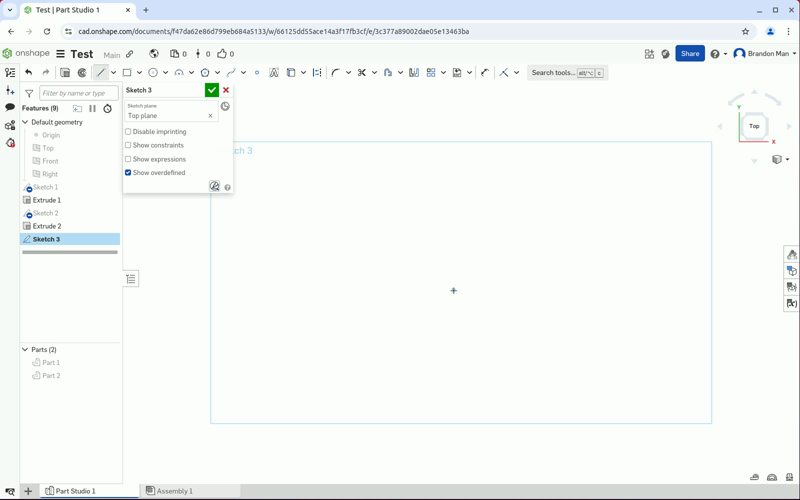
mouse_move(483, 290)
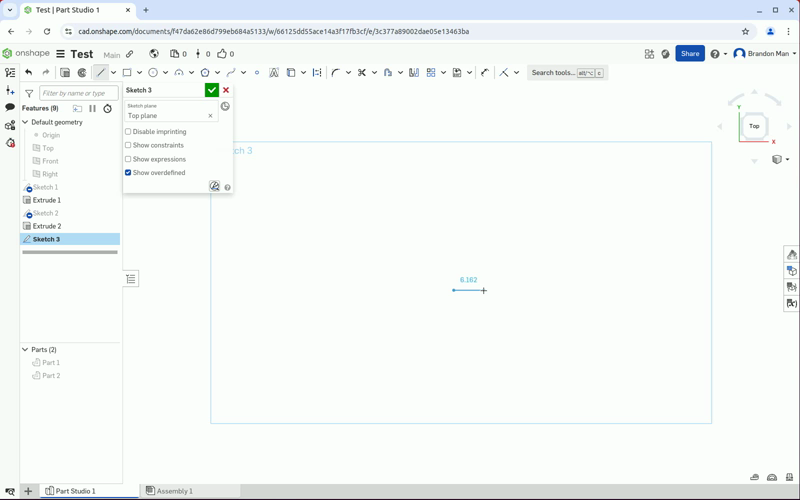
mouse_move(470, 290)
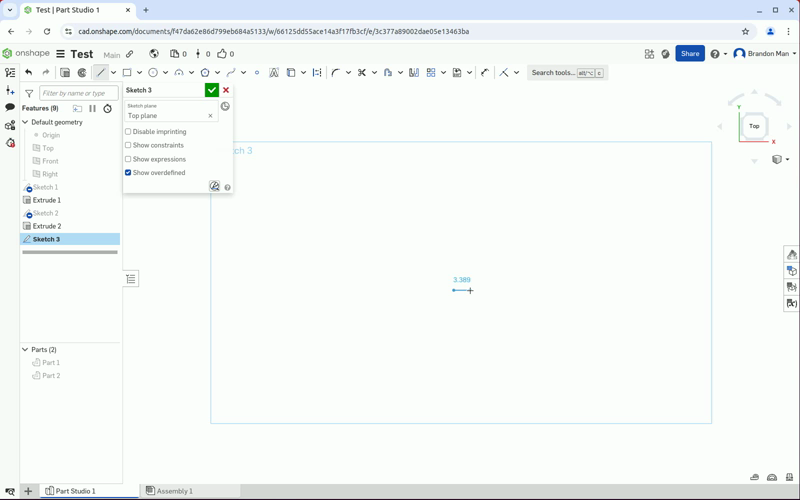
click(470, 290)
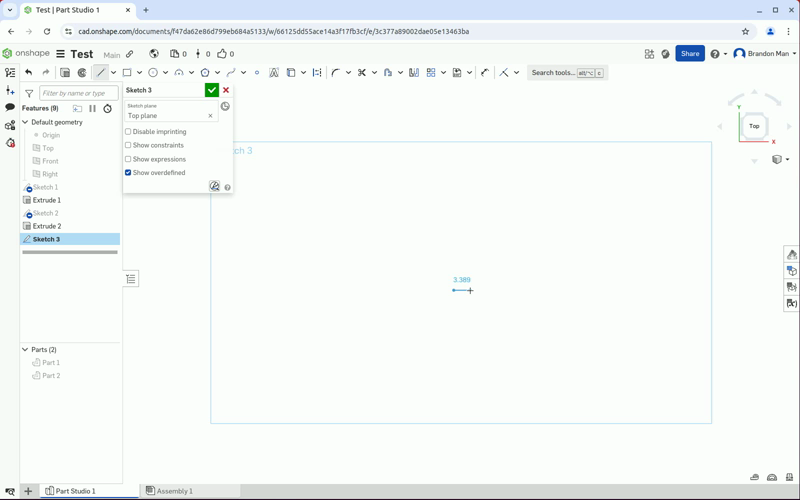
key_up(shift)
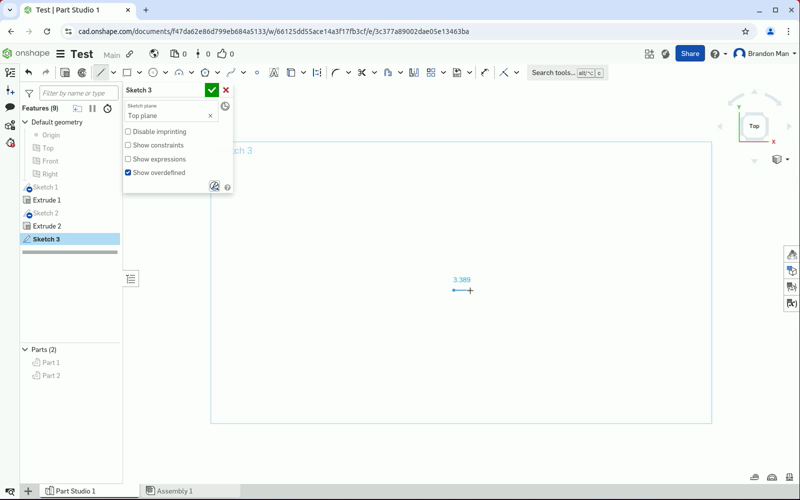
key_down(shift)
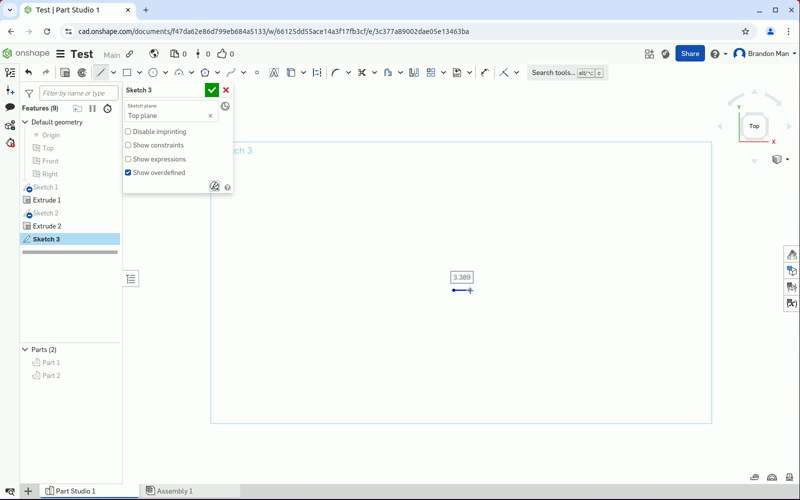
mouse_move(500, 290)
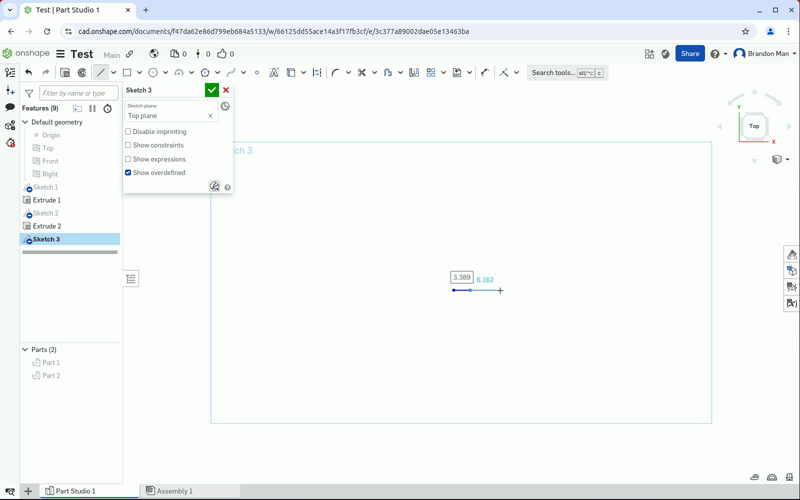
mouse_move(470, 273)
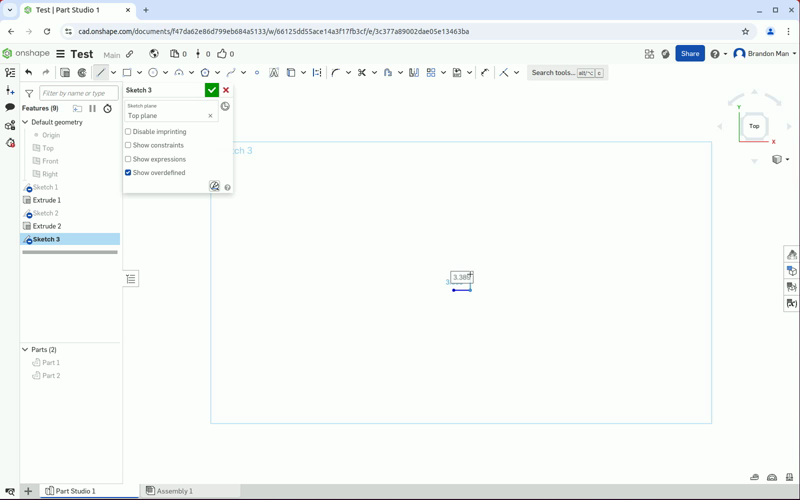
click(470, 273)
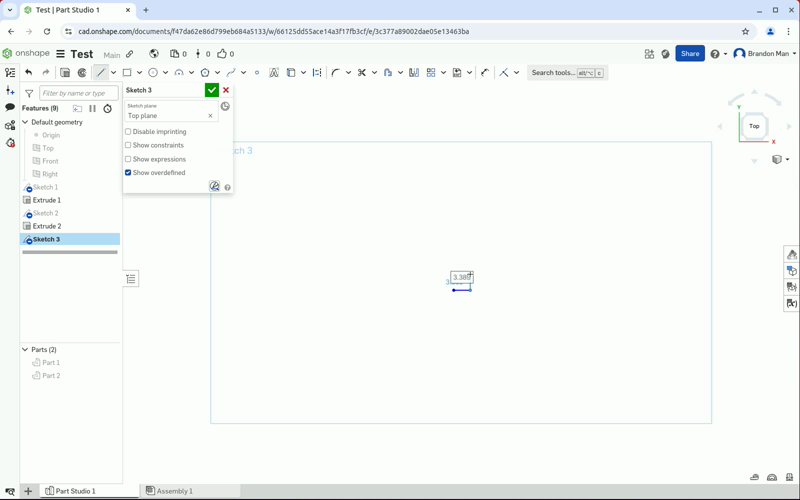
key_up(shift)
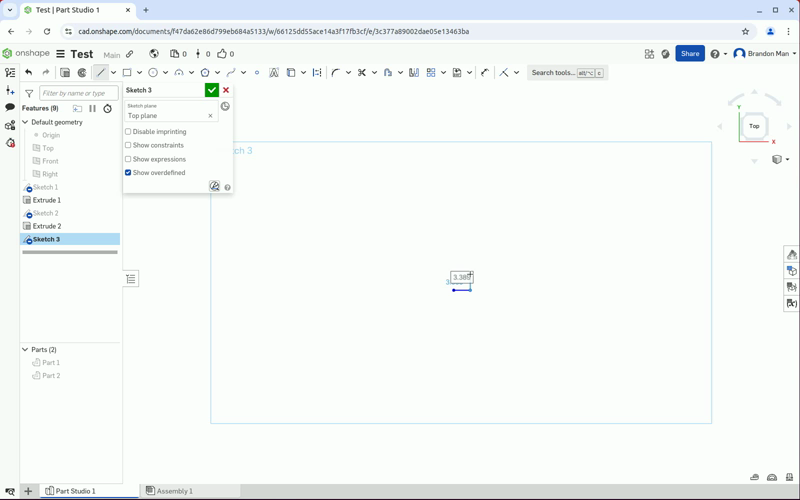
key_down(shift)
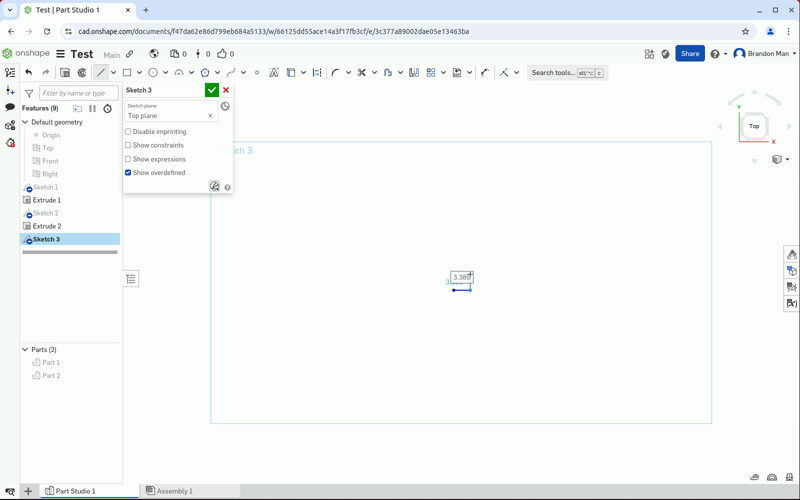
mouse_move(500, 273)
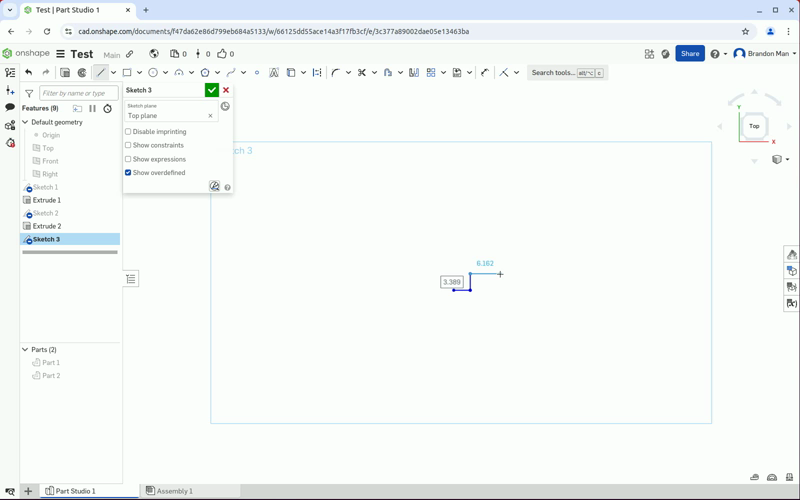
mouse_move(453, 273)
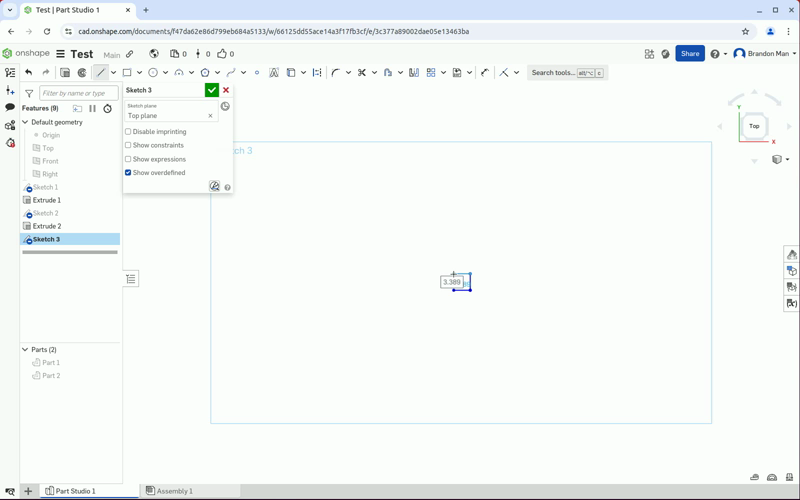
click(453, 273)
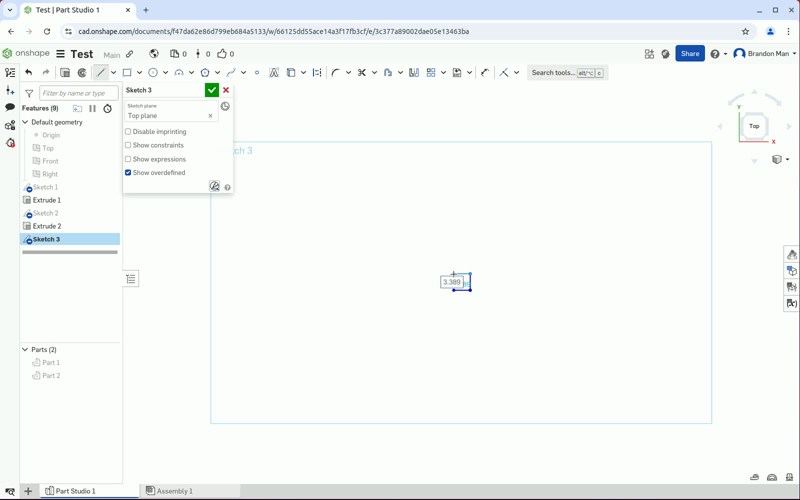
key_up(shift)
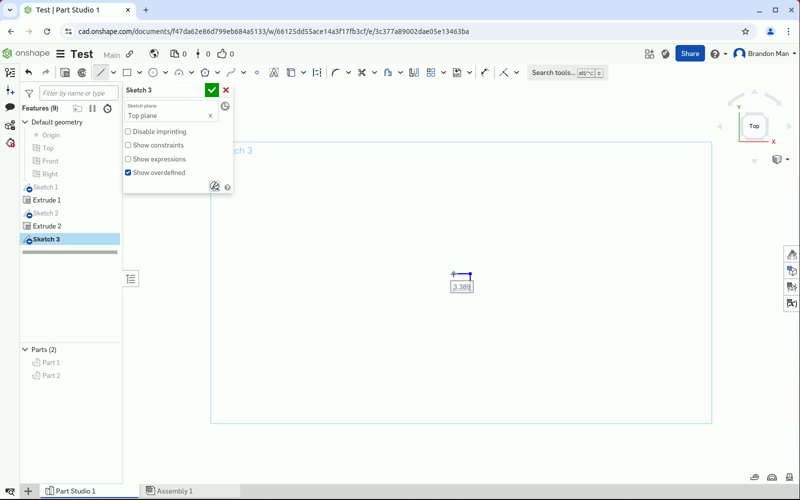
mouse_move(483, 273)
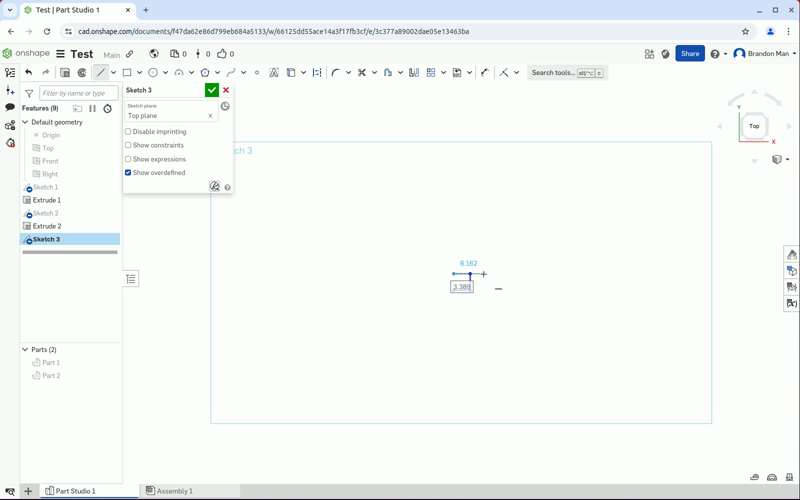
key_down(shift)
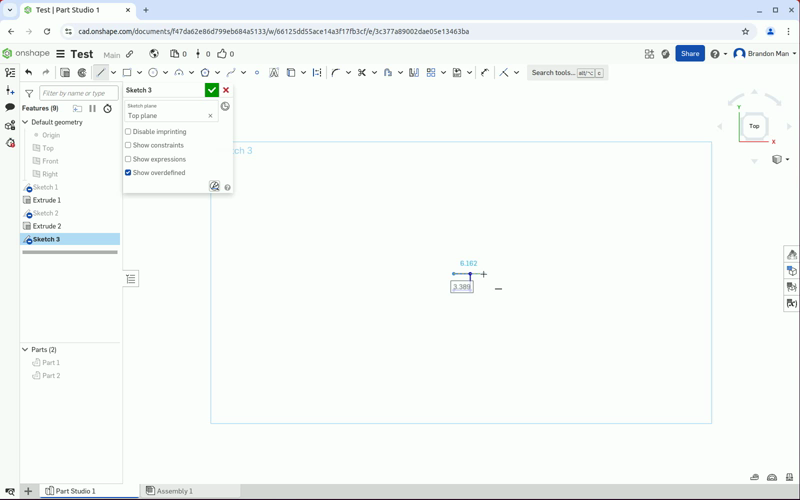
mouse_move(453, 290)
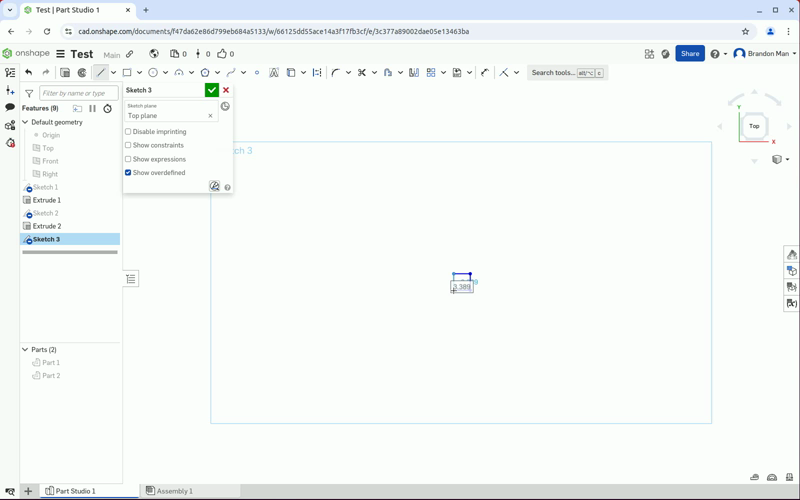
key_up(shift)
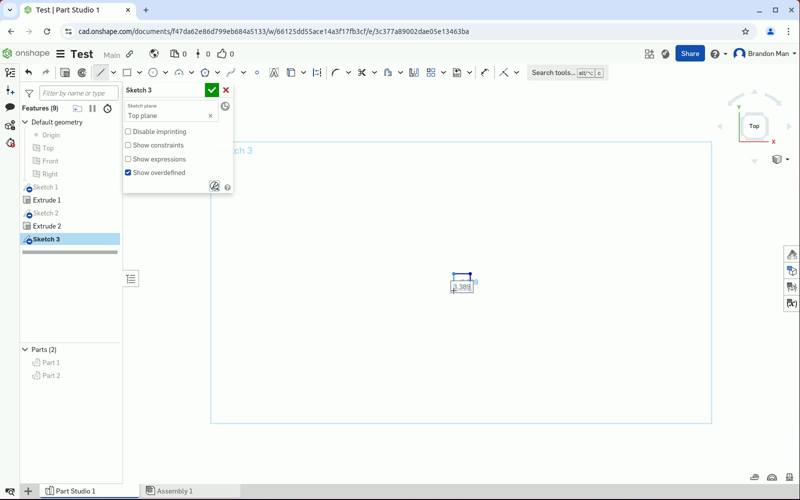
click(453, 290)
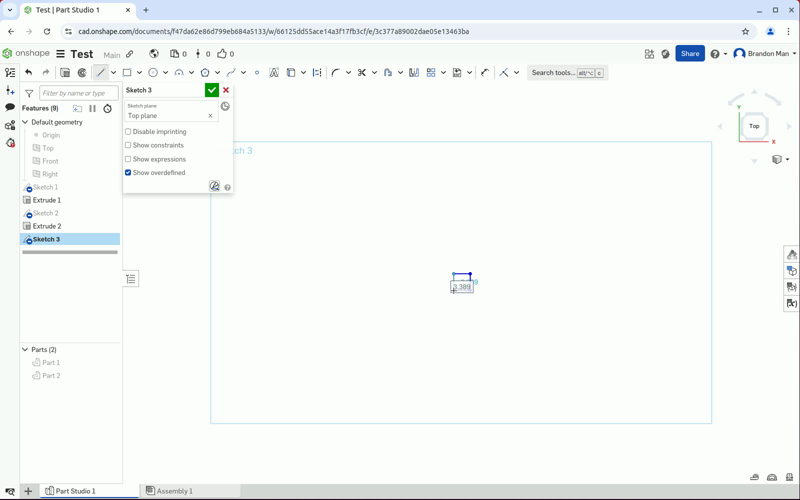
key(esc)
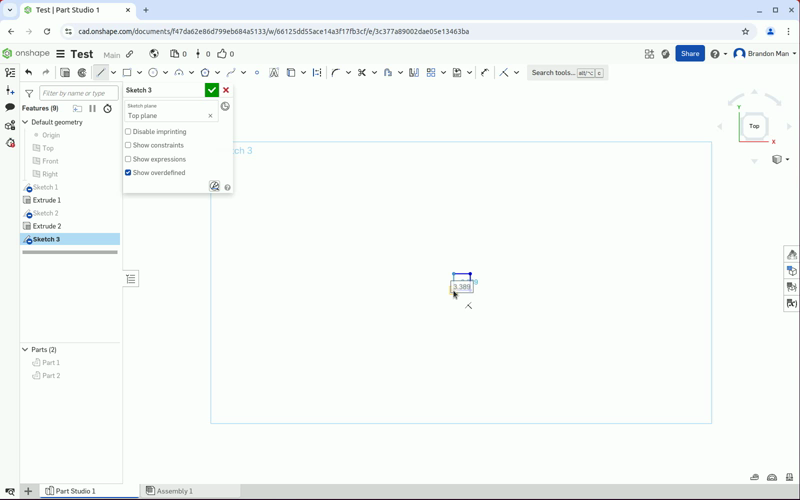
mouse_move(465, 281)
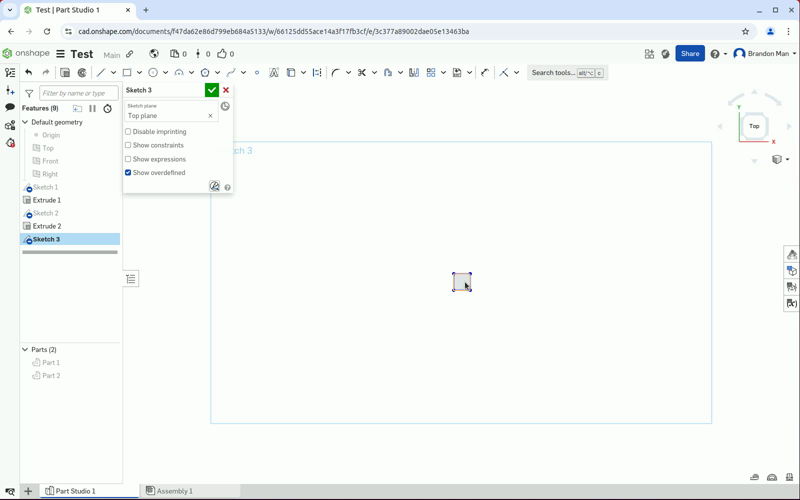
scroll(6)
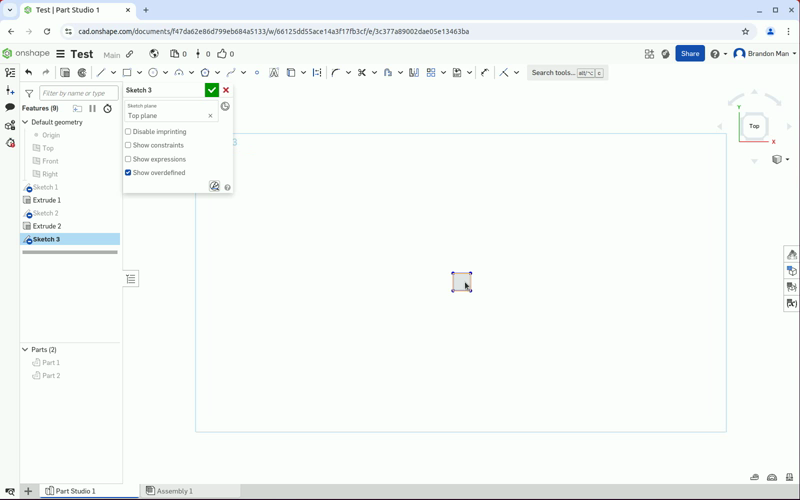
scroll(6)
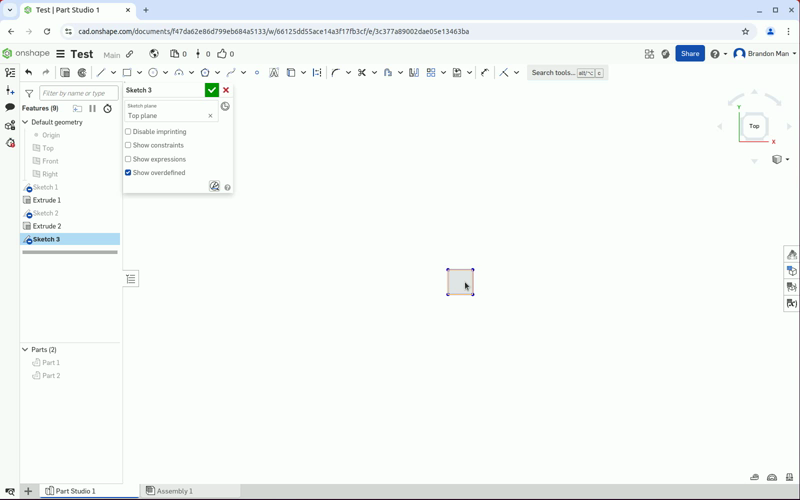
scroll(6)
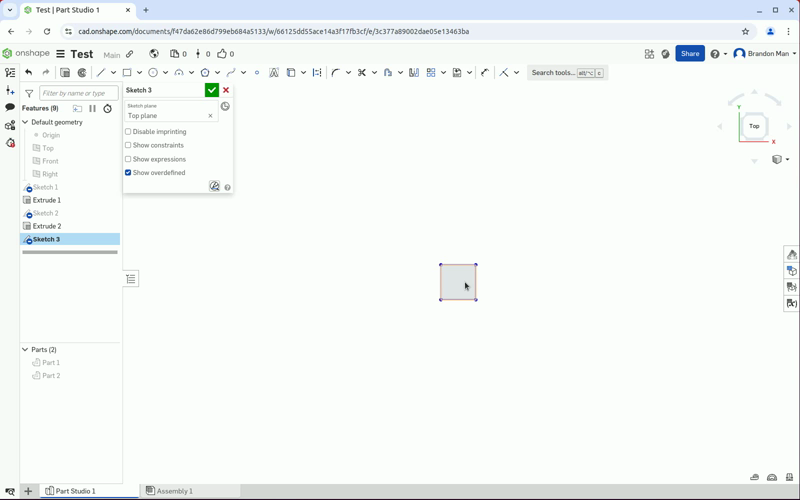
scroll(6)
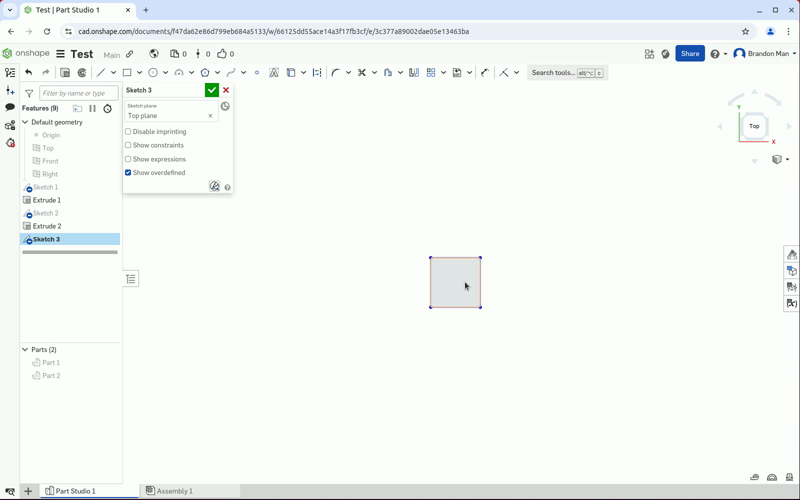
scroll(6)
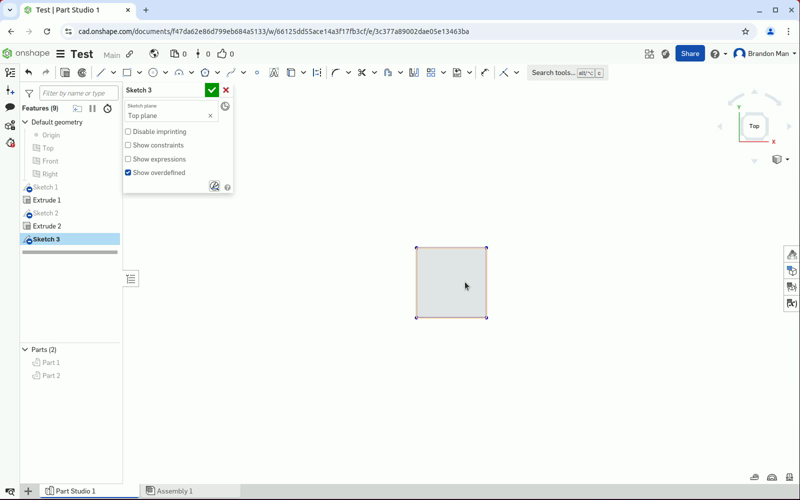
scroll(6)
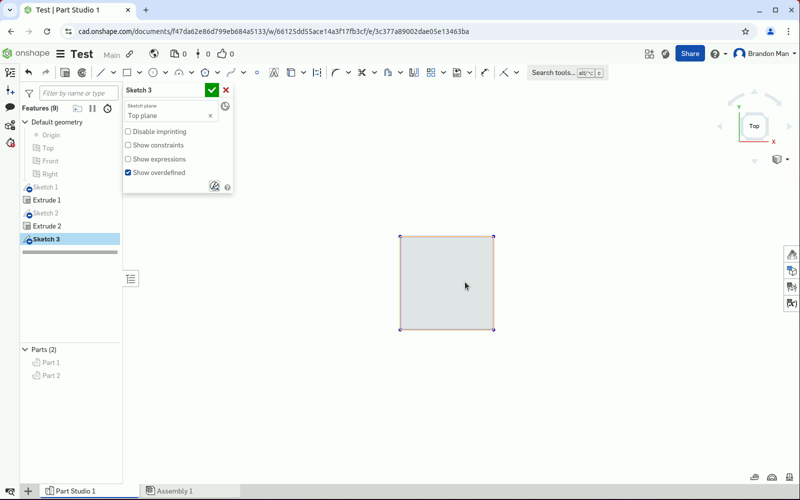
scroll(6)
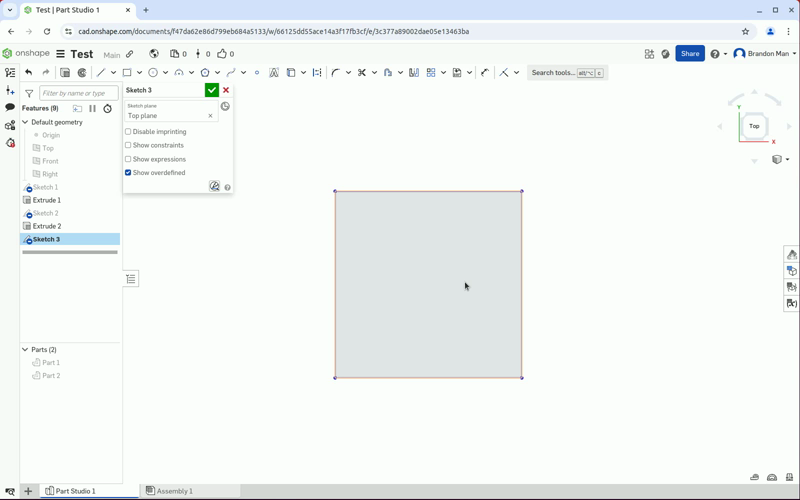
click(465, 281)
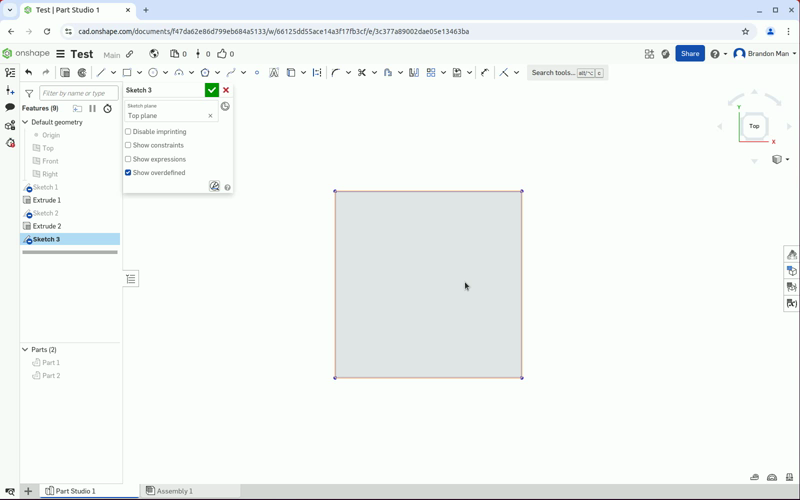
scroll(-6)
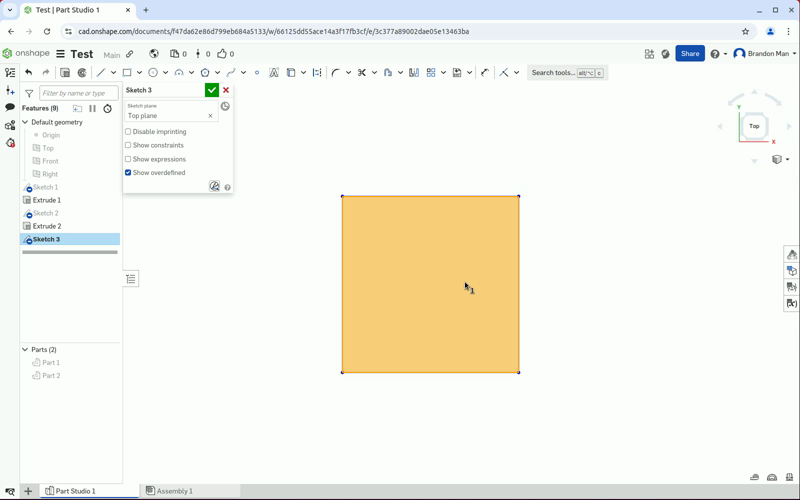
scroll(-6)
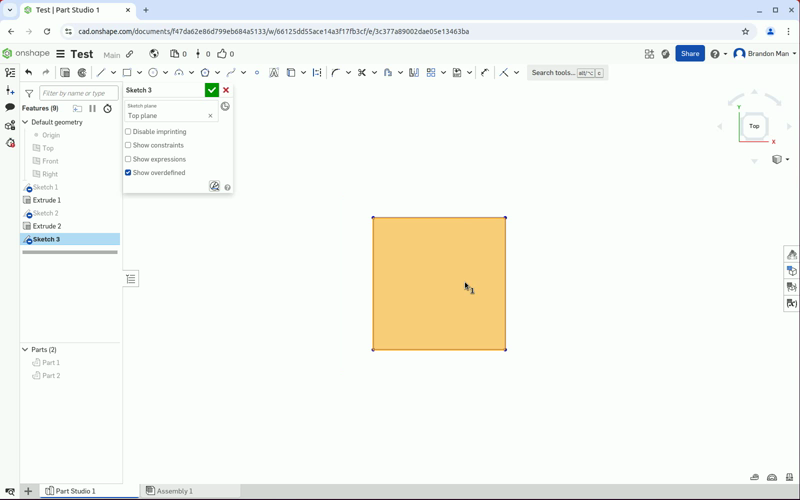
scroll(-6)
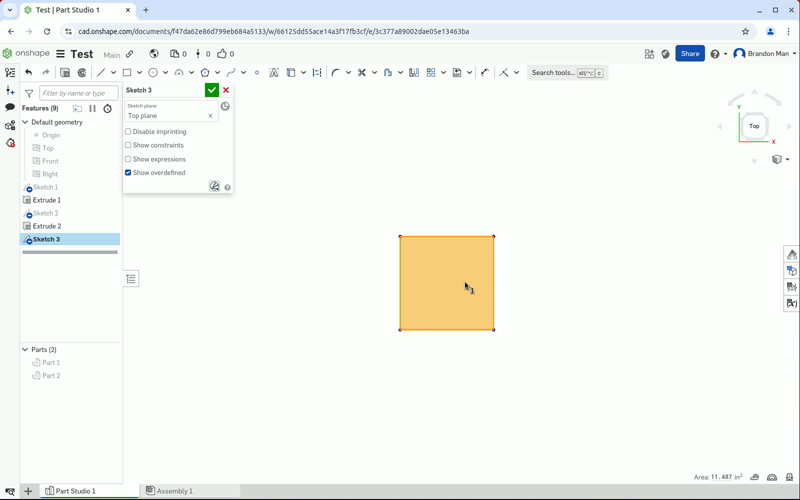
scroll(-6)
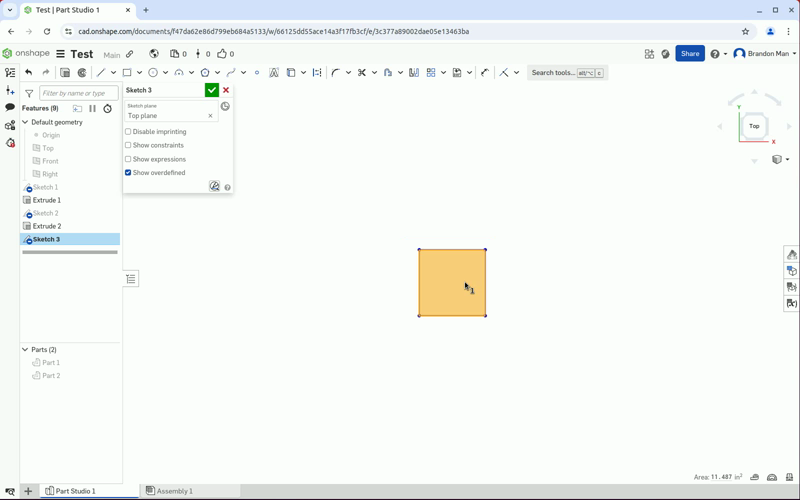
scroll(-6)
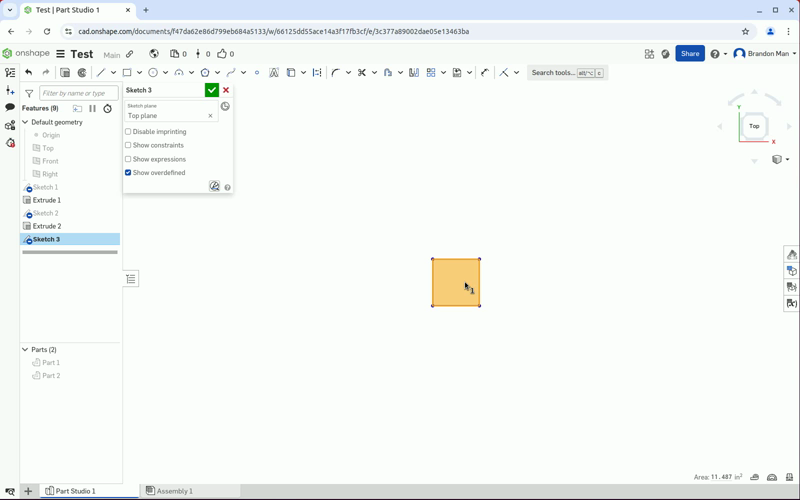
scroll(-6)
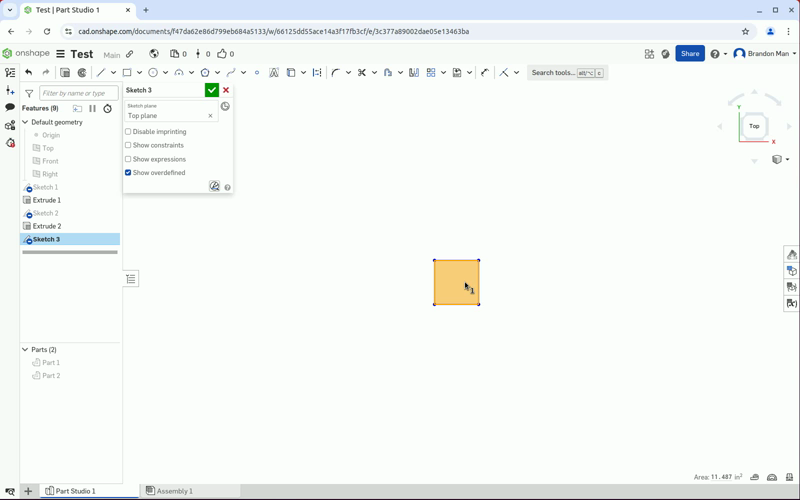
scroll(-6)
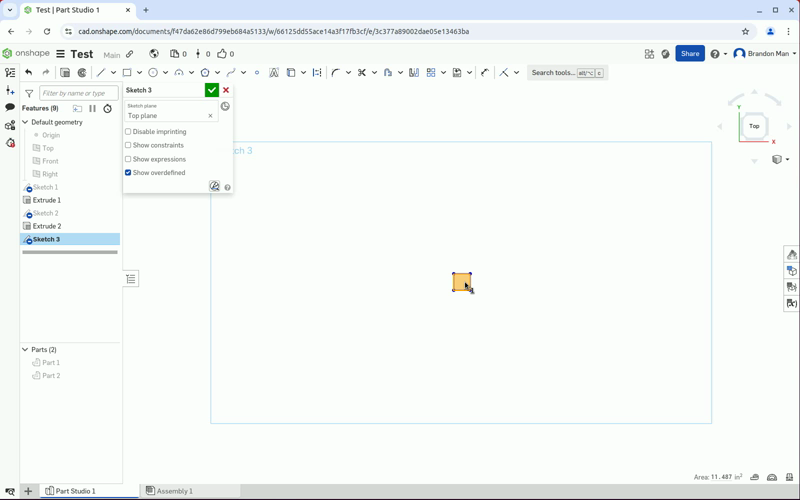
mouse_move(73, 352)
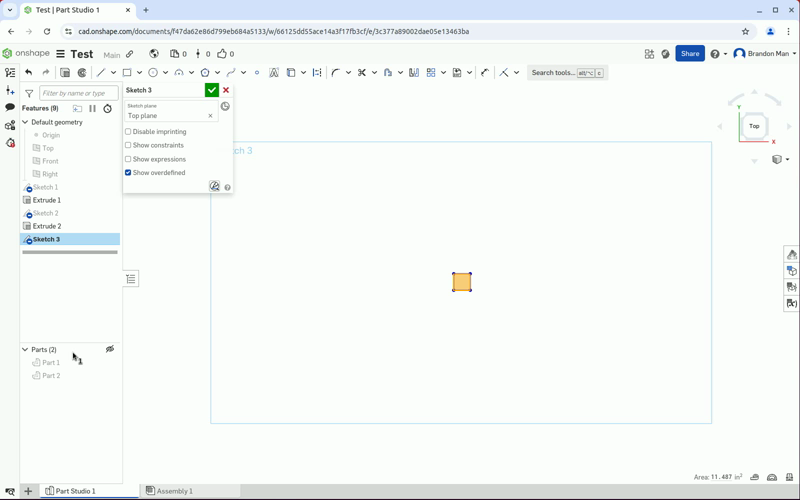
key(shift+y)
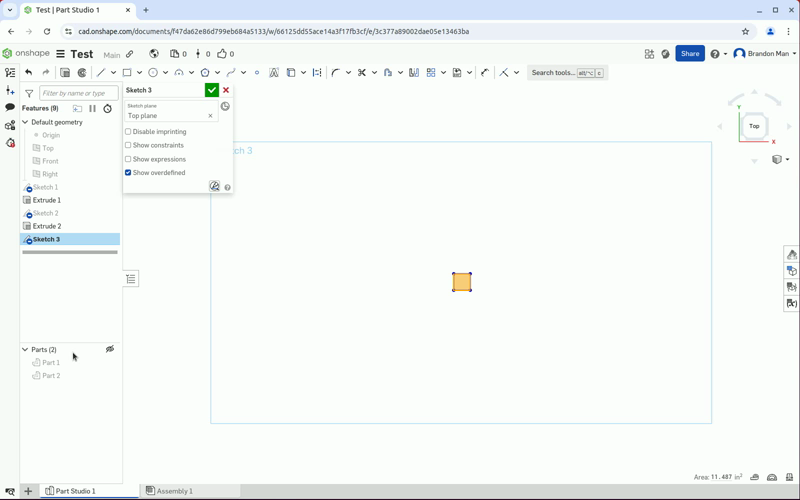
key(shift+e)
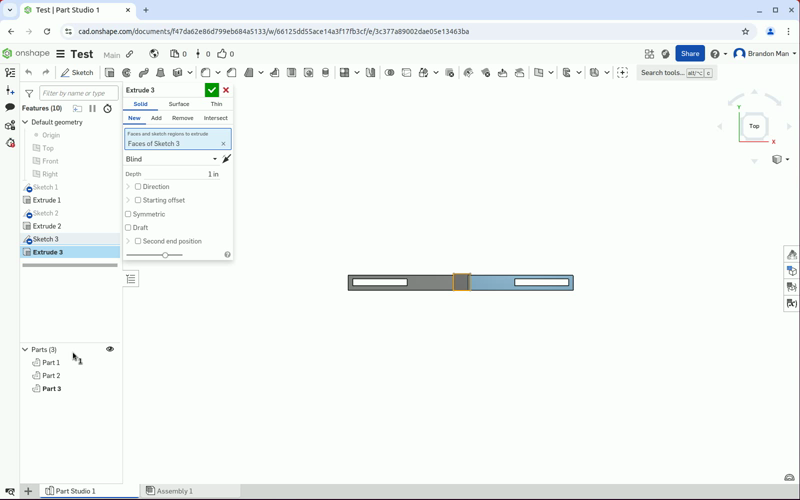
mouse_move(143, 106)
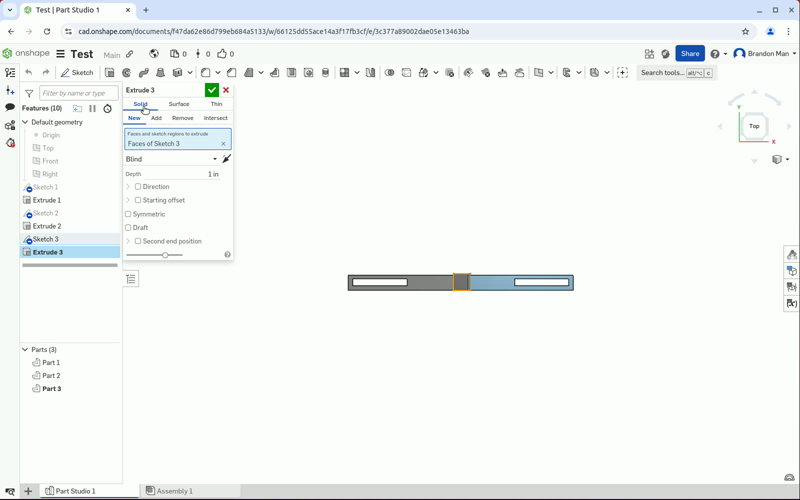
click(143, 106)
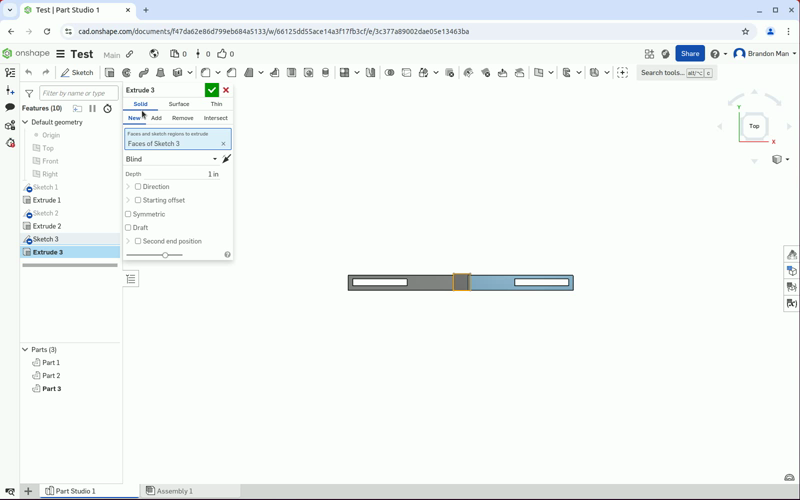
mouse_move(137, 120)
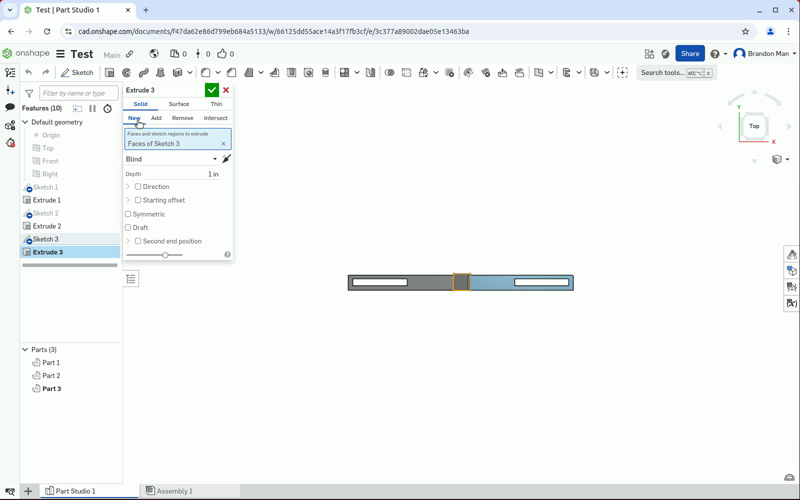
click(137, 120)
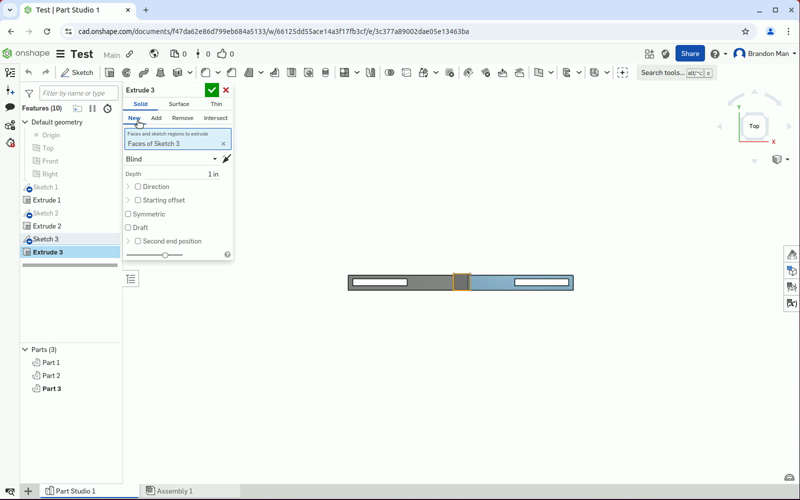
key(tab, 4)
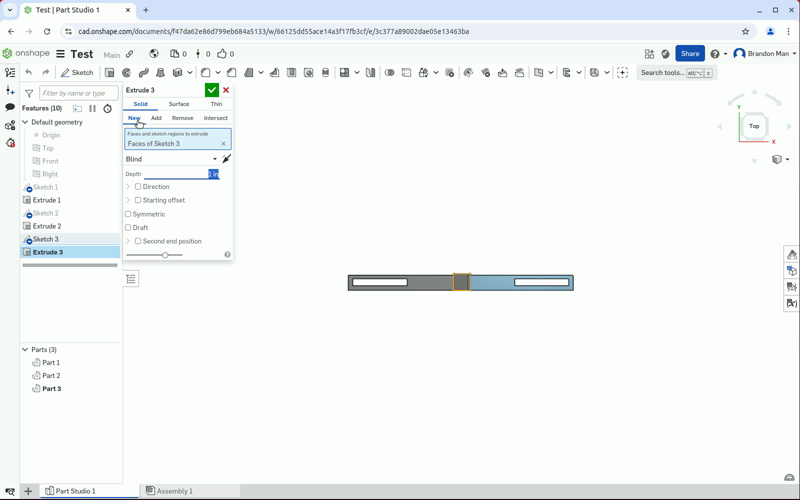
text(4.092)
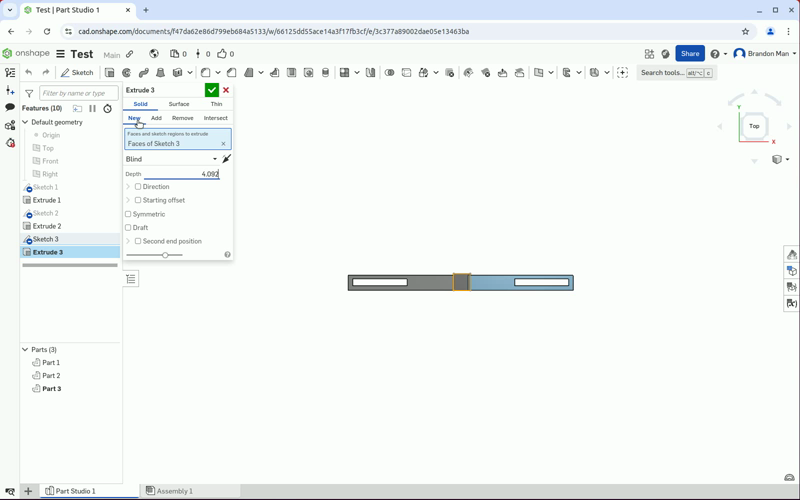
key(enter)
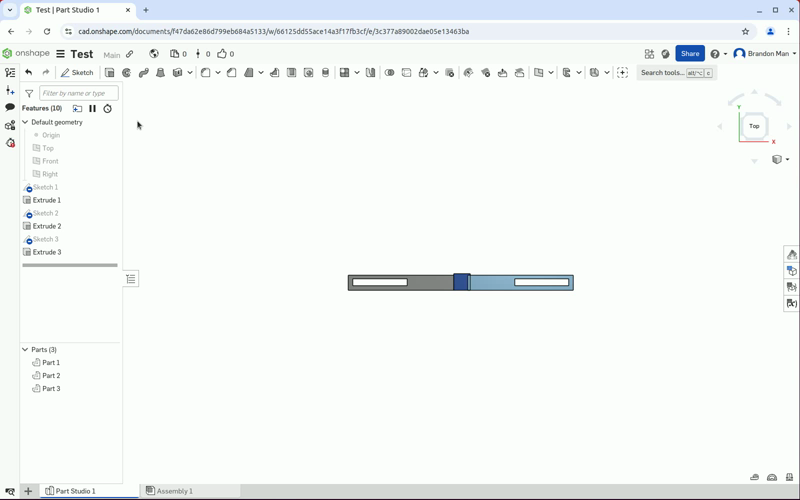
key(shift+h)
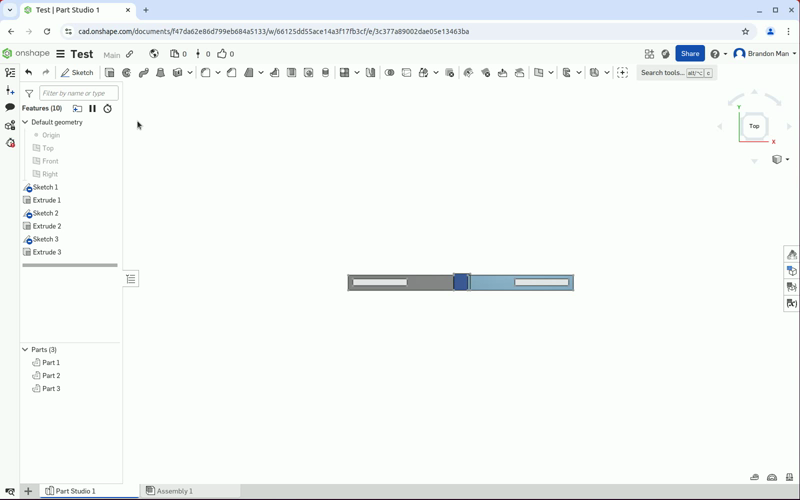
key(shift+h)
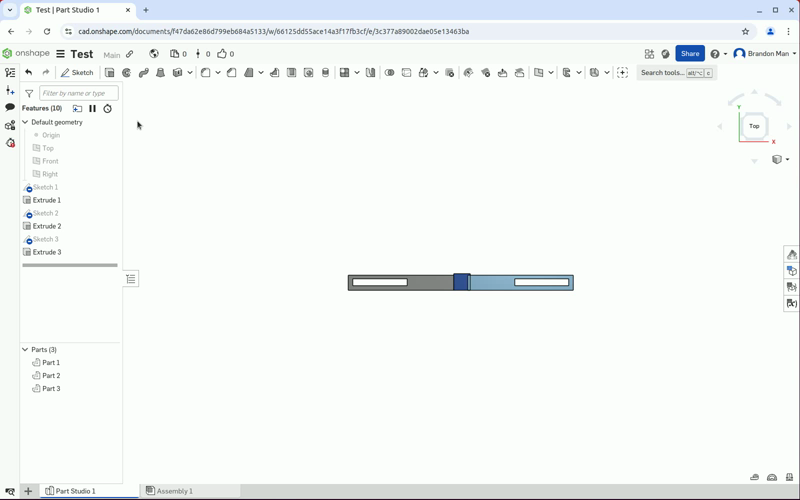
mouse_move(73, 189)
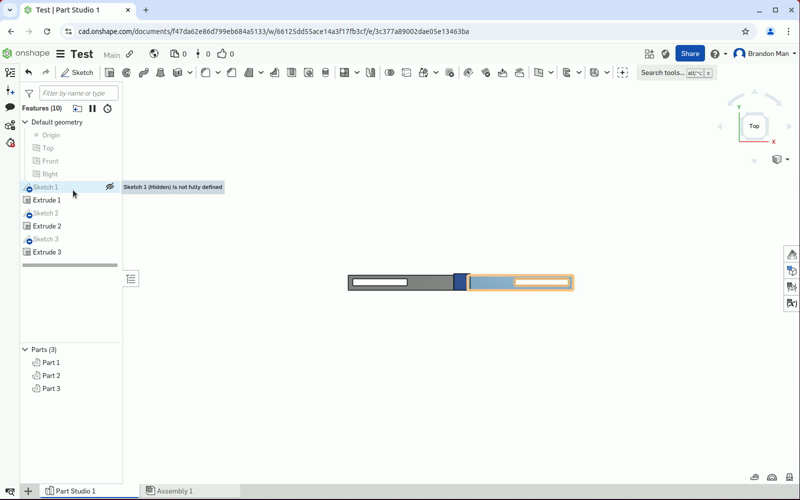
click(73, 189)
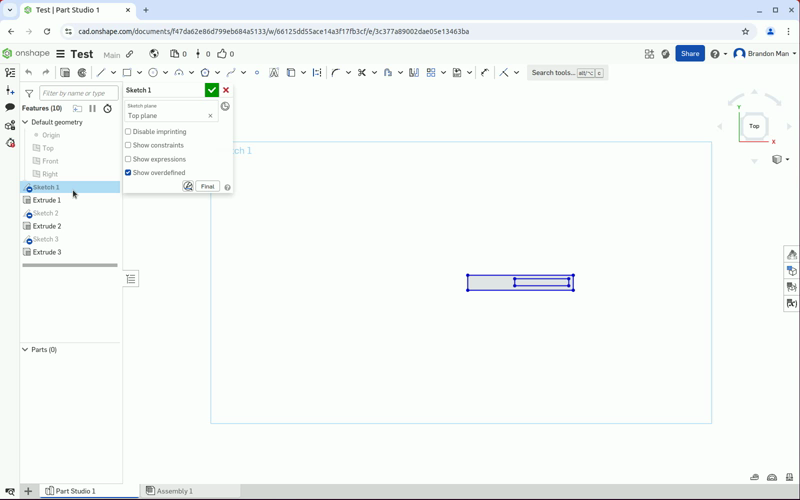
mouse_move(229, 92)
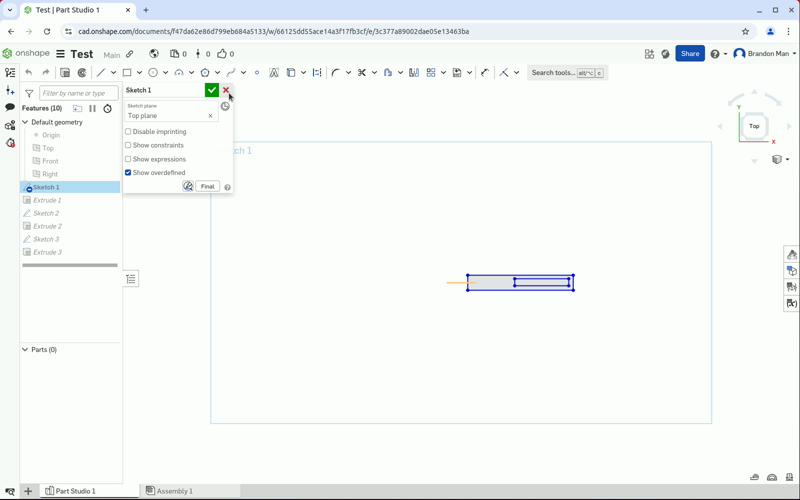
click(229, 92)
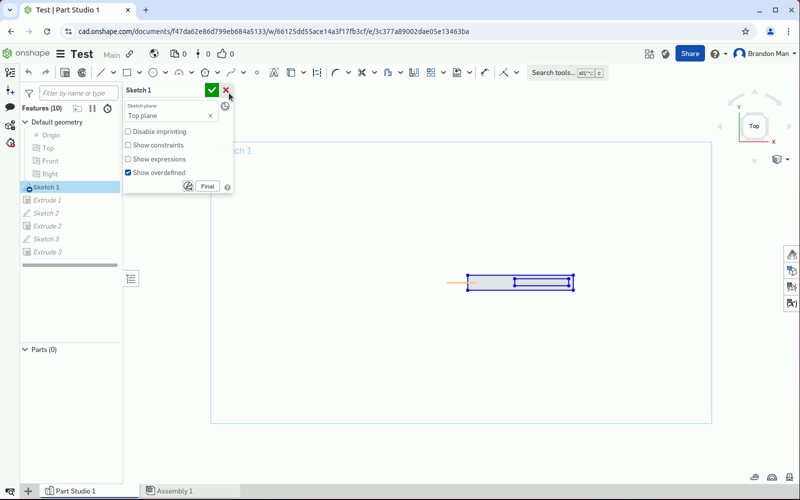
key(shift+s)
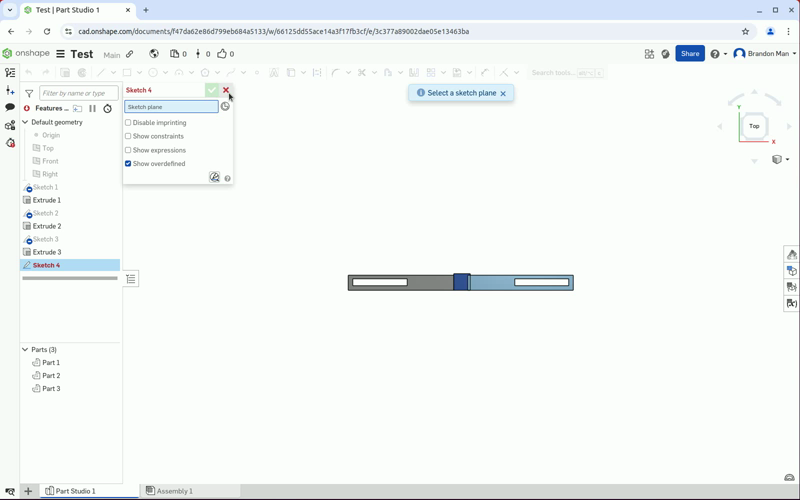
mouse_move(73, 150)
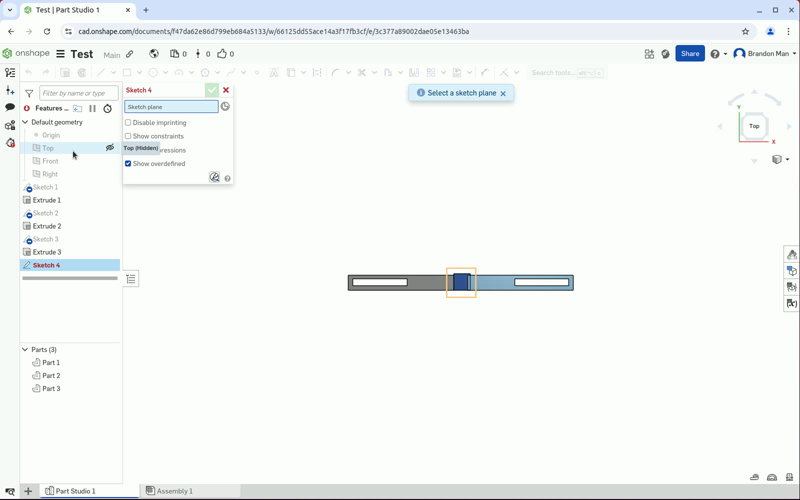
click(73, 150)
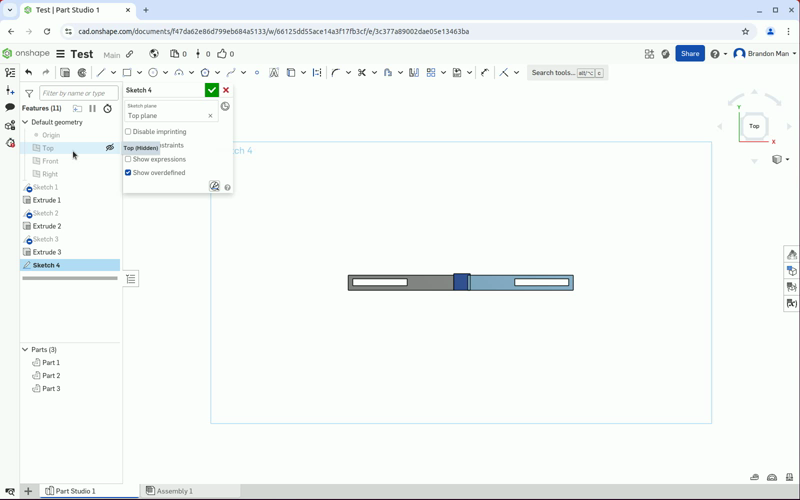
mouse_move(73, 352)
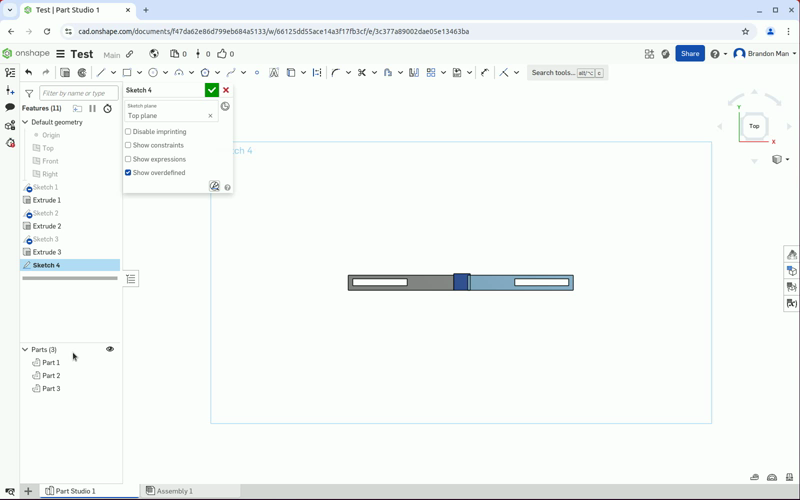
key(y)
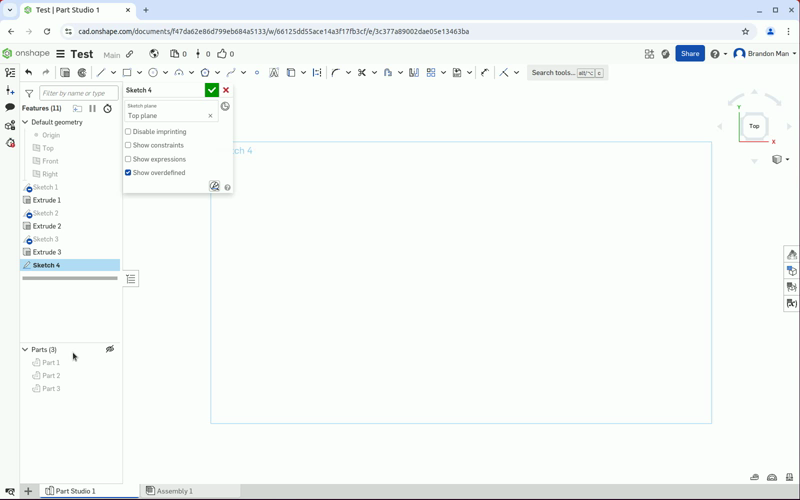
key(l)
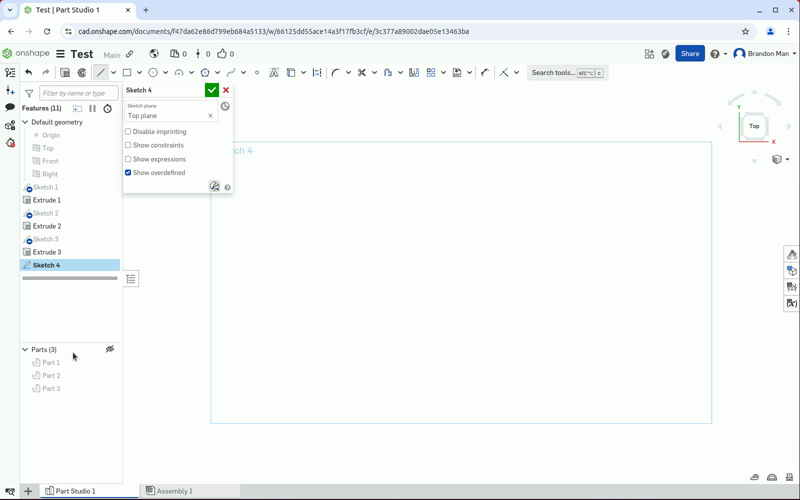
key_down(shift)
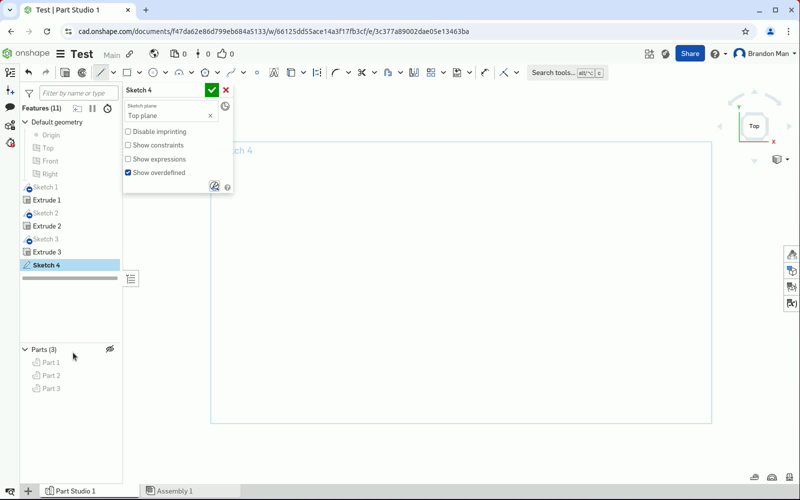
mouse_move(351, 286)
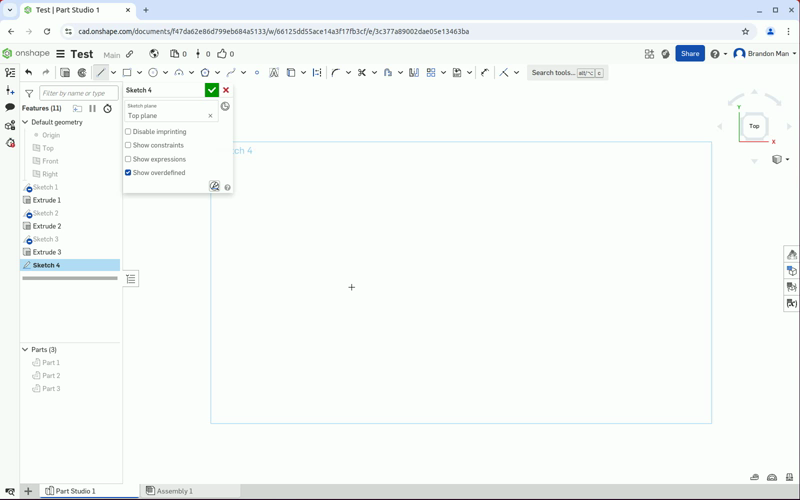
click(351, 286)
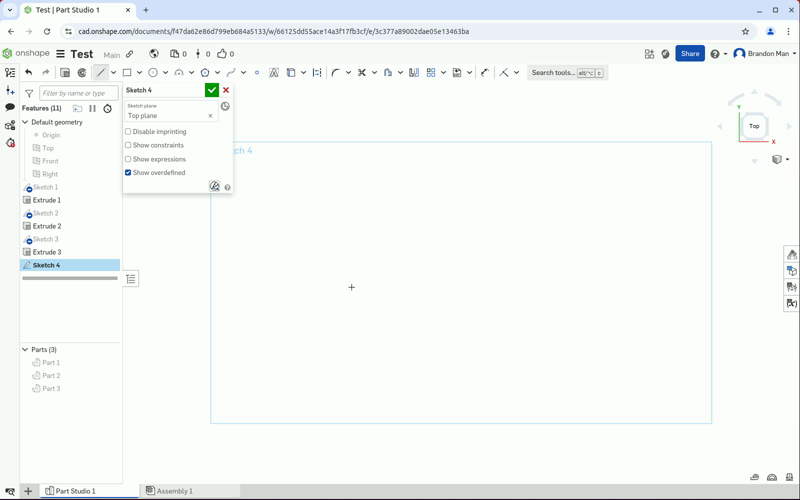
key_up(shift)
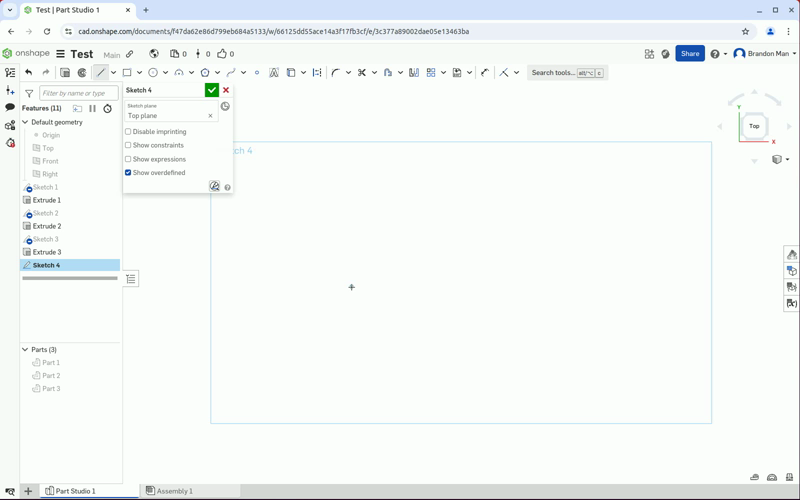
key_down(shift)
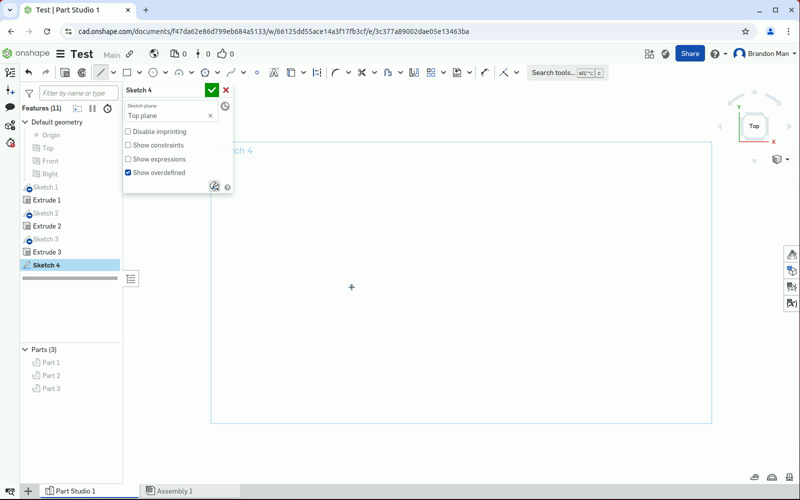
mouse_move(381, 286)
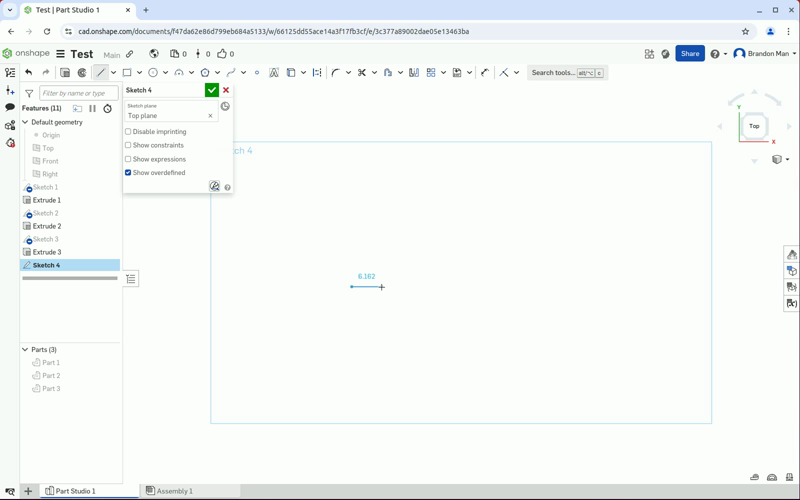
mouse_move(407, 286)
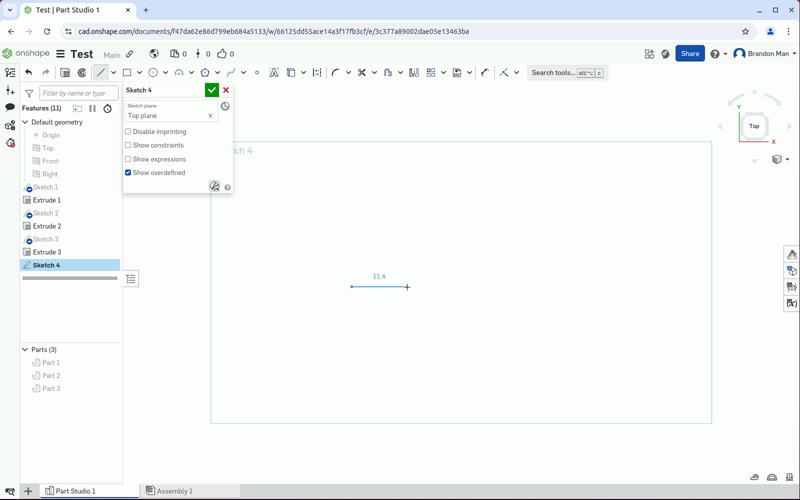
click(407, 286)
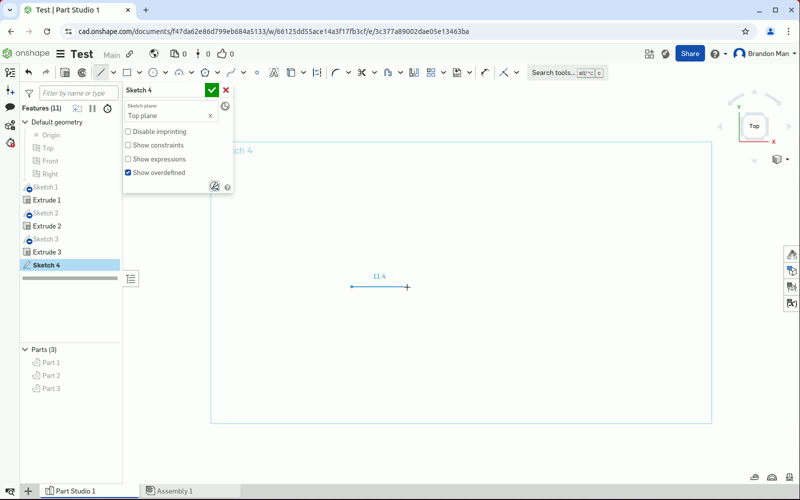
key_up(shift)
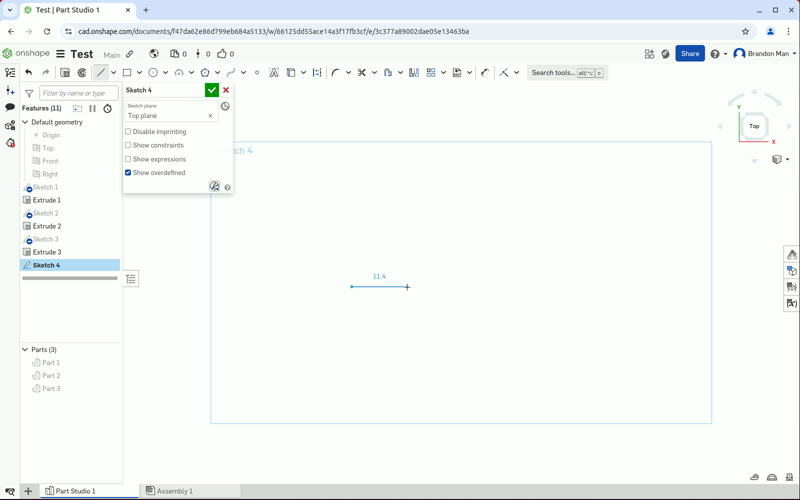
key_down(shift)
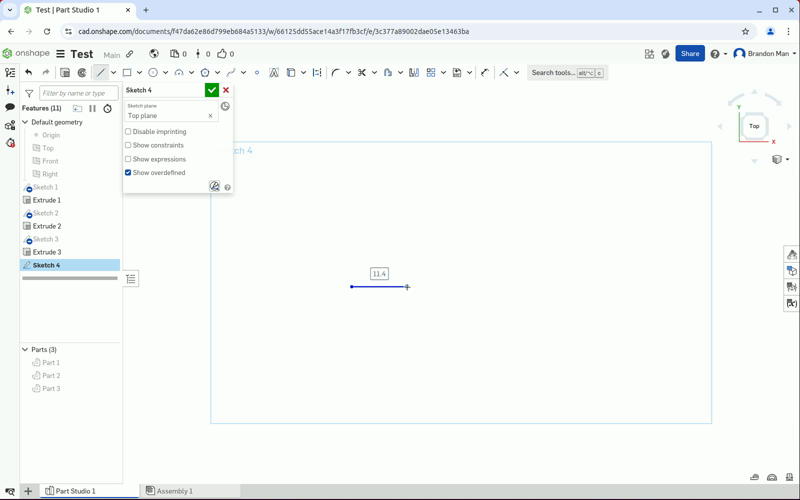
mouse_move(437, 286)
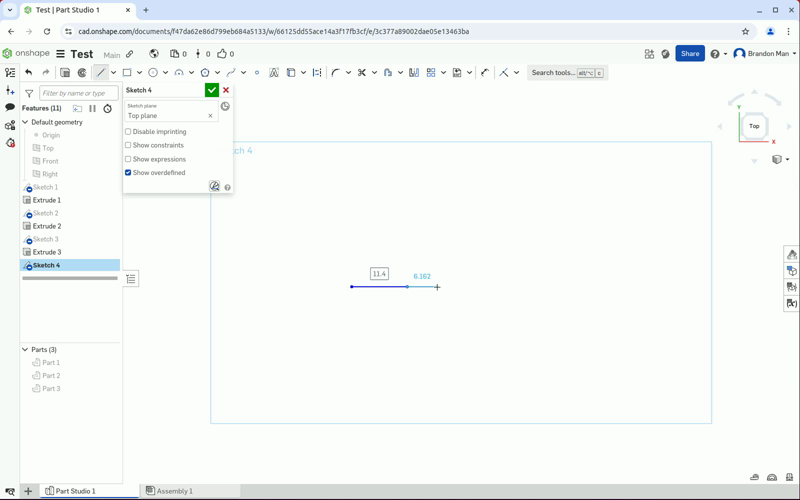
mouse_move(407, 279)
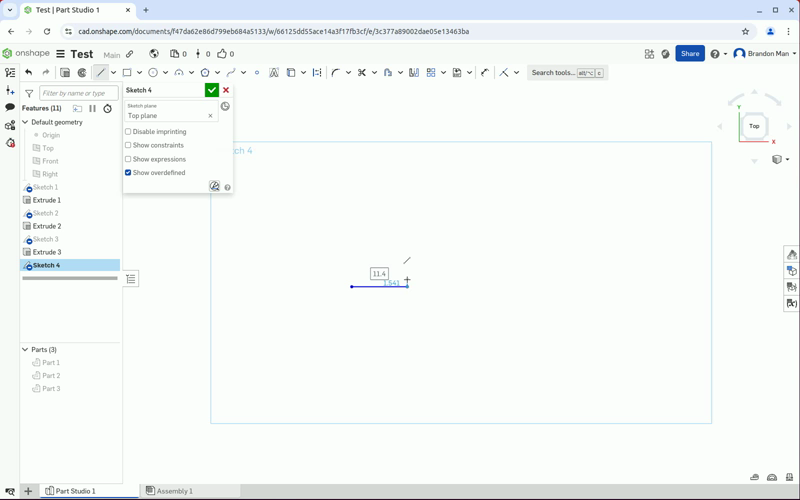
scroll(6)
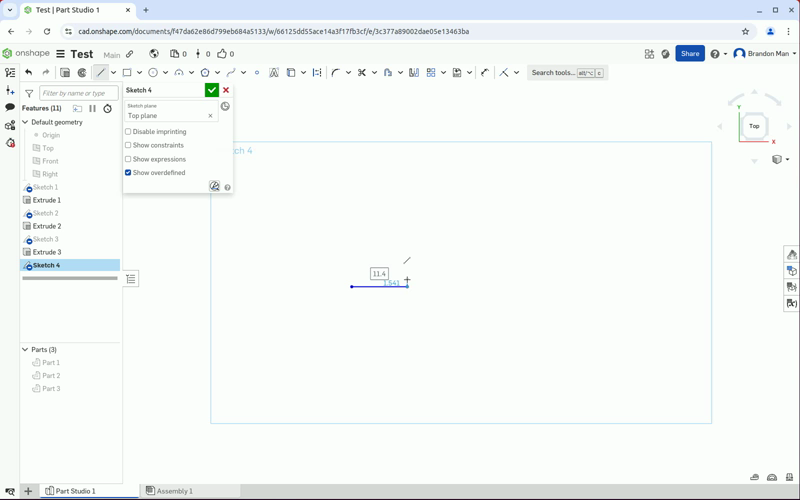
scroll(6)
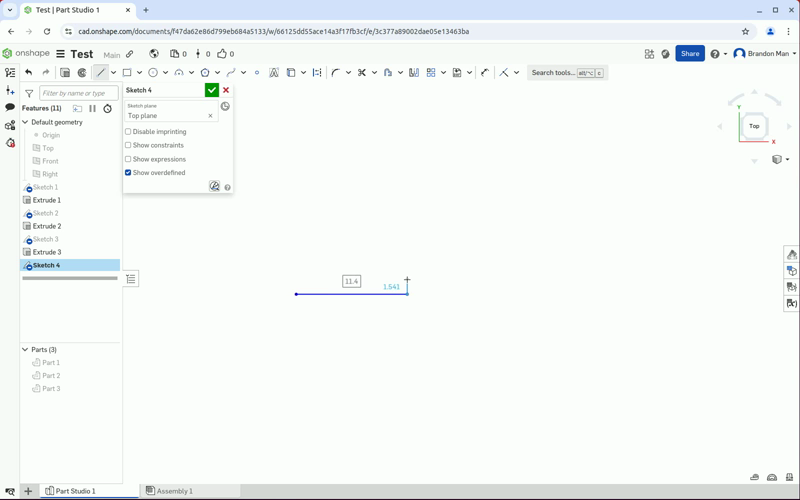
scroll(6)
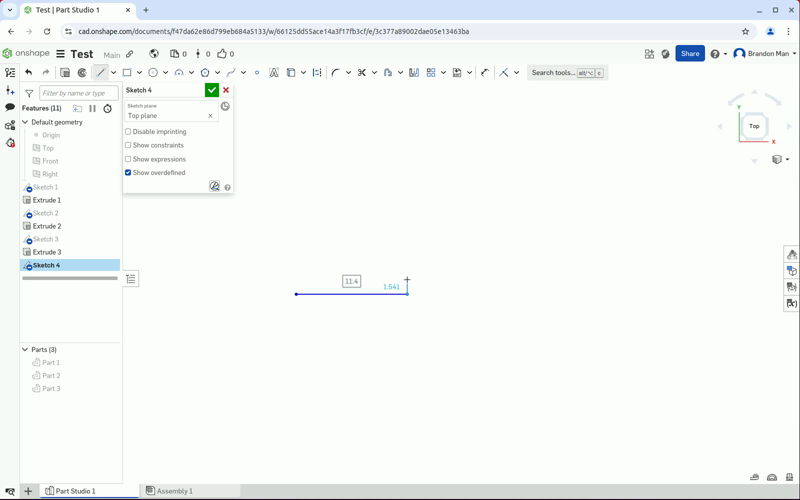
scroll(6)
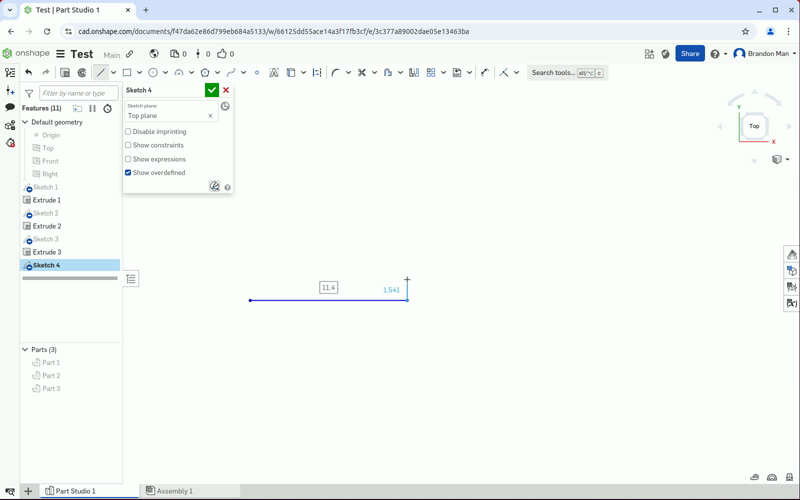
scroll(6)
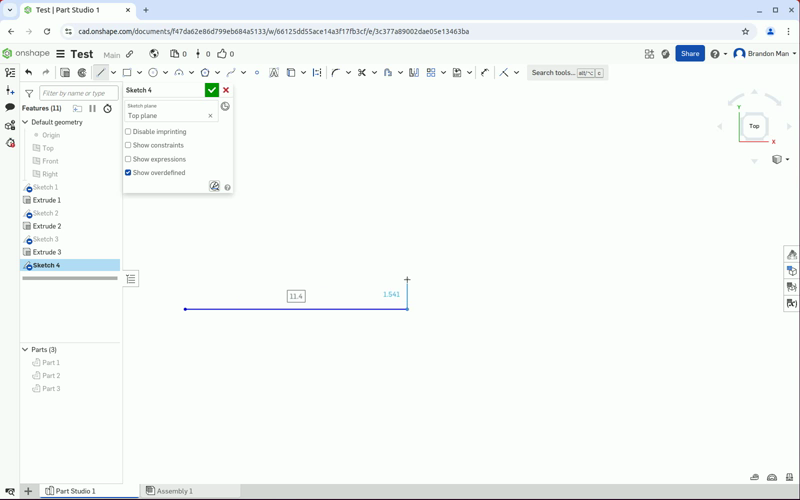
scroll(6)
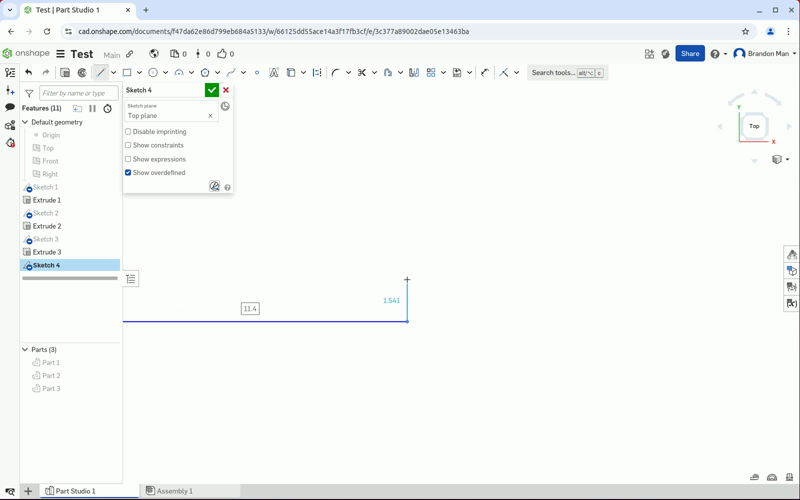
scroll(6)
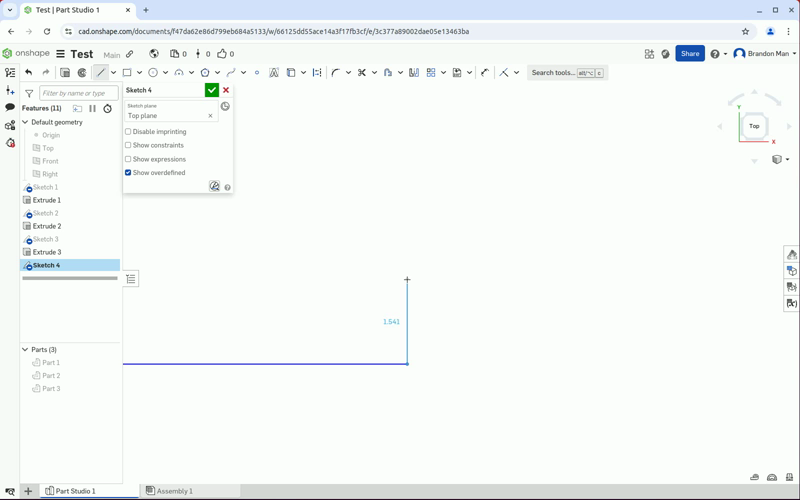
click(407, 279)
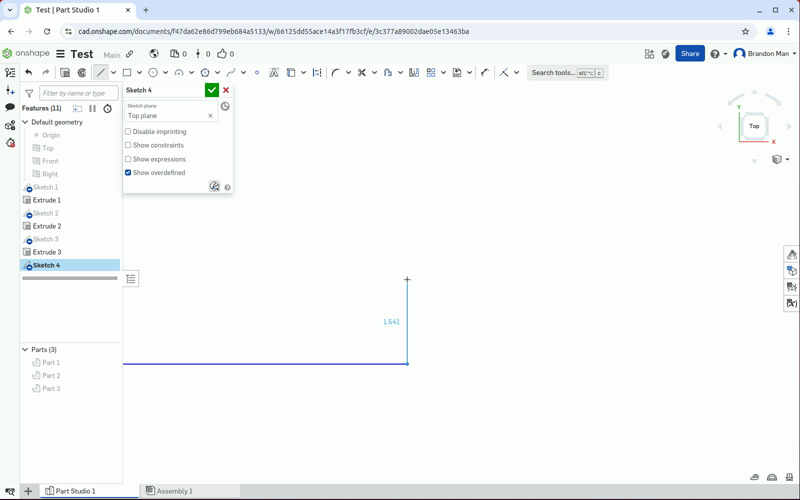
scroll(-6)
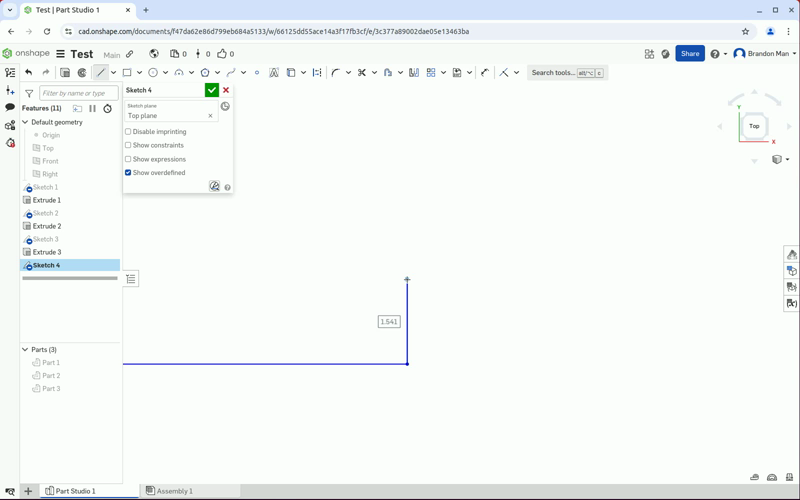
scroll(-6)
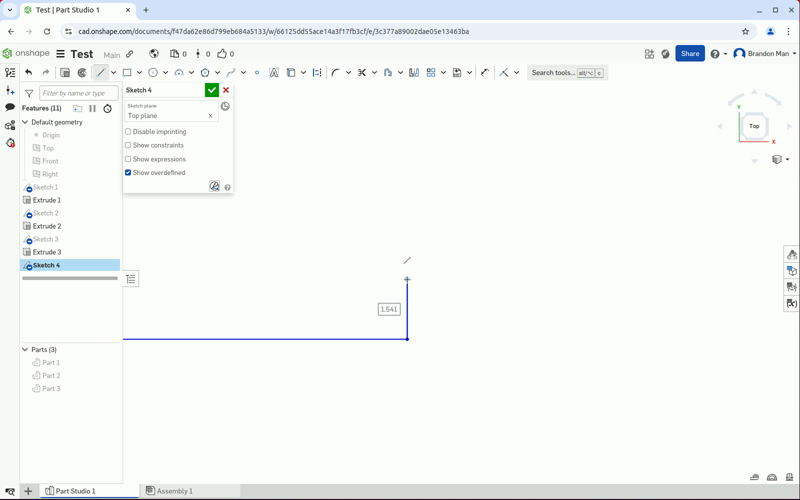
scroll(-6)
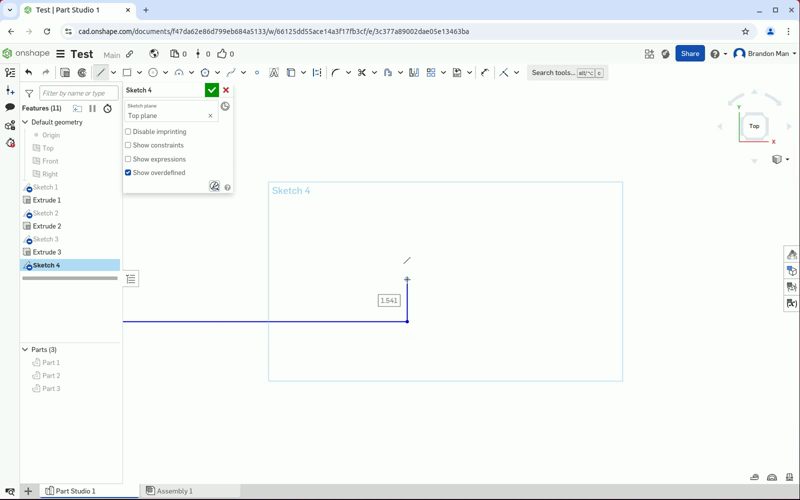
scroll(-6)
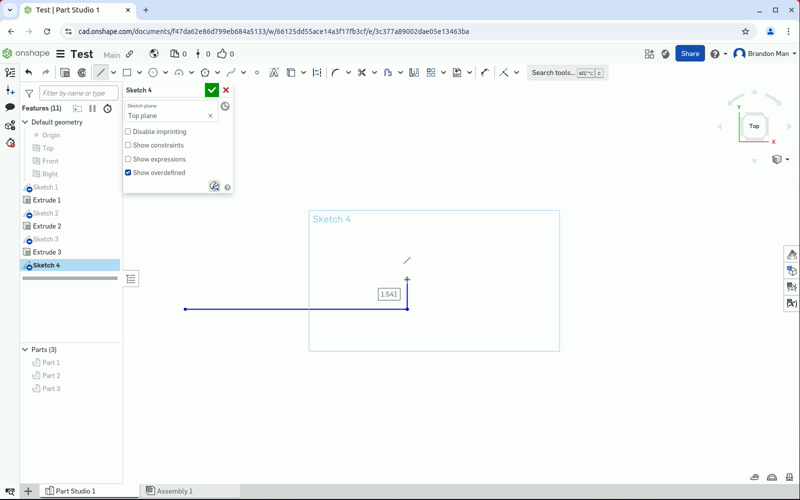
scroll(-6)
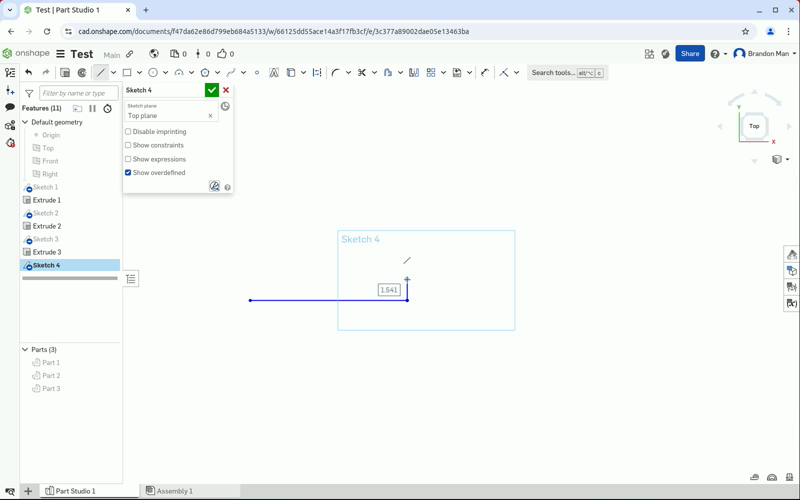
scroll(-6)
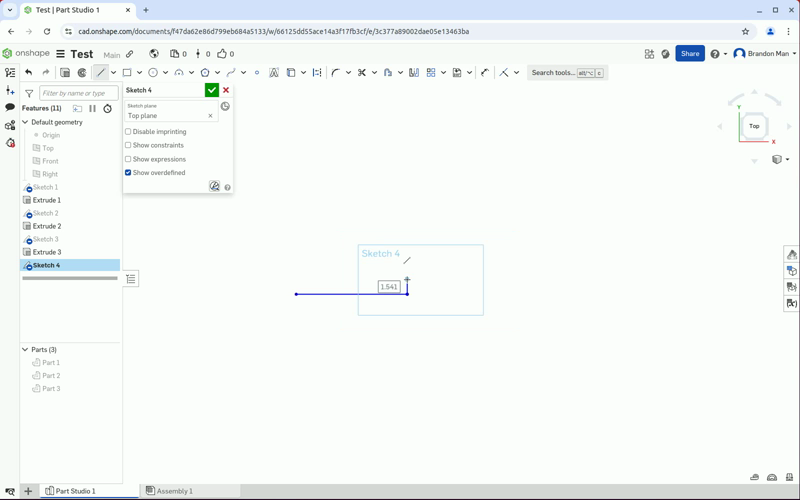
scroll(-6)
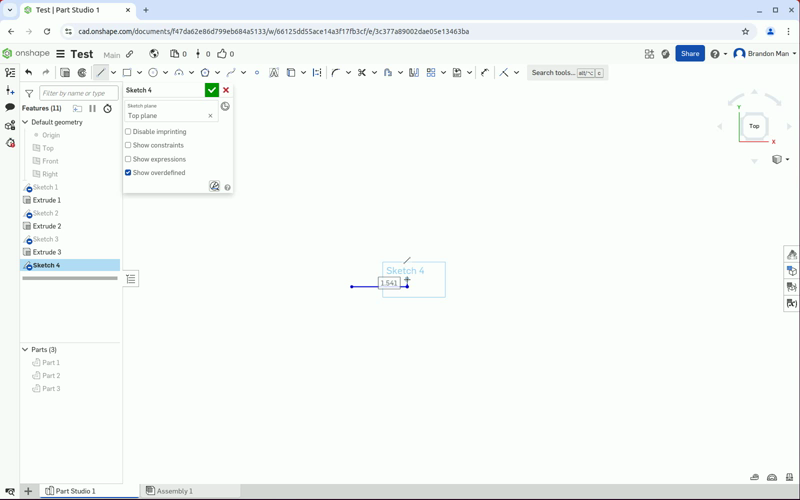
key_up(shift)
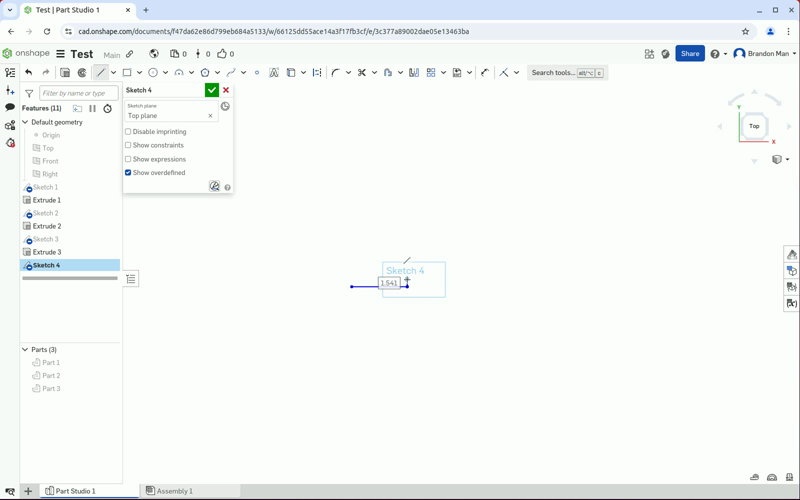
key_down(shift)
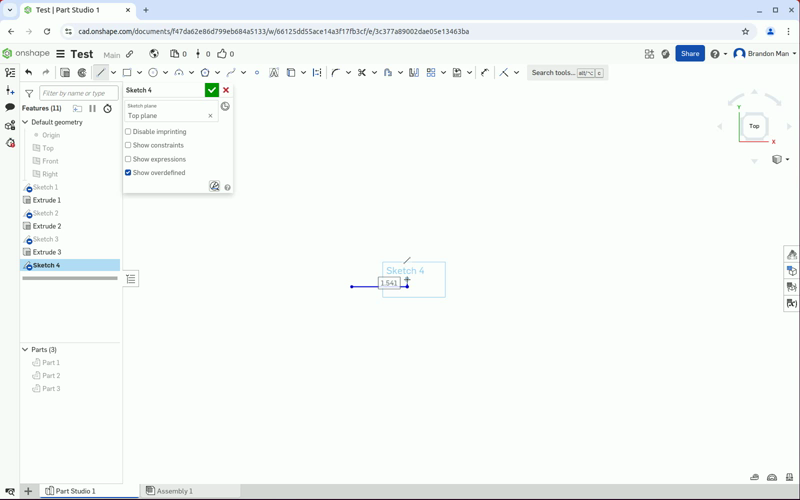
mouse_move(437, 279)
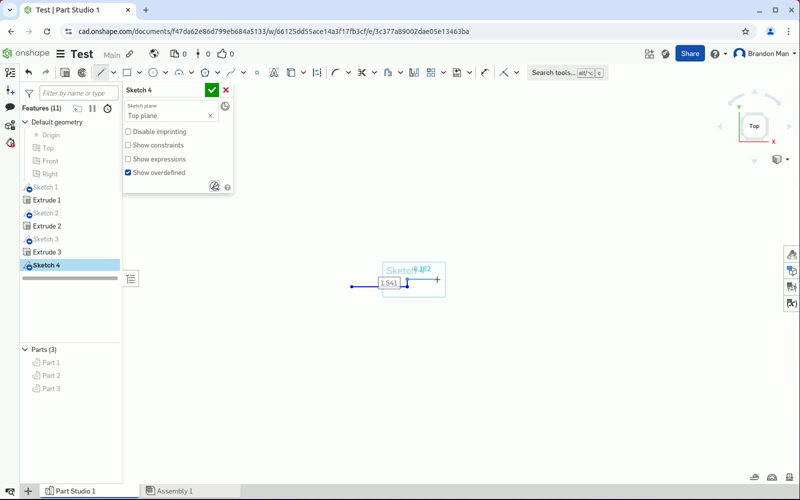
mouse_move(351, 279)
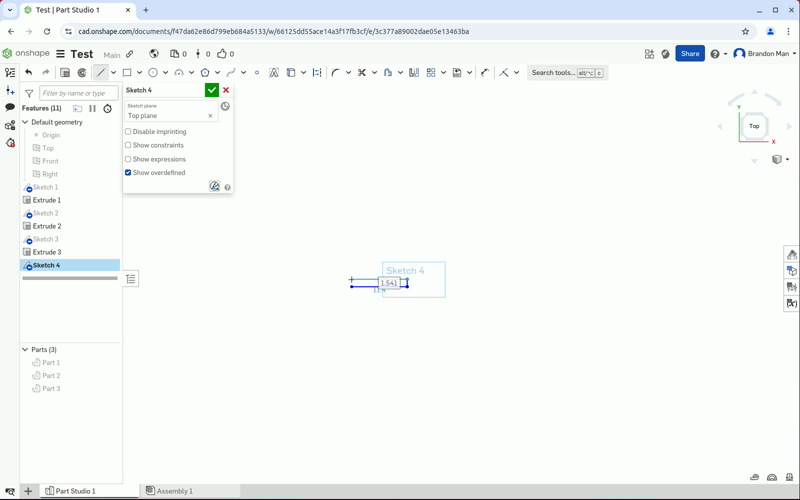
click(351, 279)
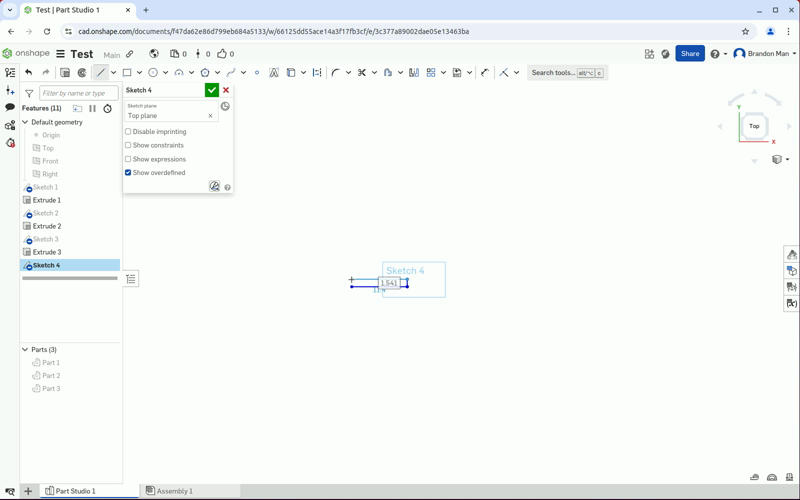
key_up(shift)
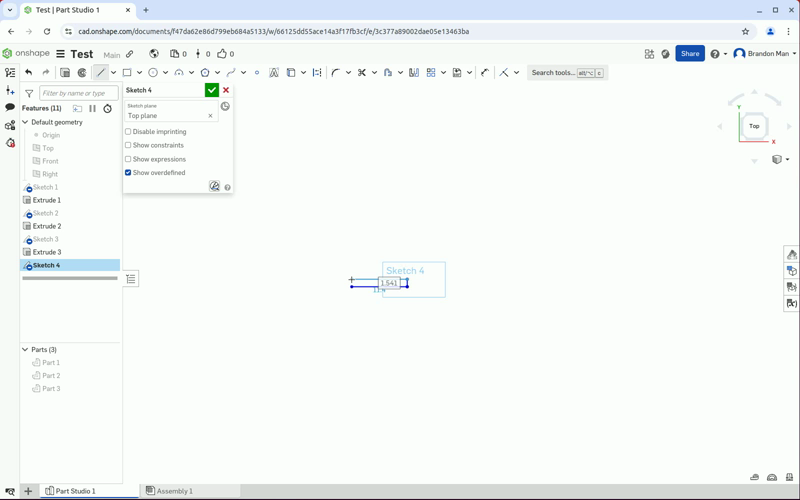
mouse_move(381, 279)
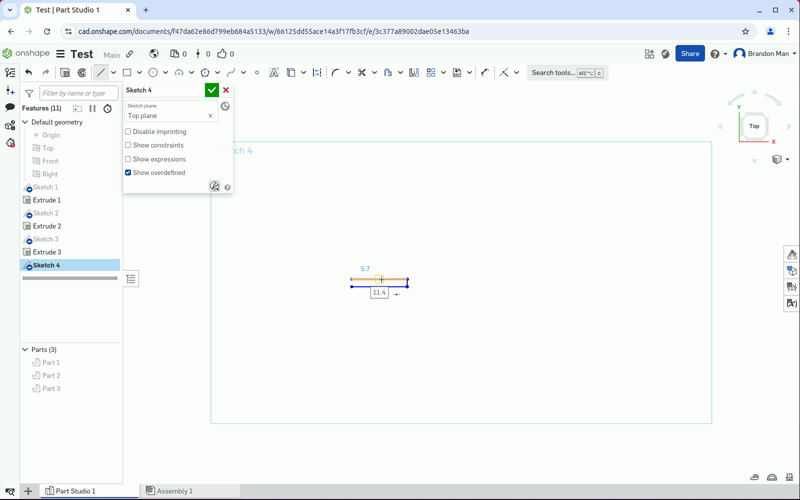
key_down(shift)
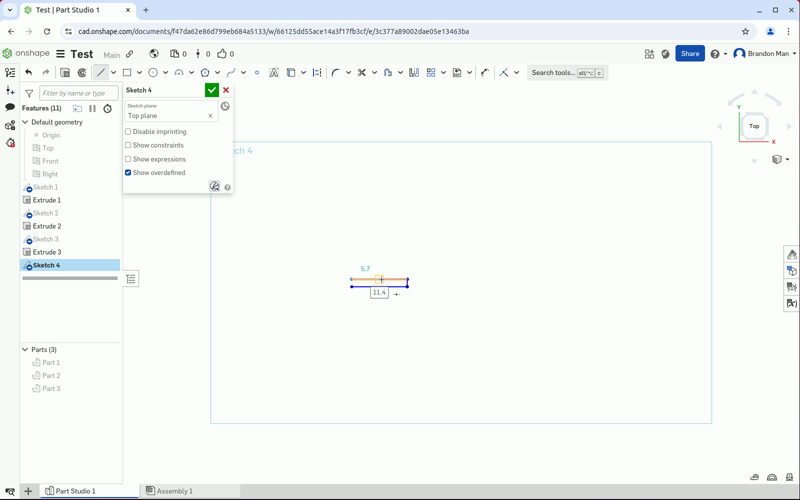
mouse_move(351, 286)
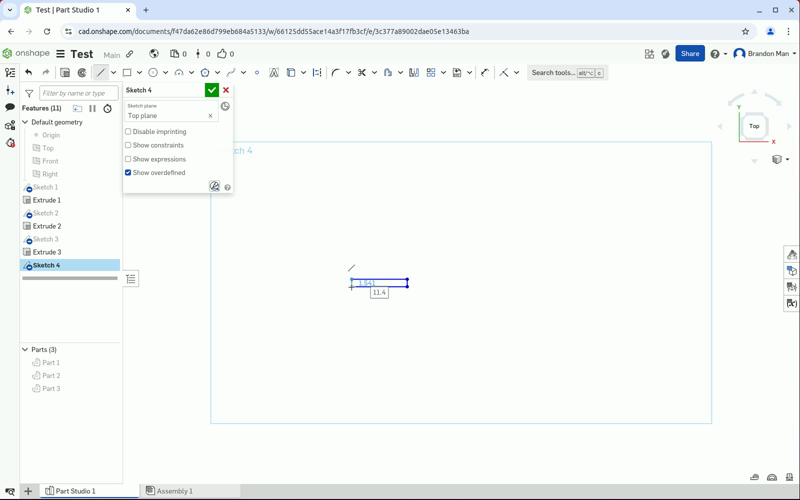
scroll(6)
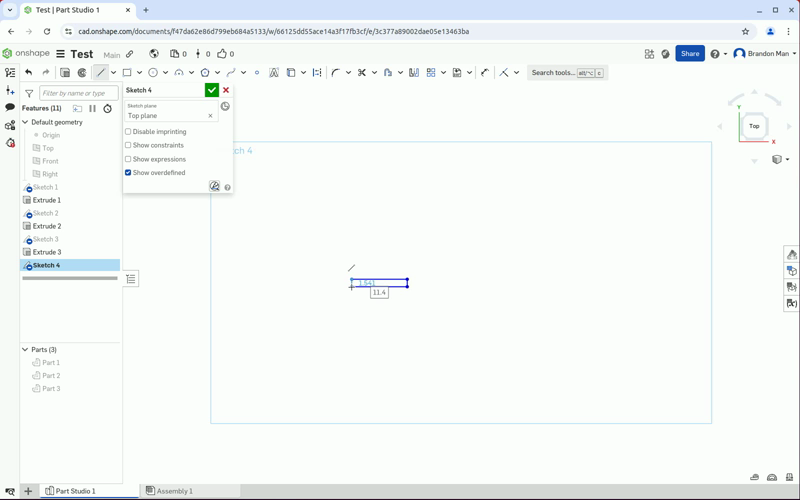
scroll(6)
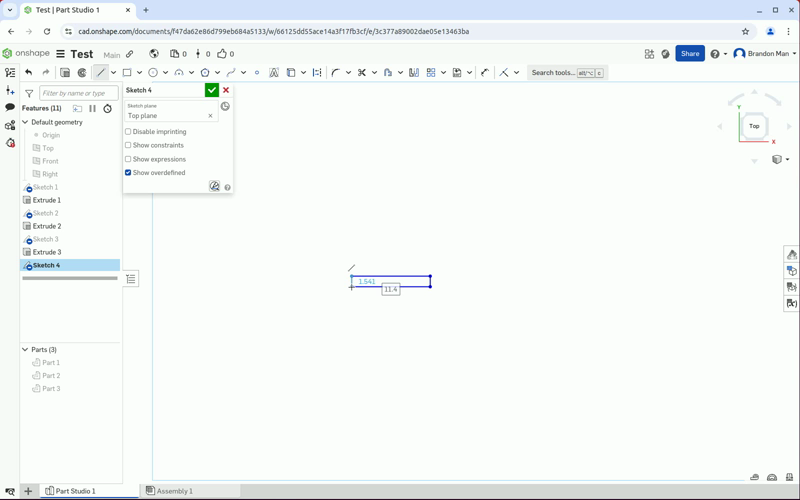
scroll(6)
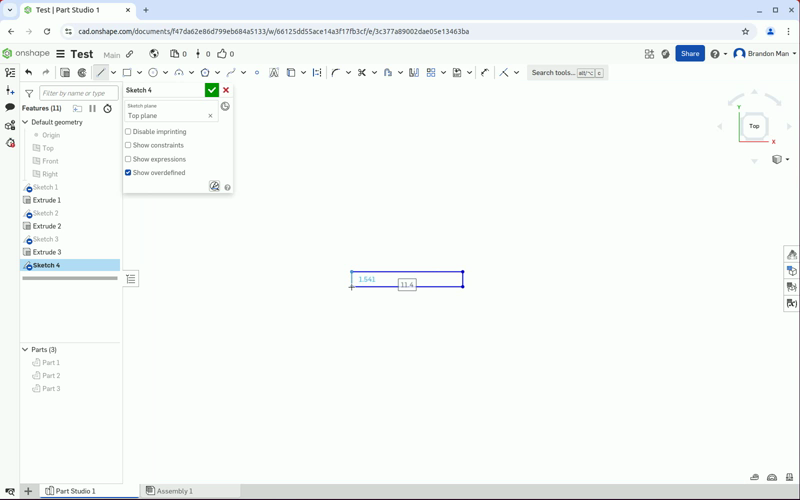
scroll(6)
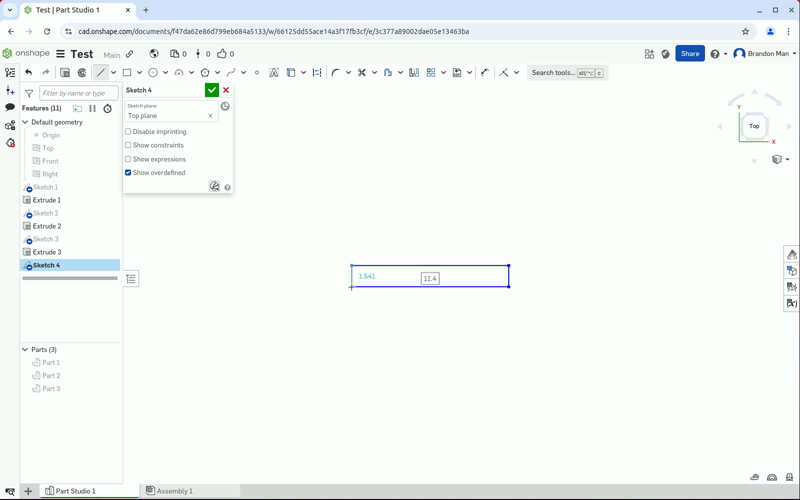
scroll(6)
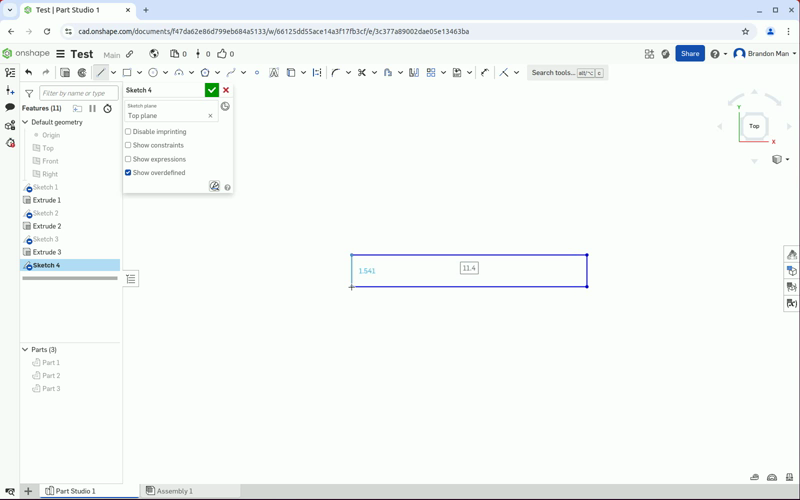
scroll(6)
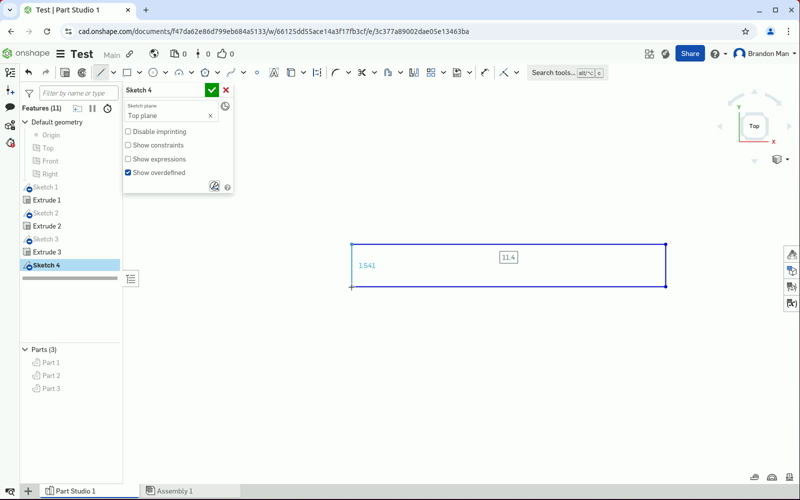
scroll(6)
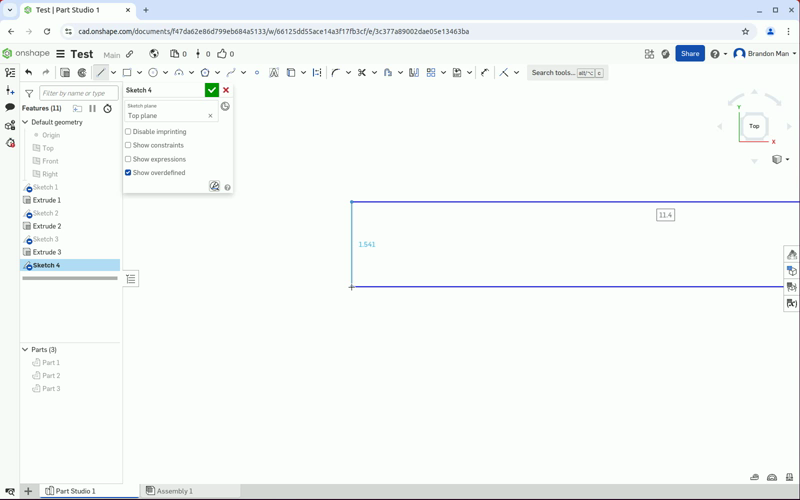
key_up(shift)
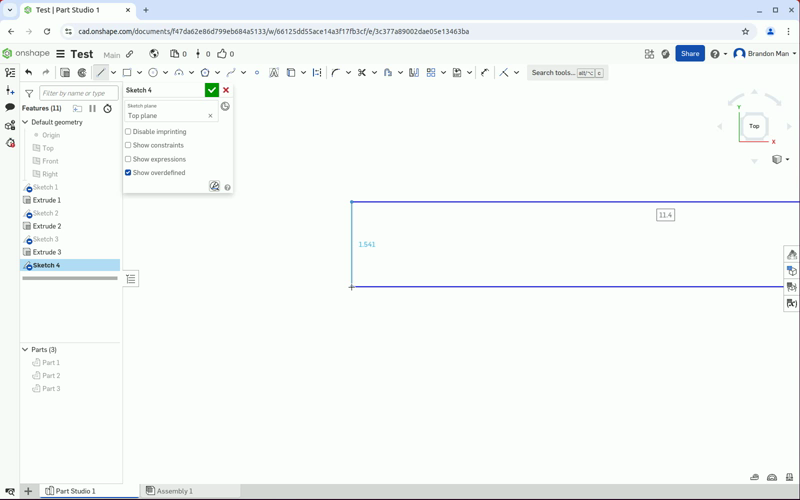
click(351, 286)
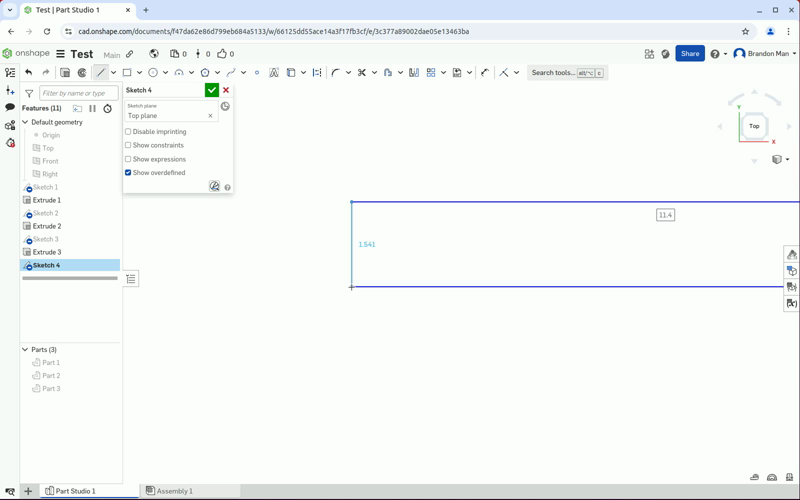
scroll(-6)
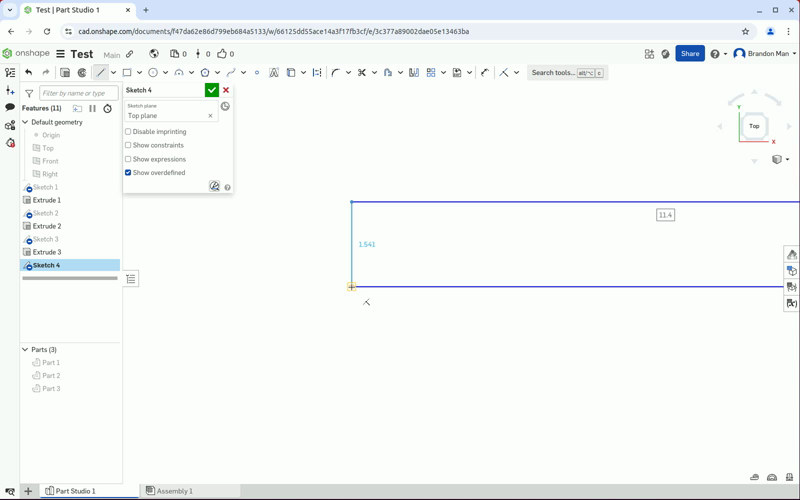
scroll(-6)
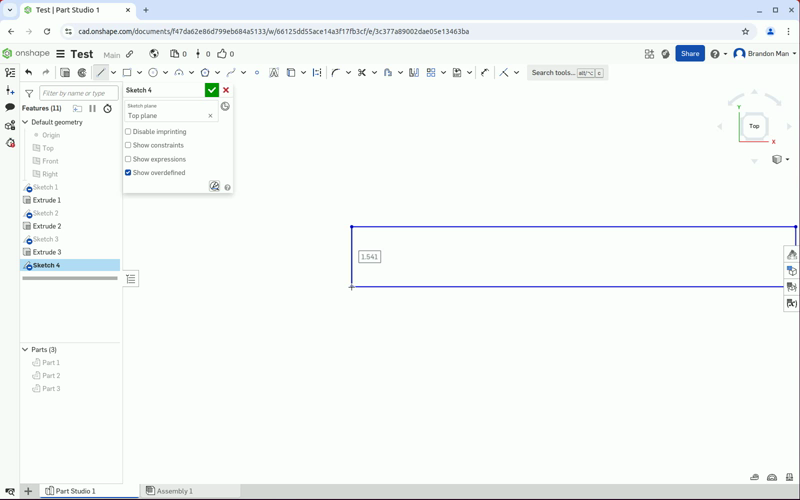
scroll(-6)
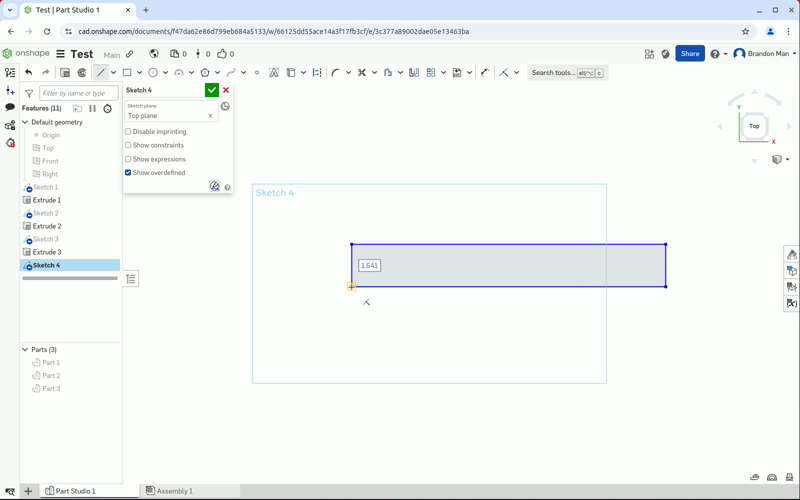
scroll(-6)
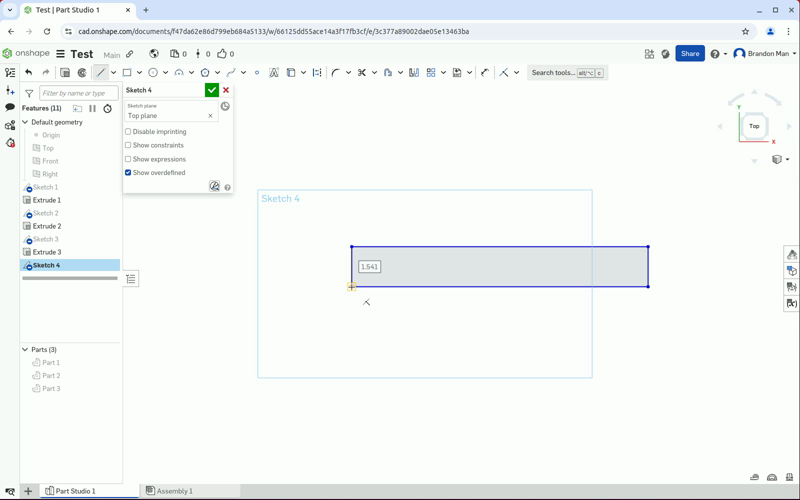
scroll(-6)
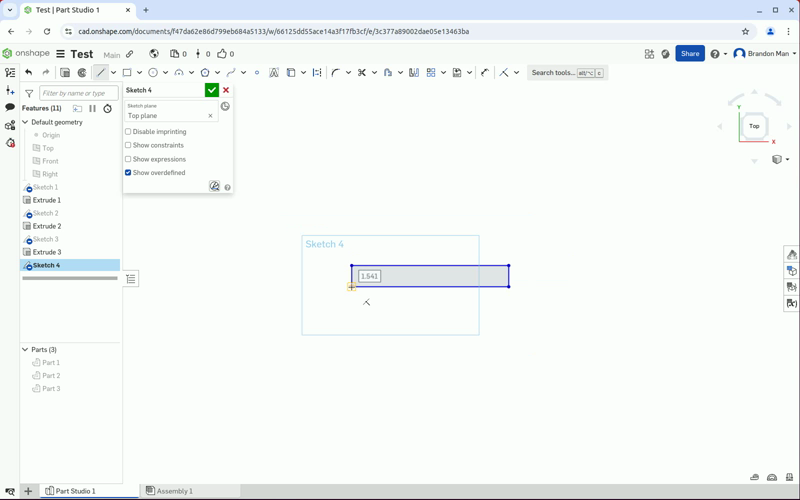
scroll(-6)
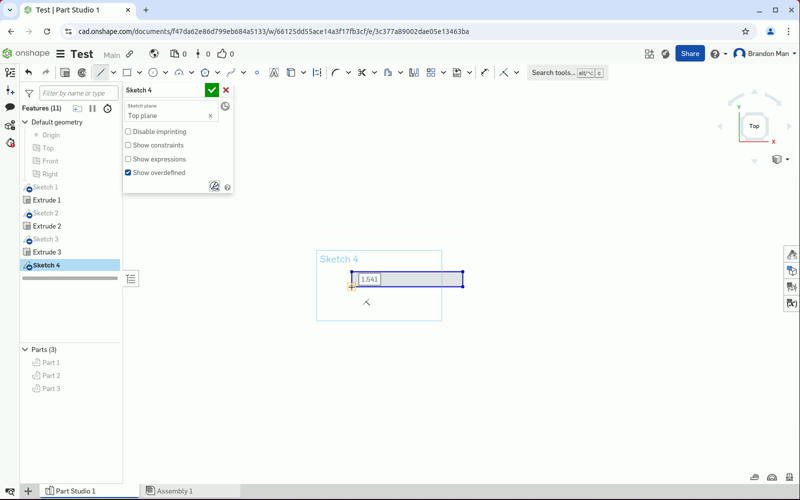
scroll(-6)
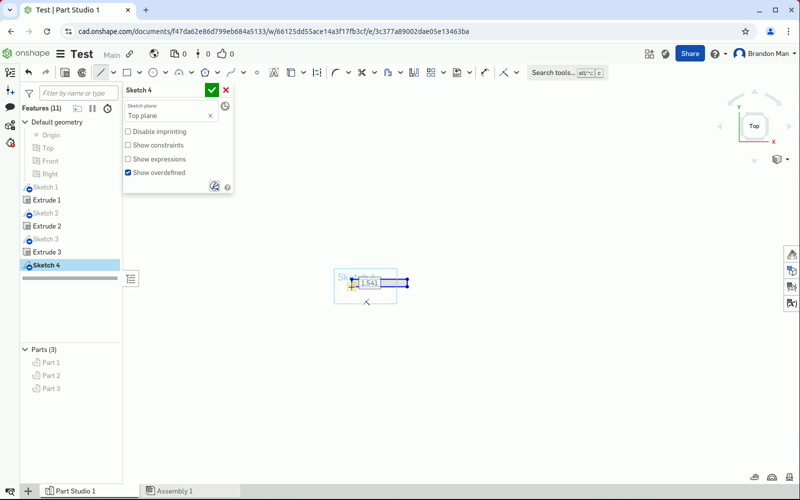
key(esc)
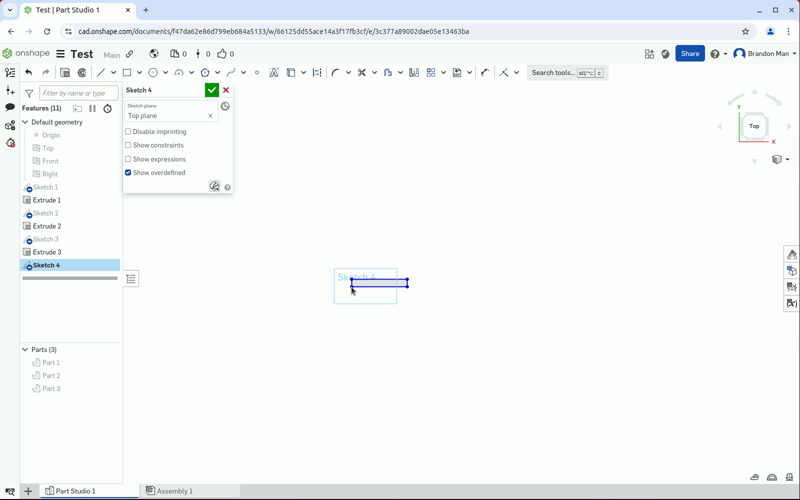
mouse_move(377, 281)
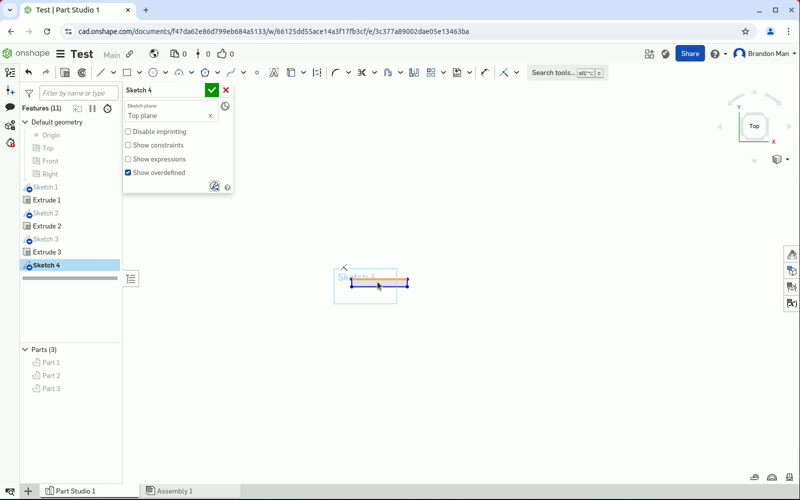
scroll(6)
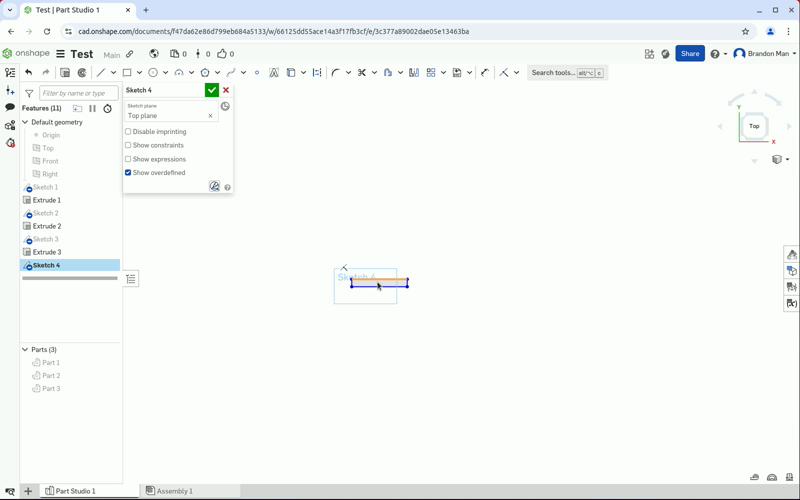
scroll(6)
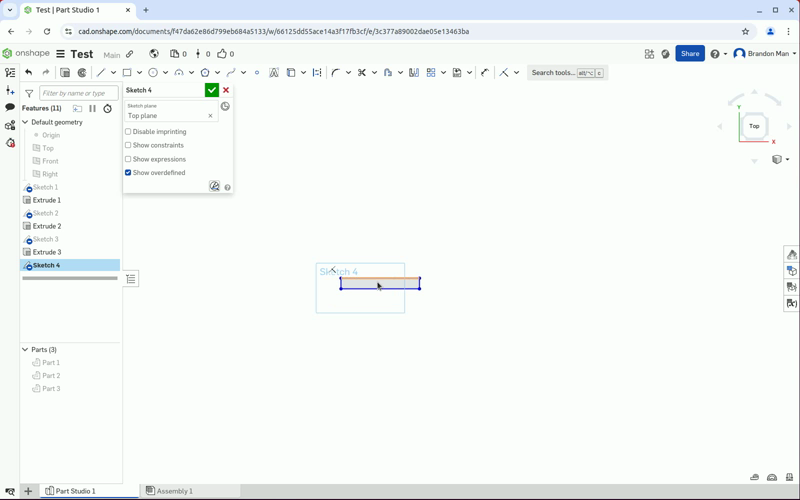
scroll(6)
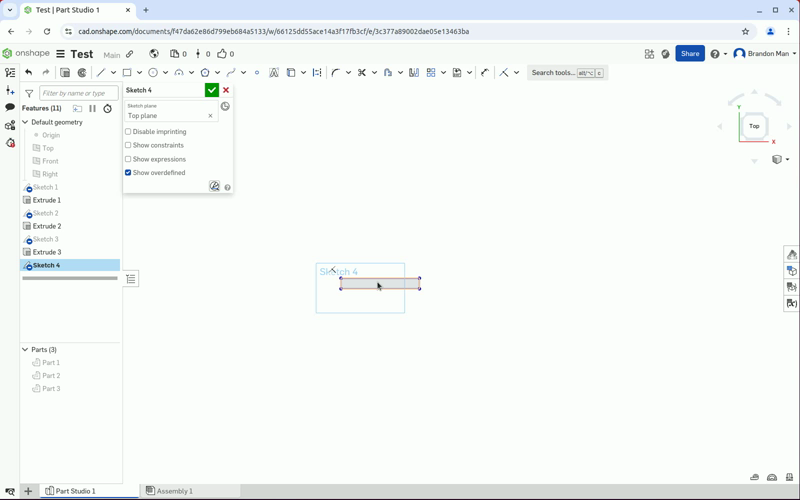
scroll(6)
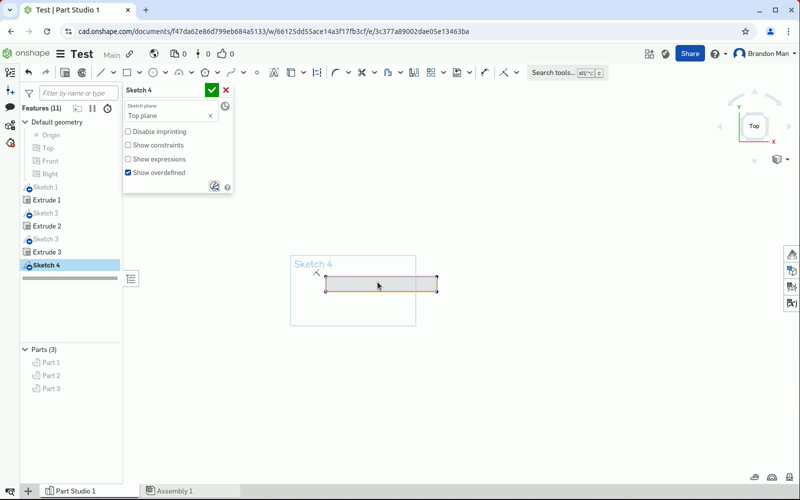
scroll(6)
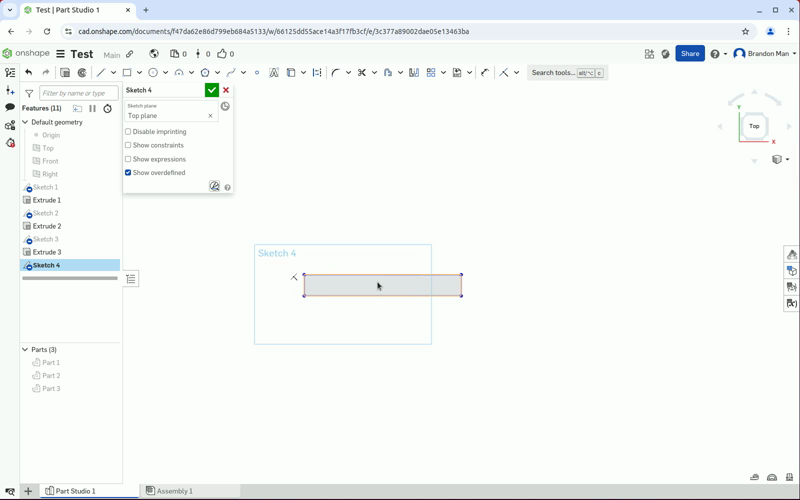
scroll(6)
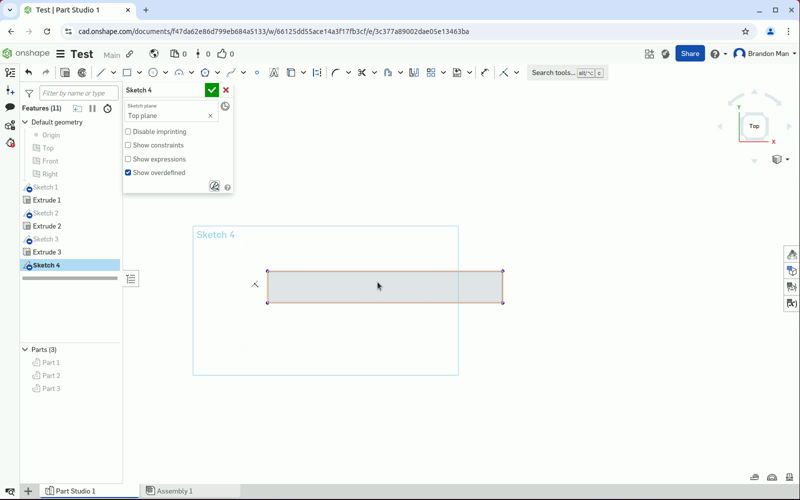
scroll(6)
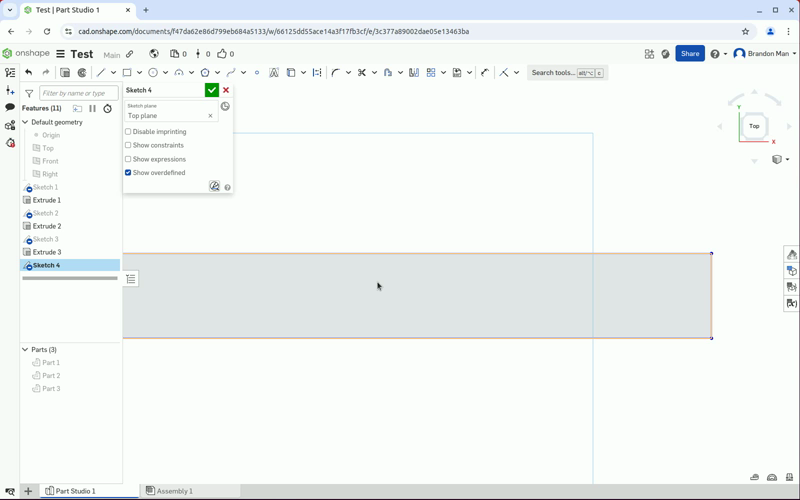
click(377, 281)
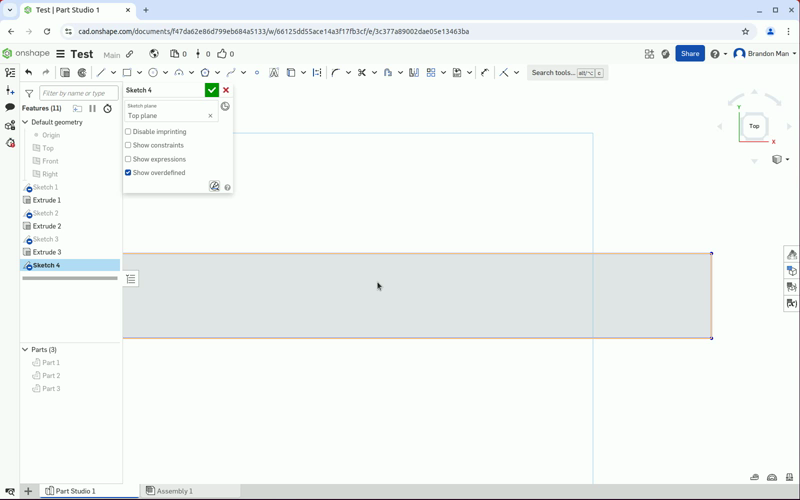
scroll(-6)
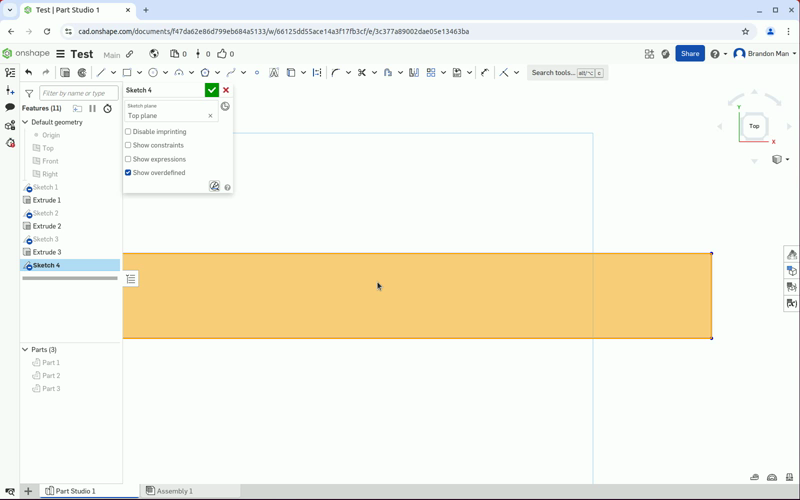
scroll(-6)
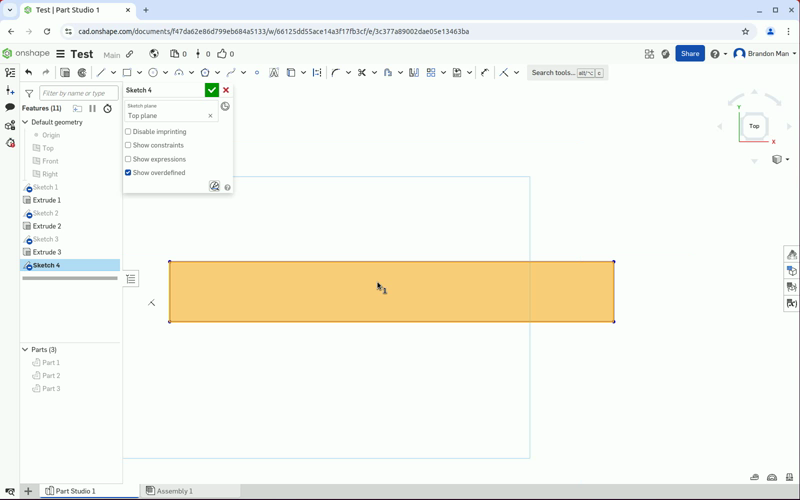
scroll(-6)
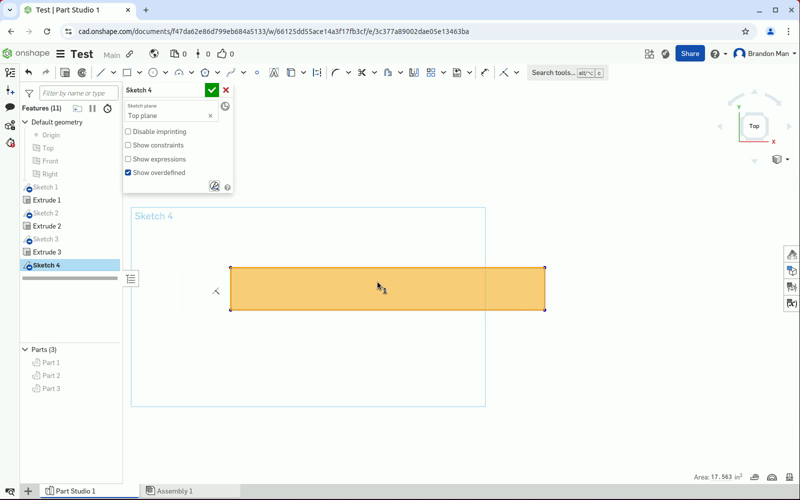
scroll(-6)
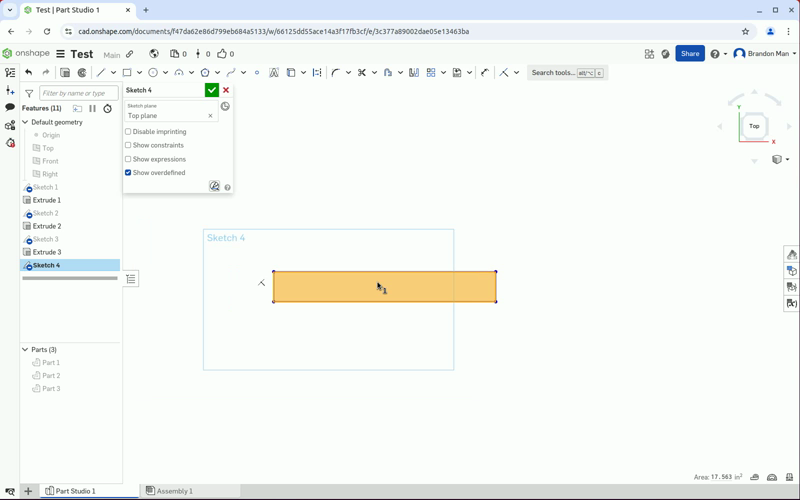
scroll(-6)
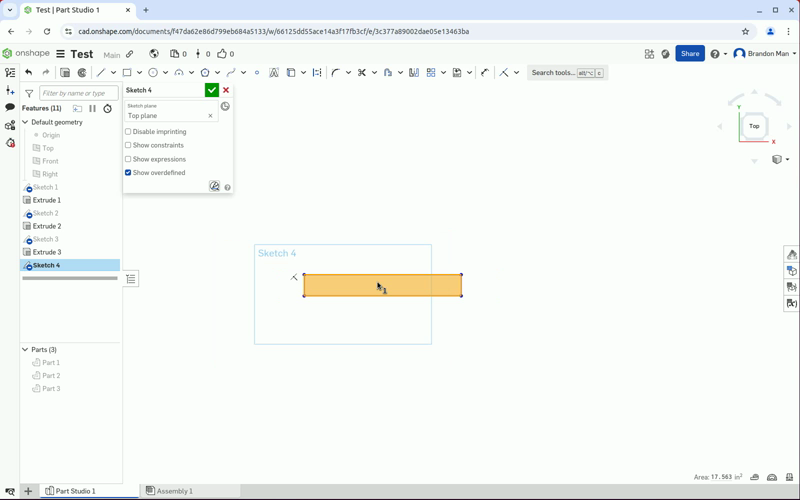
scroll(-6)
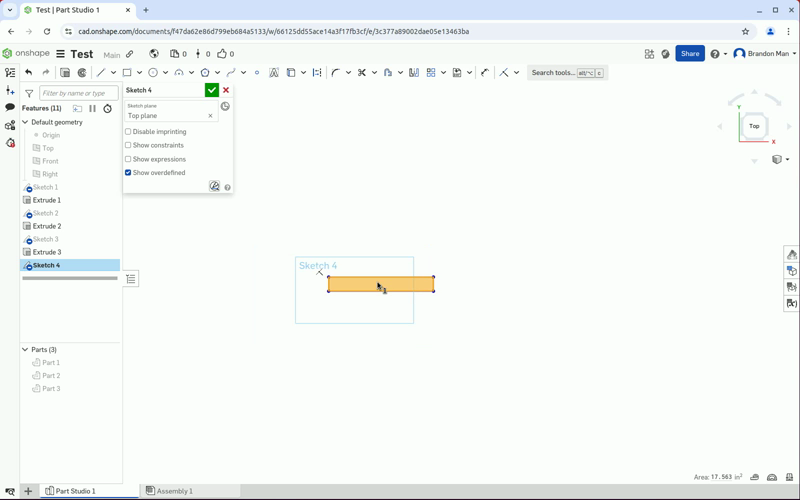
scroll(-6)
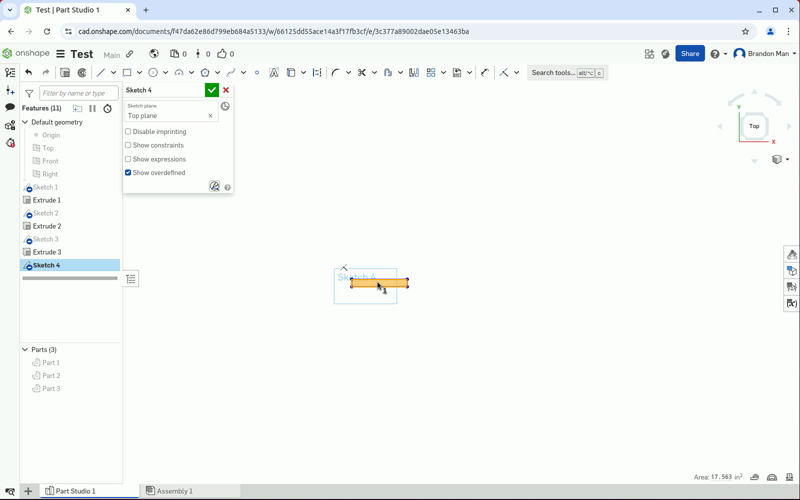
mouse_move(73, 352)
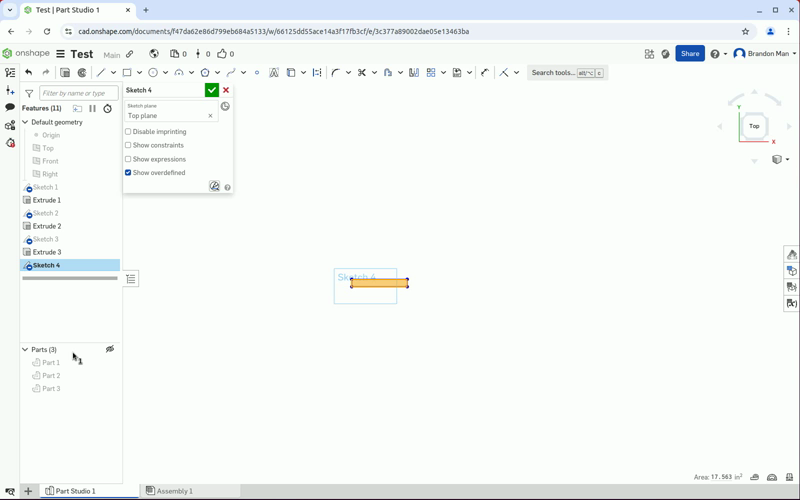
key(shift+y)
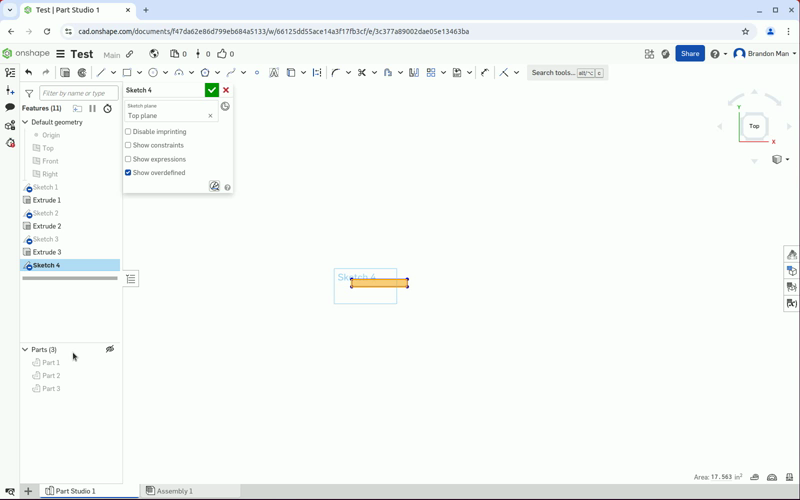
key(shift+e)
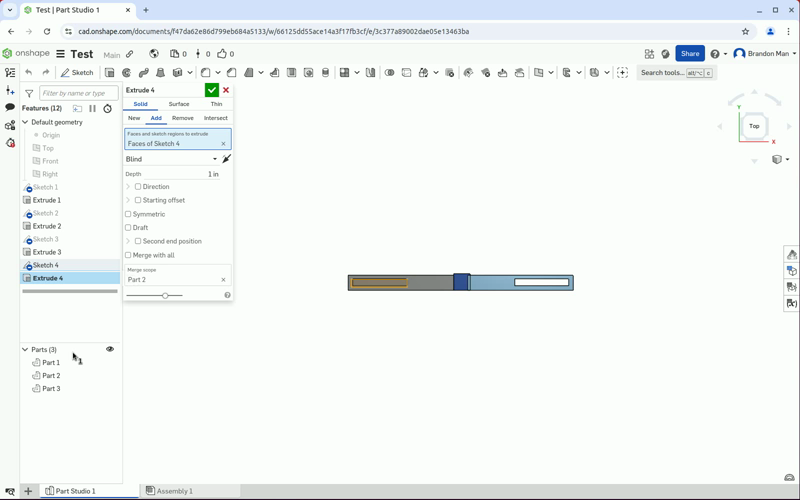
mouse_move(143, 106)
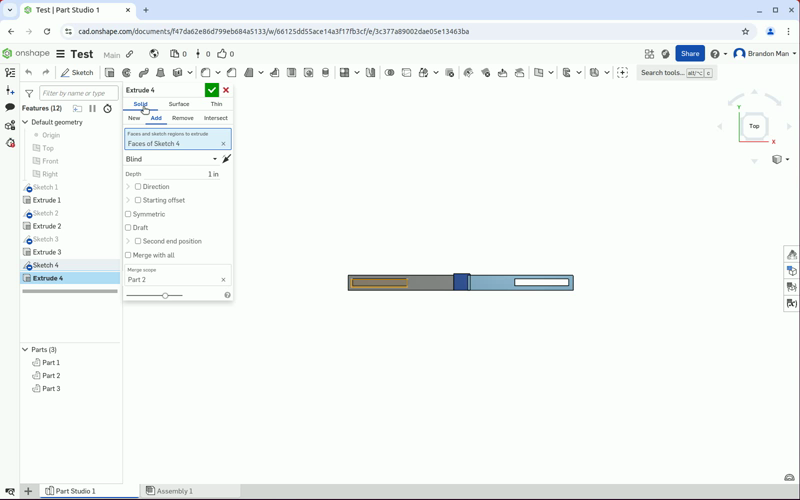
click(143, 106)
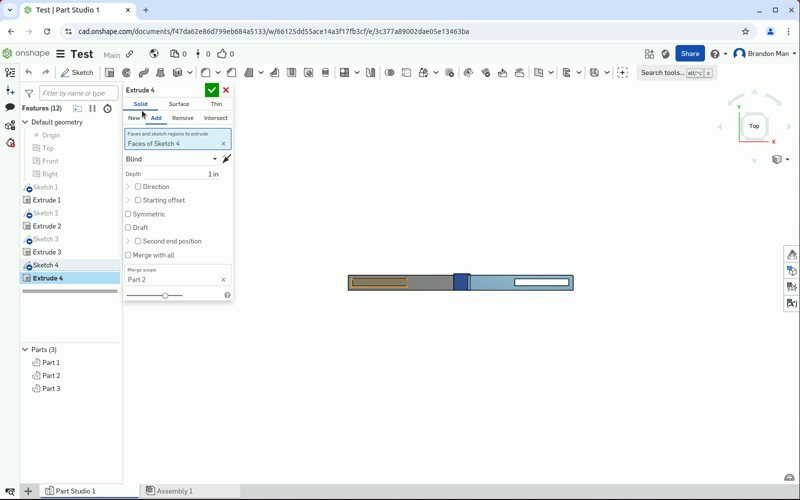
mouse_move(137, 120)
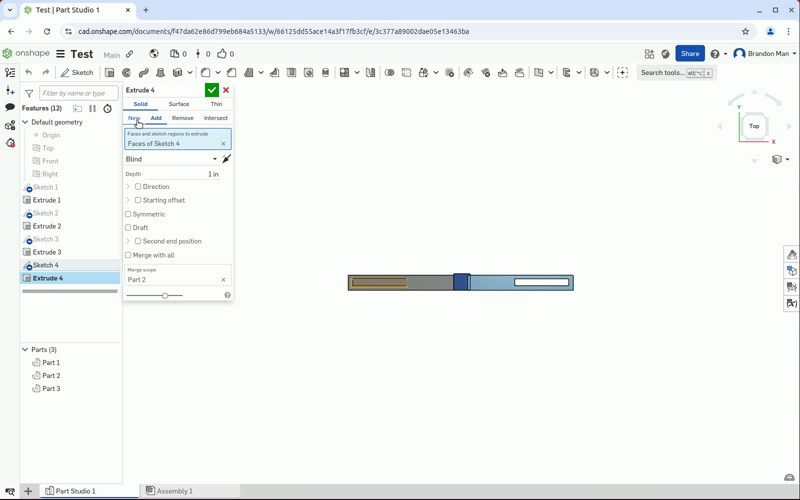
click(137, 120)
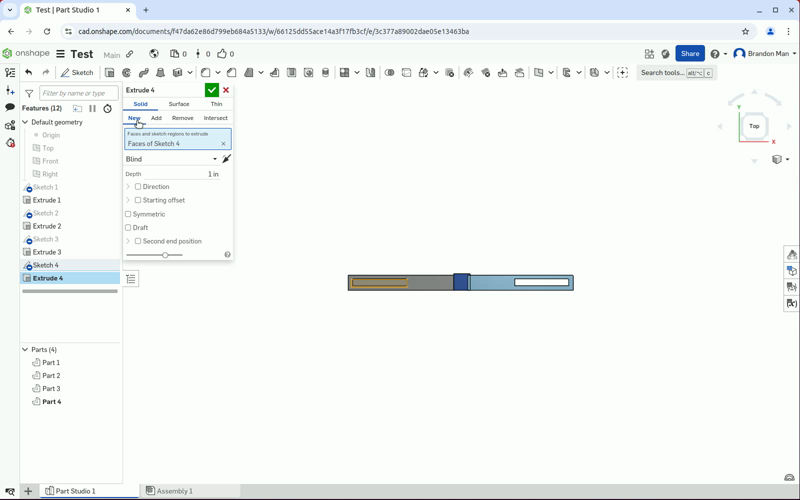
key(tab, 4)
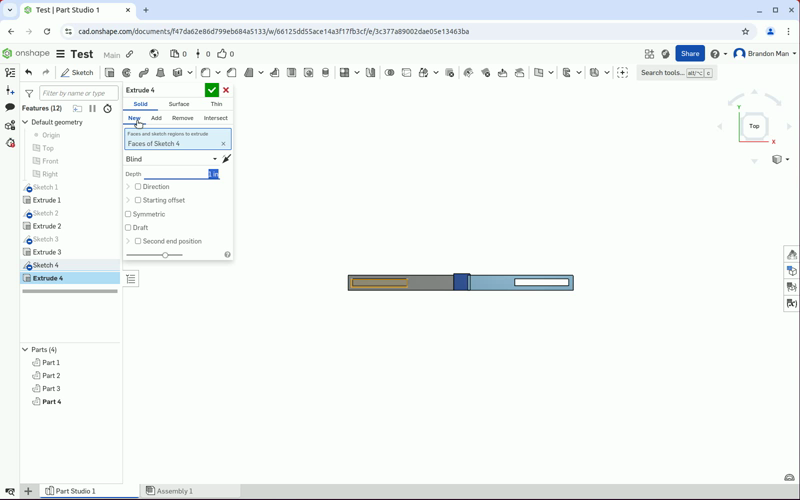
text(0.722)
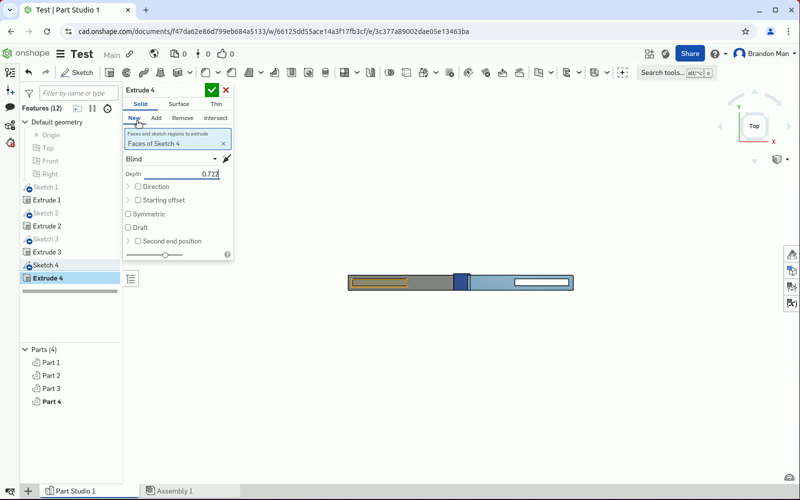
key(enter)
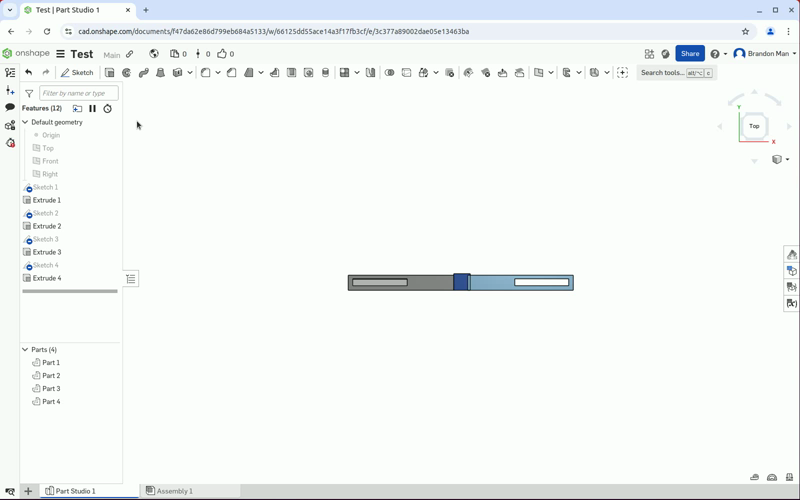
key(shift+h)
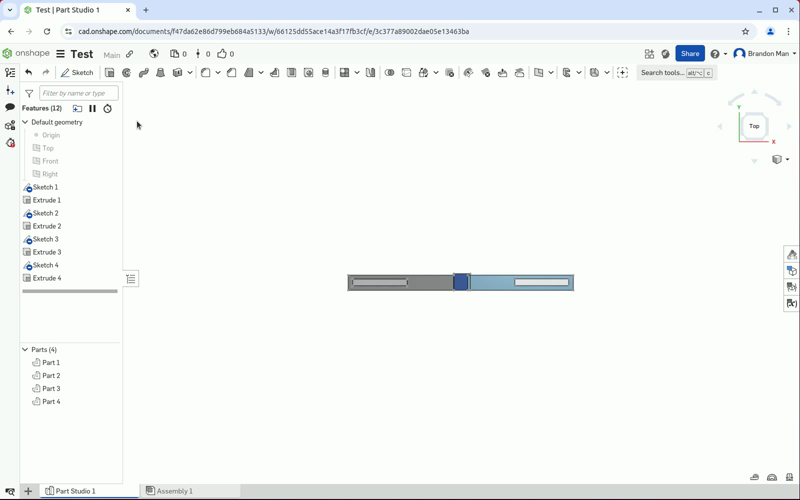
key(shift+h)
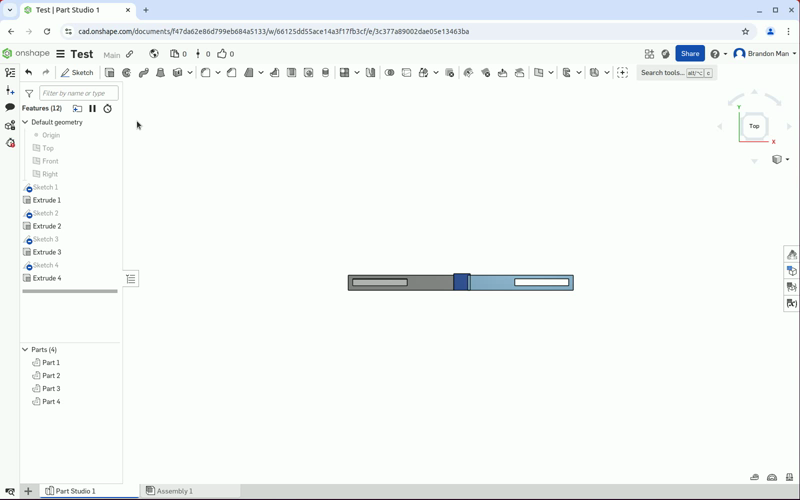
mouse_move(73, 189)
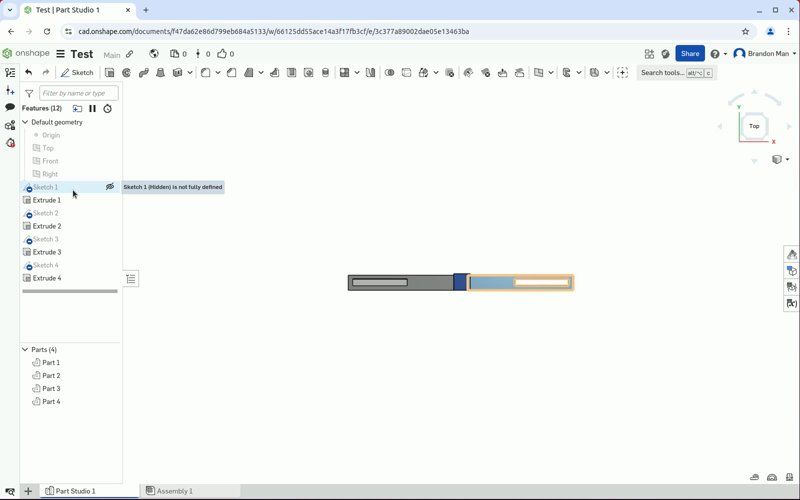
click(73, 189)
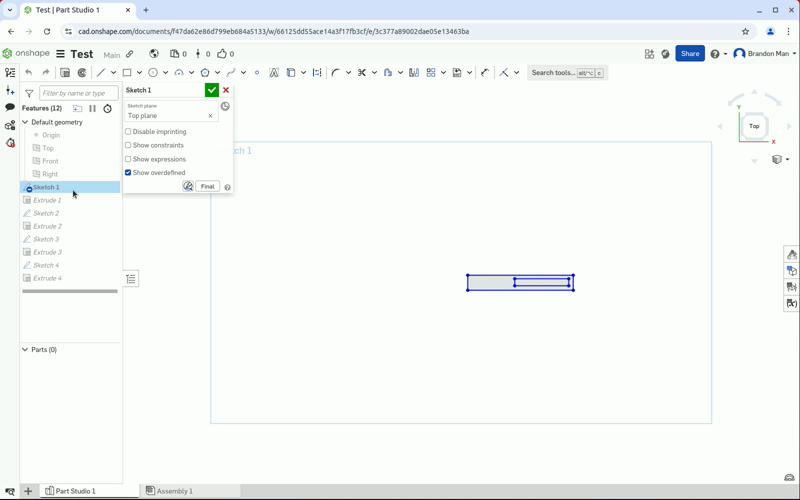
mouse_move(229, 92)
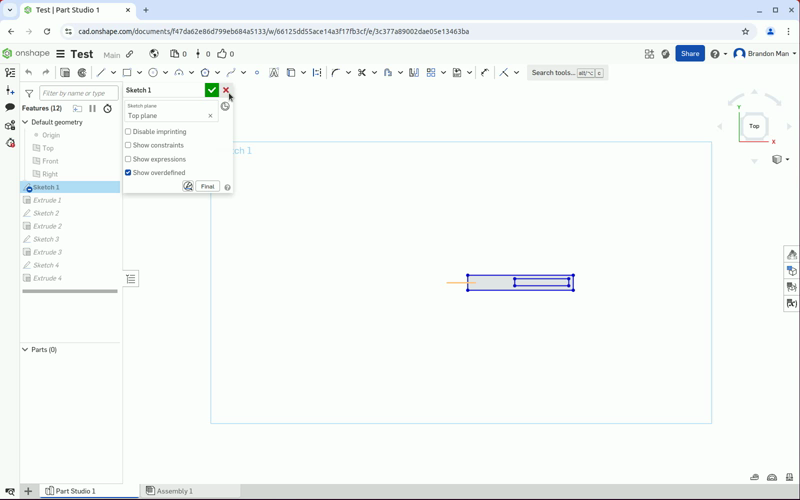
click(229, 92)
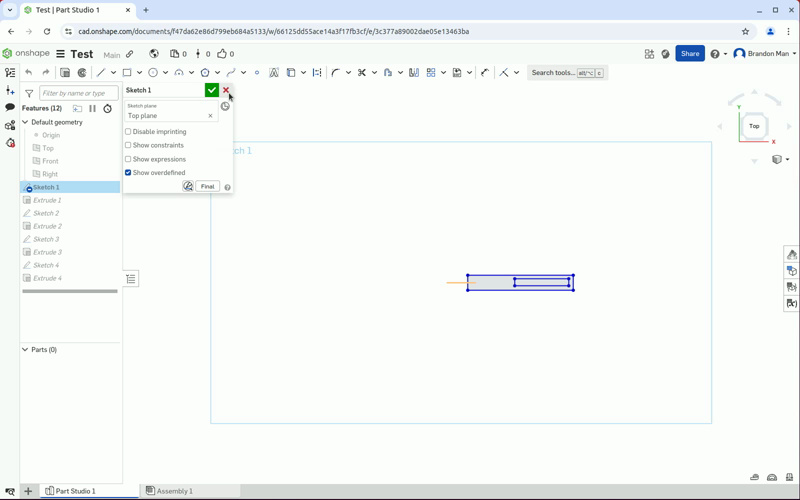
key(shift+s)
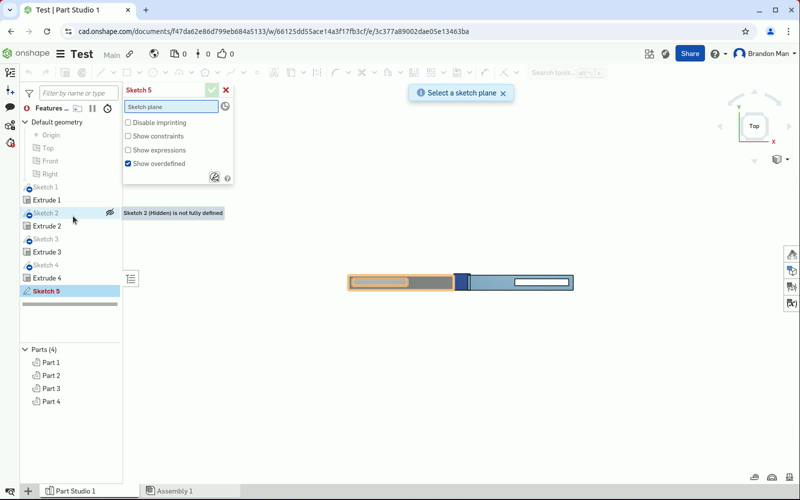
scroll(3)
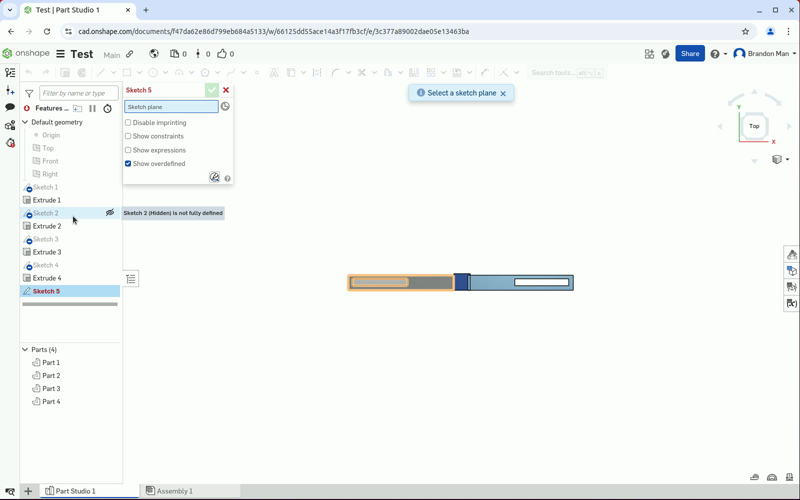
mouse_move(73, 150)
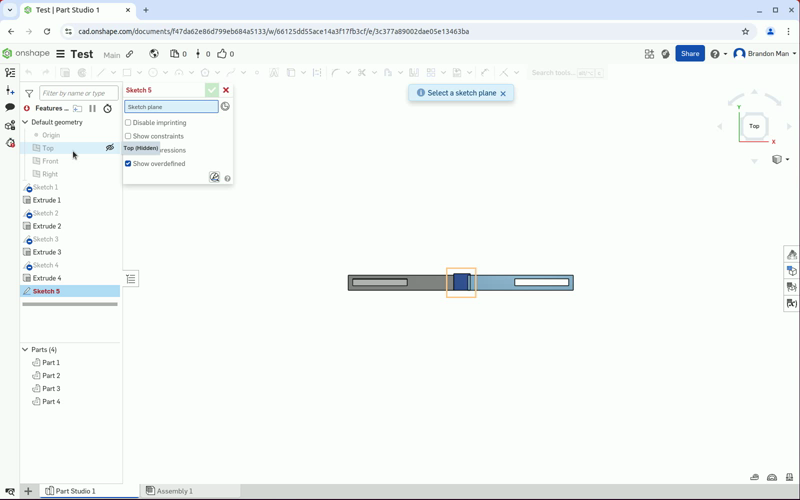
click(73, 150)
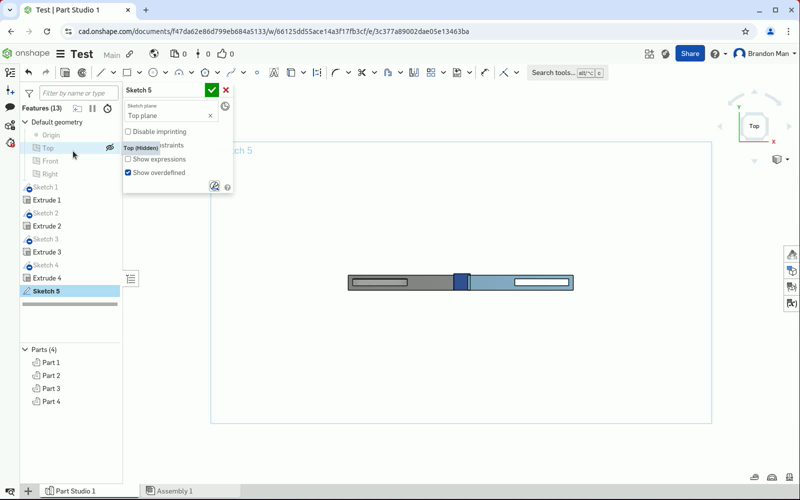
mouse_move(73, 352)
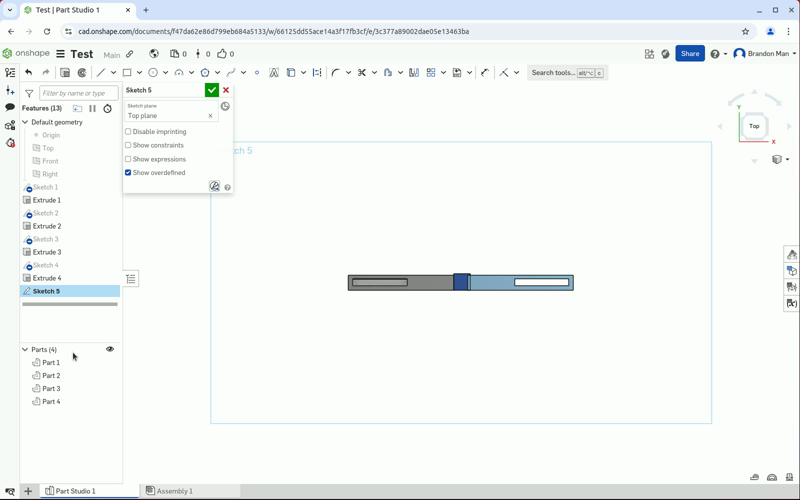
key(y)
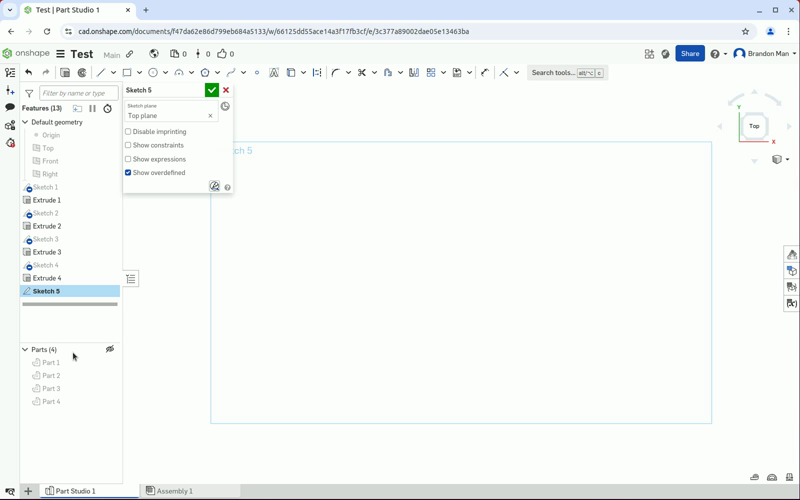
key(l)
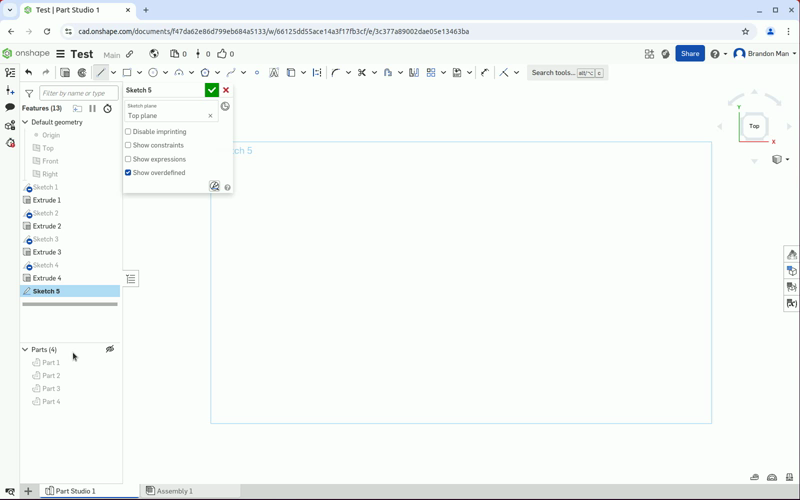
key_down(shift)
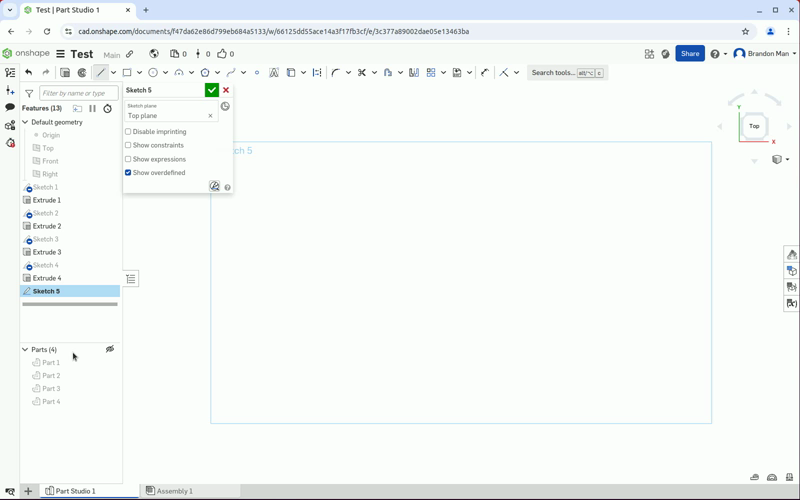
mouse_move(514, 286)
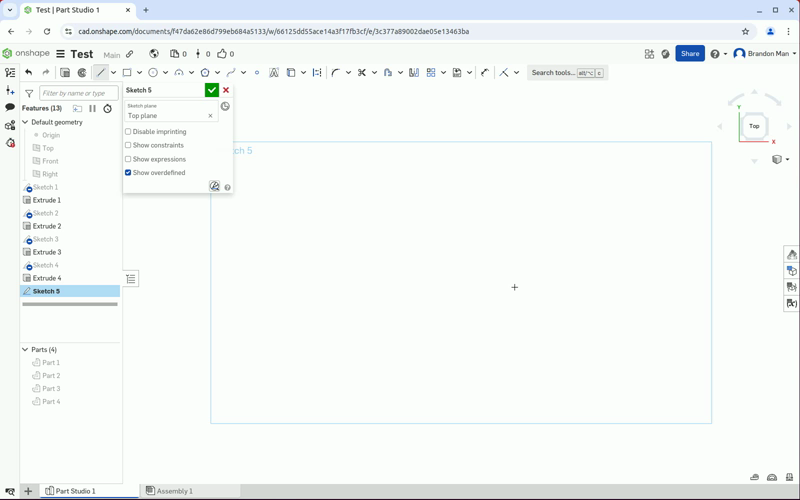
click(514, 286)
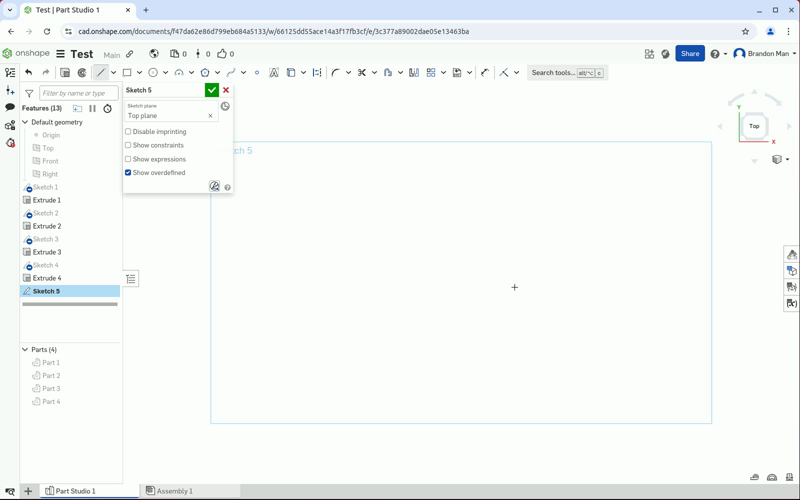
key_up(shift)
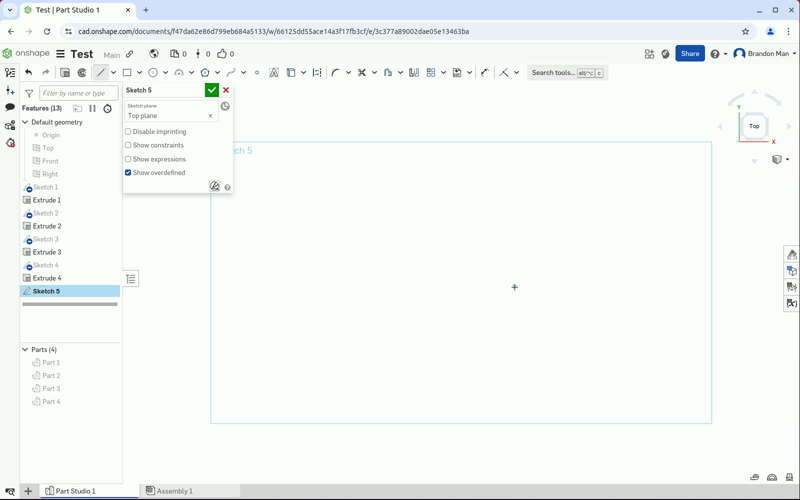
key_down(shift)
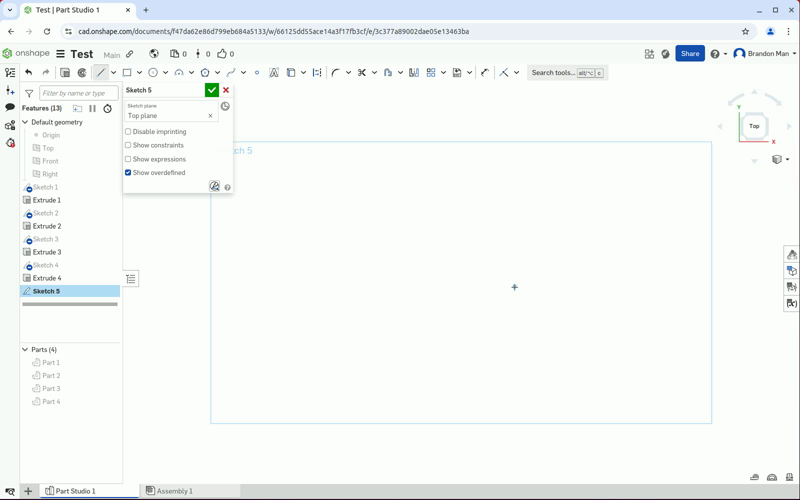
mouse_move(544, 286)
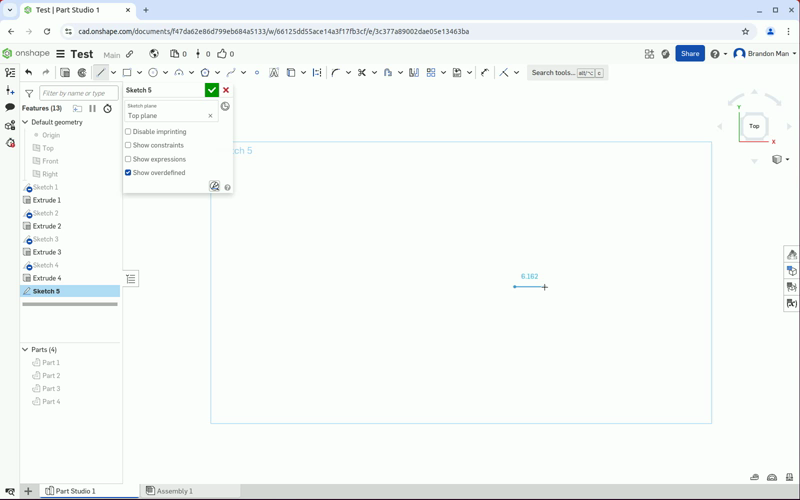
mouse_move(570, 286)
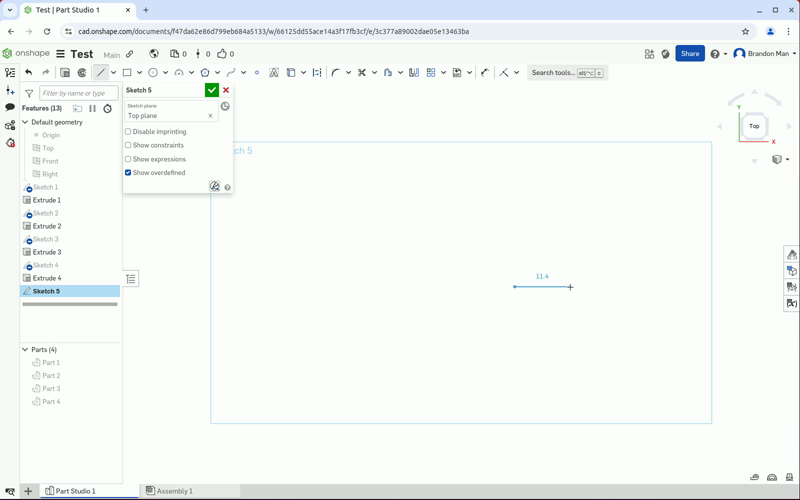
click(570, 286)
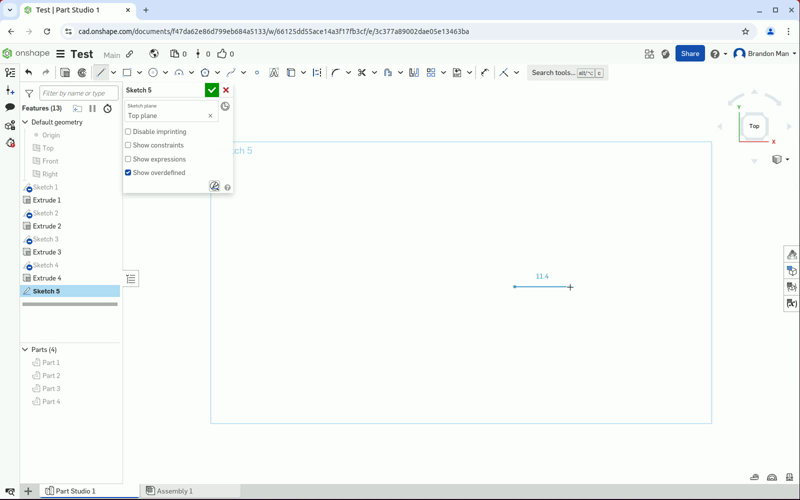
key_up(shift)
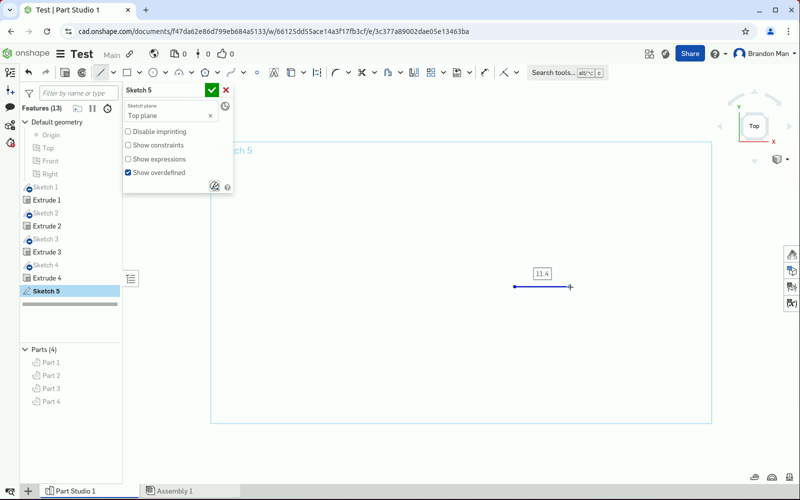
key_down(shift)
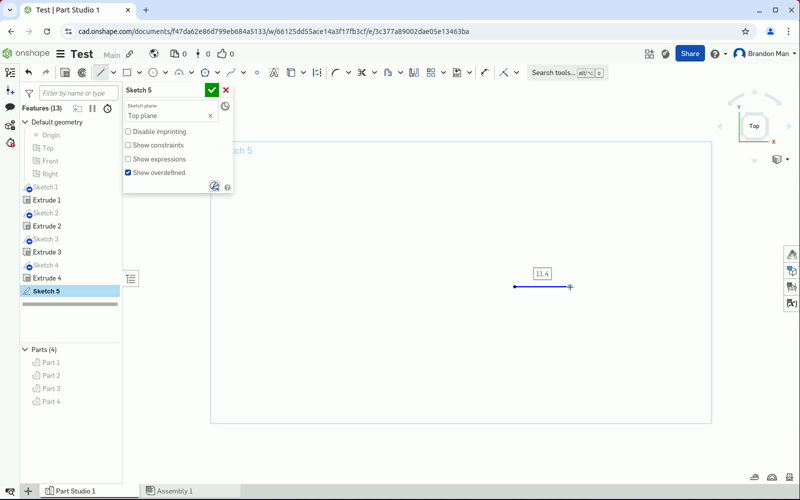
mouse_move(589, 286)
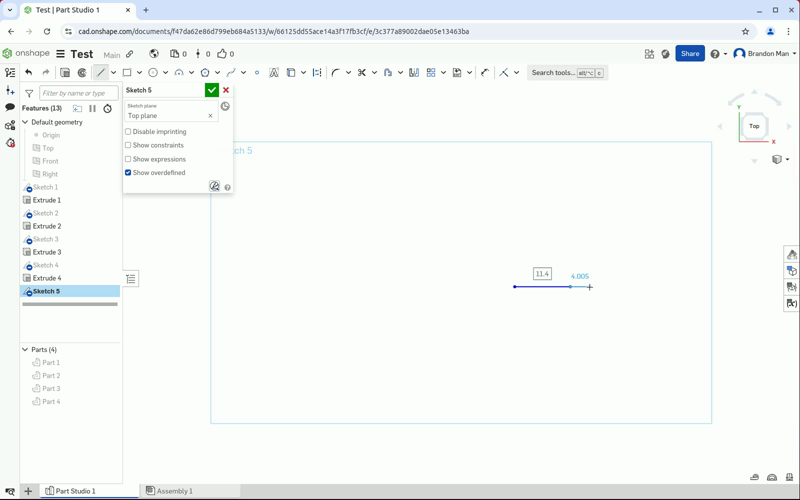
mouse_move(570, 279)
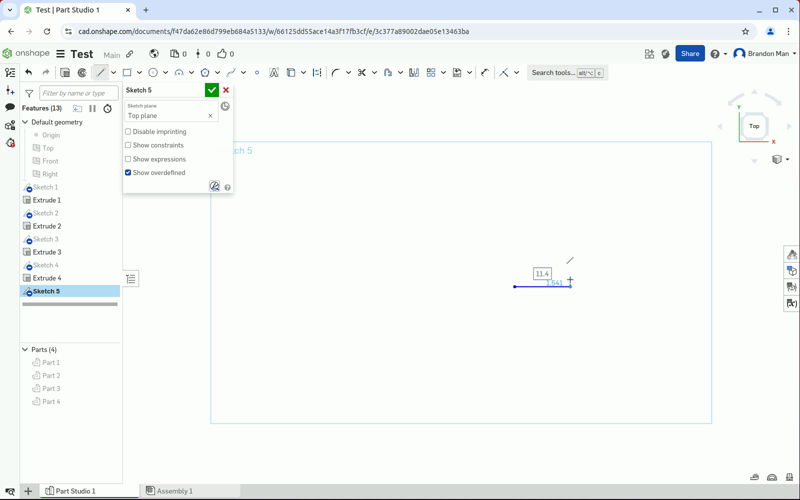
scroll(6)
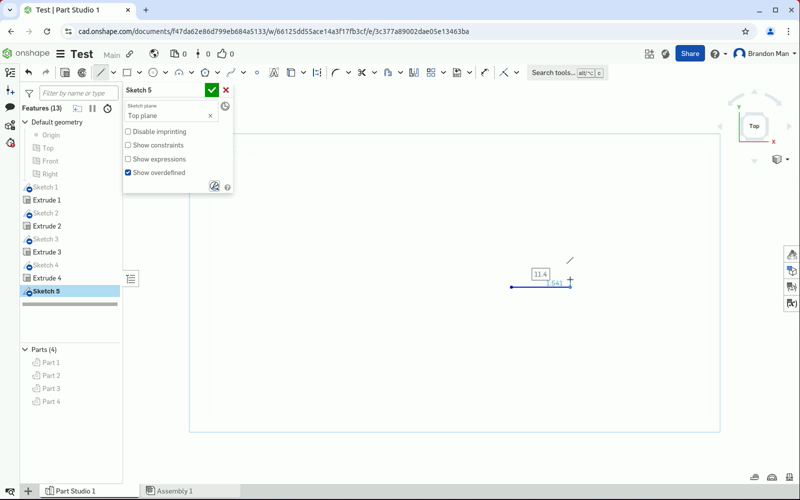
scroll(6)
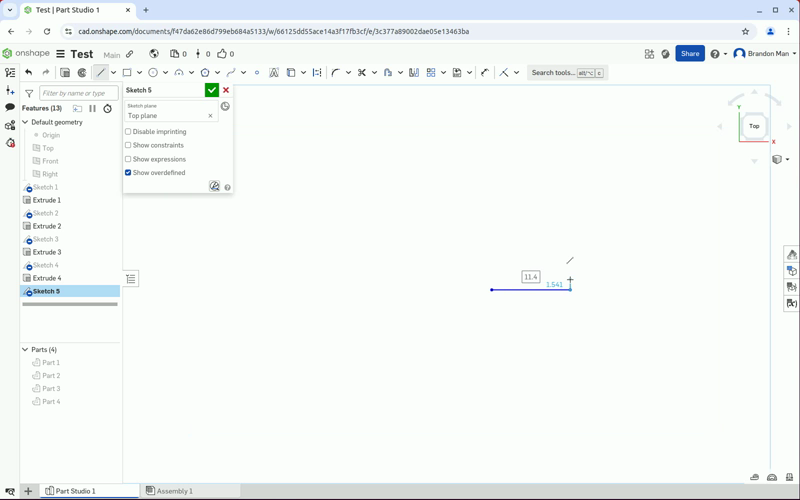
scroll(6)
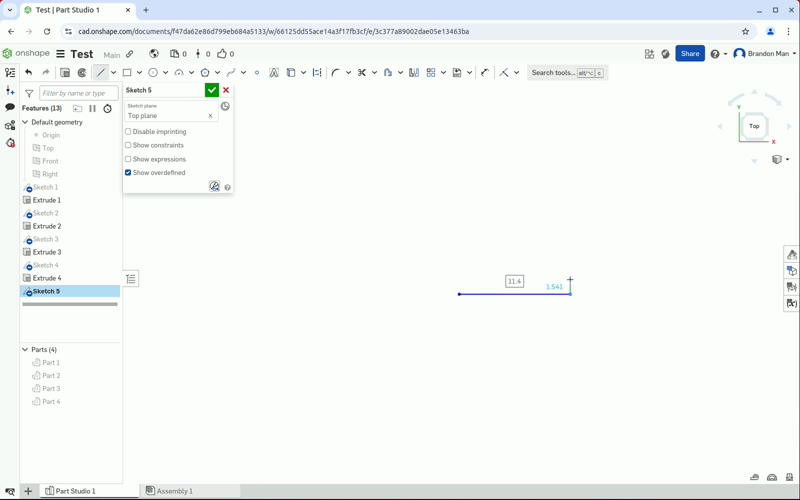
scroll(6)
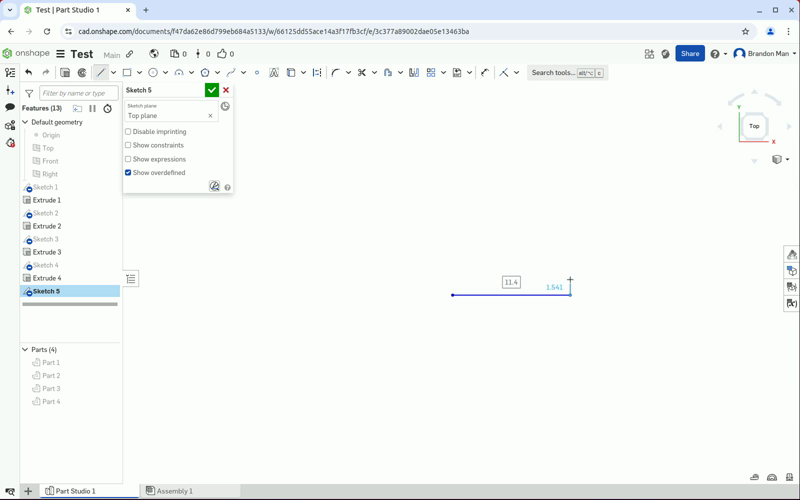
scroll(6)
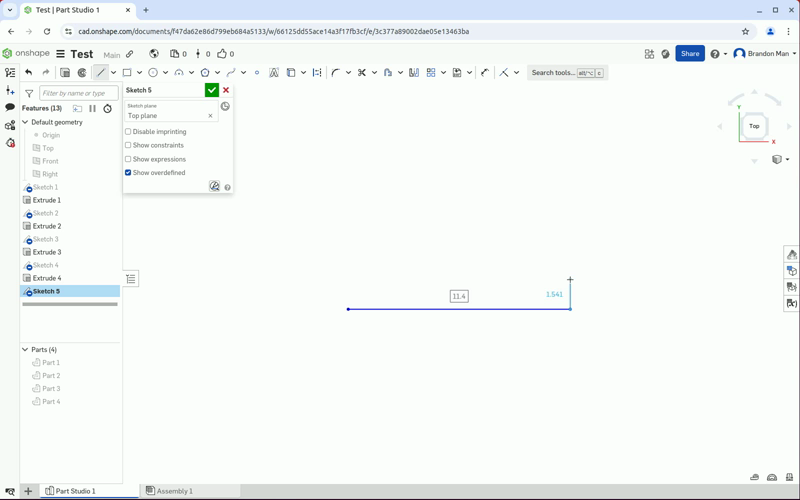
scroll(6)
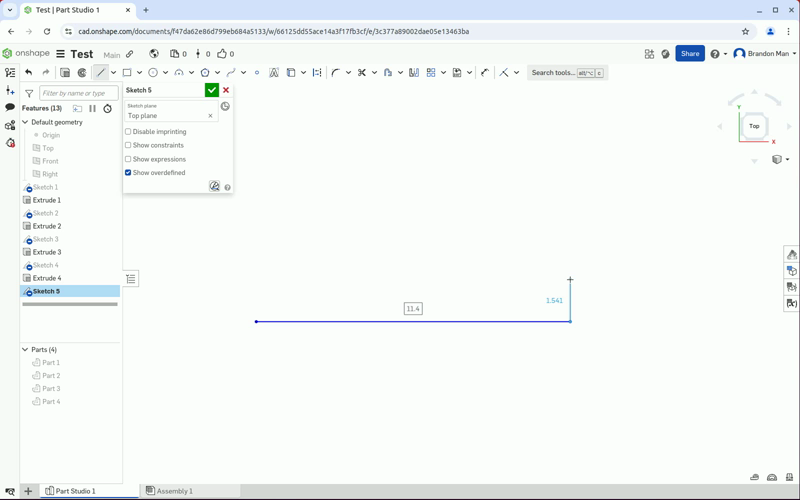
scroll(6)
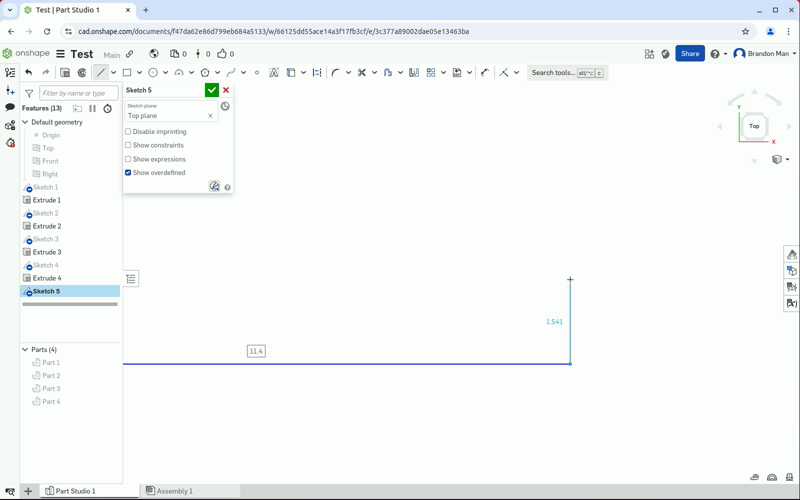
click(570, 279)
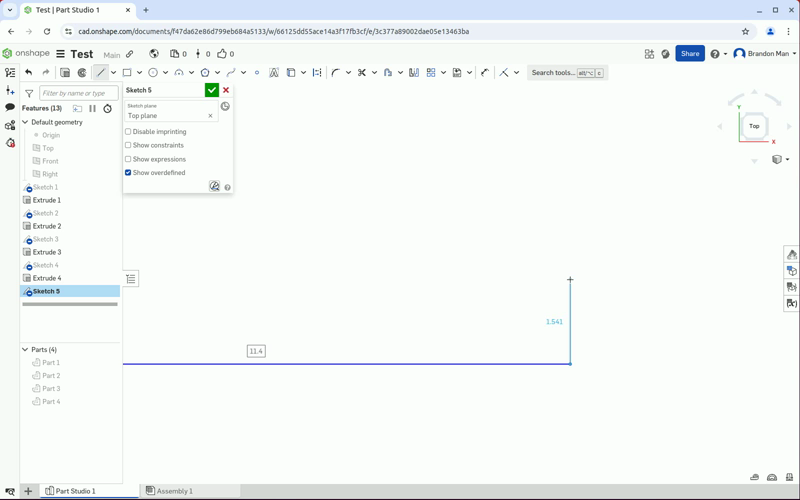
scroll(-6)
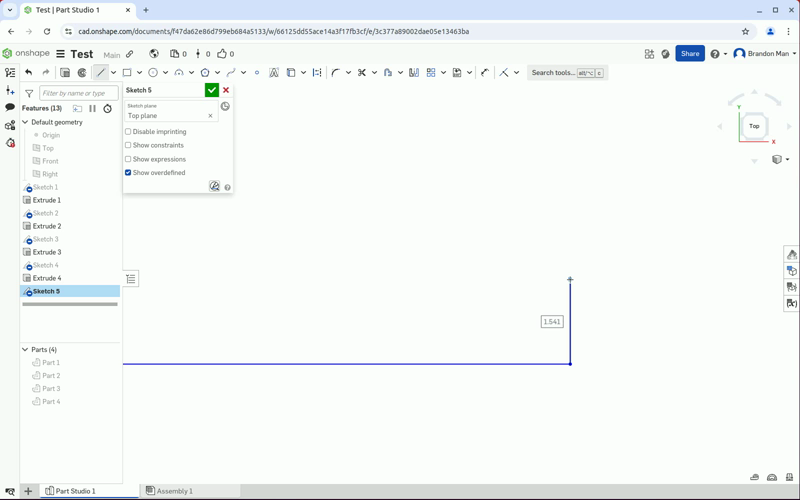
scroll(-6)
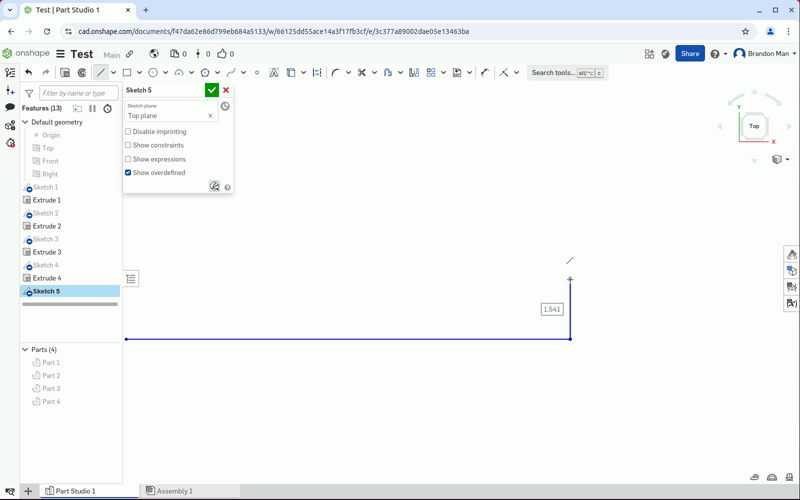
scroll(-6)
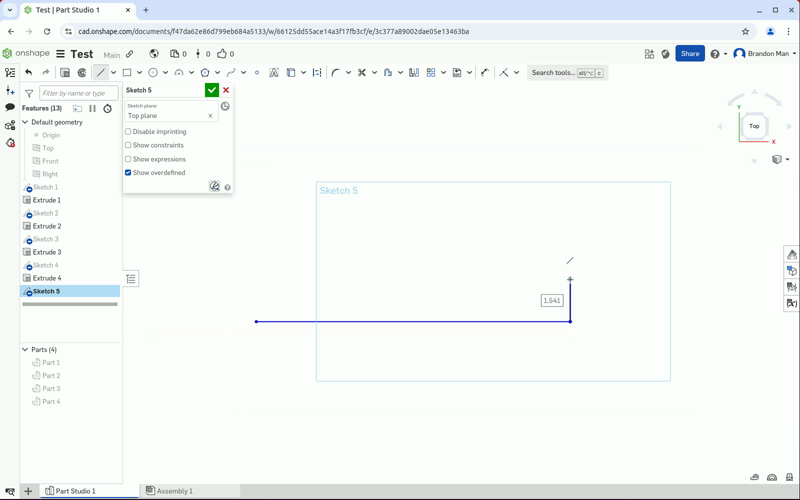
scroll(-6)
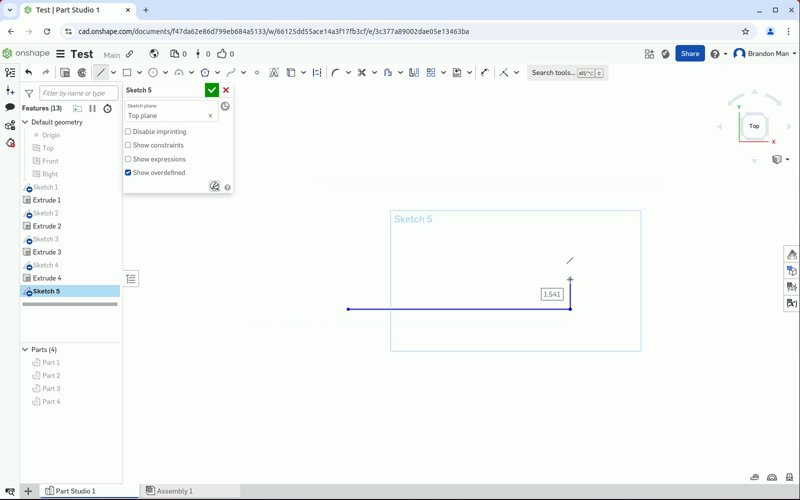
scroll(-6)
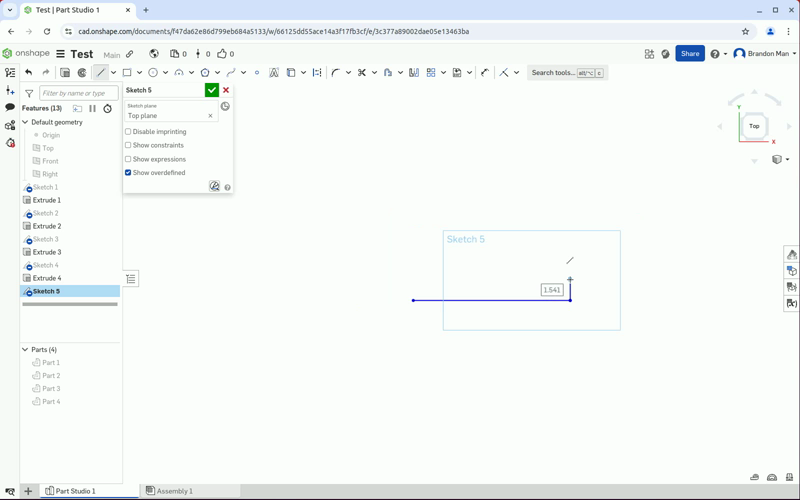
scroll(-6)
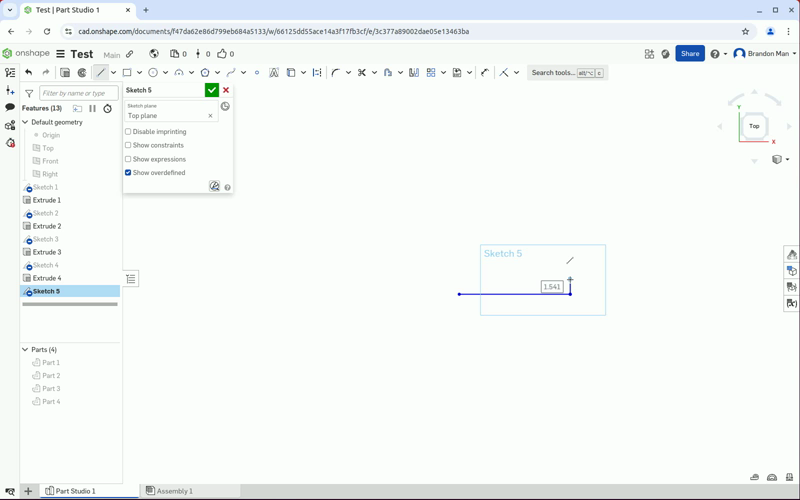
scroll(-6)
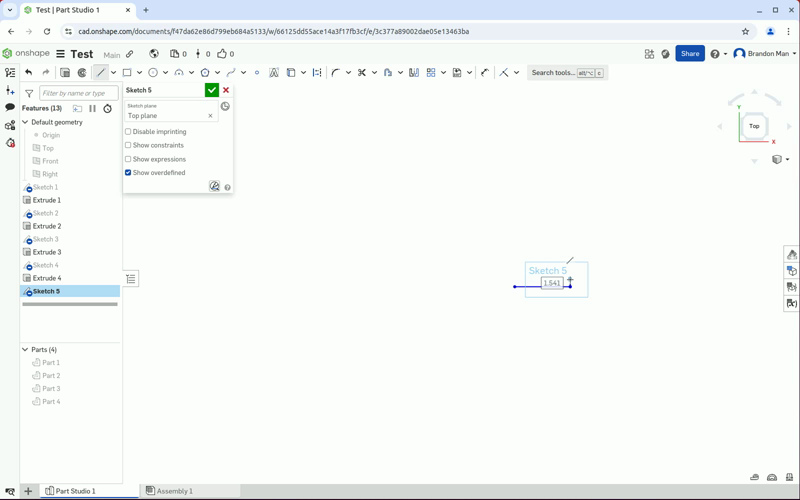
key_up(shift)
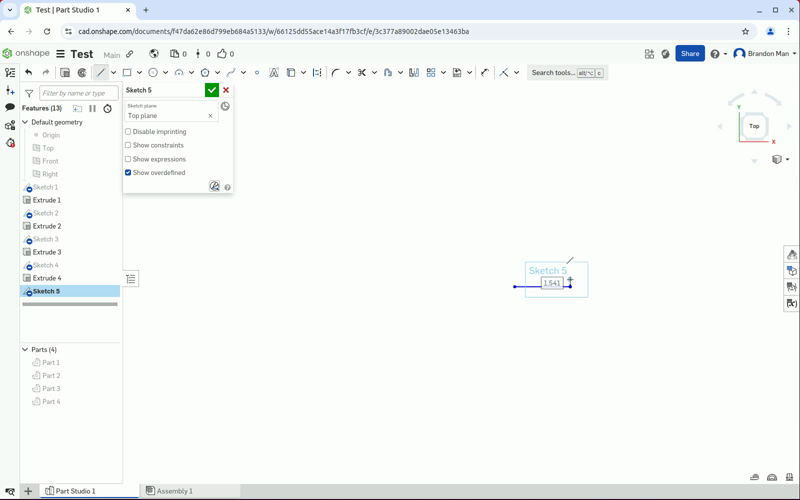
key_down(shift)
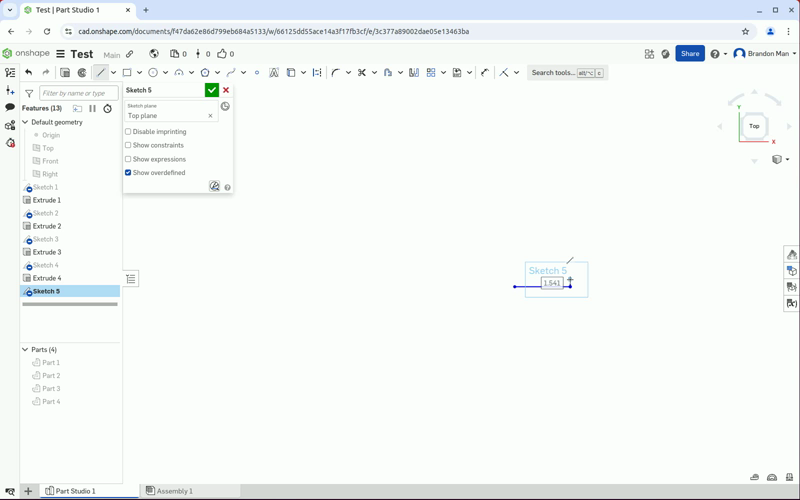
mouse_move(589, 279)
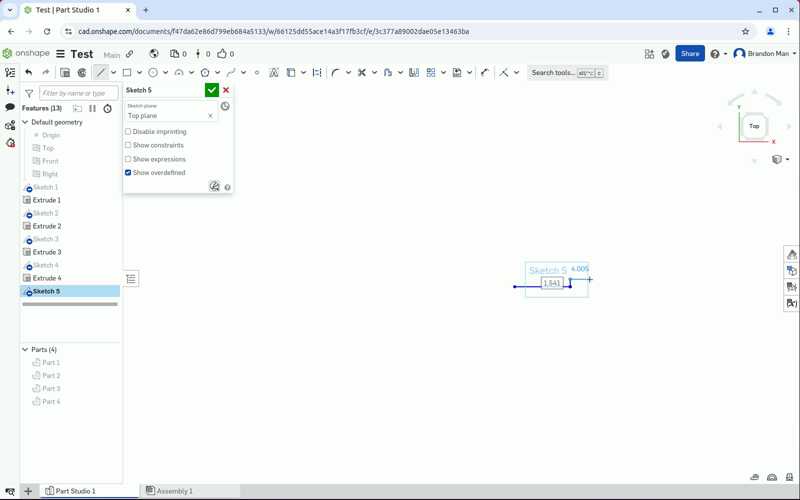
mouse_move(514, 279)
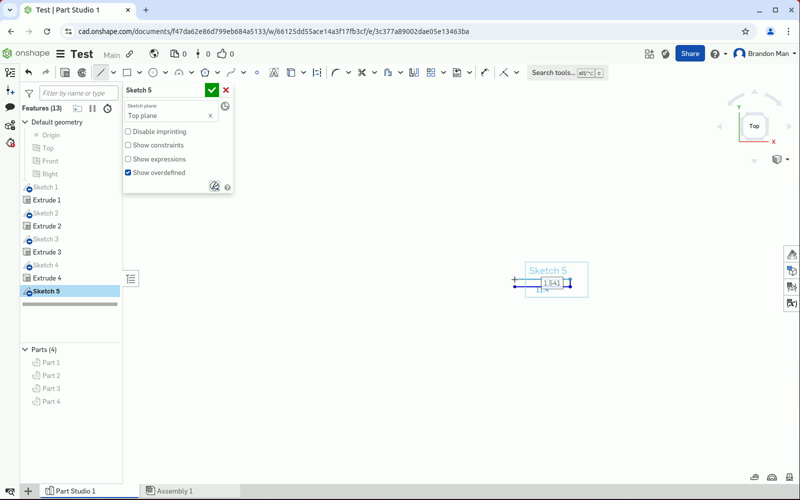
click(514, 279)
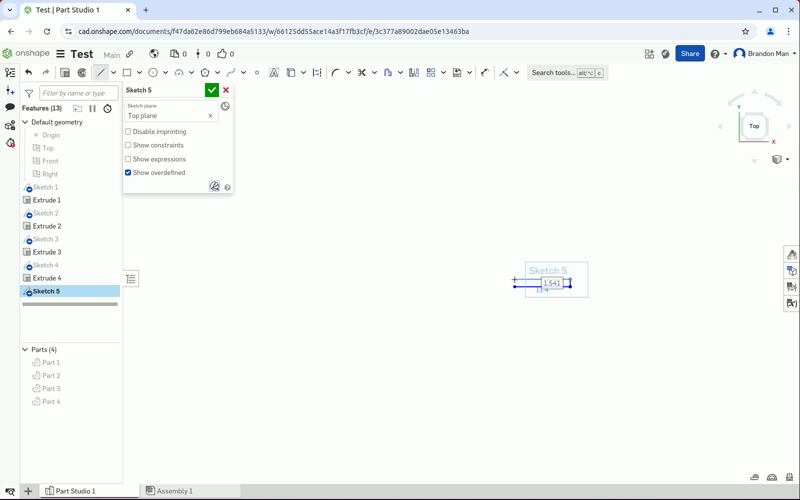
key_up(shift)
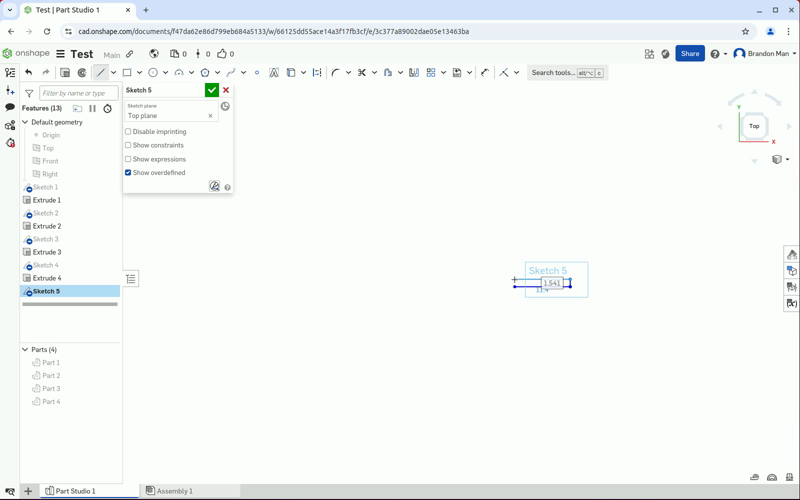
mouse_move(544, 279)
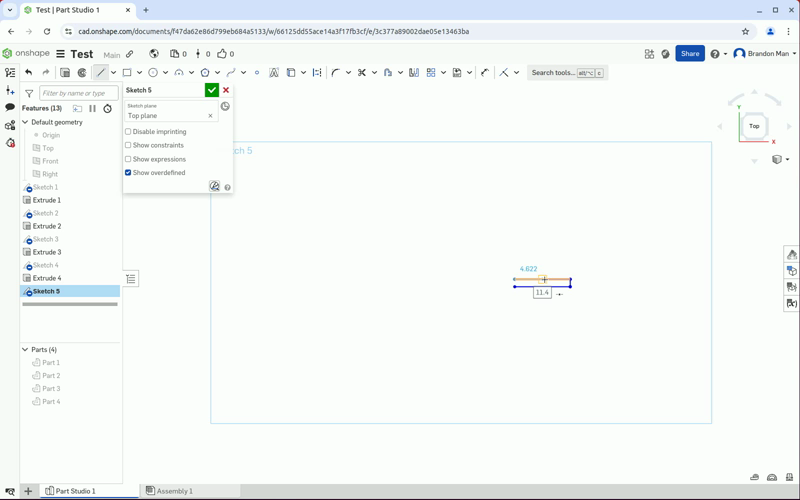
key_down(shift)
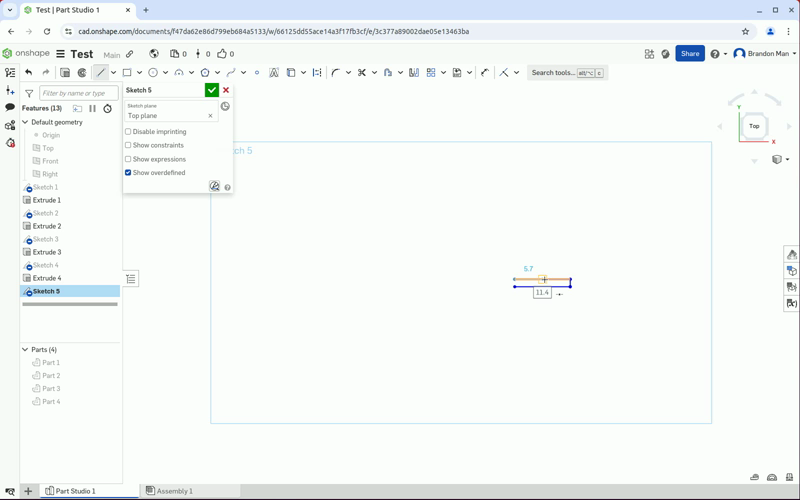
mouse_move(514, 286)
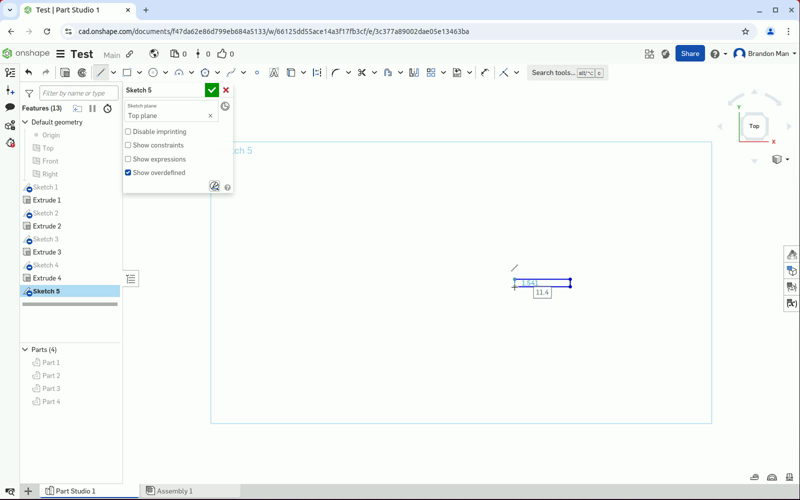
scroll(6)
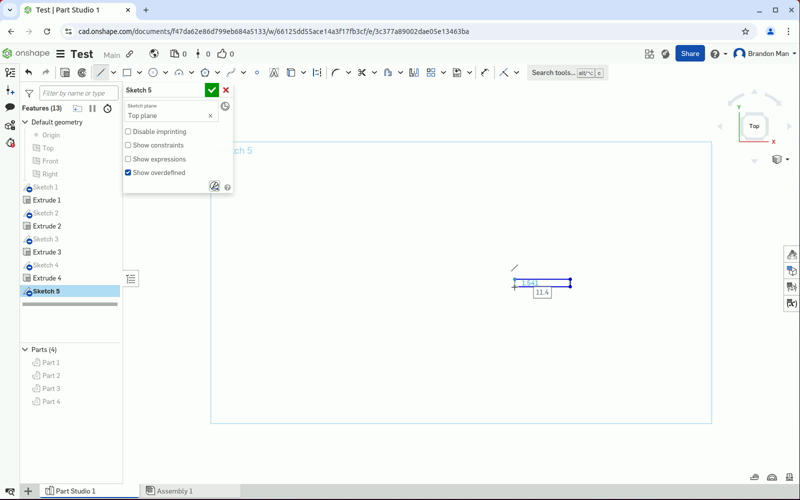
scroll(6)
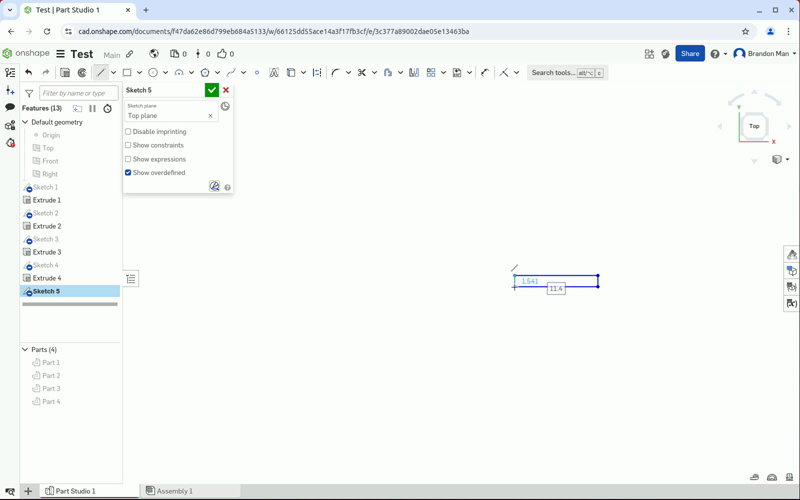
scroll(6)
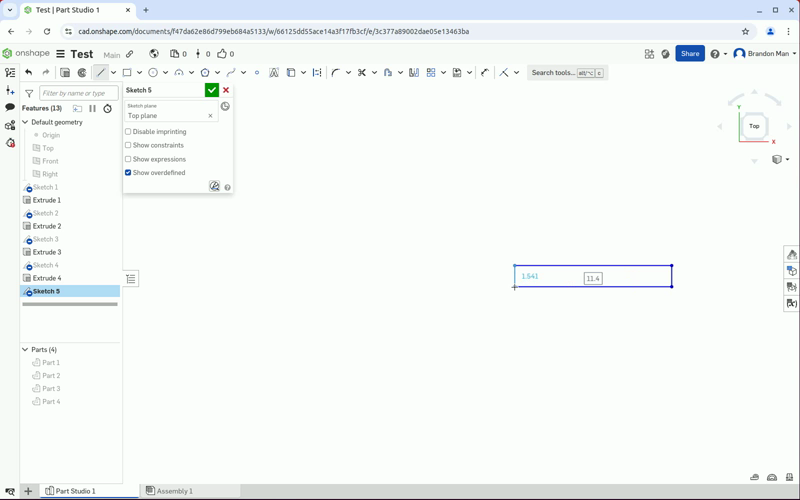
scroll(6)
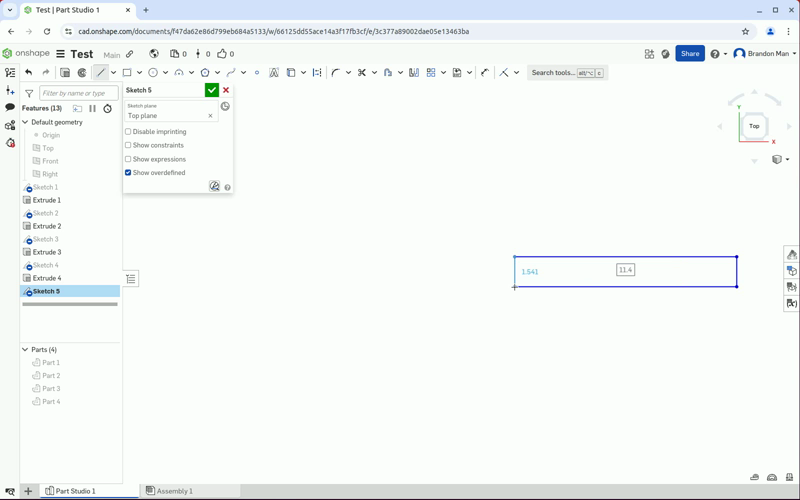
scroll(6)
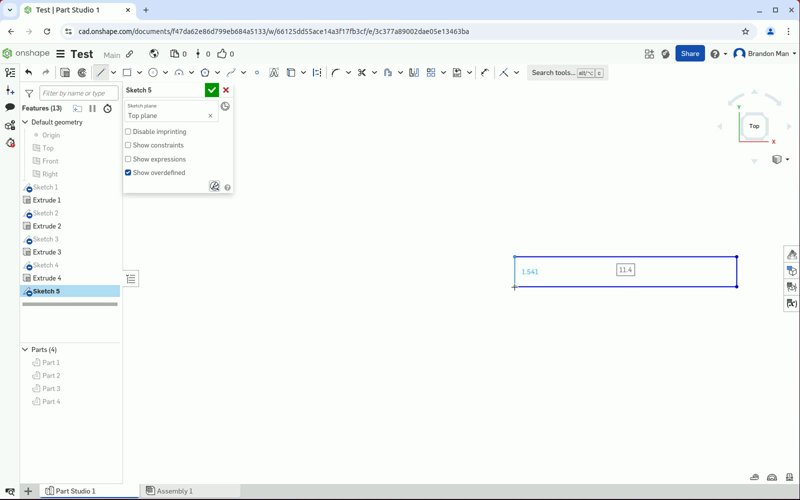
scroll(6)
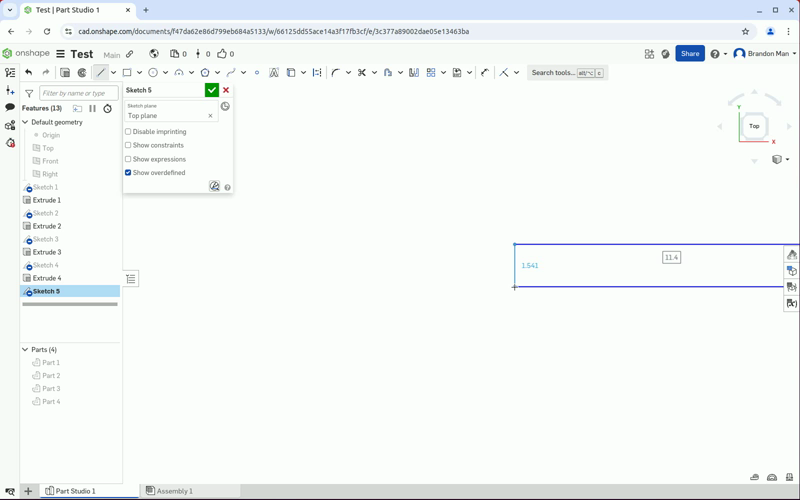
scroll(6)
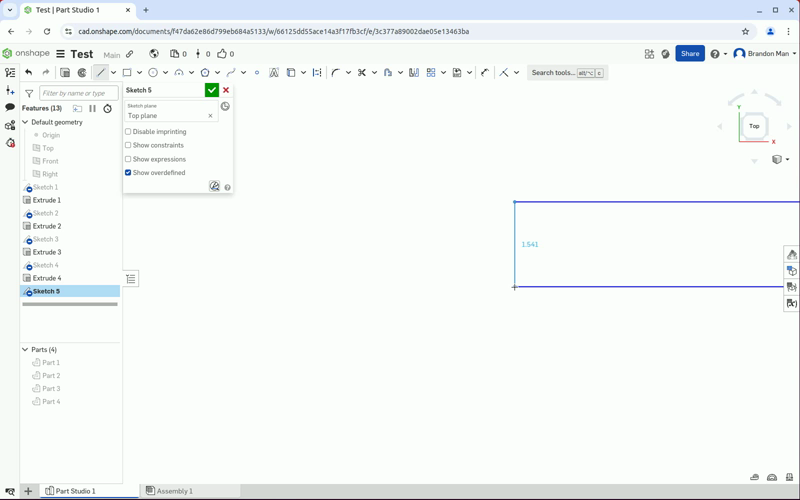
key_up(shift)
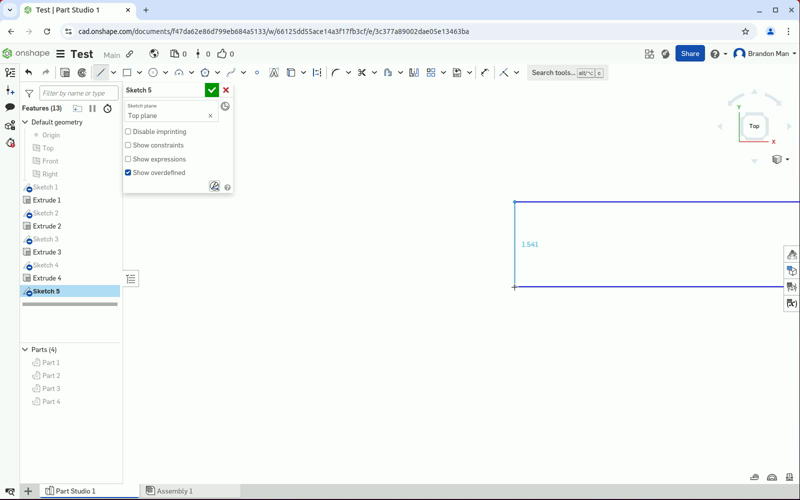
click(514, 286)
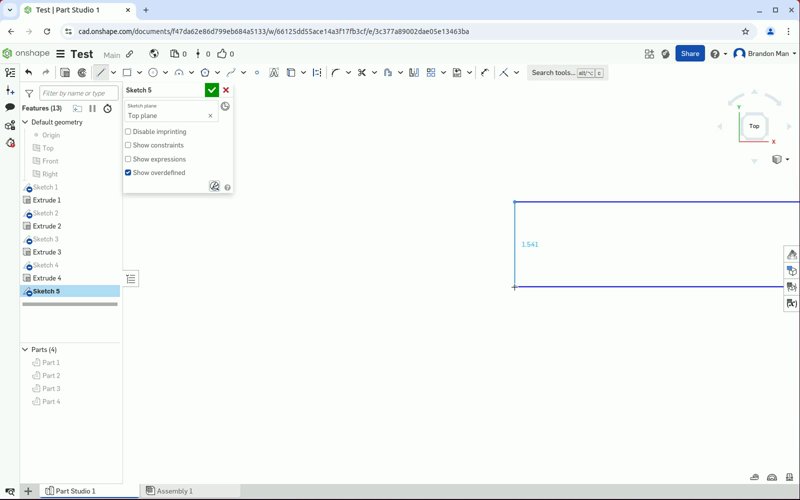
scroll(-6)
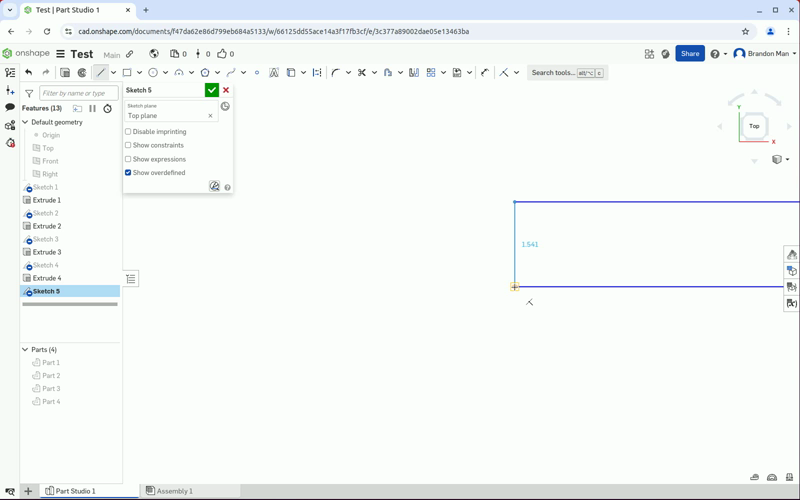
scroll(-6)
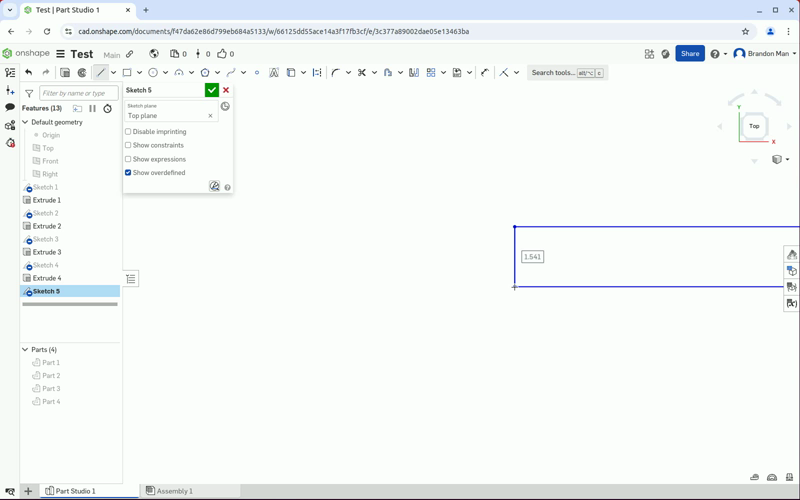
scroll(-6)
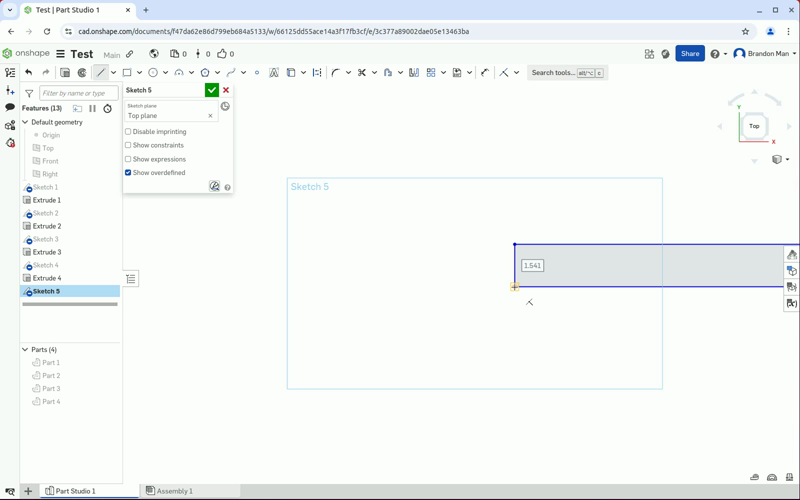
scroll(-6)
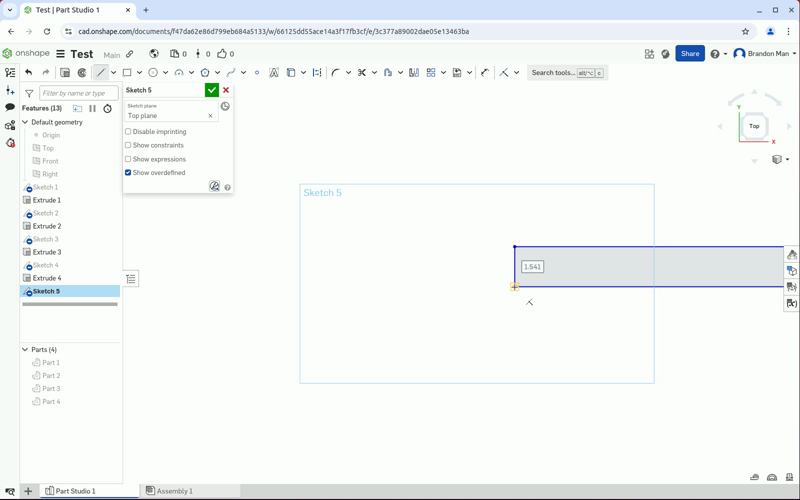
scroll(-6)
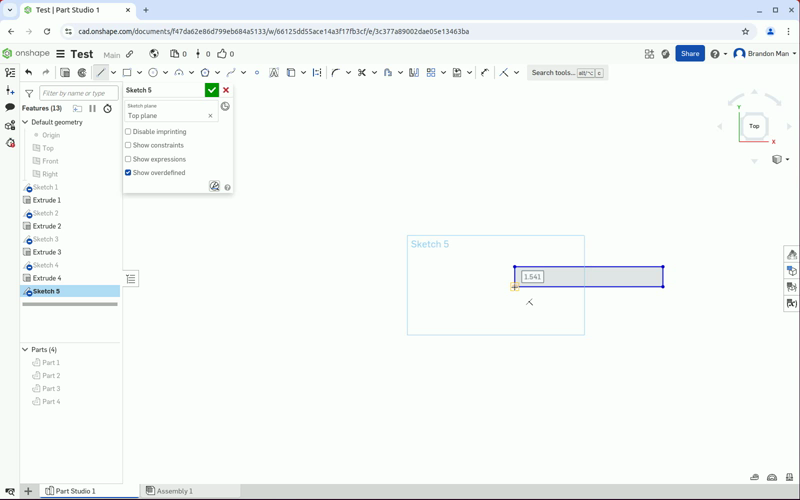
scroll(-6)
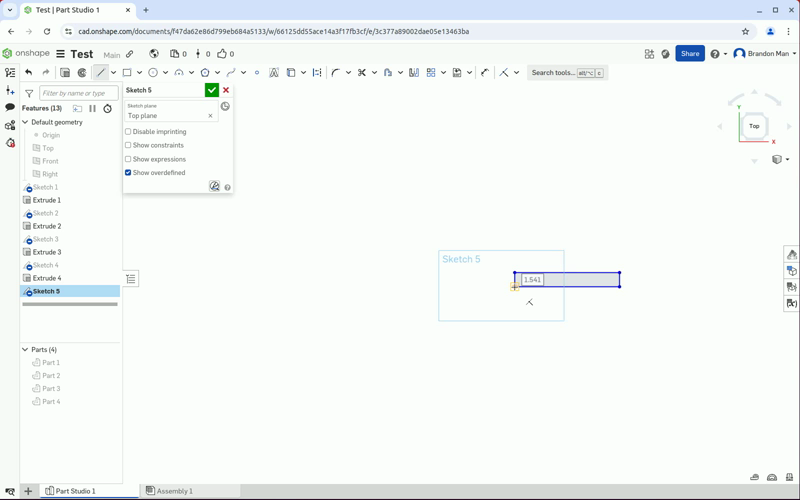
scroll(-6)
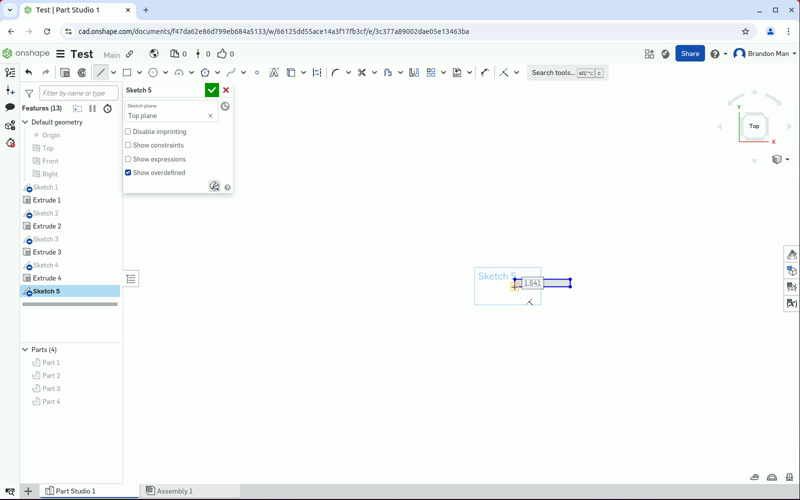
key(esc)
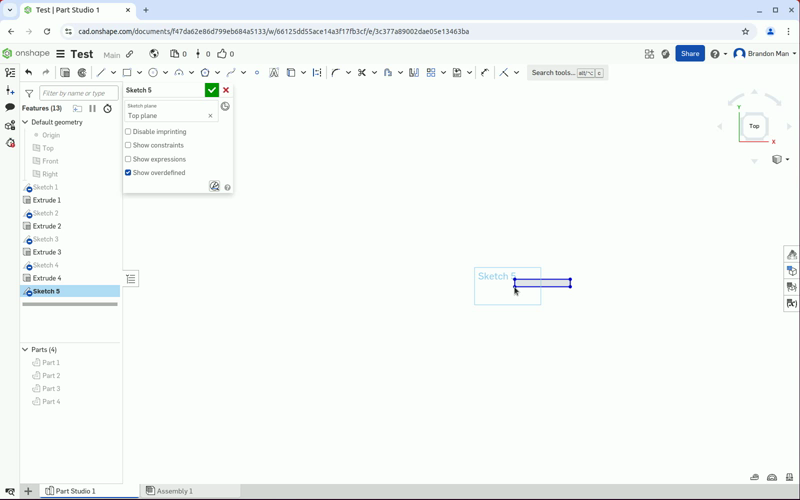
mouse_move(530, 284)
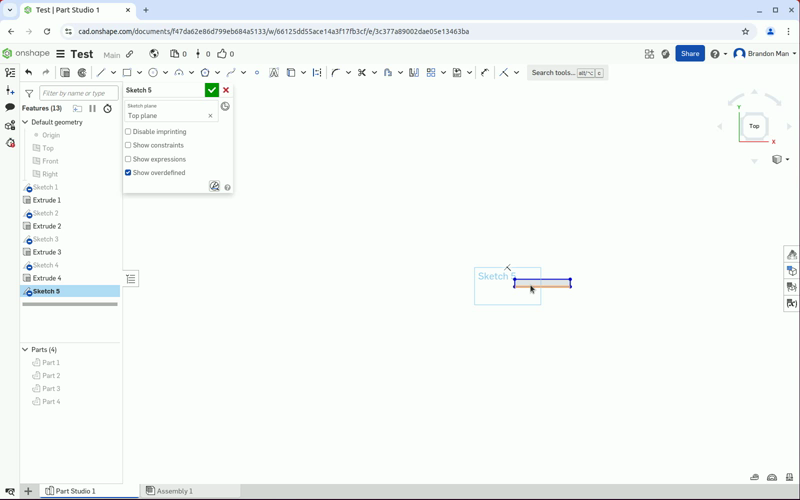
scroll(6)
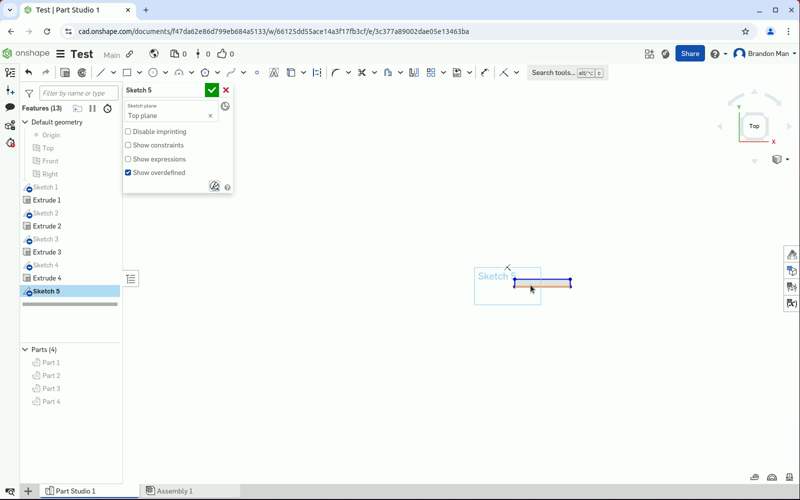
scroll(6)
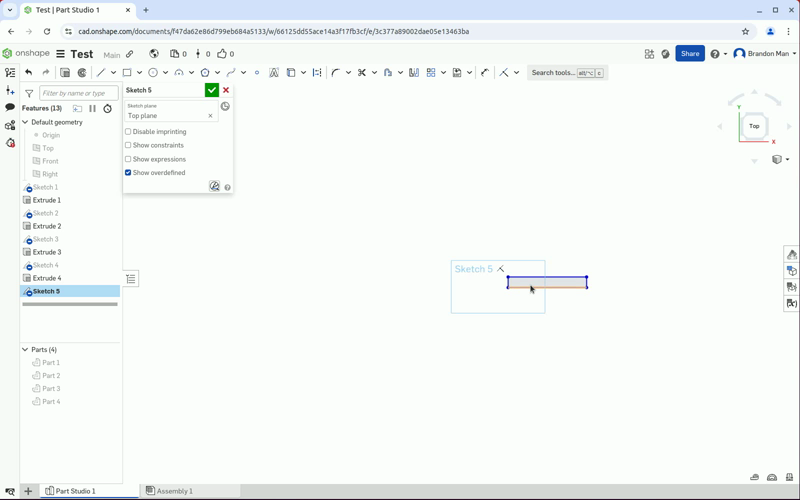
scroll(6)
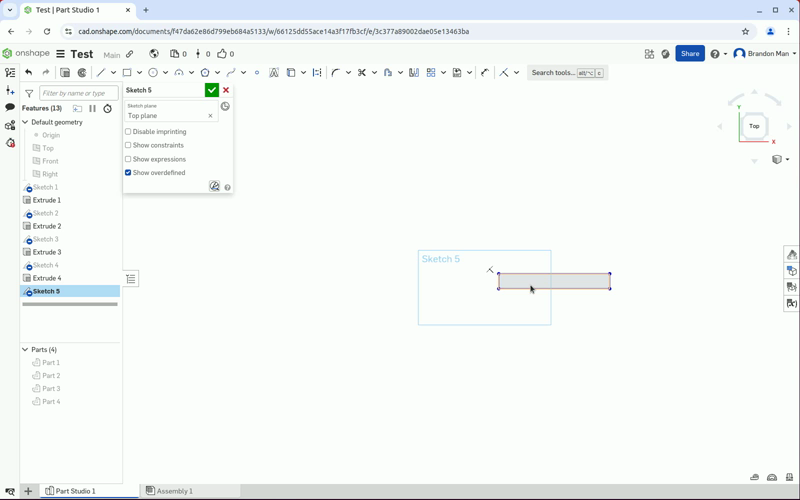
scroll(6)
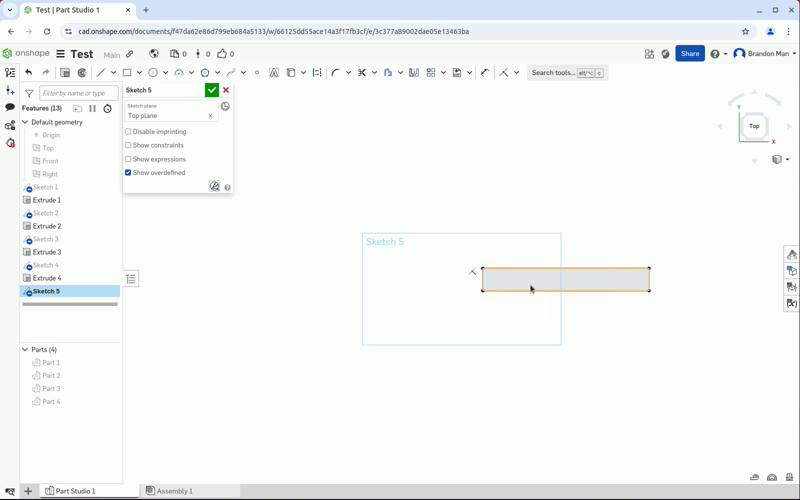
scroll(6)
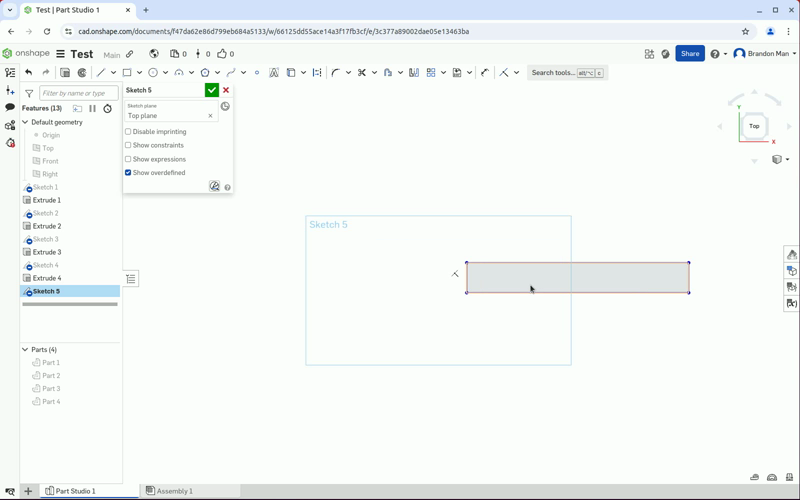
scroll(6)
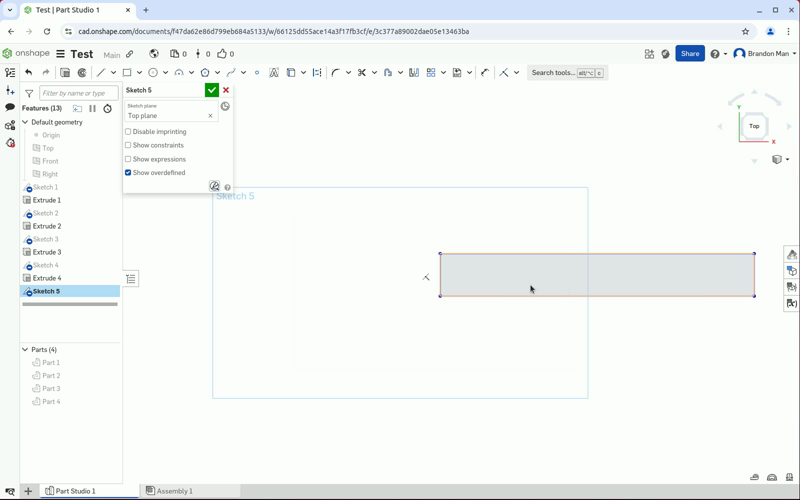
scroll(6)
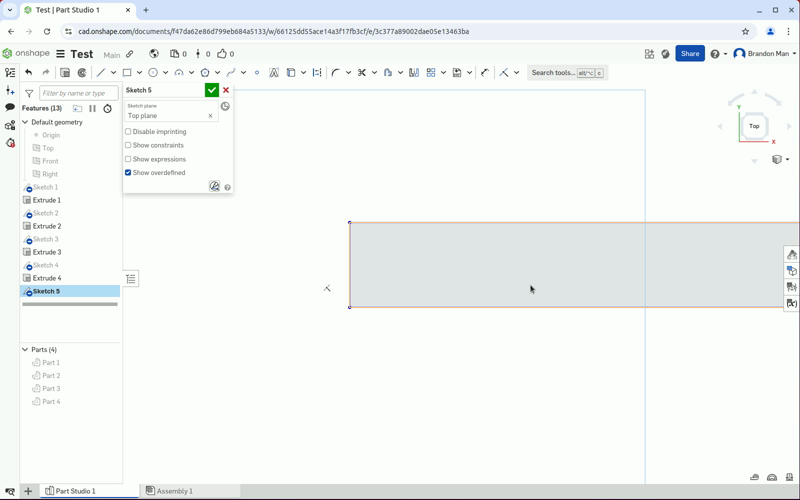
click(530, 284)
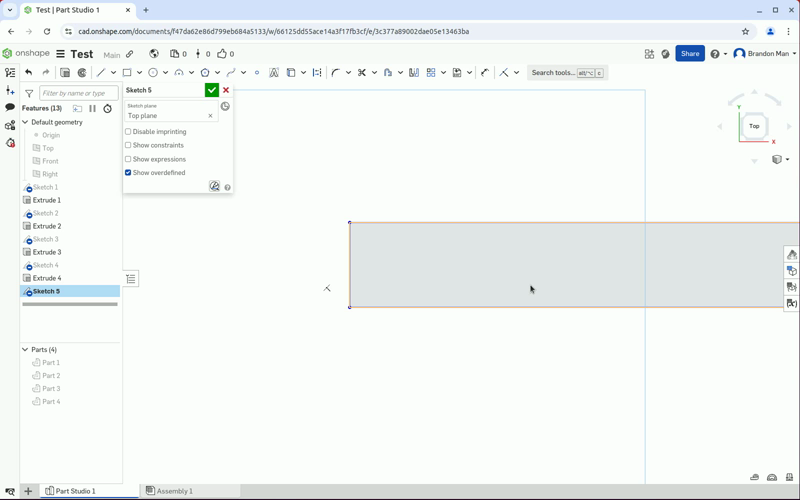
scroll(-6)
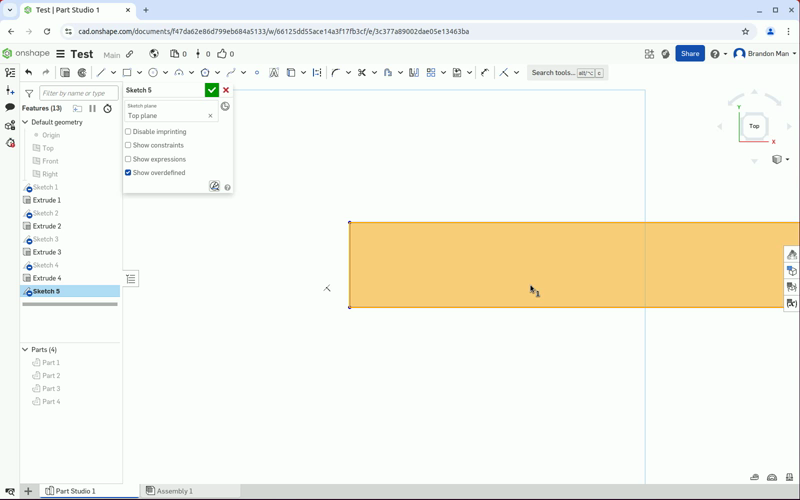
scroll(-6)
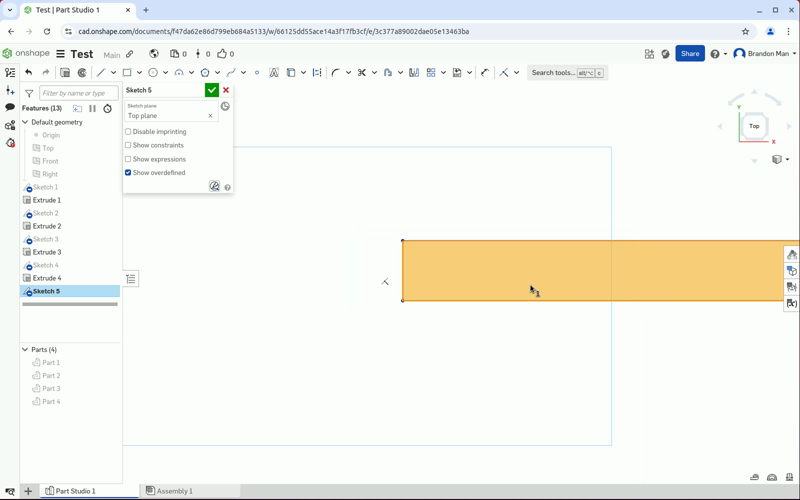
scroll(-6)
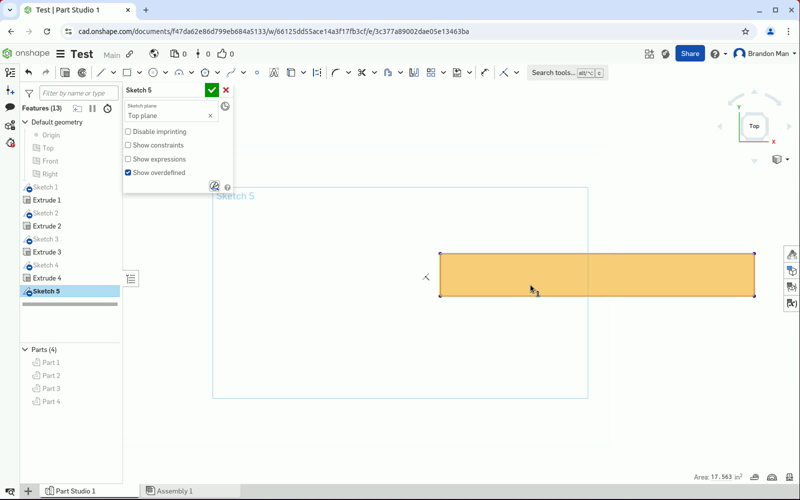
scroll(-6)
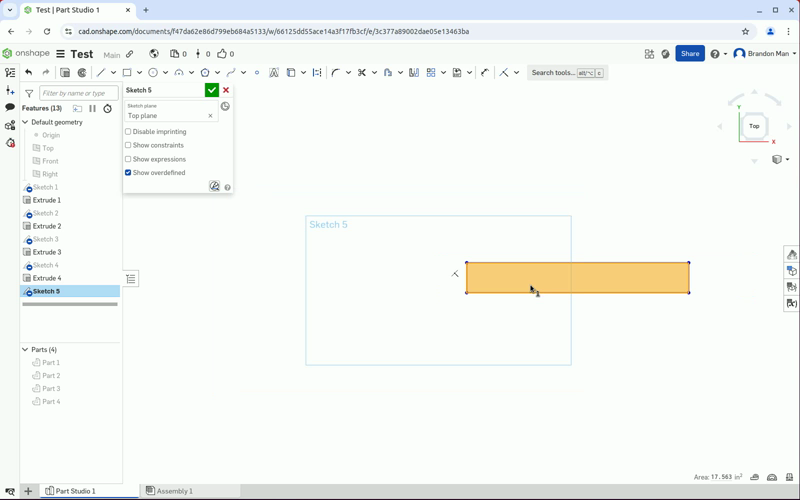
scroll(-6)
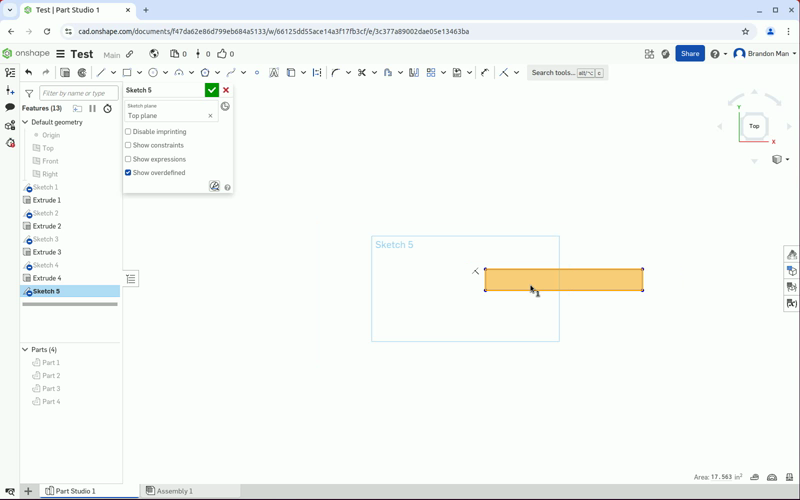
scroll(-6)
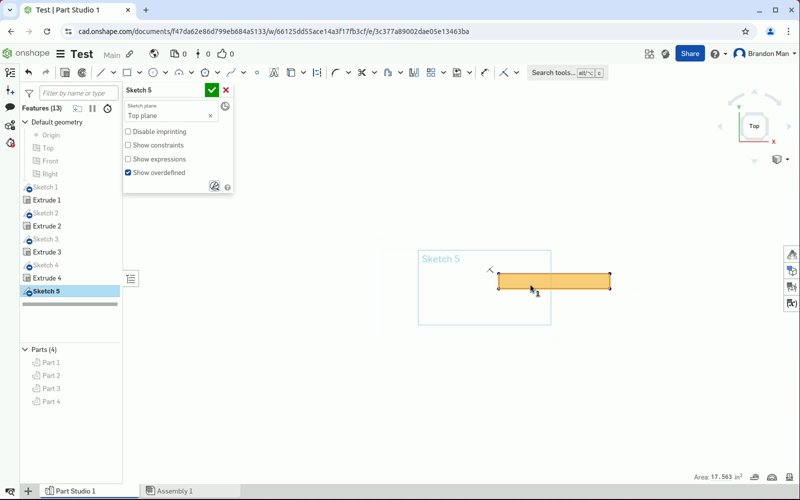
scroll(-6)
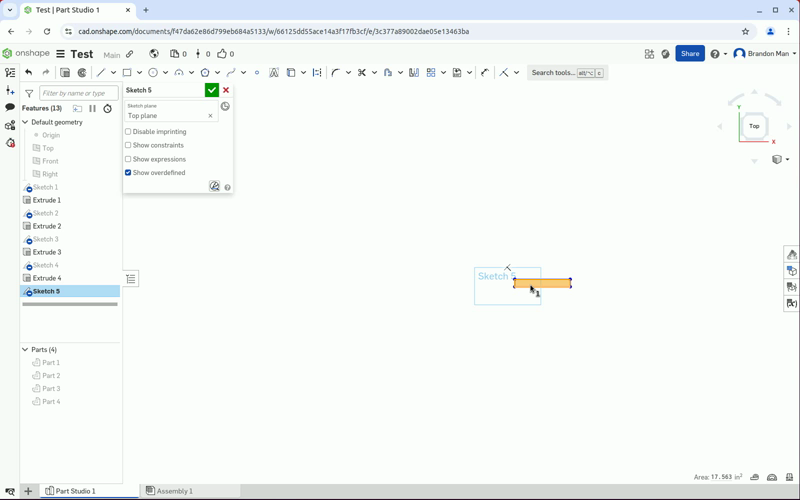
mouse_move(73, 352)
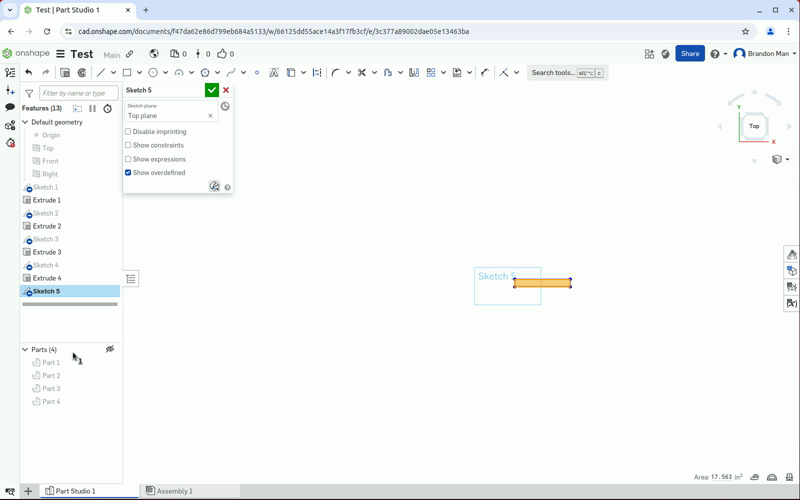
key(shift+y)
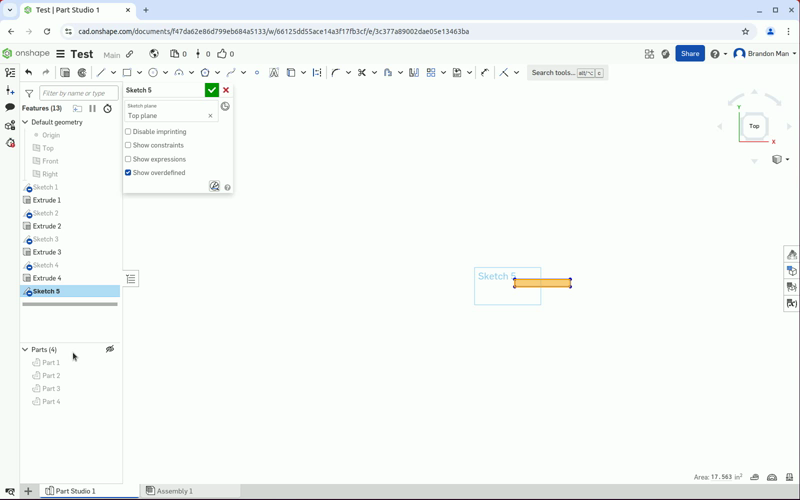
key(shift+e)
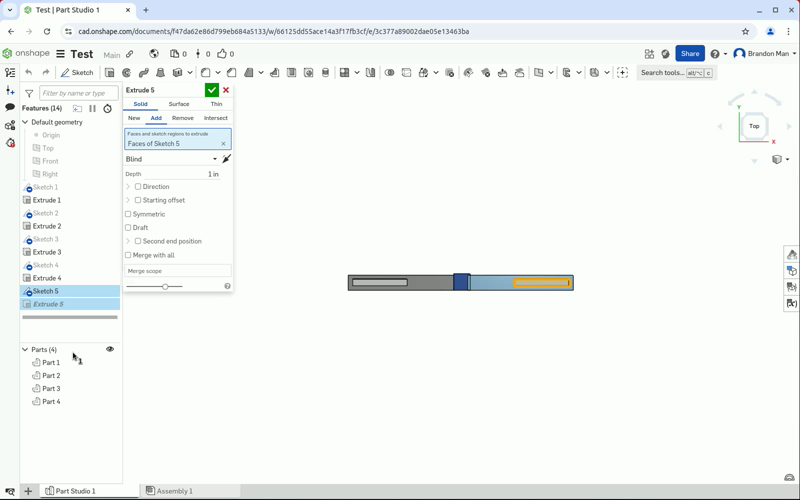
mouse_move(143, 106)
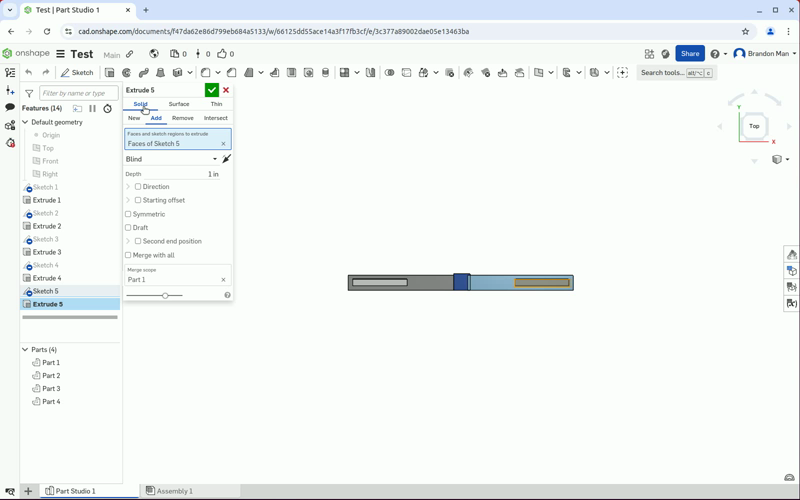
click(143, 106)
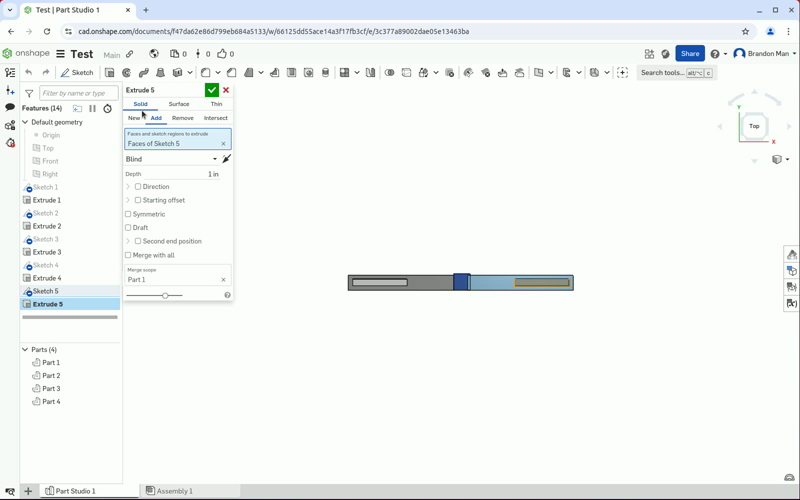
mouse_move(137, 120)
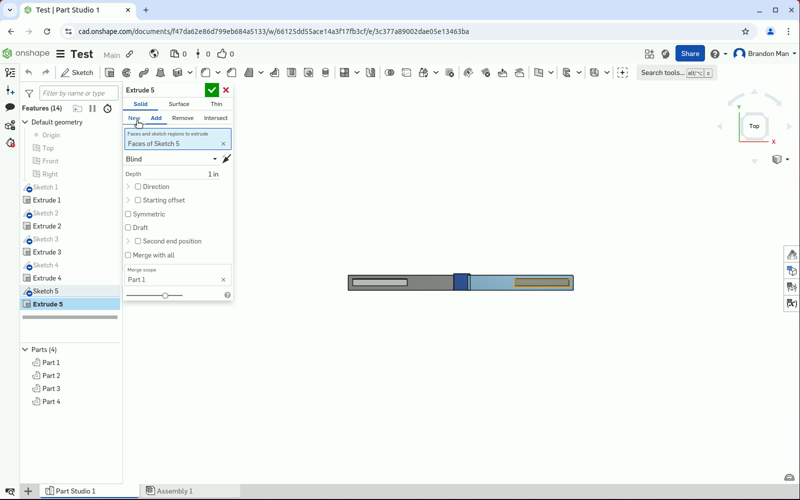
click(137, 120)
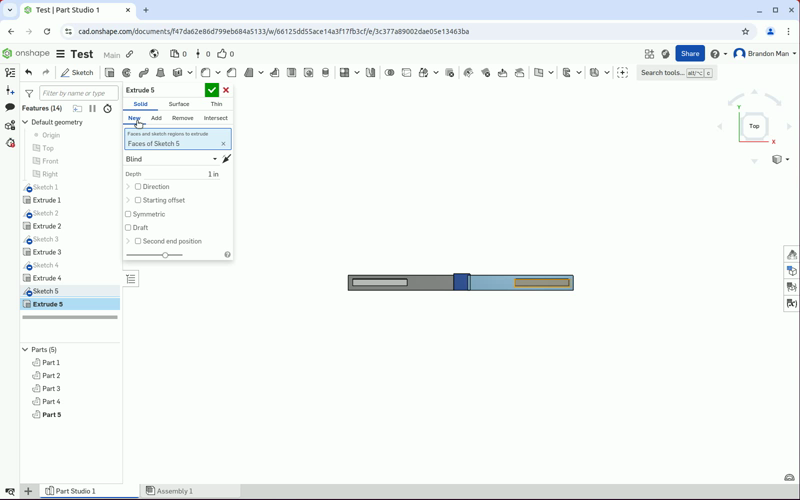
key(tab, 4)
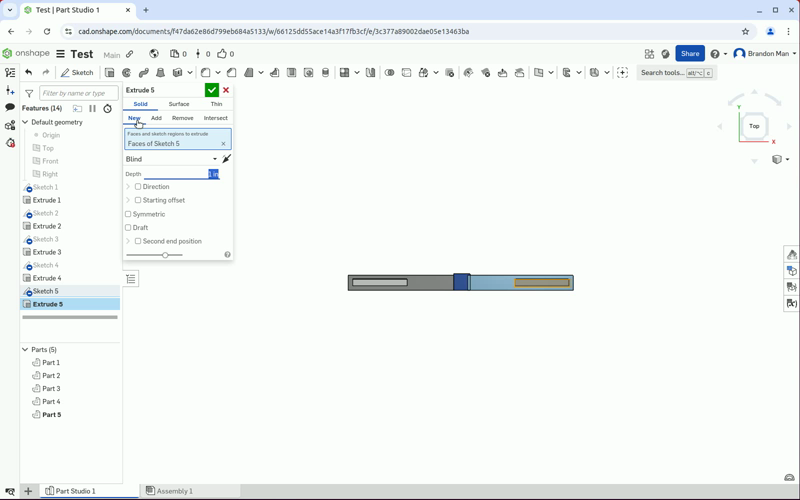
text(0.722)
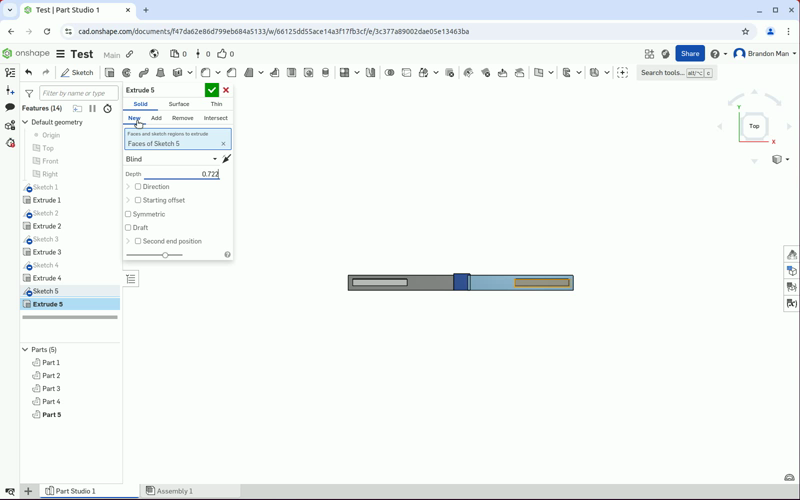
key(enter)
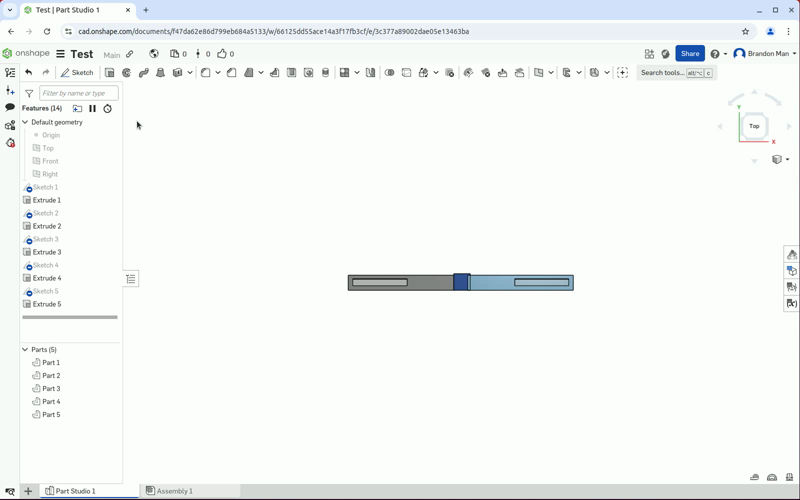
key(shift+h)
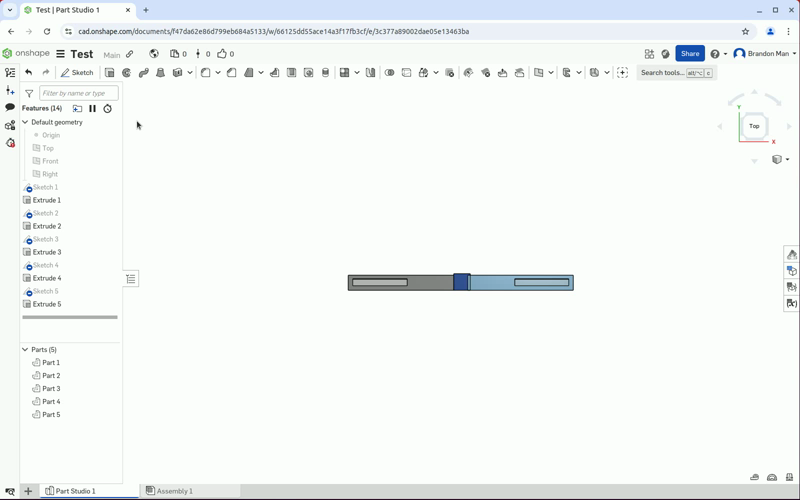
key(shift+h)
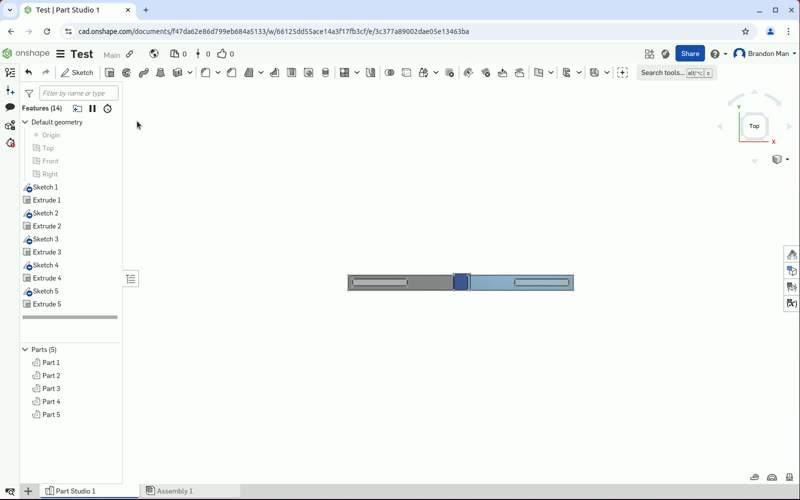
key(shift+7)
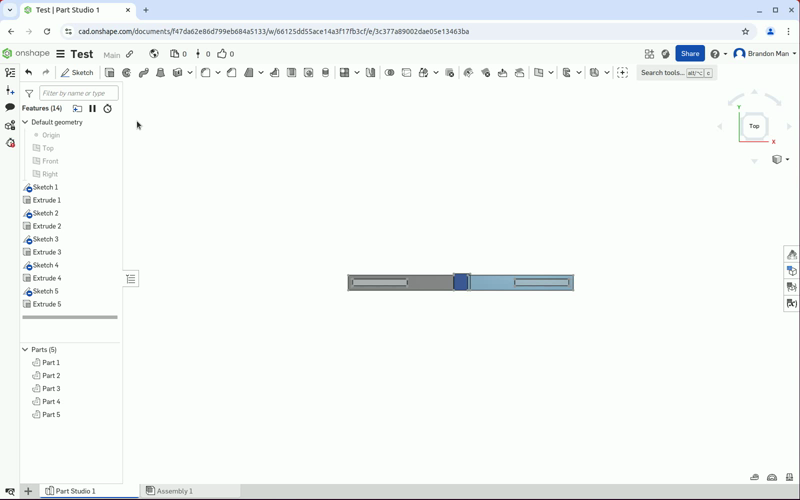
key(up, 3)
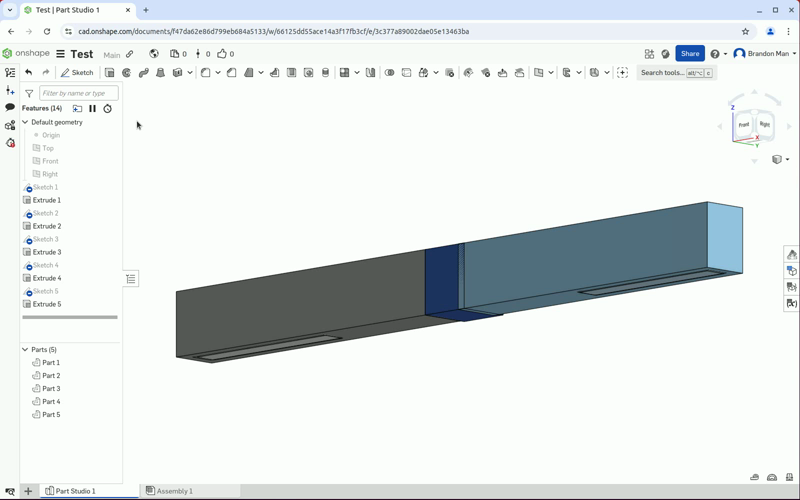
key(left, 3)
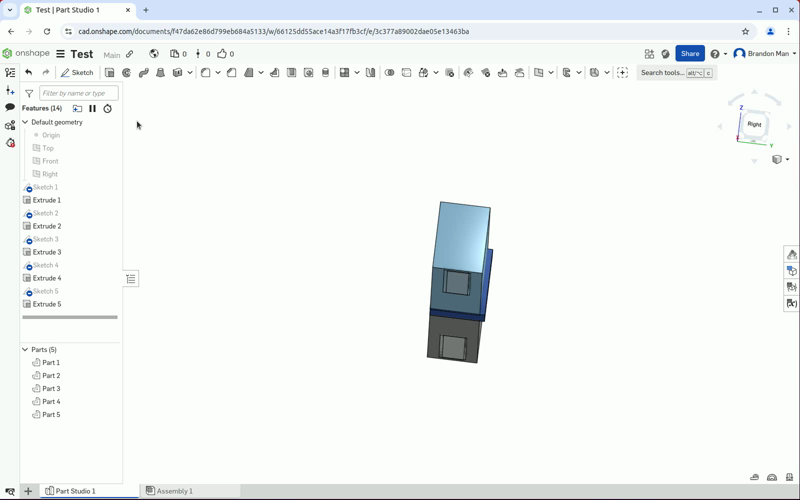
key(right, 3)
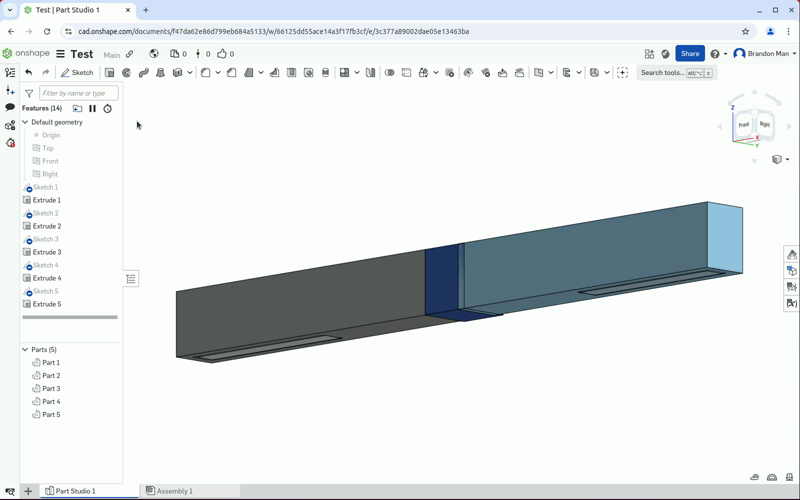
key(down, 3)
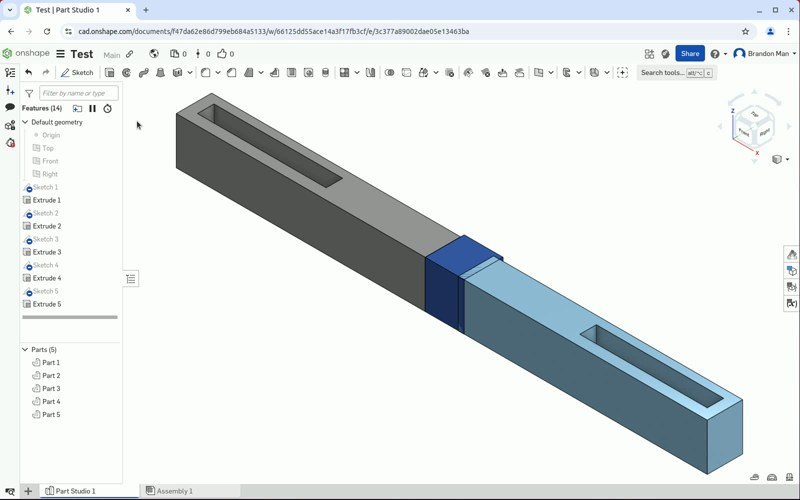
mouse_move(73, 189)
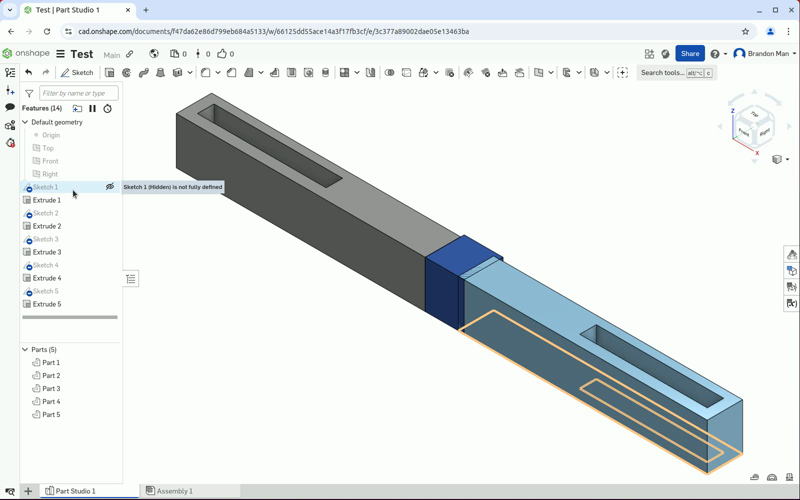
click(73, 189)